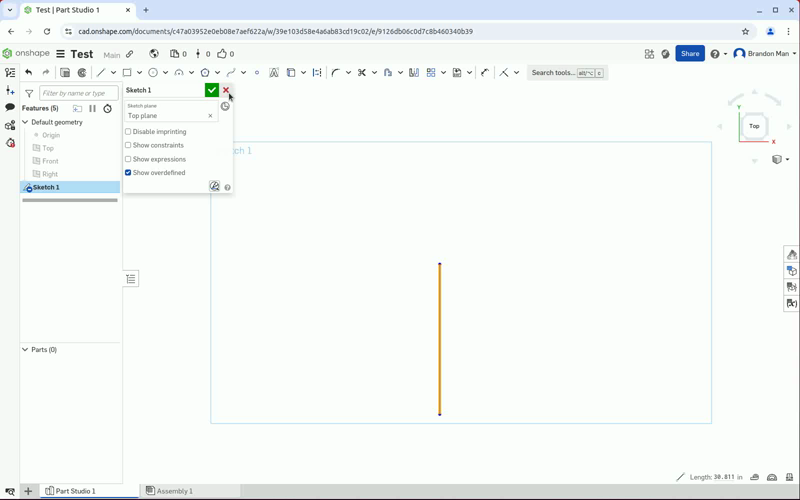
key(shift+h)
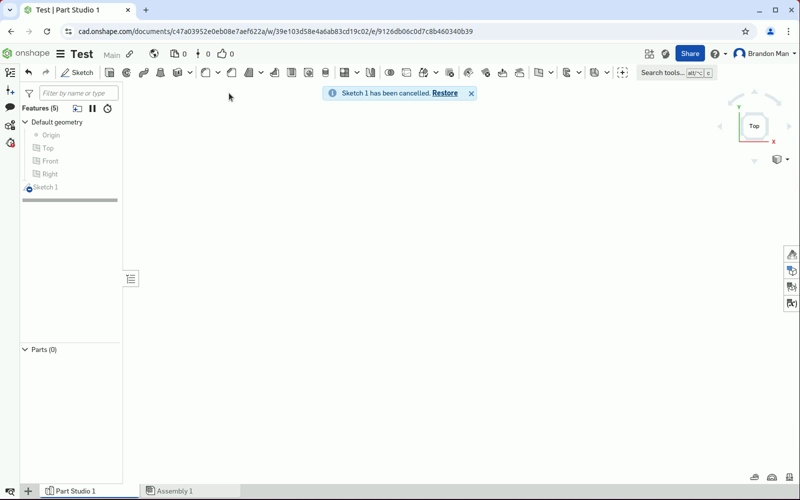
mouse_move(73, 352)
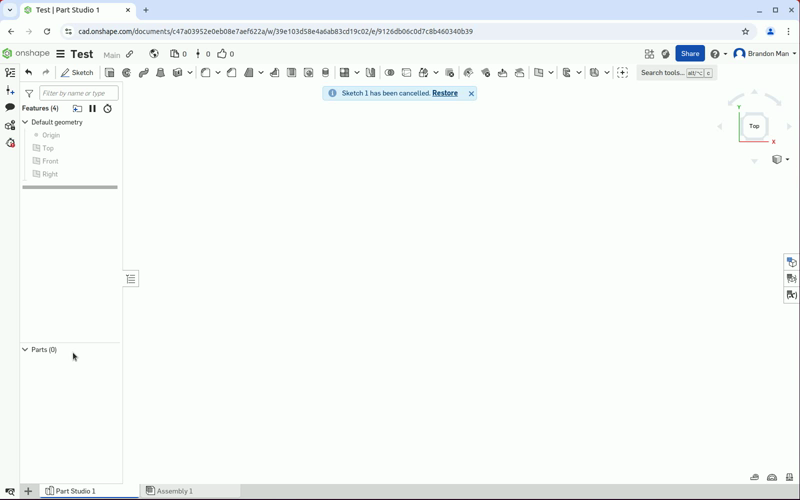
key(y)
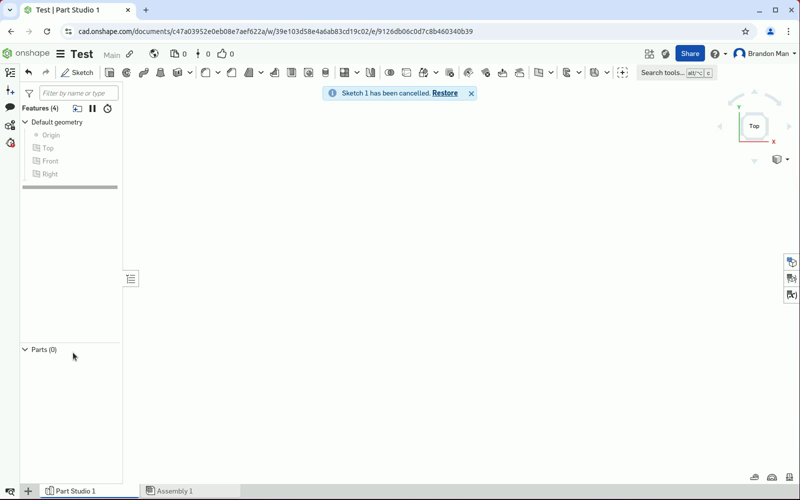
key(shift+p)
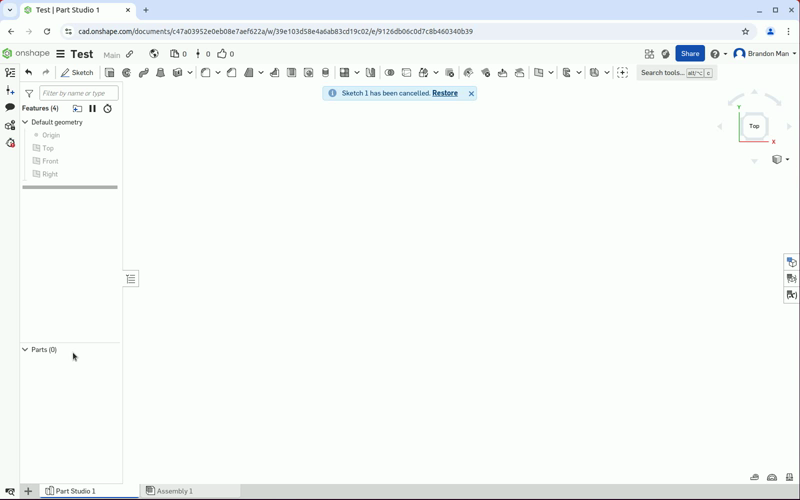
key(space)
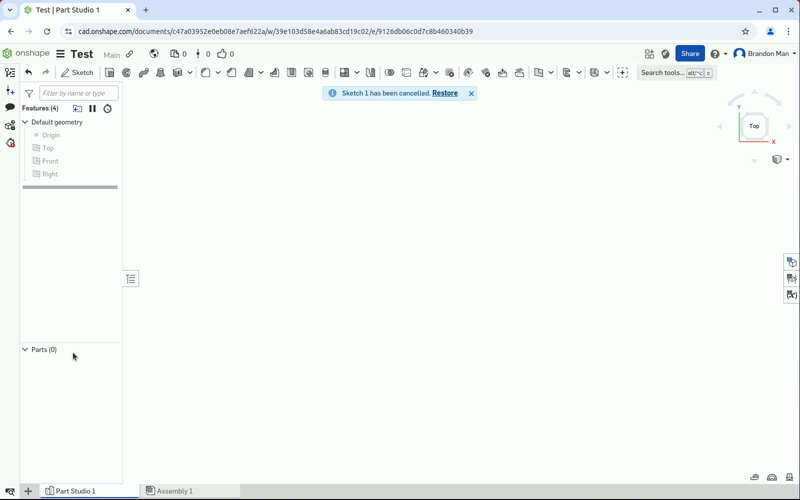
key_down(shift)
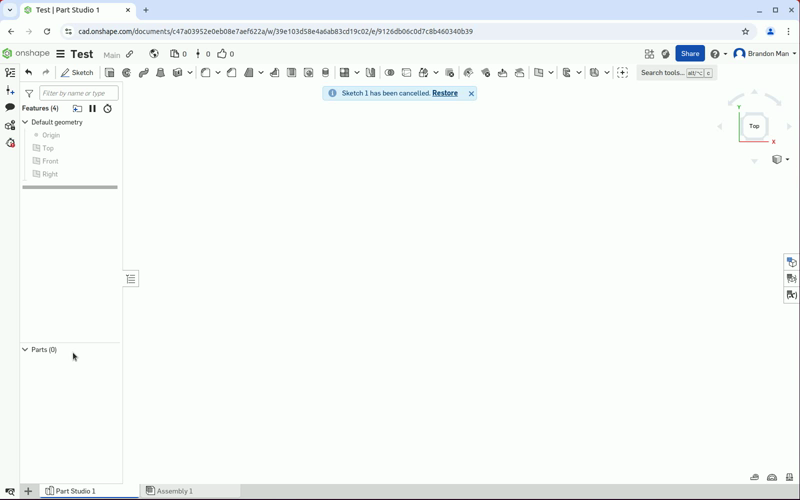
key(up)
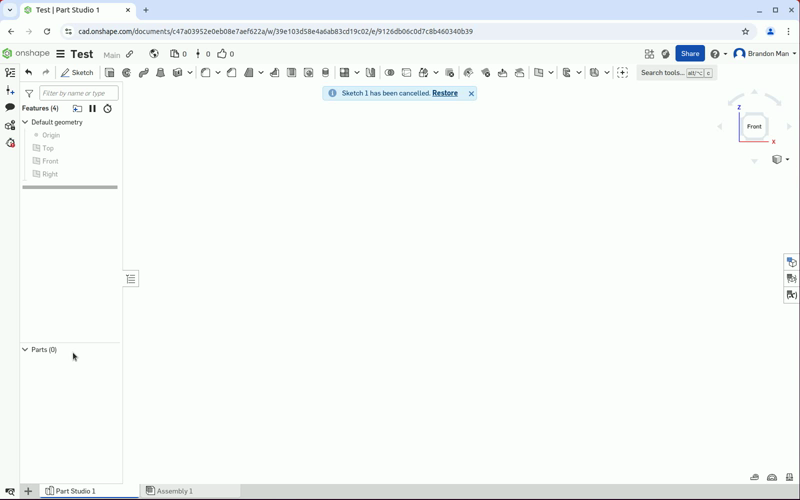
key_up(shift)
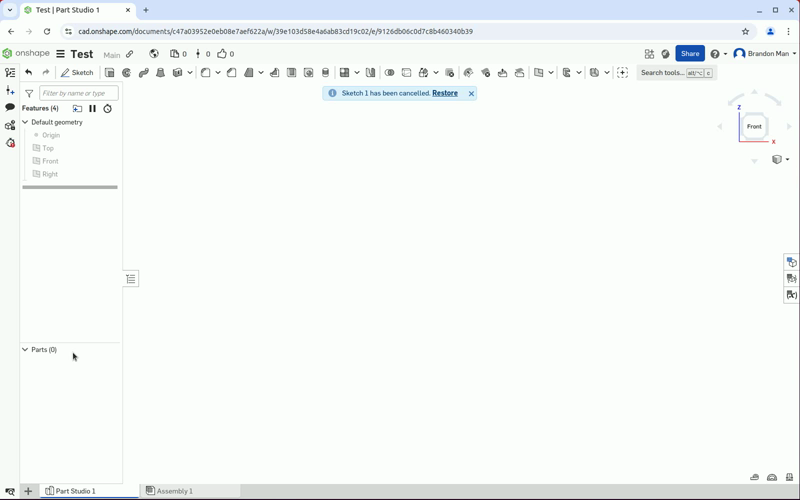
key(space)
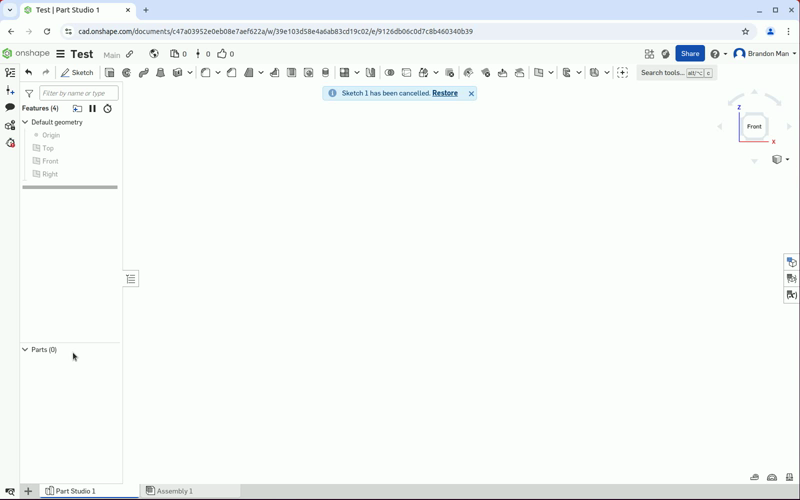
key_down(shift)
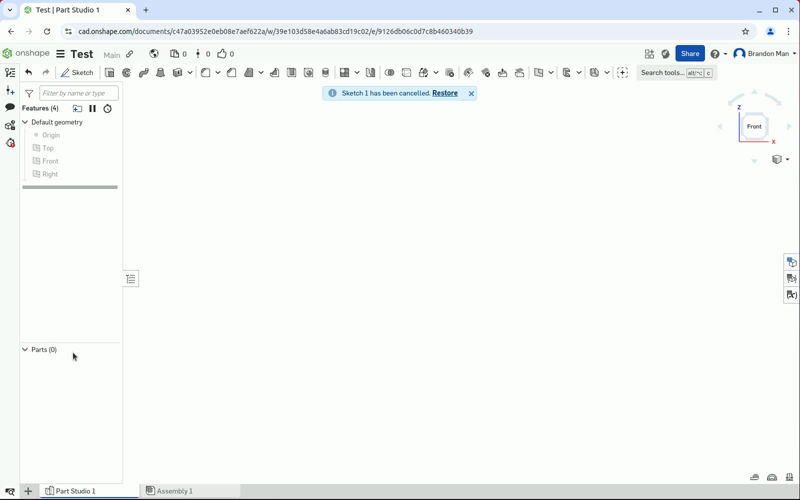
key(left)
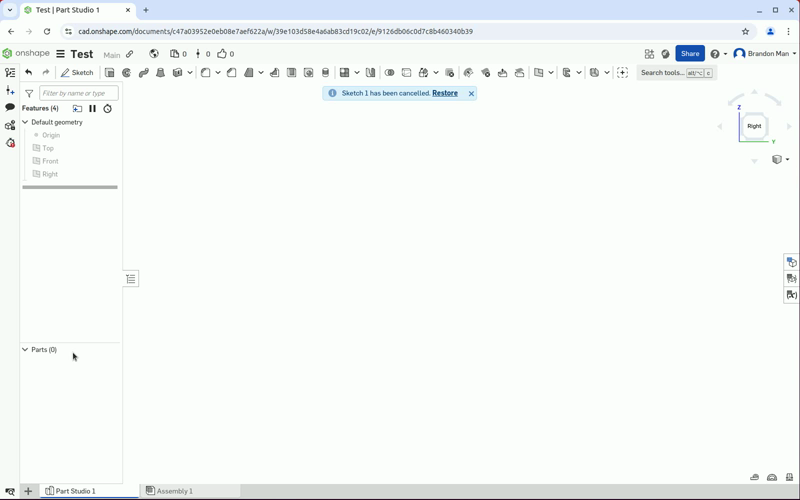
key_up(shift)
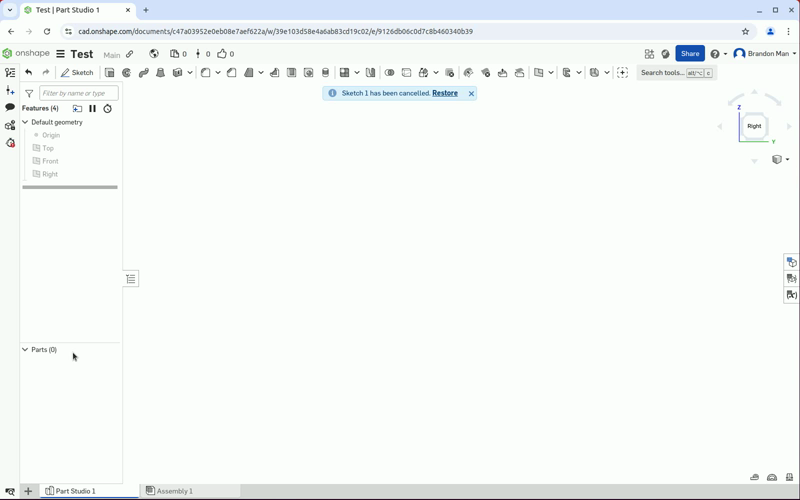
mouse_move(73, 352)
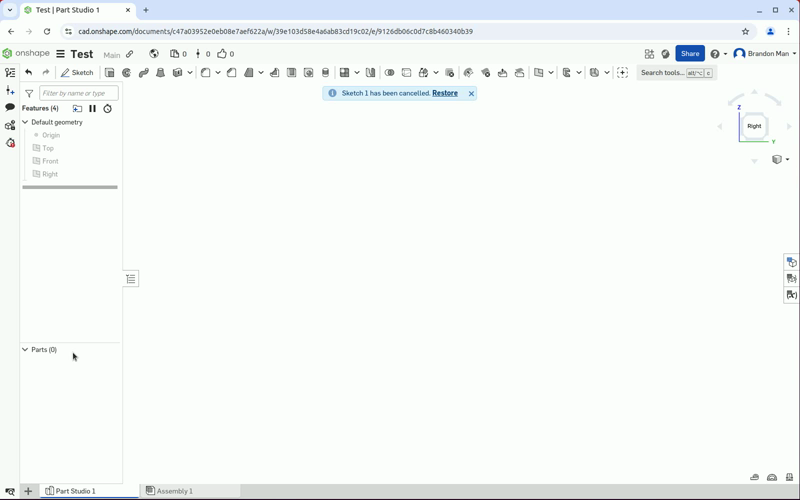
key(shift+y)
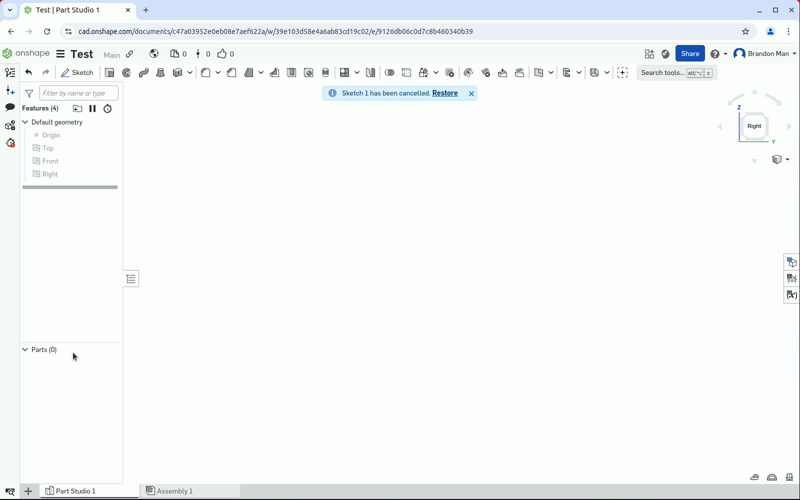
key(shift+s)
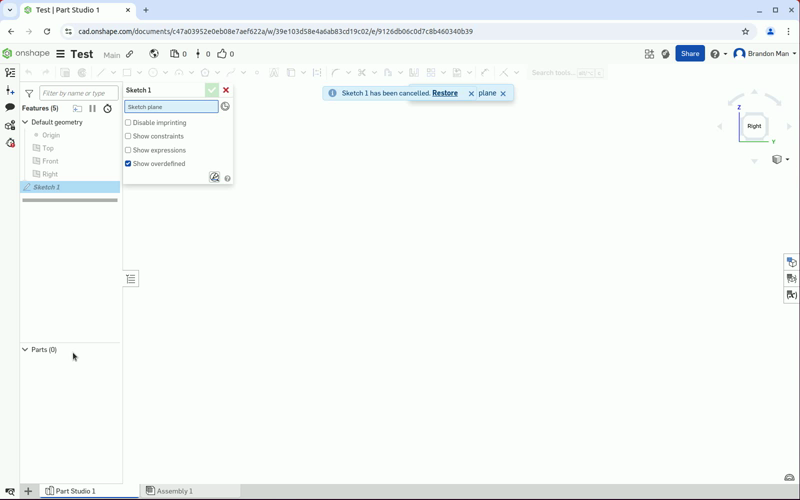
mouse_move(73, 176)
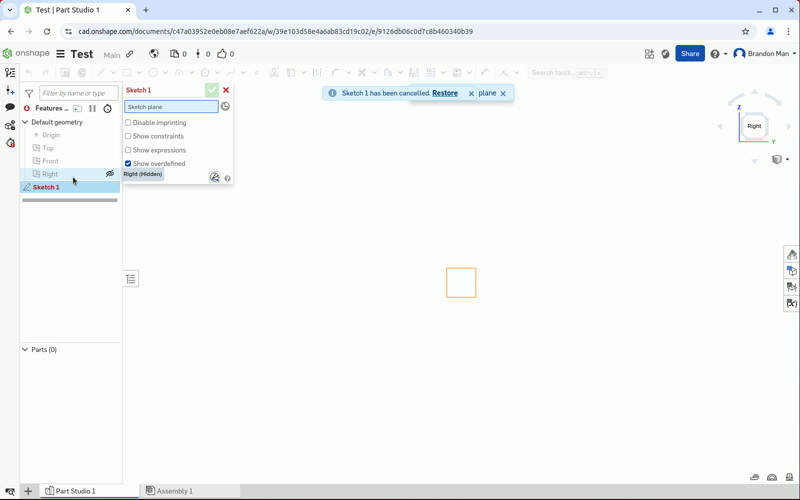
click(73, 176)
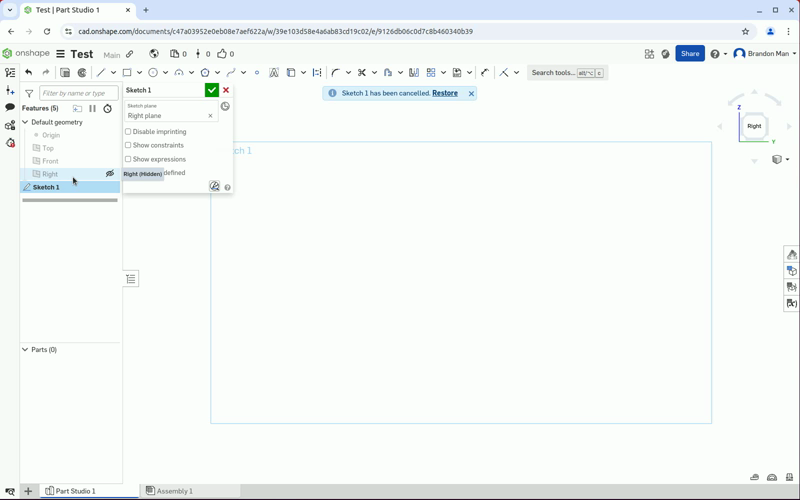
mouse_move(73, 352)
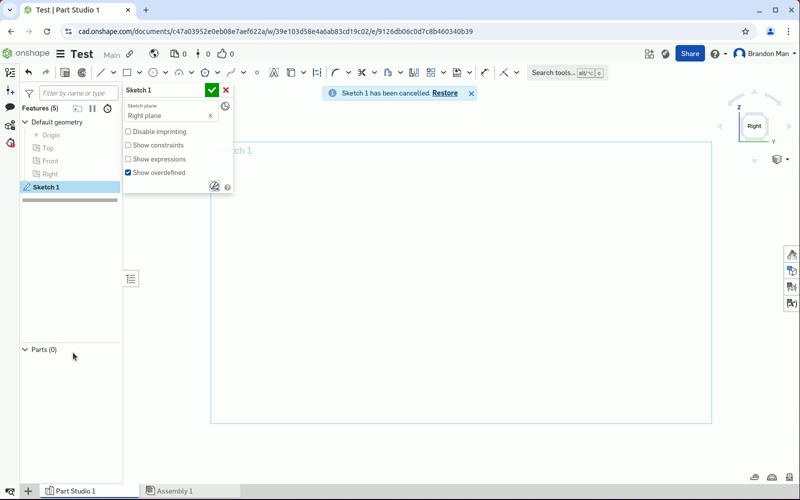
key(y)
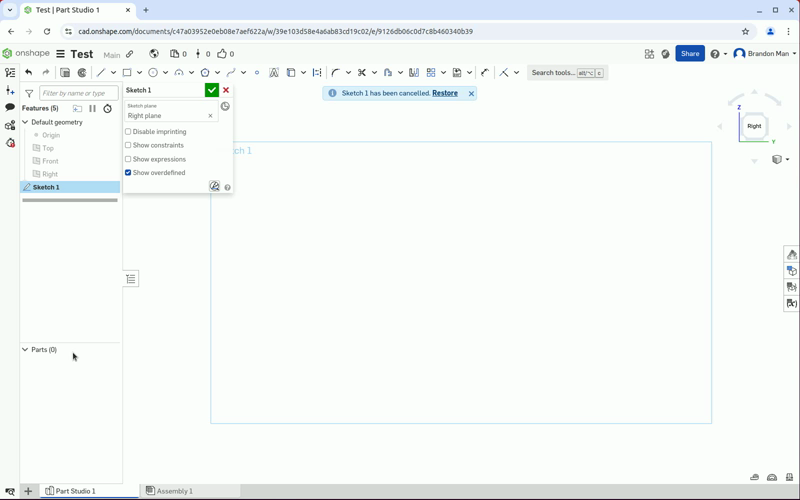
key(l)
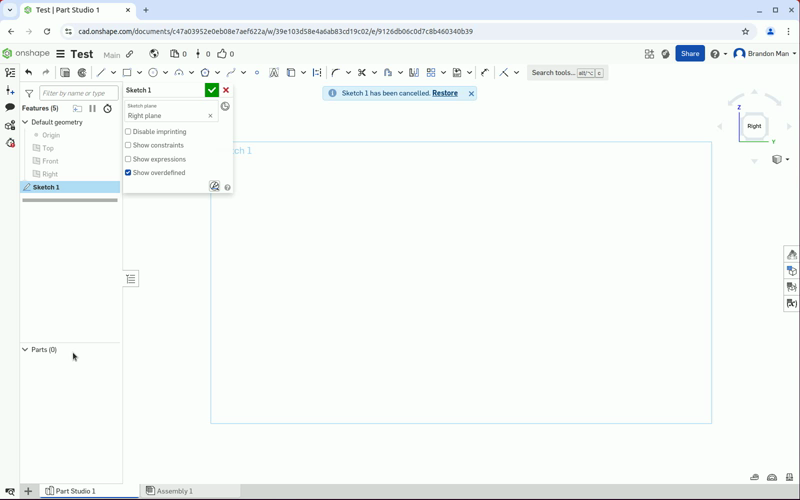
key_down(shift)
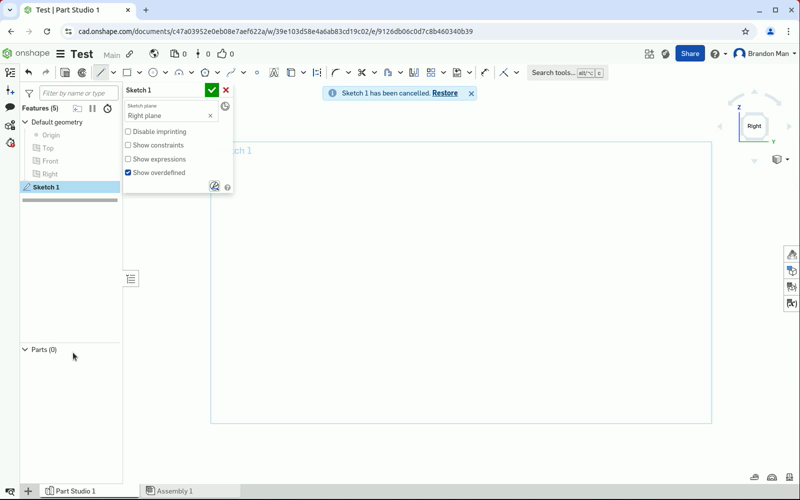
mouse_move(460, 266)
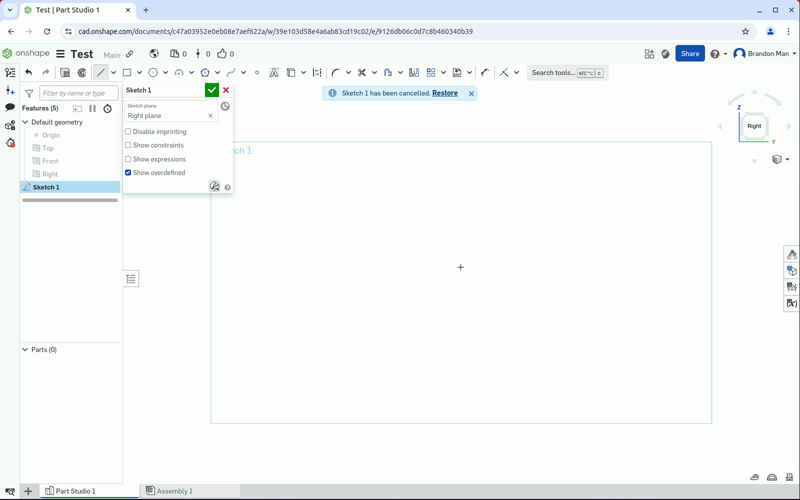
click(460, 266)
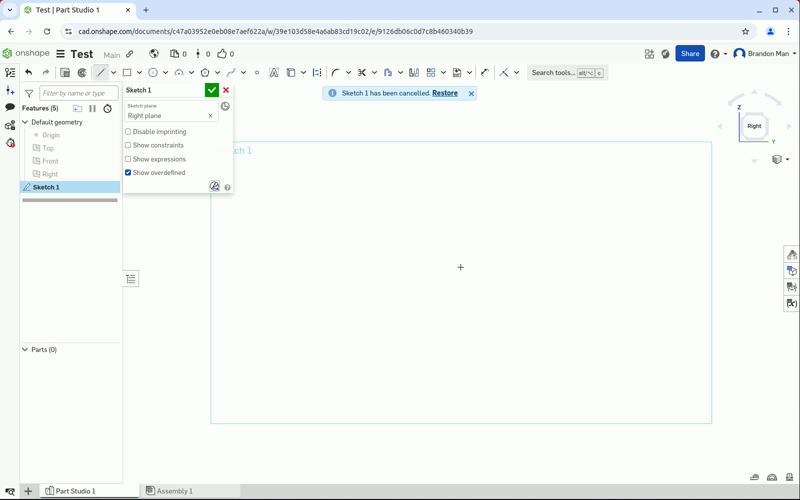
key_up(shift)
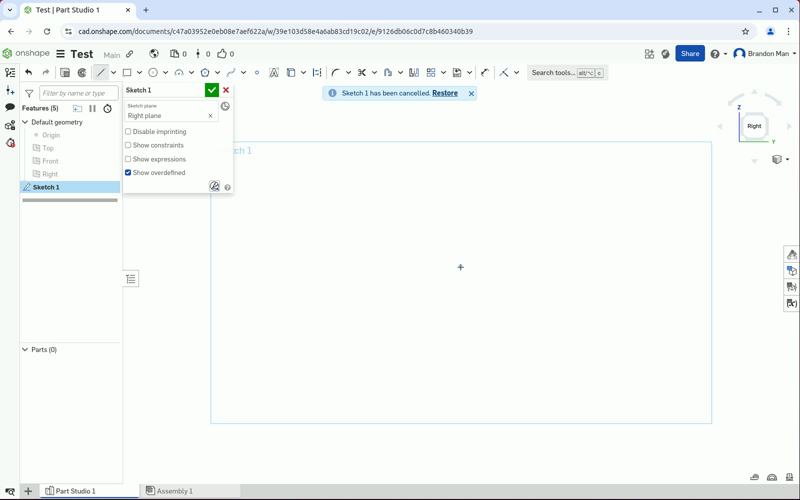
key_down(shift)
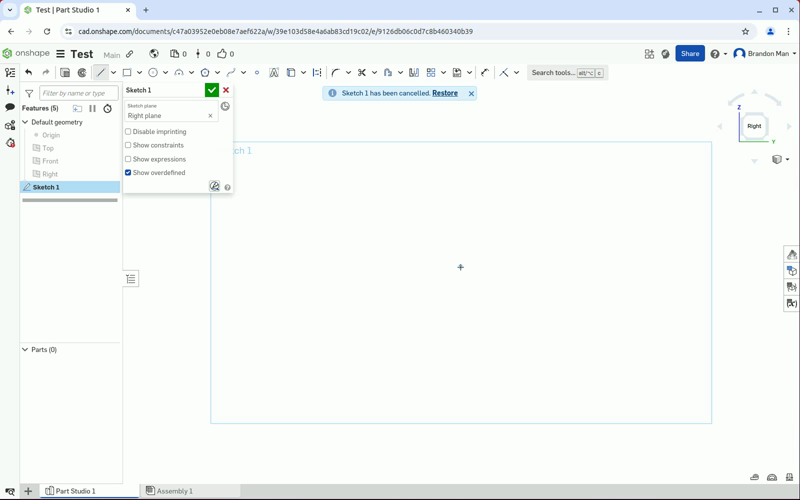
mouse_move(555, 266)
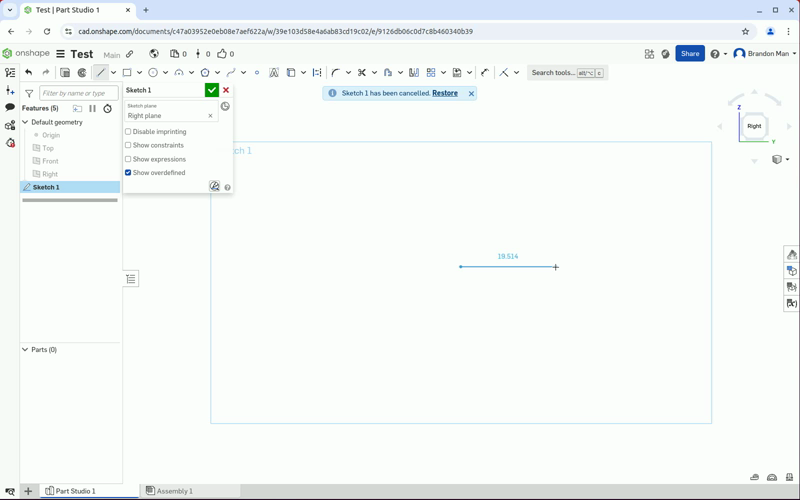
click(555, 266)
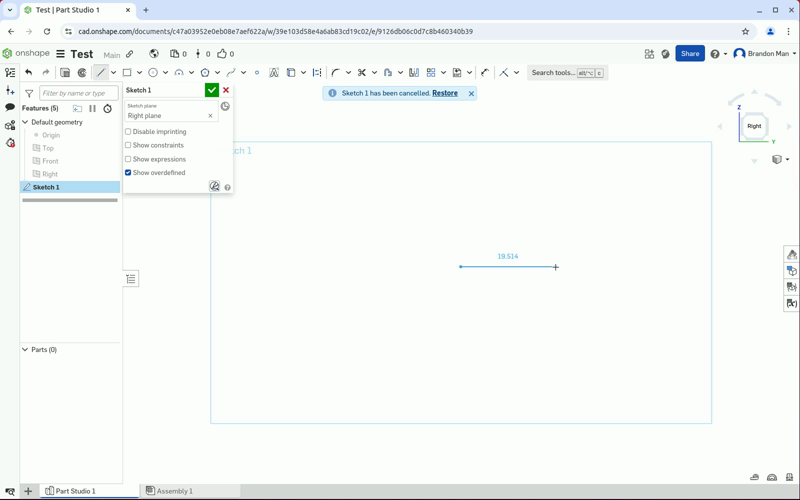
key_up(shift)
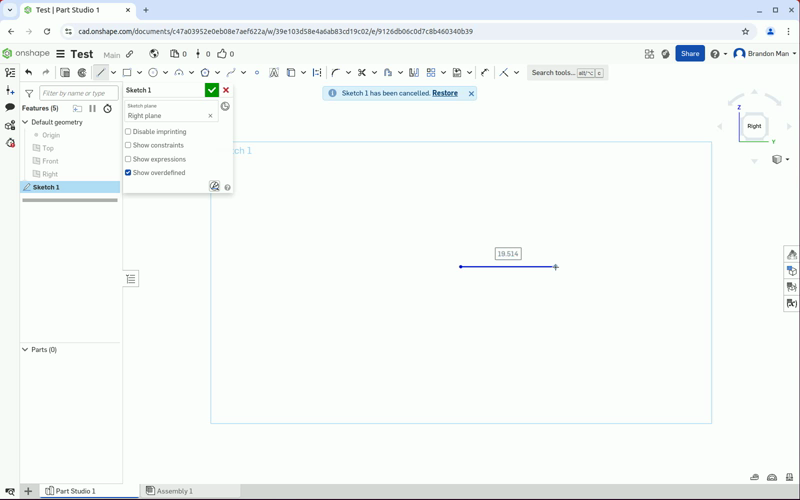
key_down(shift)
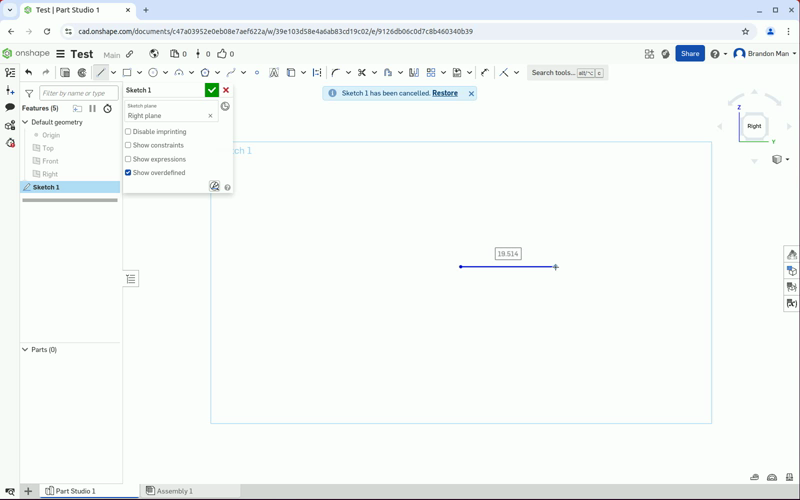
mouse_move(585, 266)
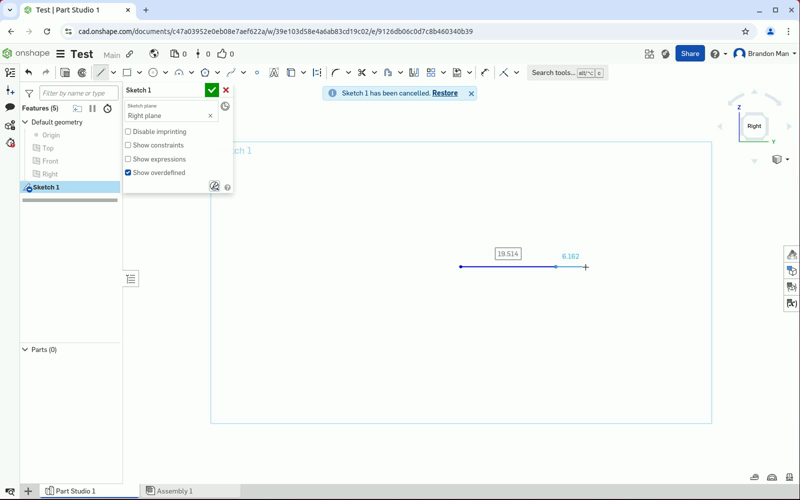
mouse_move(573, 266)
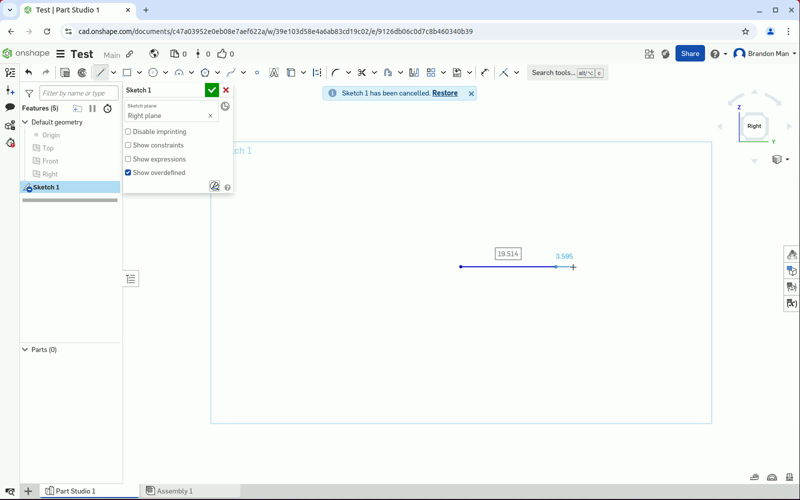
click(573, 266)
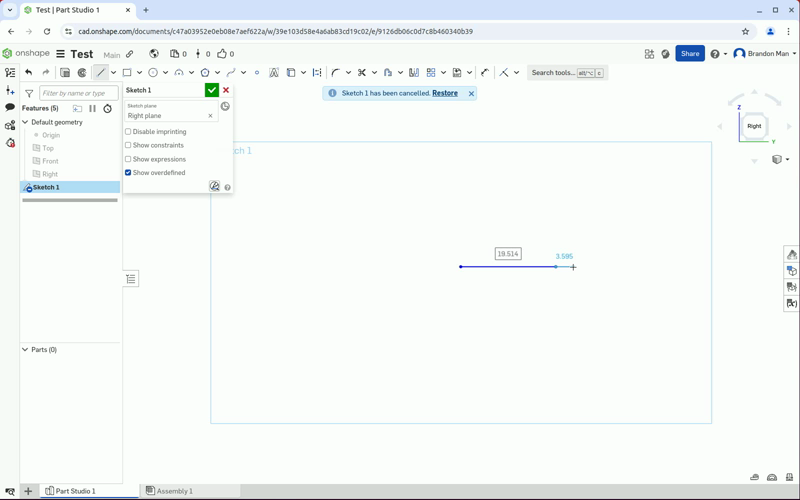
key_up(shift)
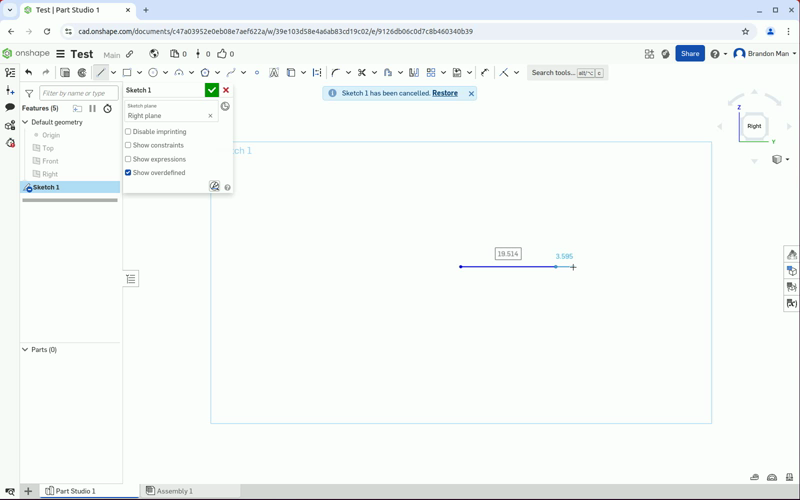
key_down(shift)
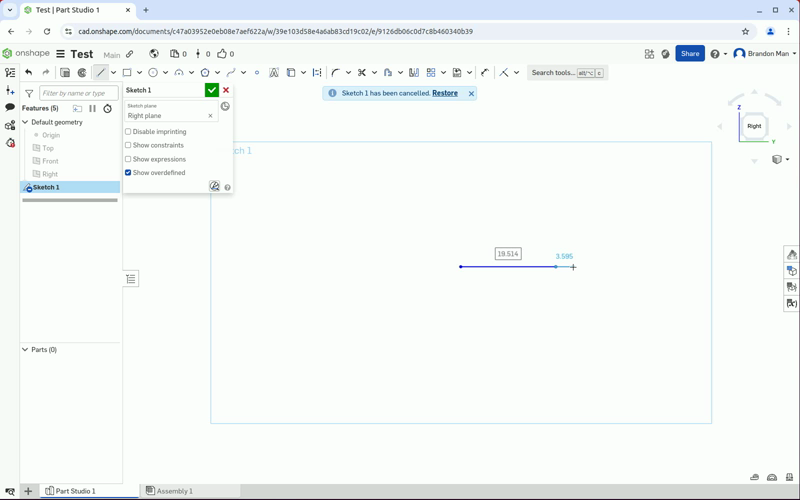
mouse_move(589, 266)
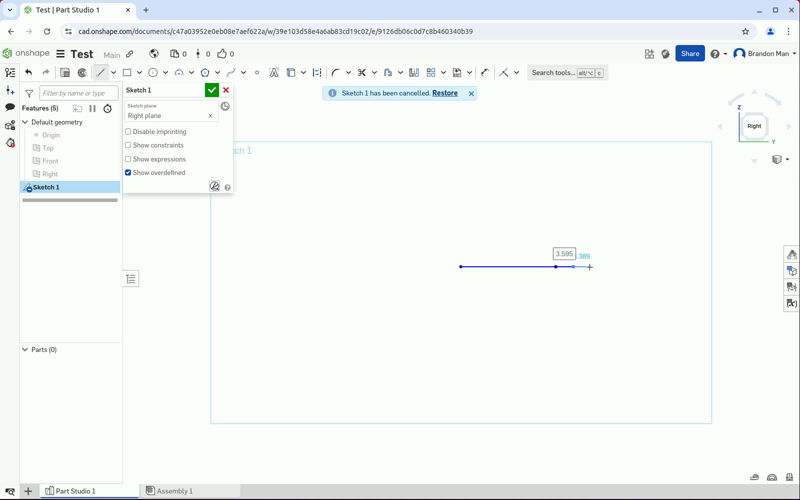
mouse_move(573, 234)
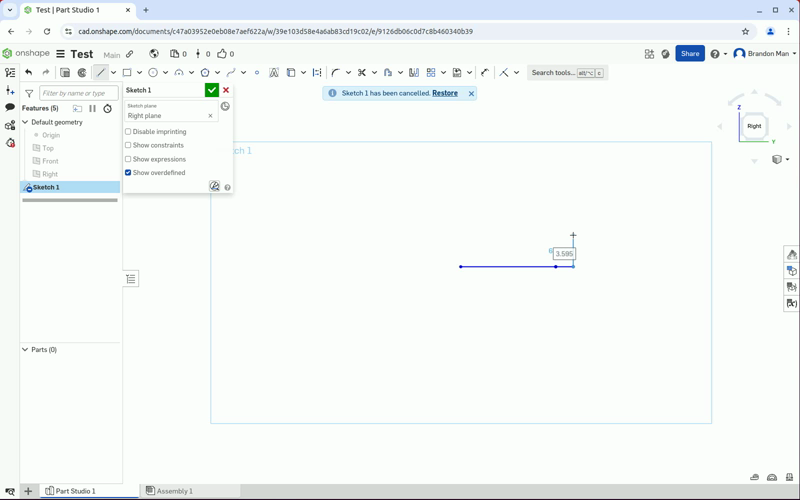
click(573, 234)
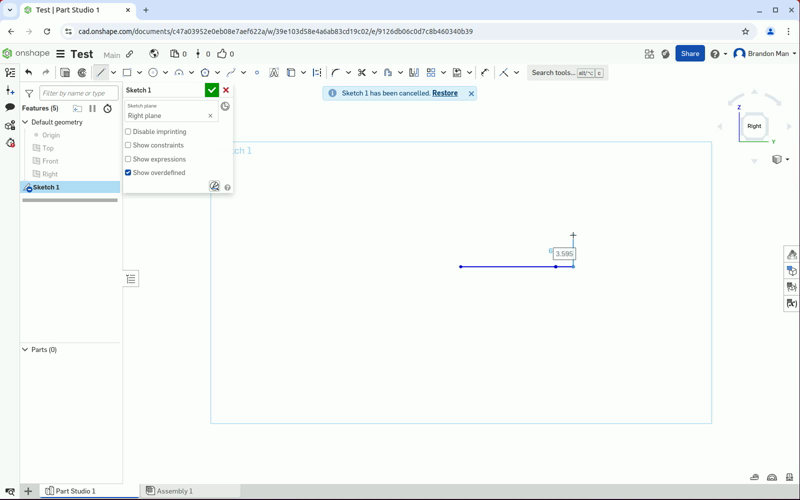
key_up(shift)
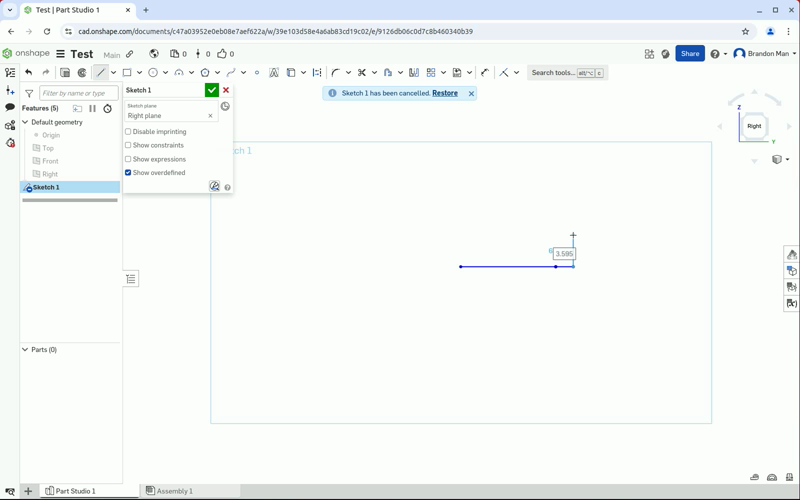
key_down(shift)
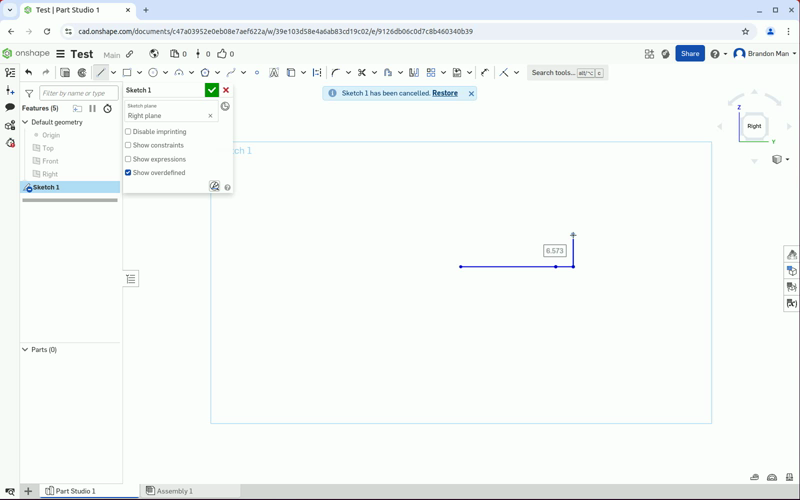
mouse_move(460, 234)
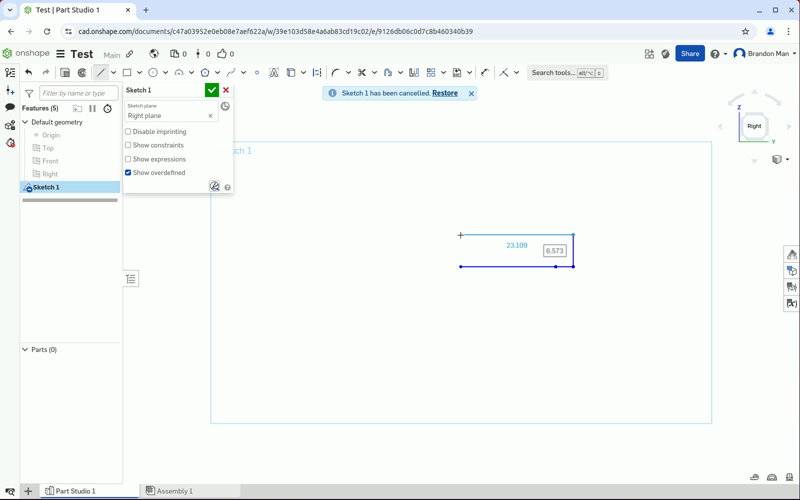
click(460, 234)
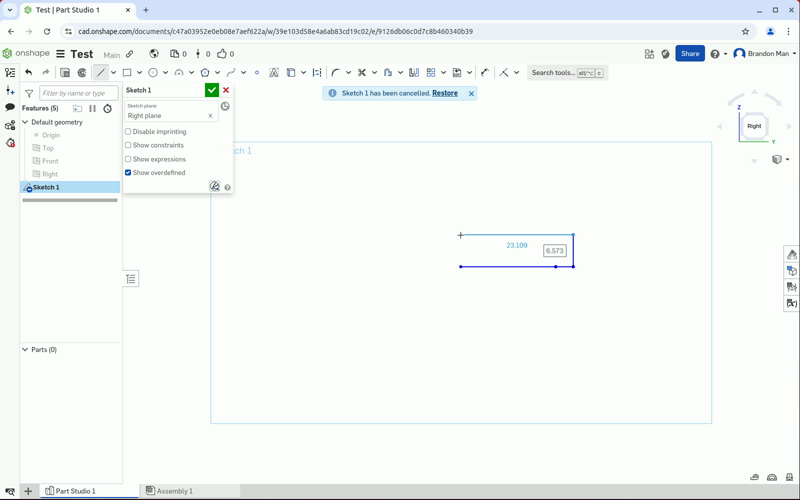
key_up(shift)
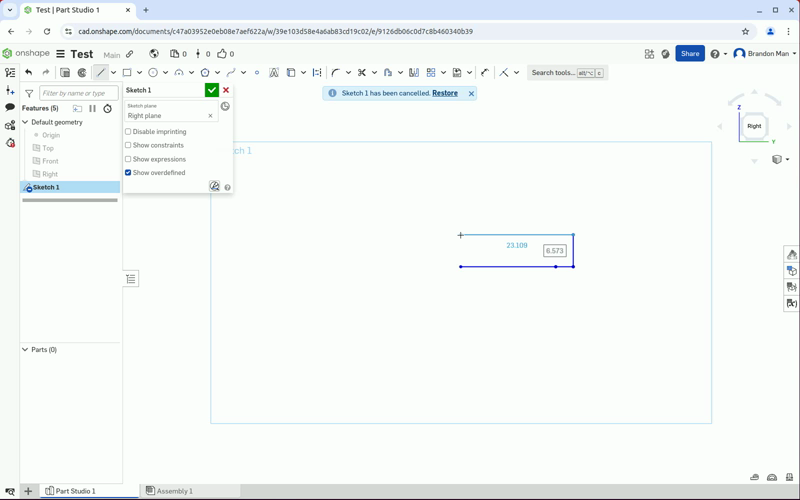
mouse_move(490, 234)
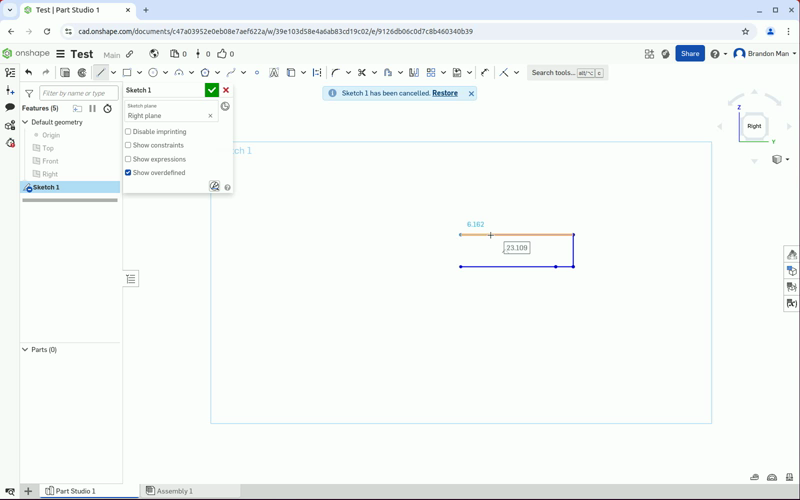
key_down(shift)
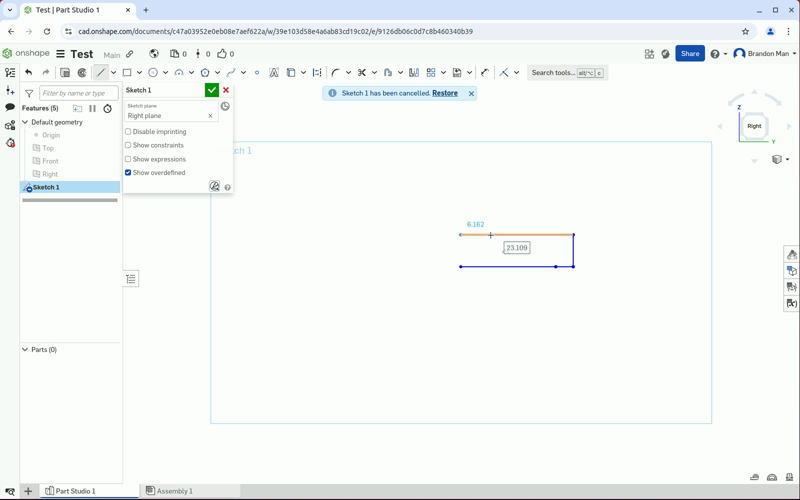
mouse_move(460, 266)
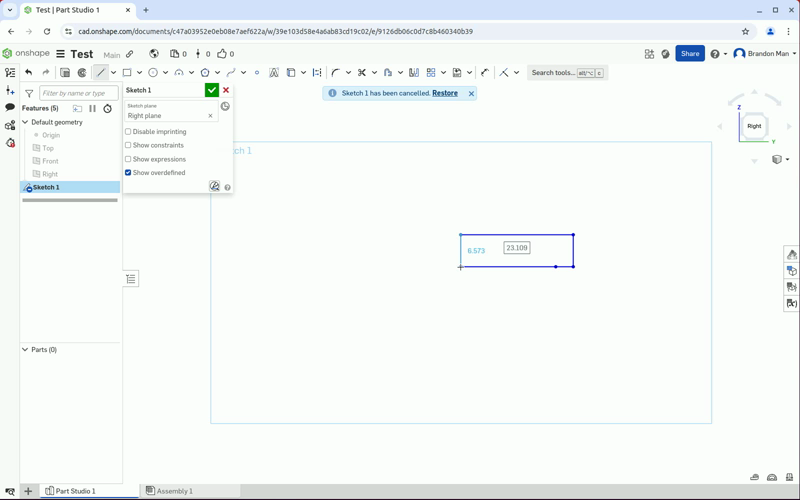
key_up(shift)
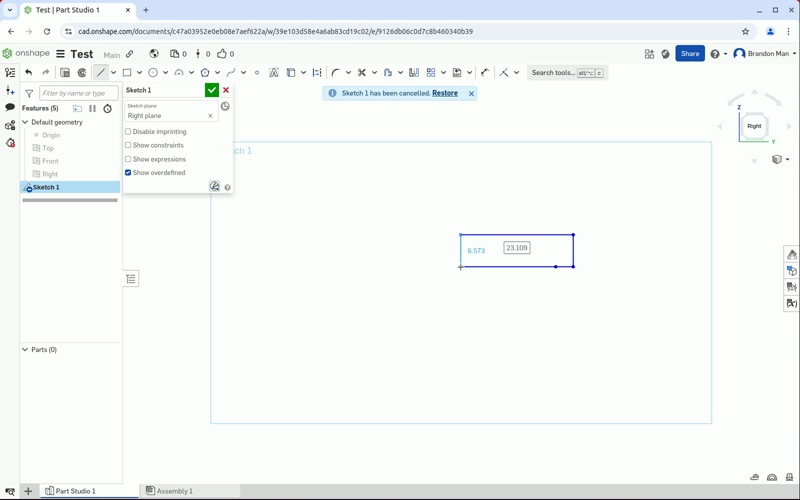
click(460, 266)
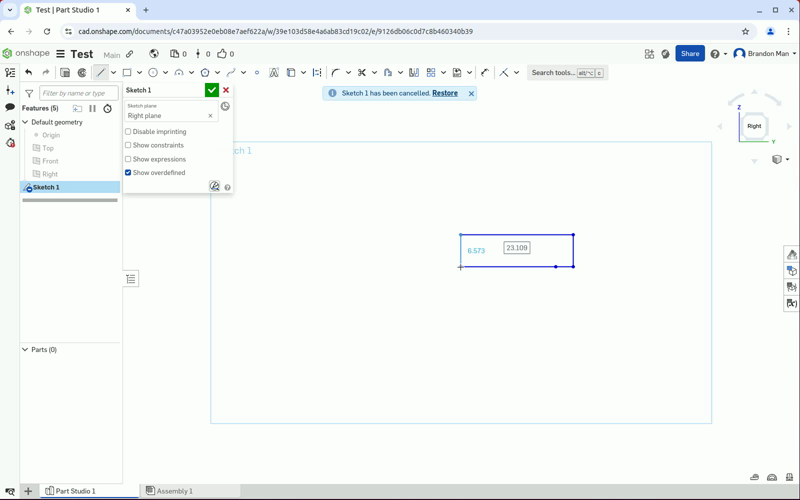
key(esc)
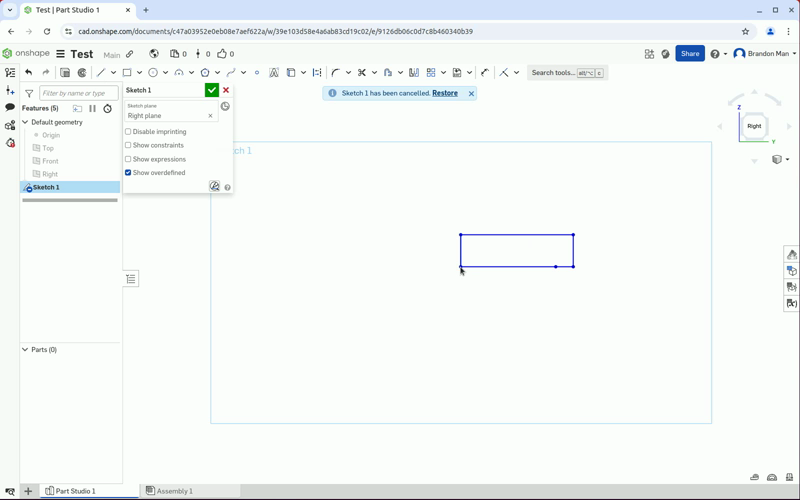
mouse_move(520, 258)
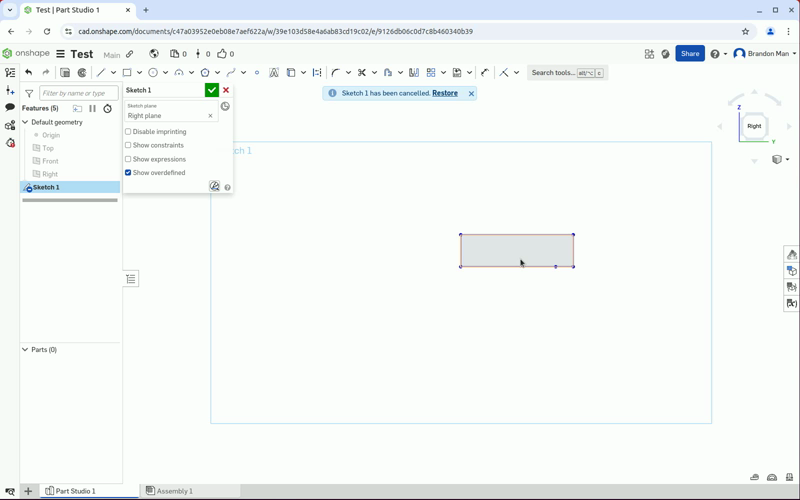
click(520, 258)
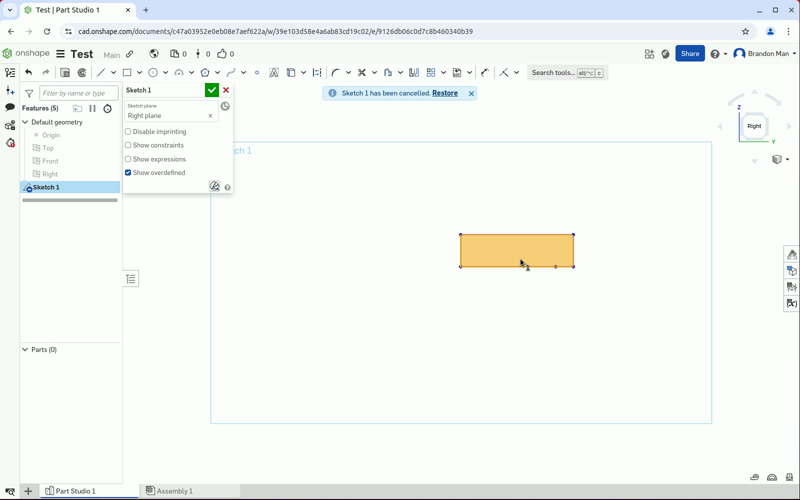
mouse_move(73, 352)
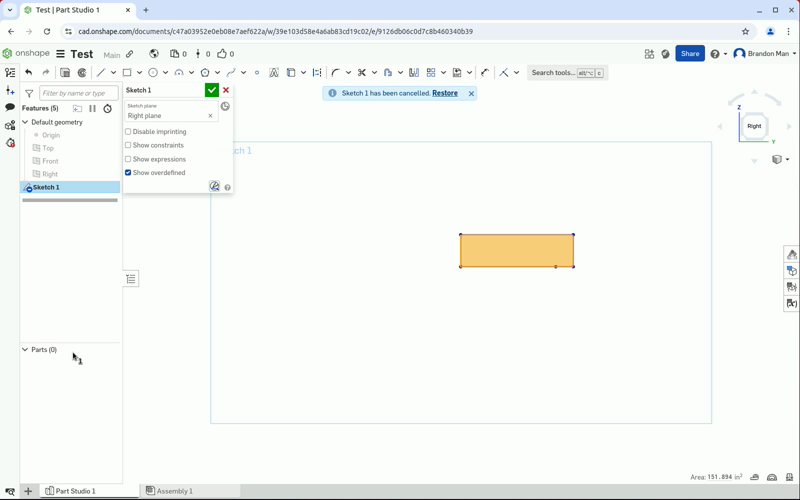
key(shift+y)
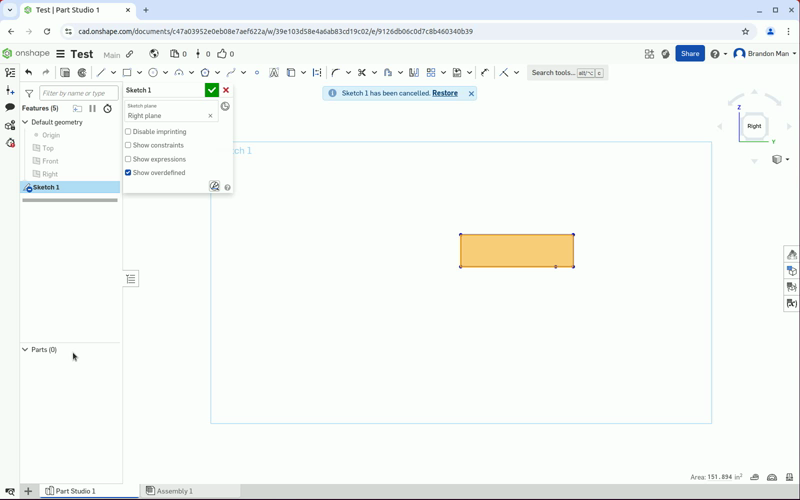
key(shift+e)
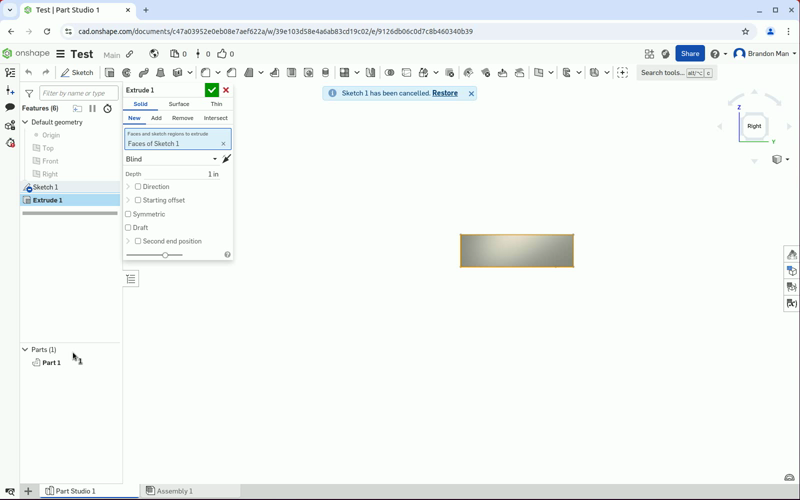
mouse_move(143, 106)
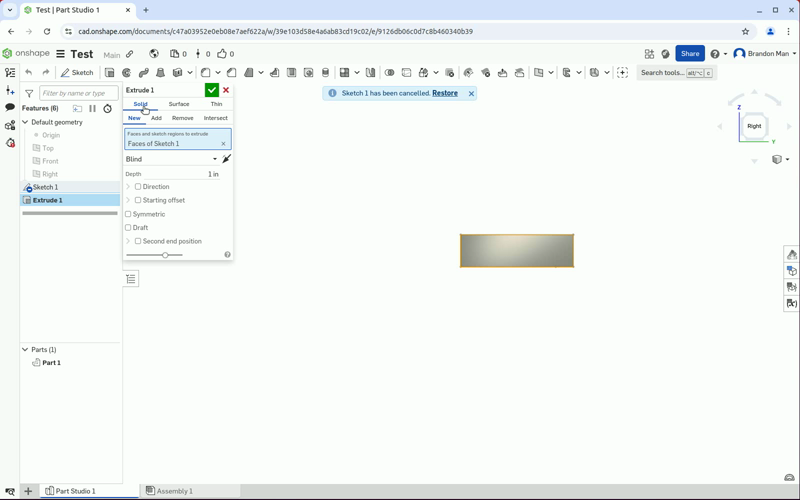
click(143, 106)
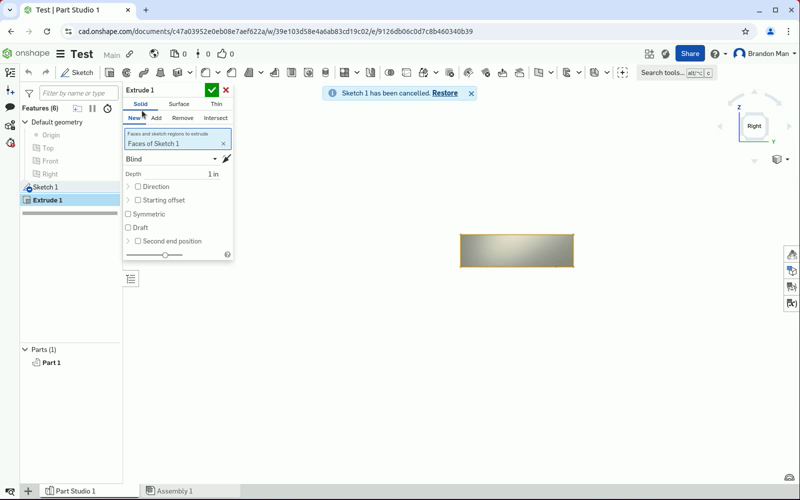
mouse_move(137, 120)
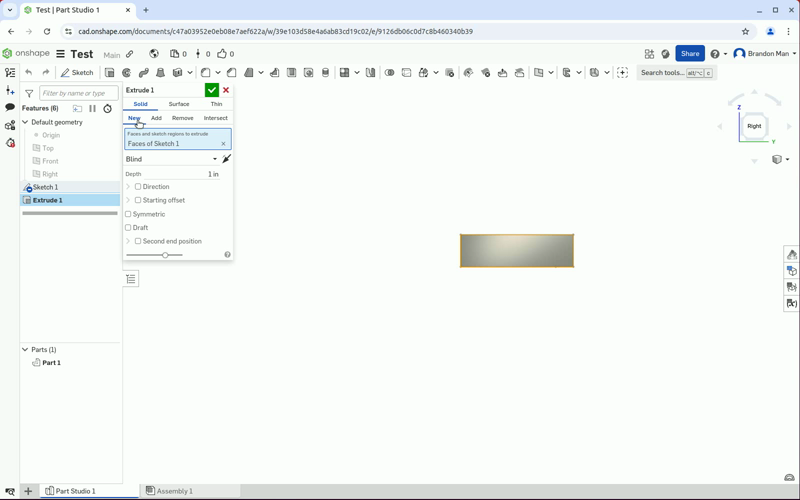
click(137, 120)
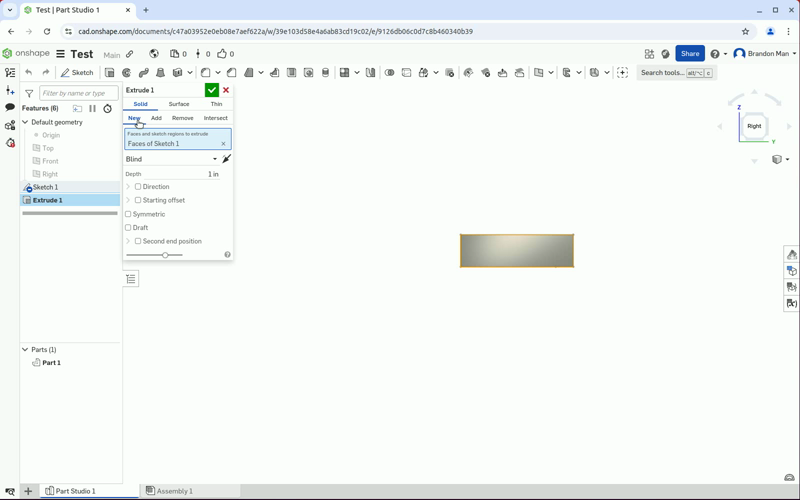
key(tab, 4)
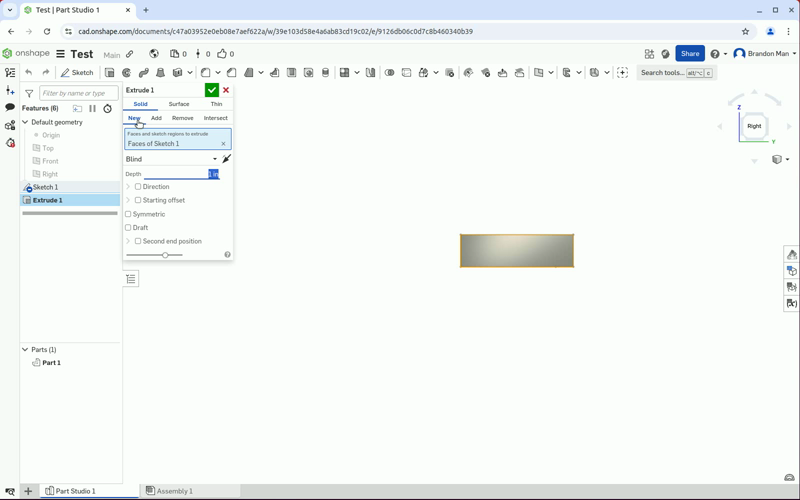
text(8.184)
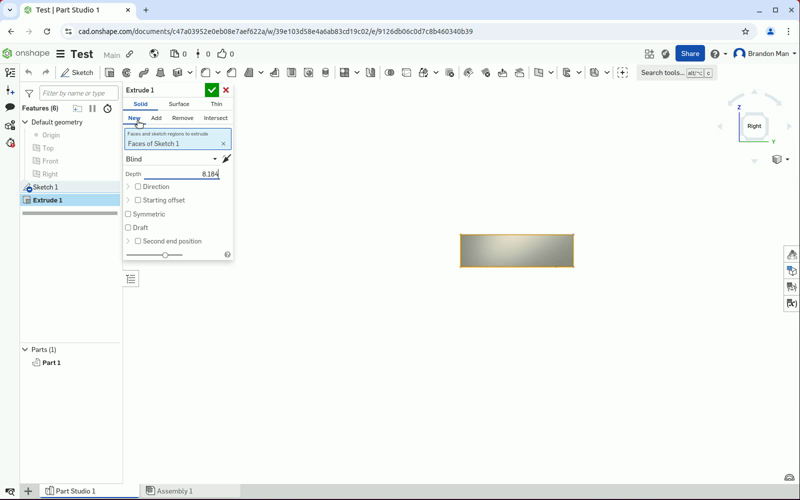
key(enter)
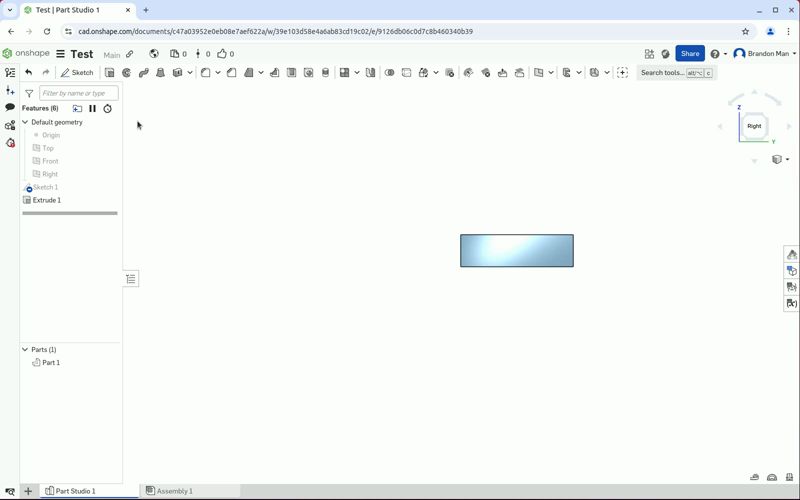
key(shift+h)
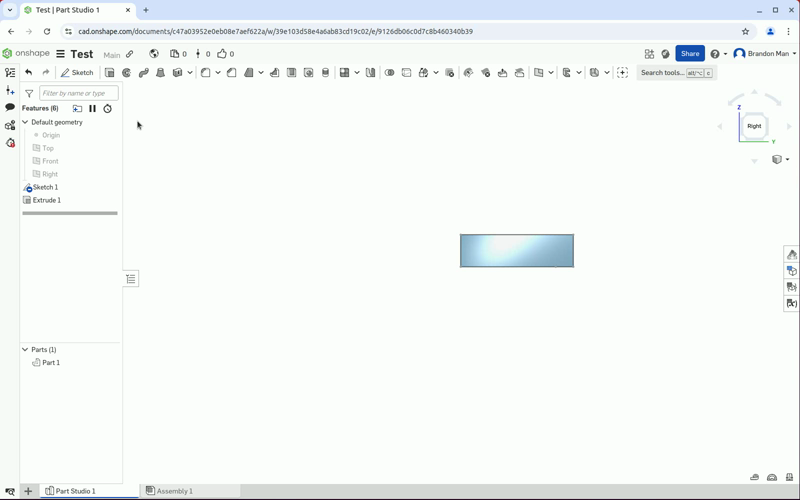
key(shift+h)
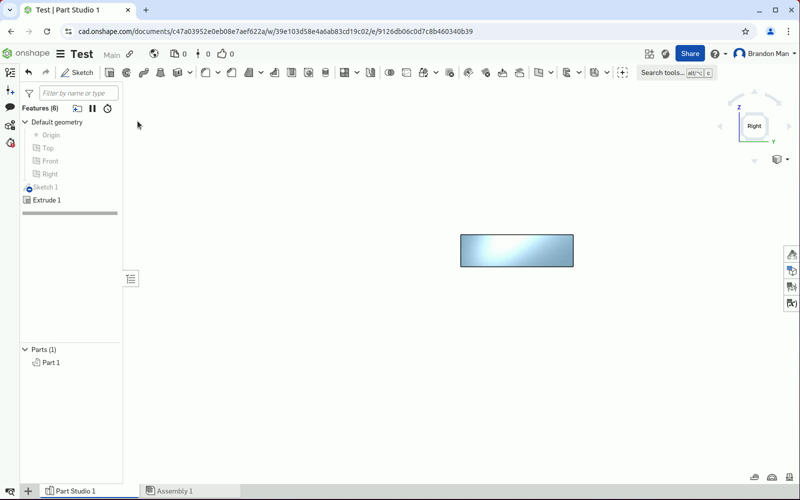
mouse_move(73, 189)
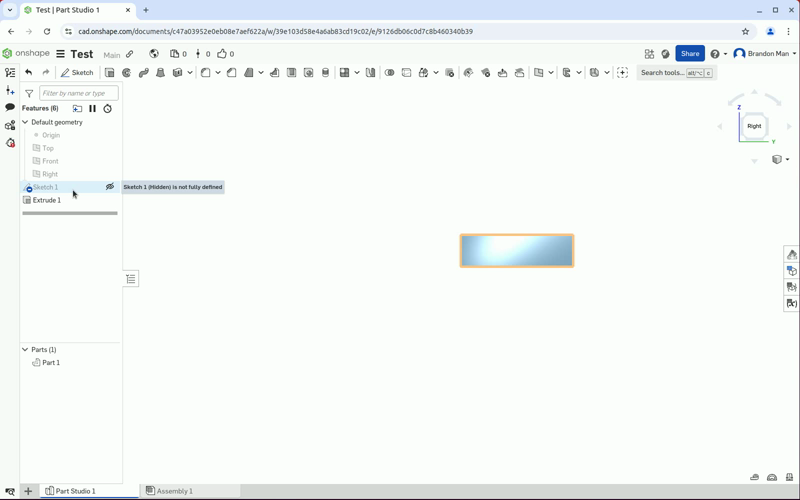
click(73, 189)
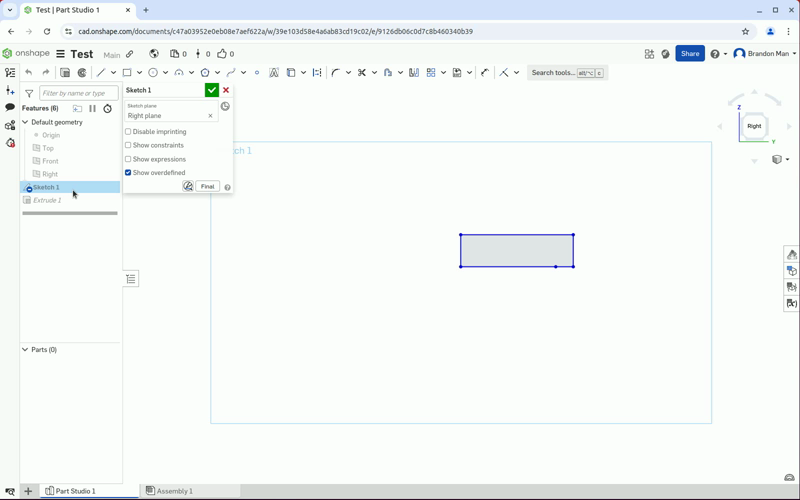
mouse_move(229, 92)
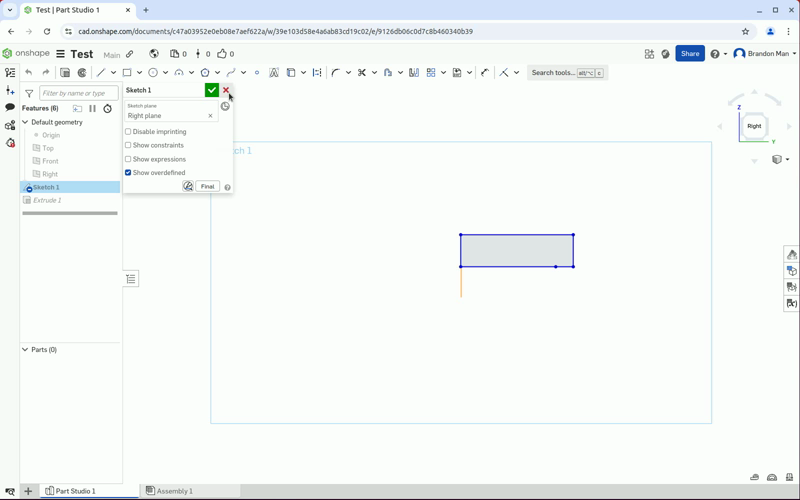
click(229, 92)
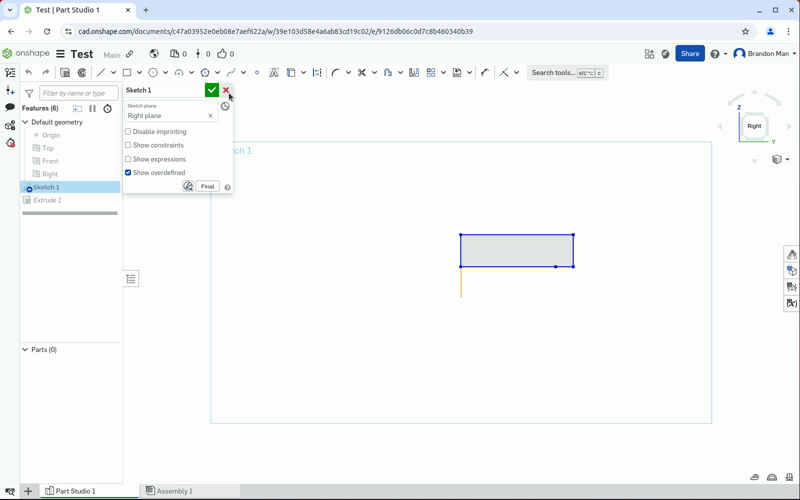
key(shift+s)
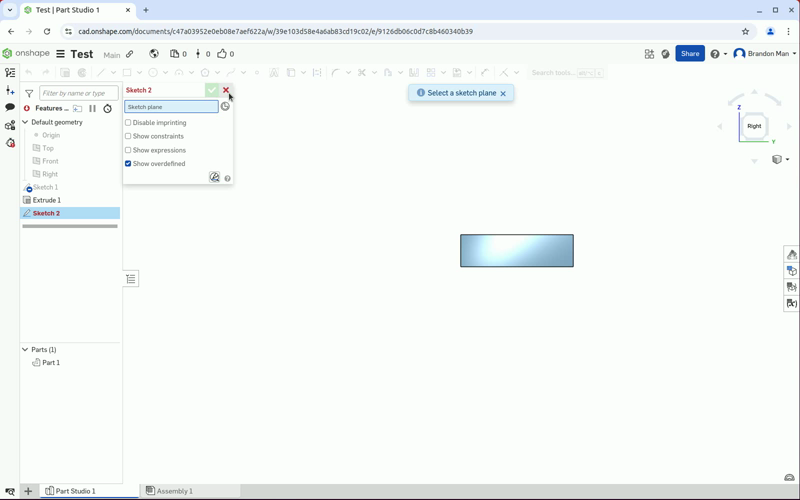
mouse_move(73, 176)
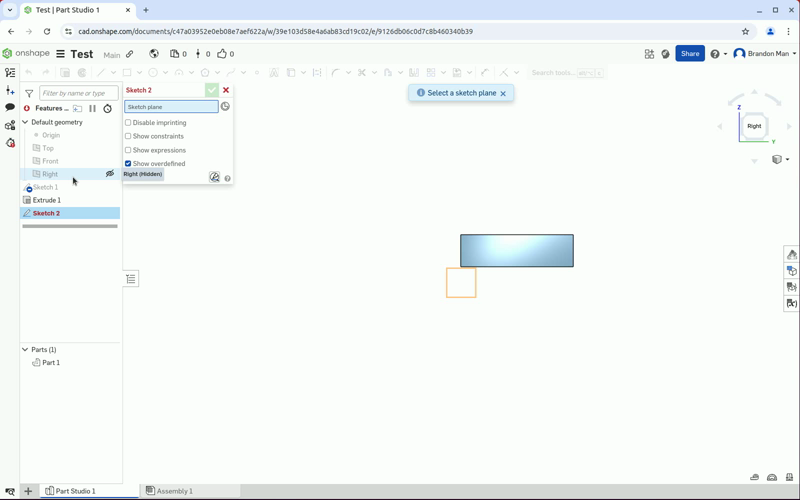
click(73, 176)
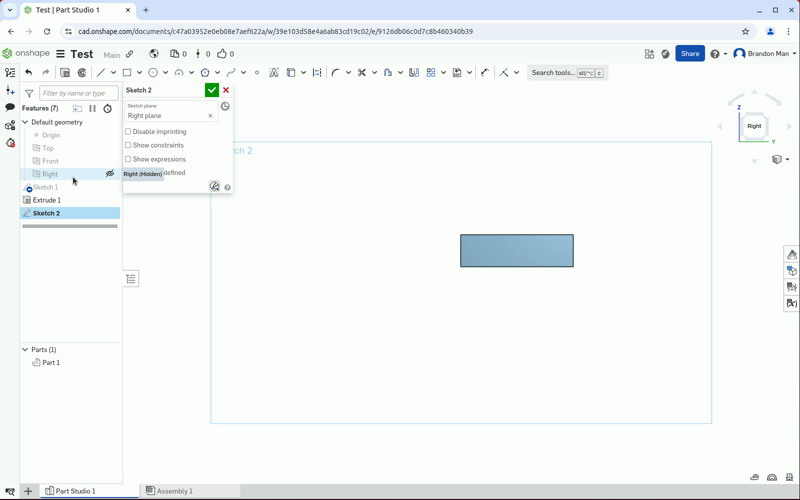
mouse_move(73, 352)
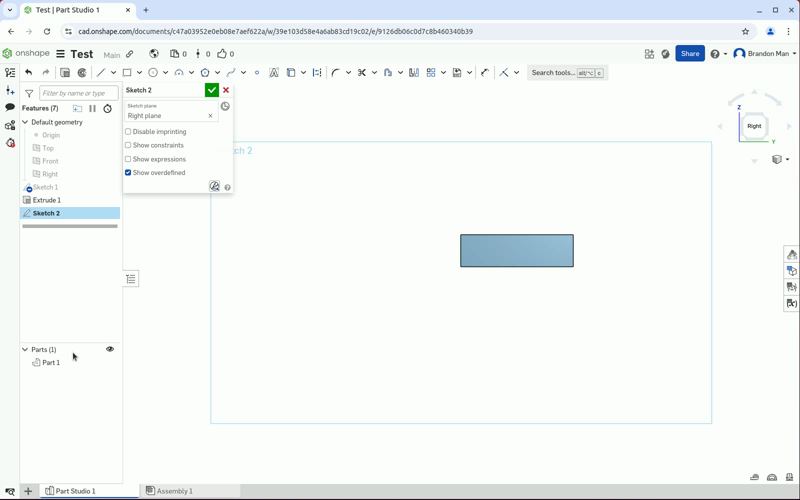
key(y)
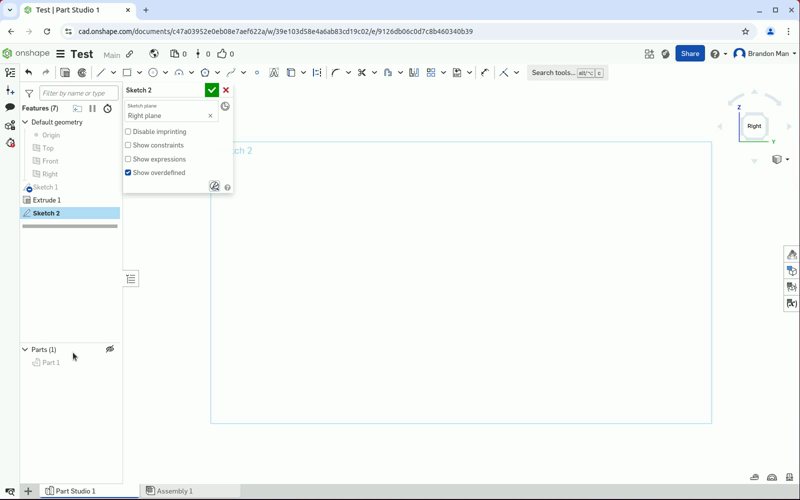
key(l)
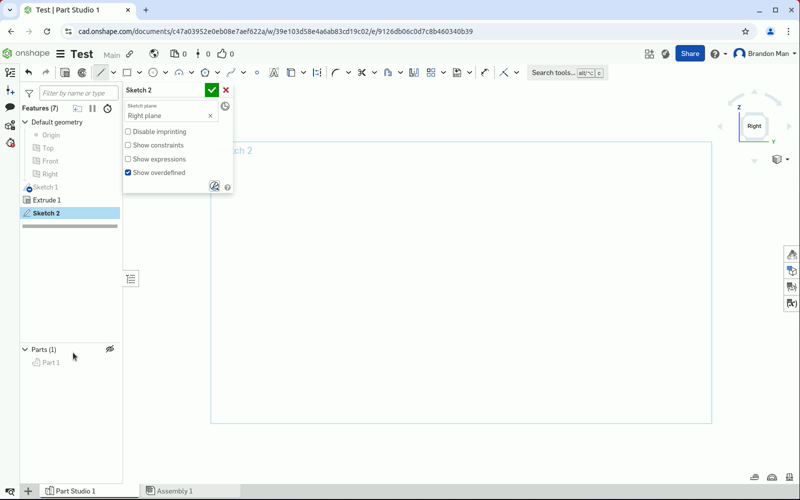
key_down(shift)
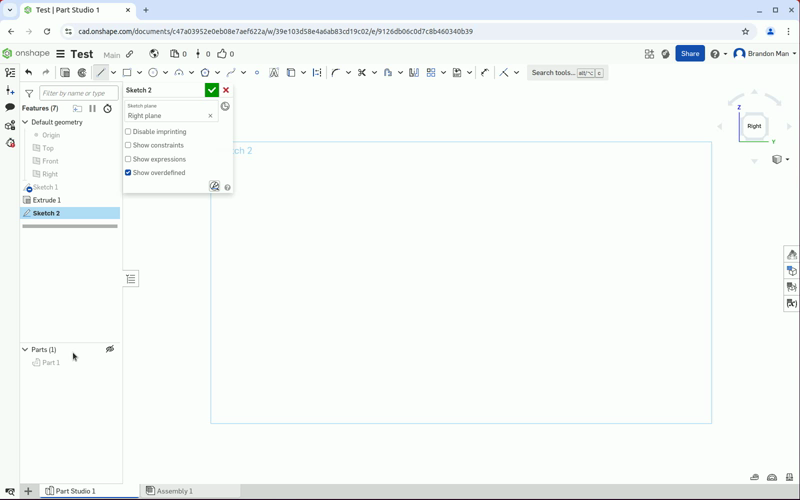
mouse_move(477, 299)
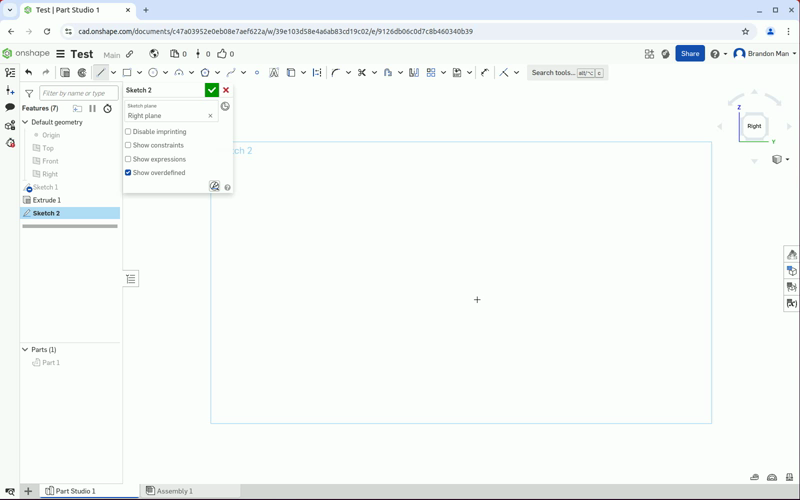
click(477, 299)
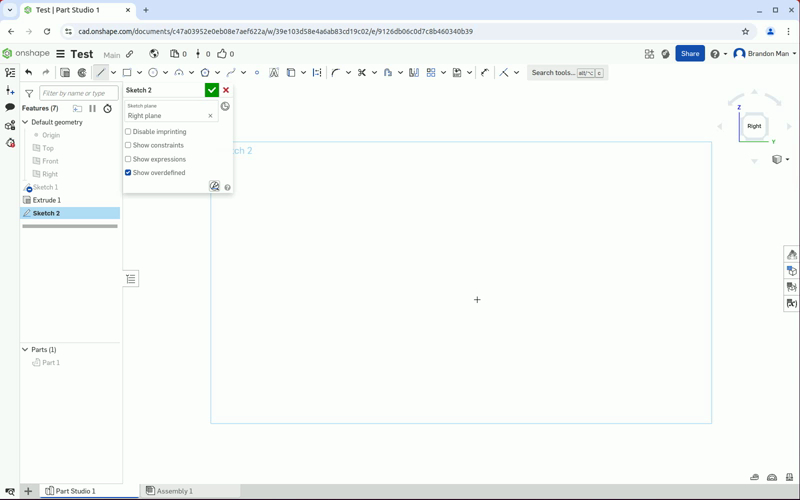
key_up(shift)
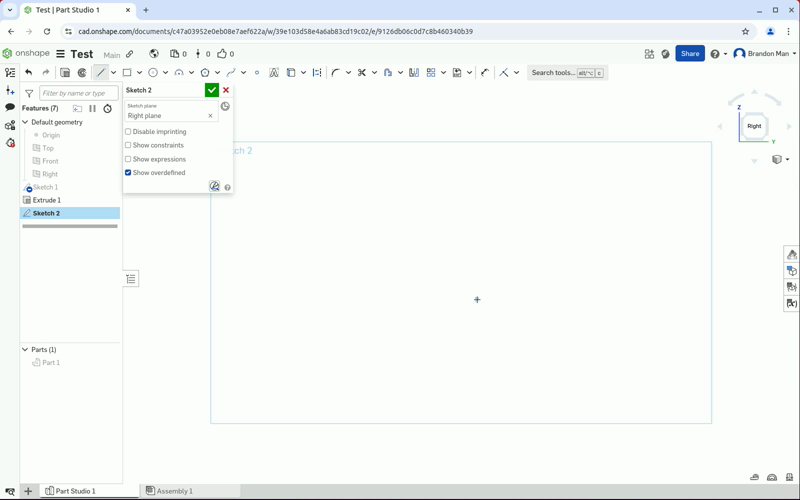
key_down(shift)
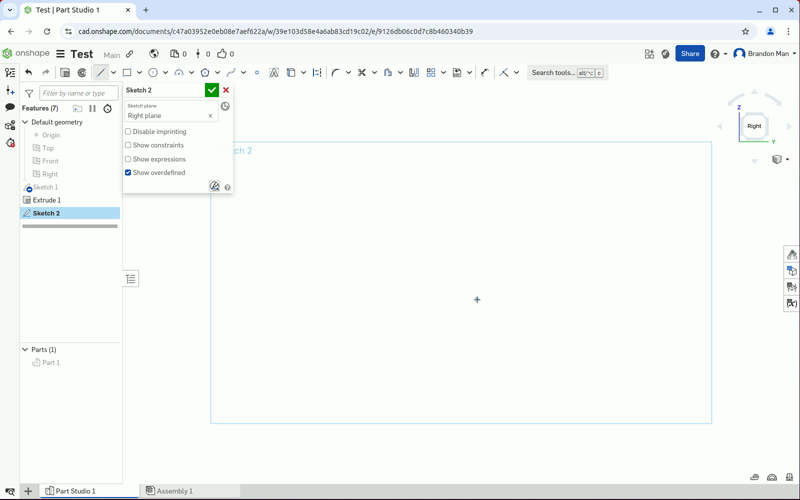
mouse_move(507, 299)
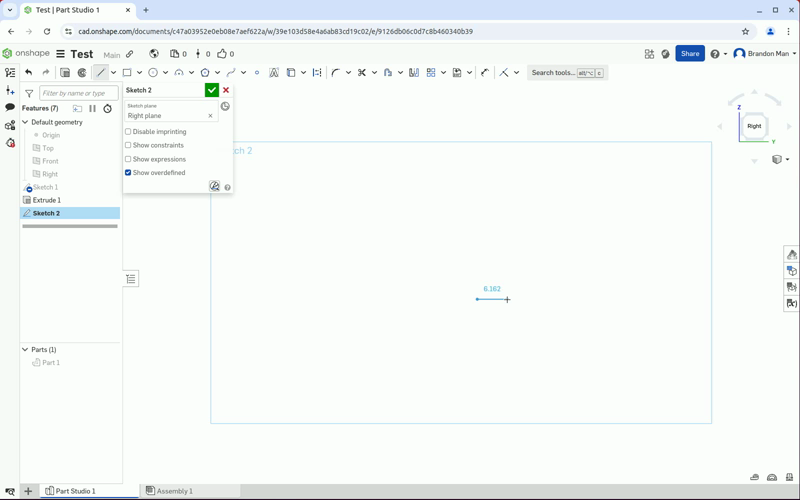
mouse_move(483, 296)
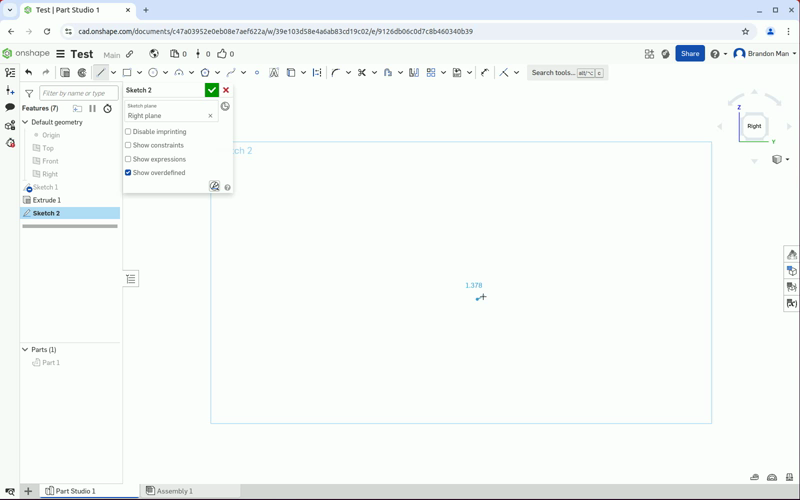
scroll(6)
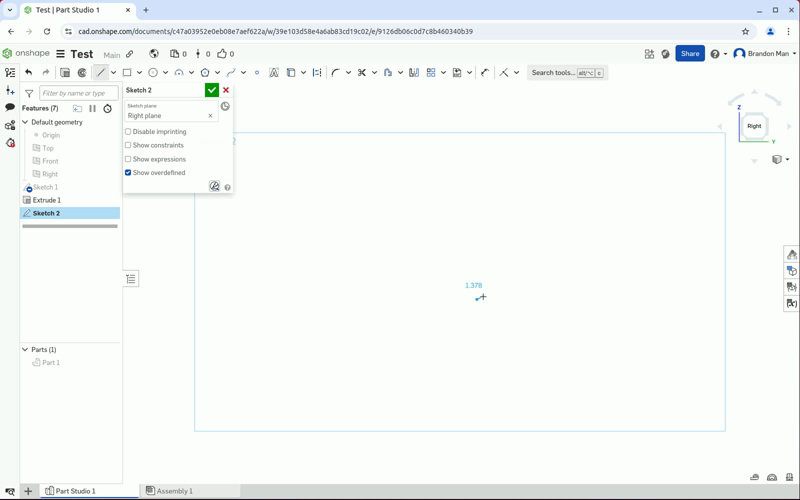
scroll(6)
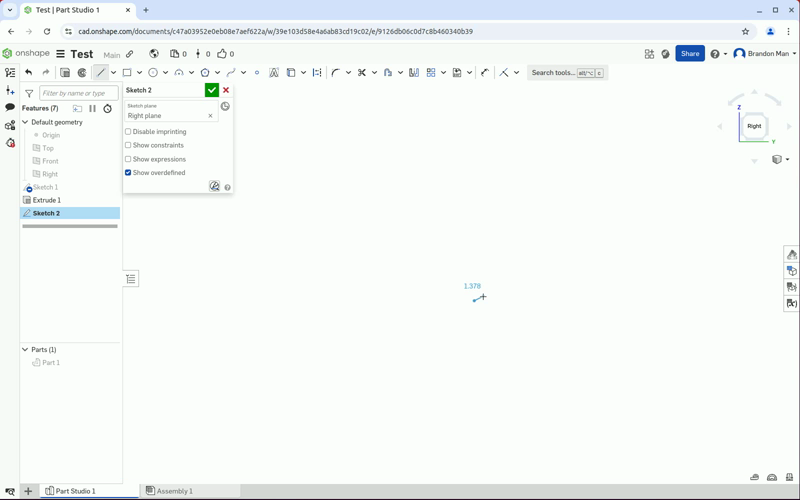
scroll(6)
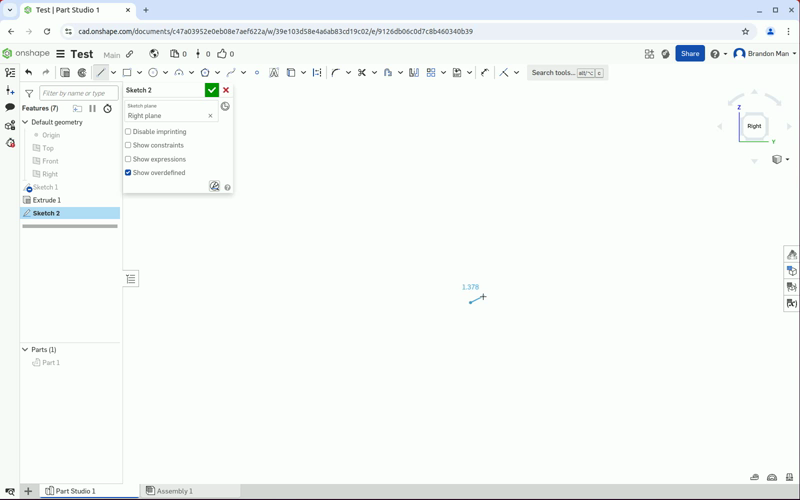
scroll(6)
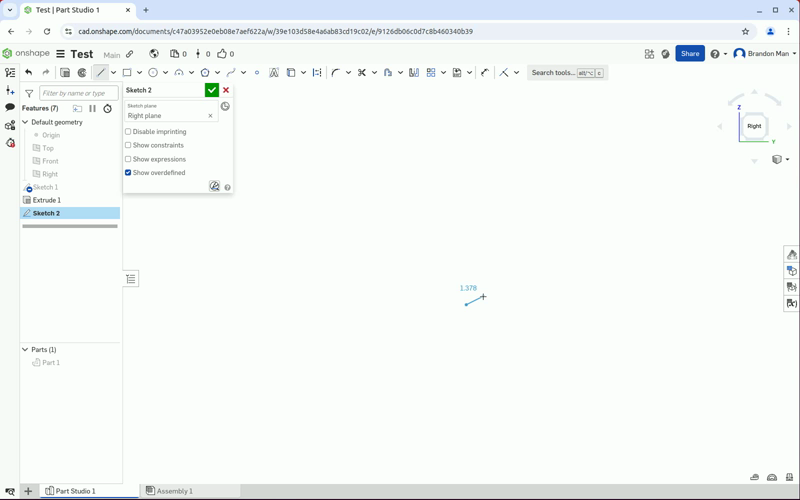
scroll(6)
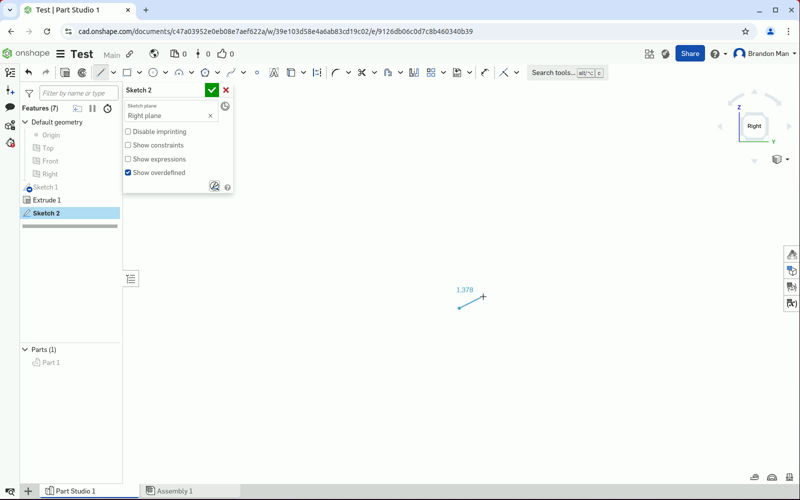
scroll(6)
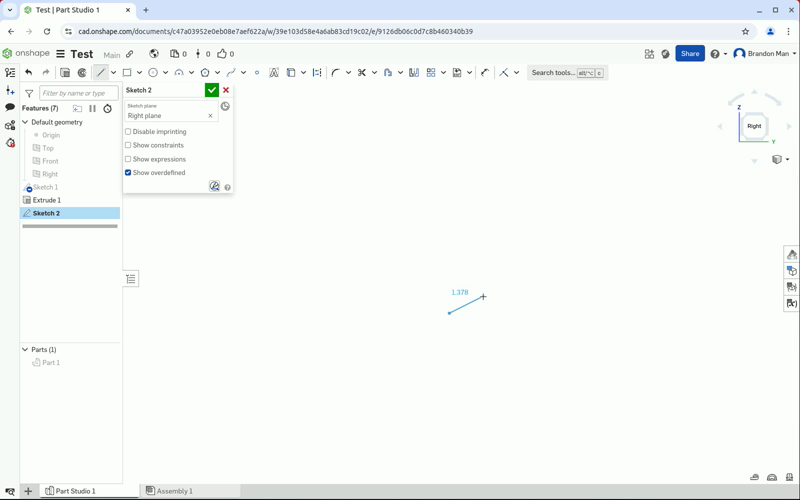
scroll(6)
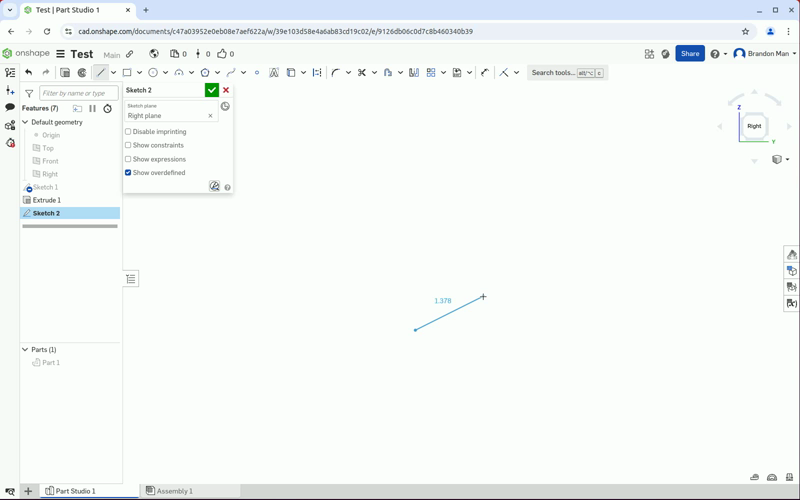
click(483, 296)
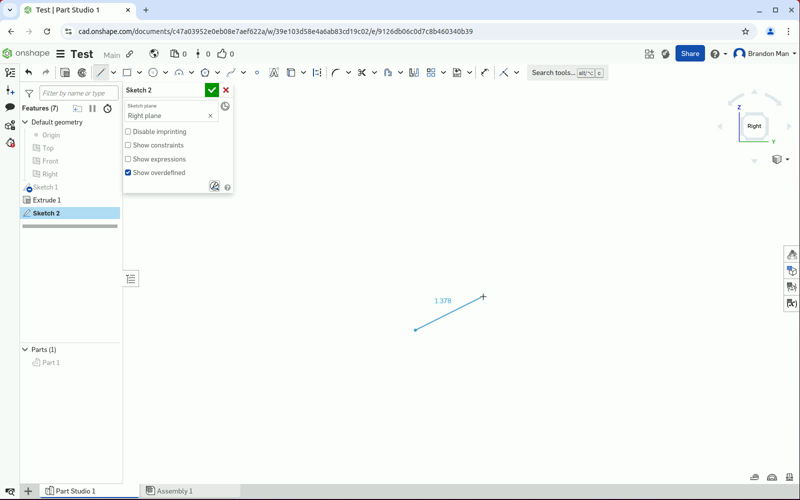
scroll(-6)
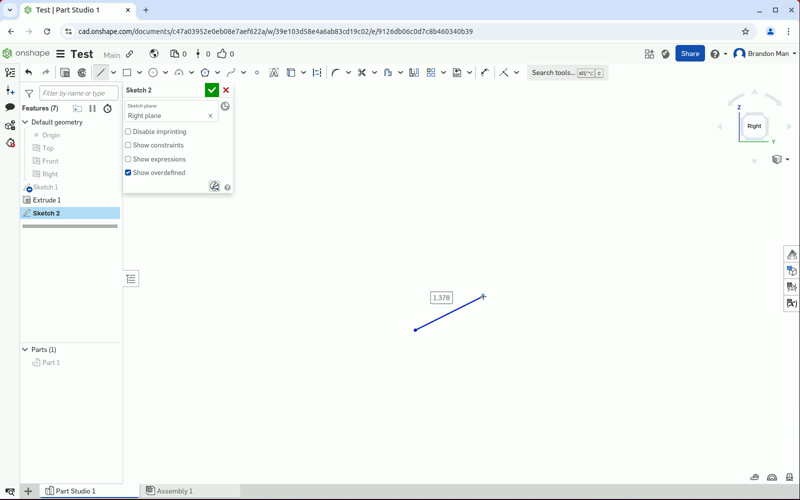
scroll(-6)
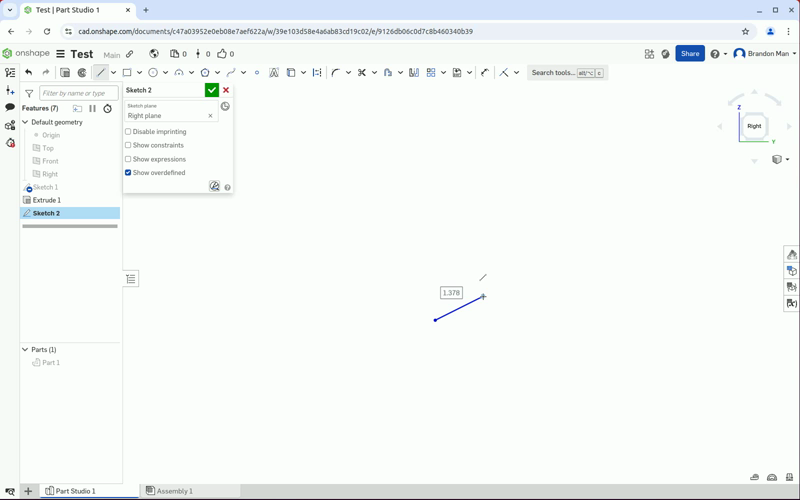
scroll(-6)
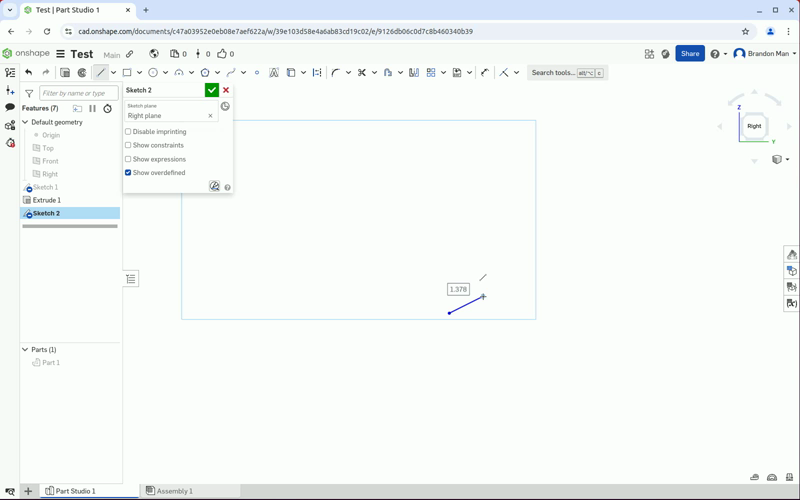
scroll(-6)
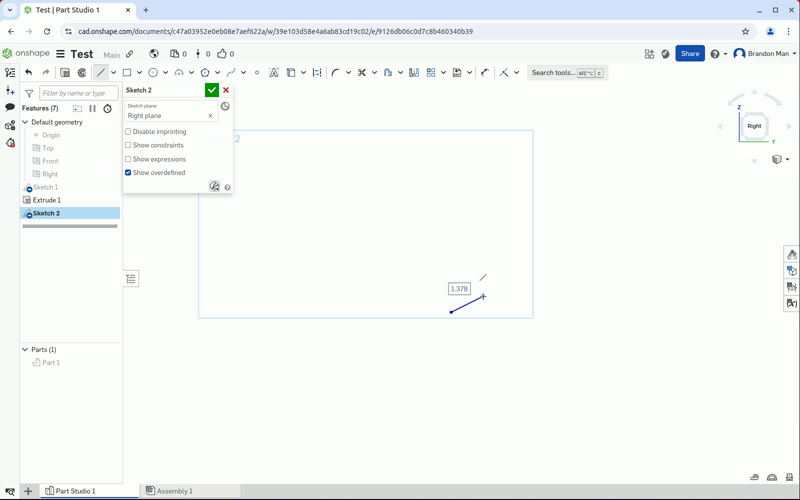
scroll(-6)
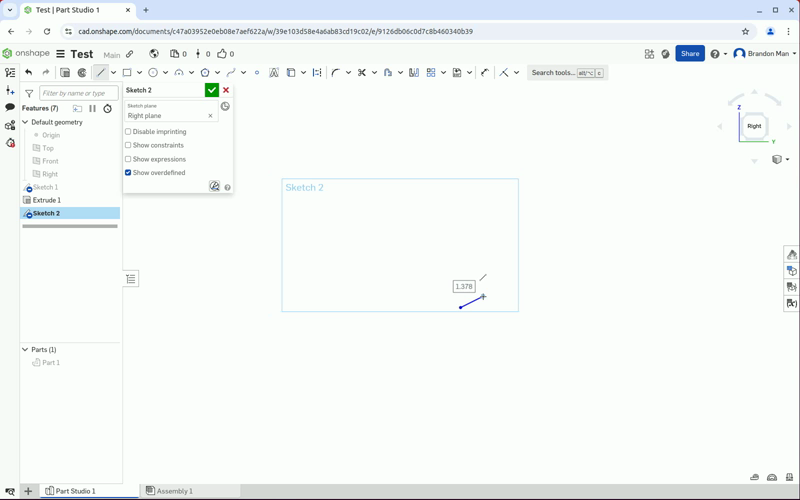
scroll(-6)
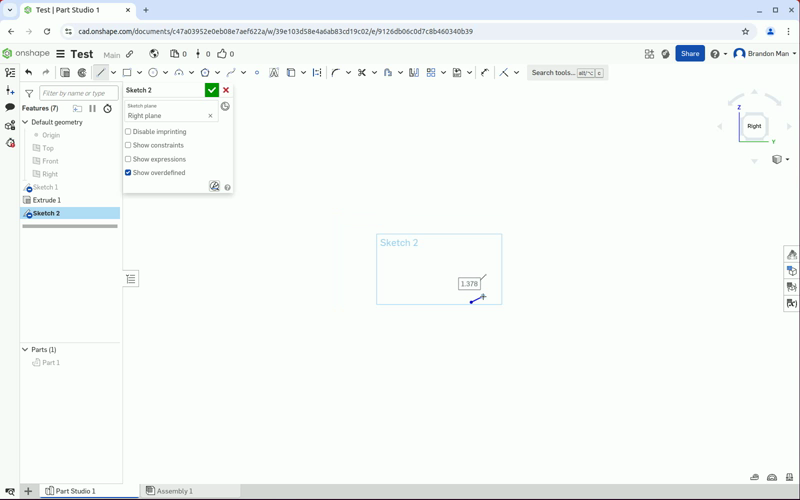
scroll(-6)
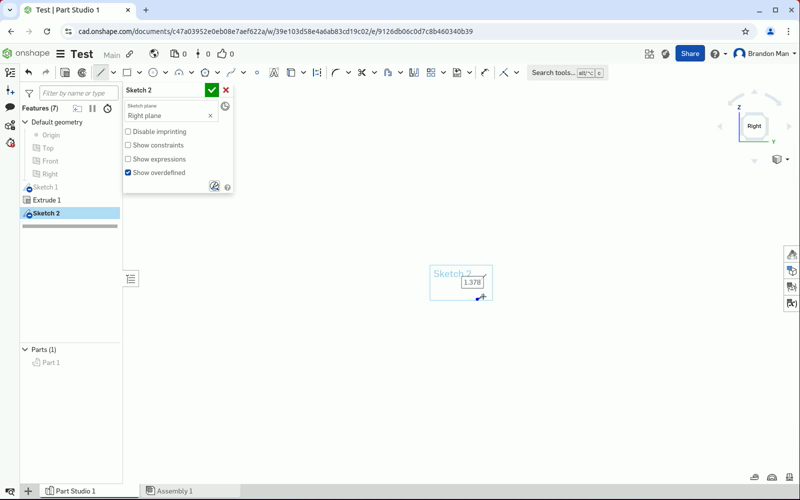
key_up(shift)
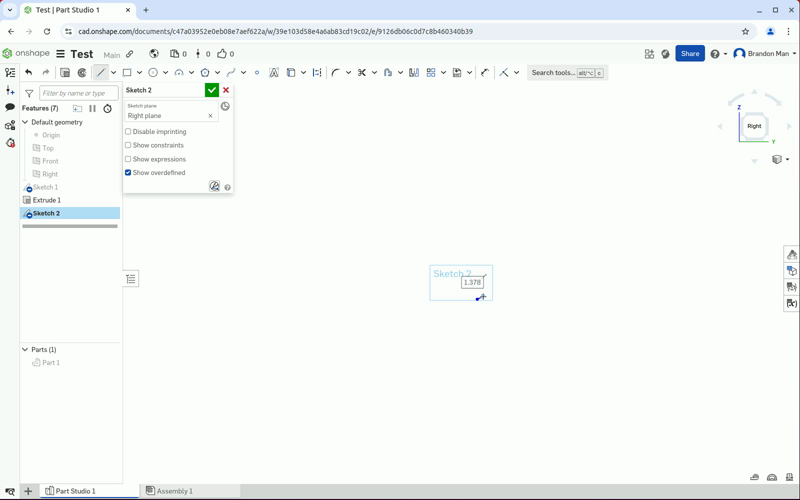
key(esc)
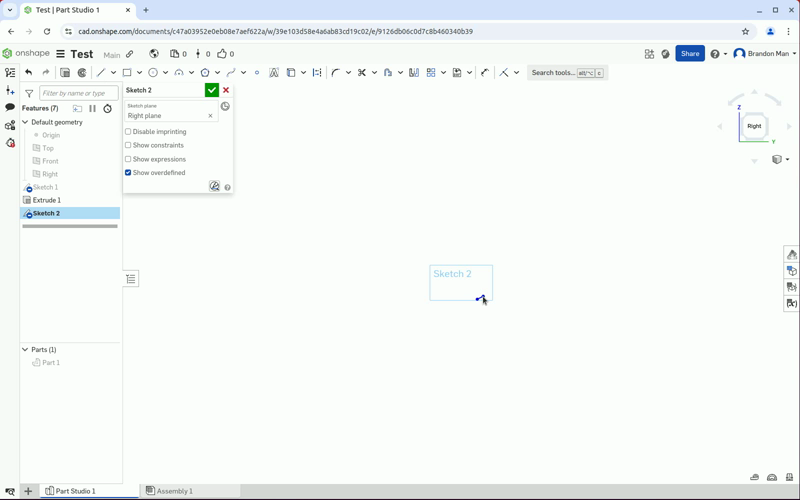
key(a)
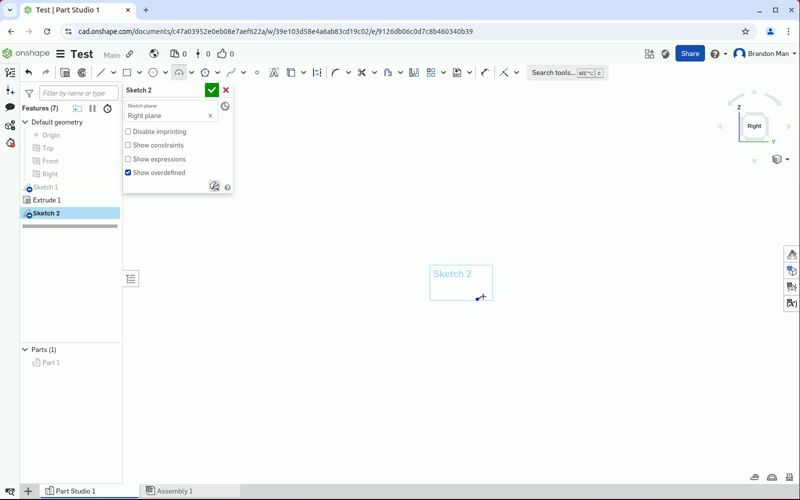
mouse_move(483, 296)
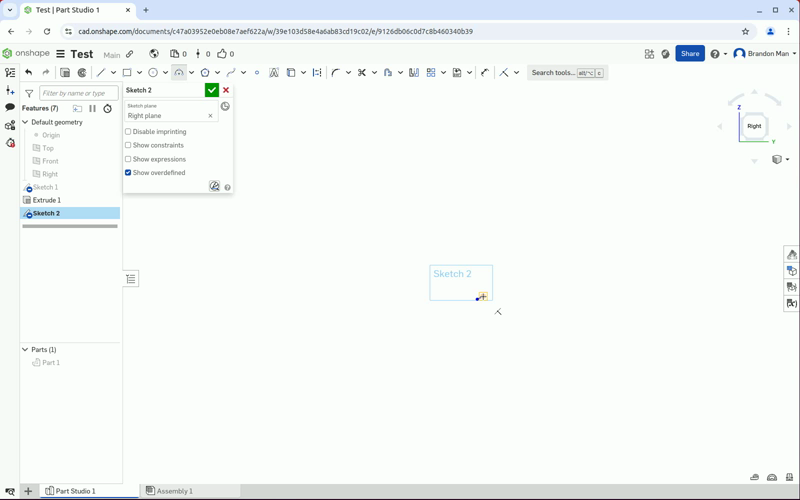
click(483, 296)
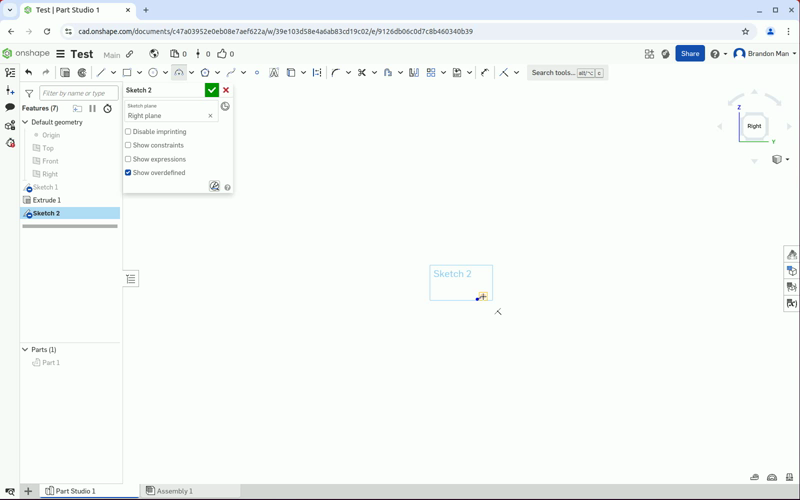
key_down(shift)
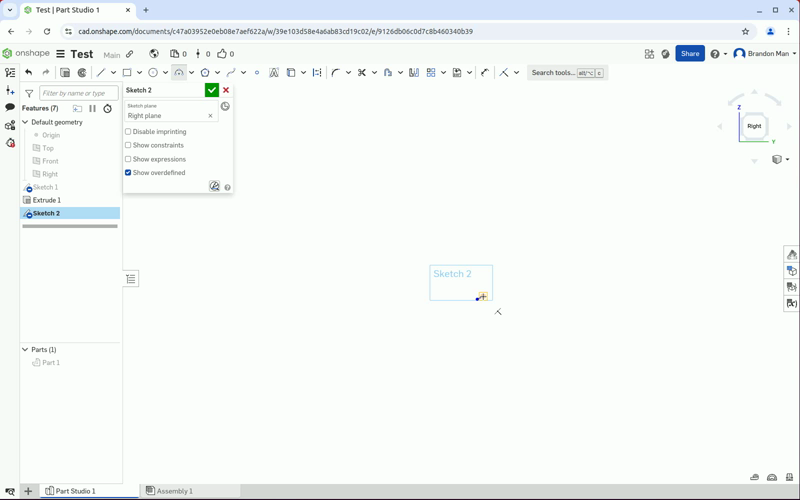
mouse_move(477, 291)
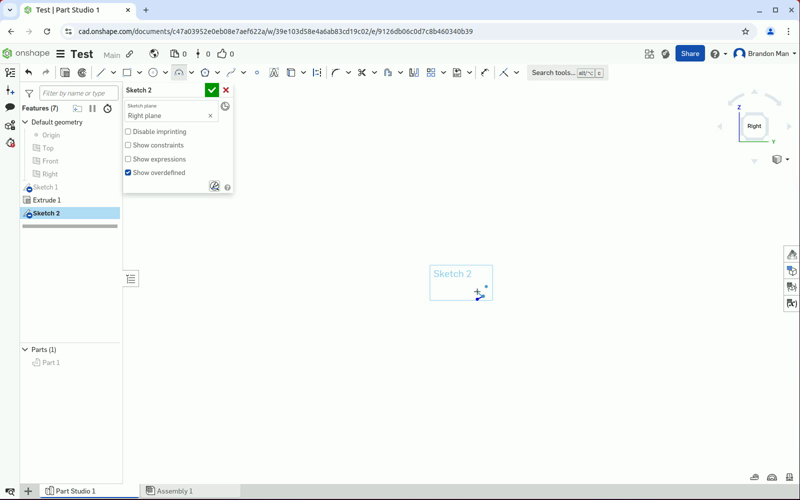
click(477, 291)
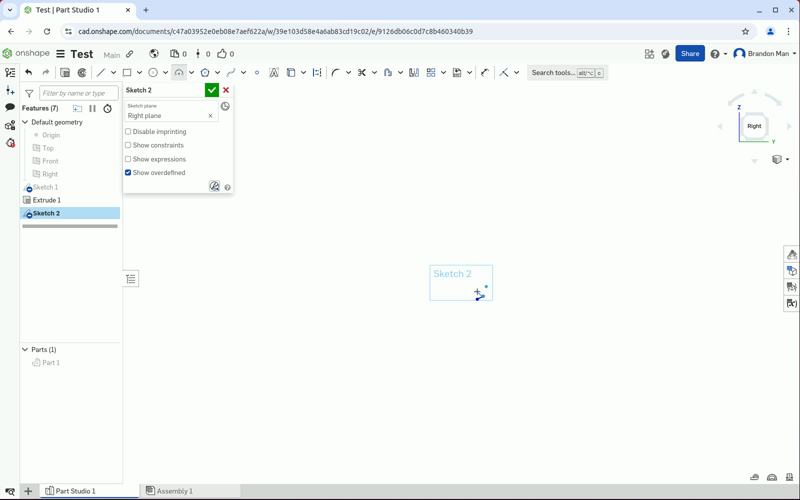
mouse_move(478, 294)
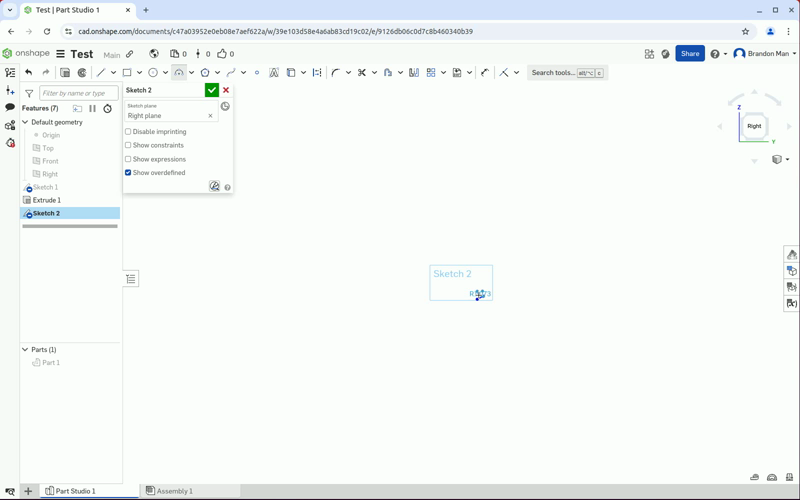
scroll(6)
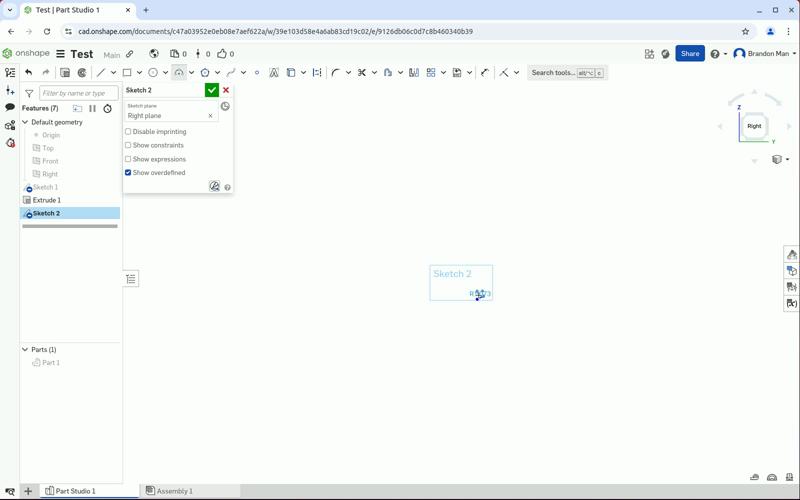
scroll(6)
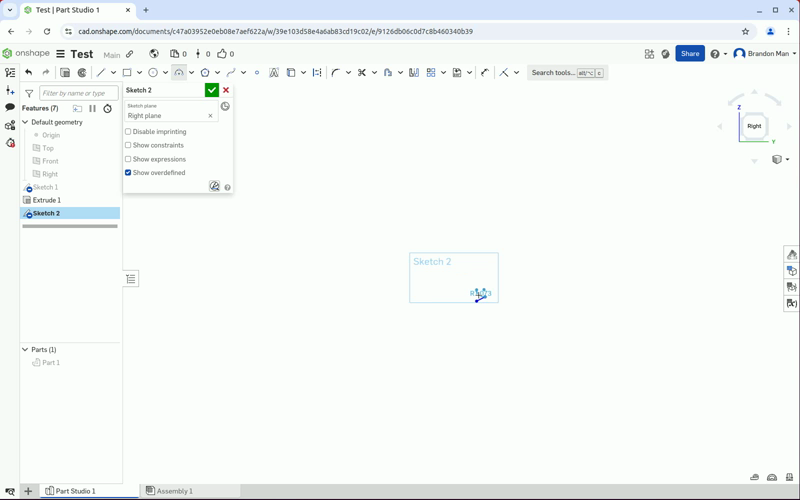
scroll(6)
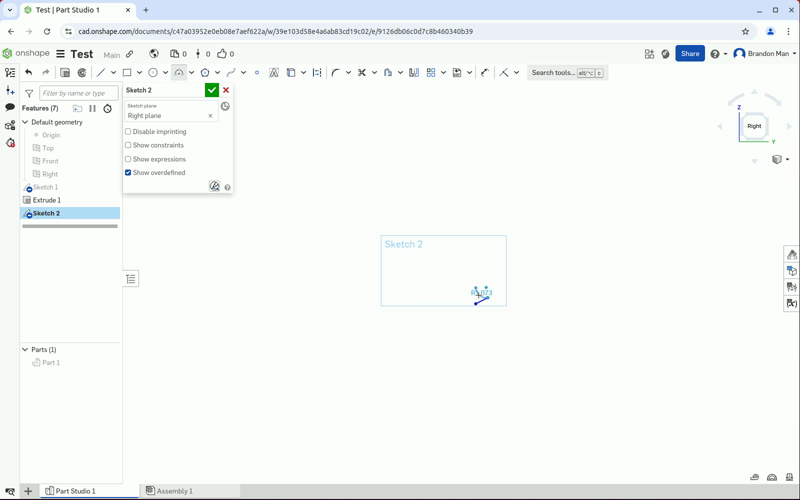
scroll(6)
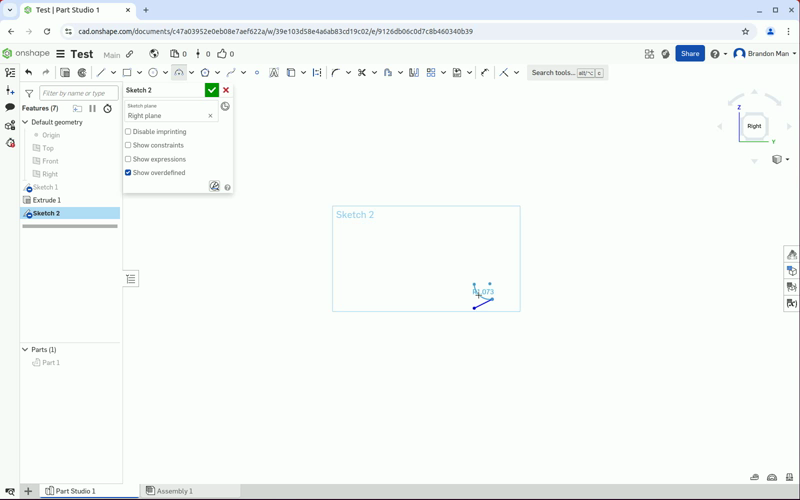
scroll(6)
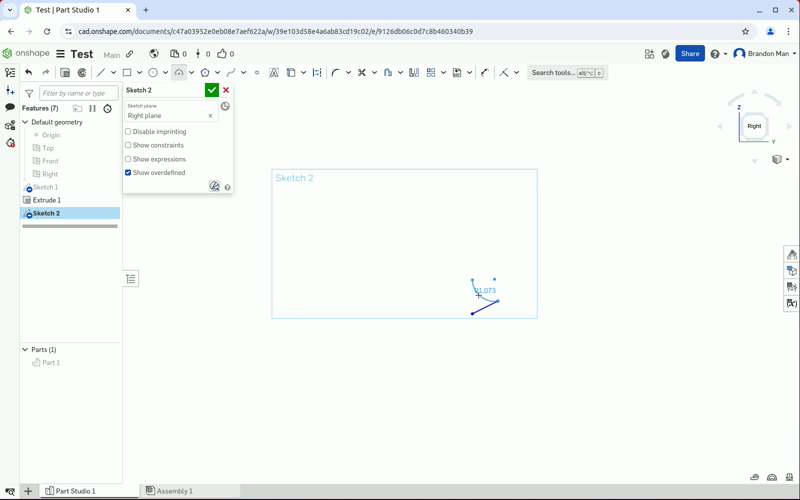
scroll(6)
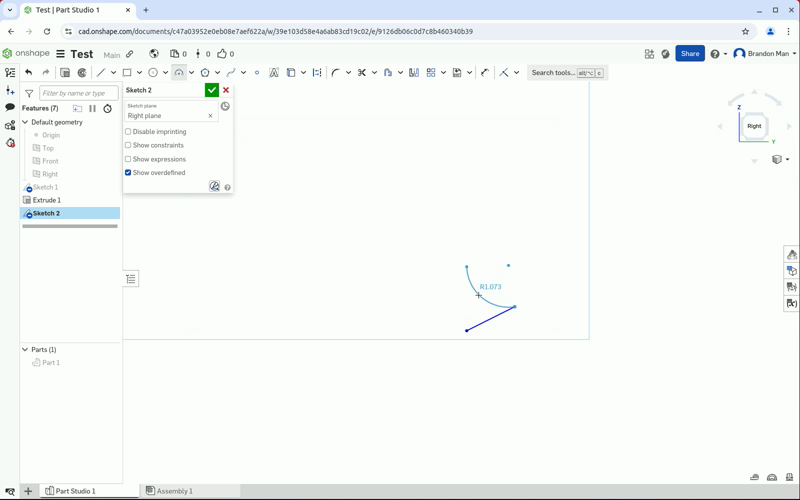
scroll(6)
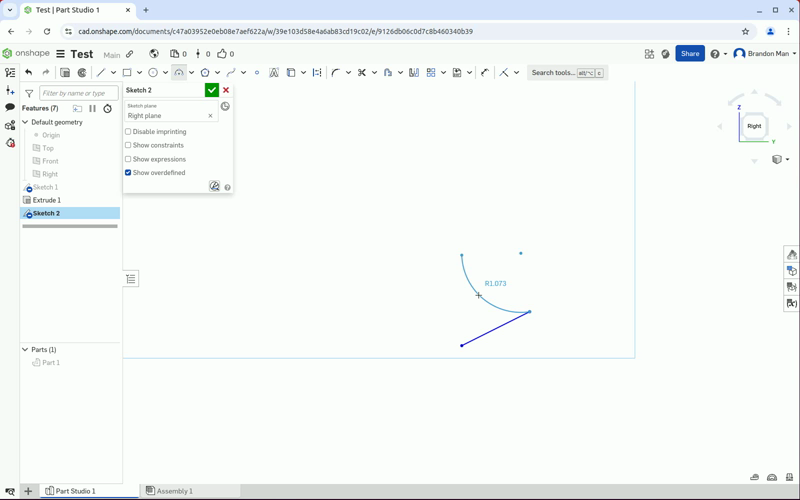
click(478, 294)
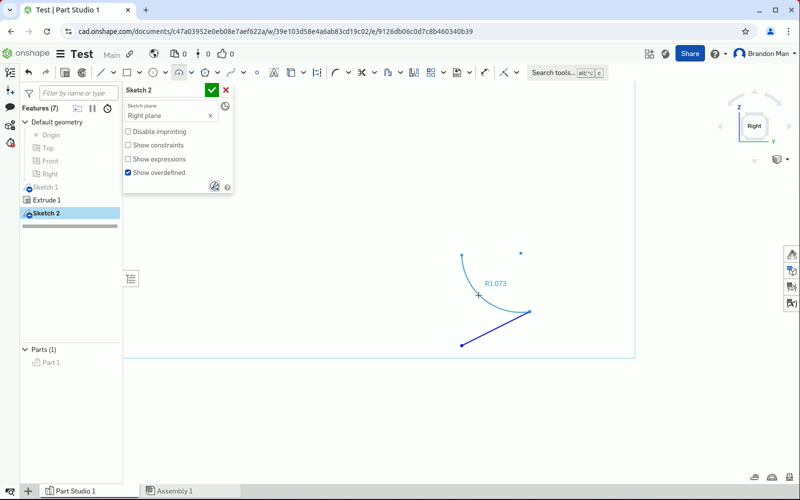
scroll(-6)
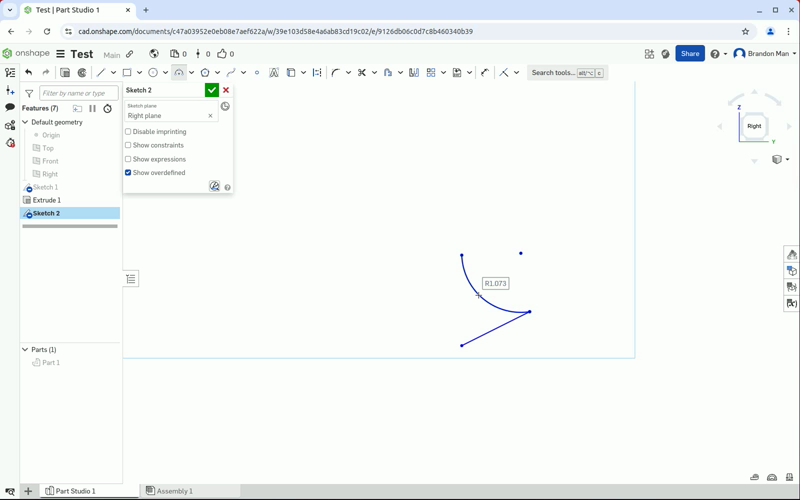
scroll(-6)
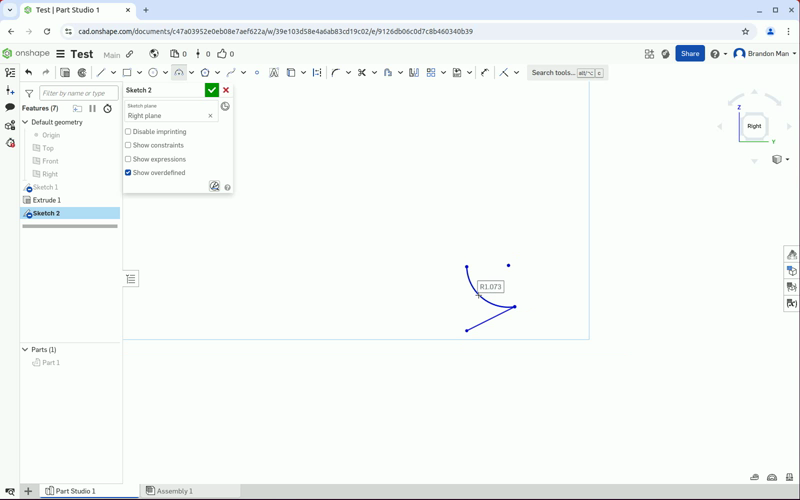
scroll(-6)
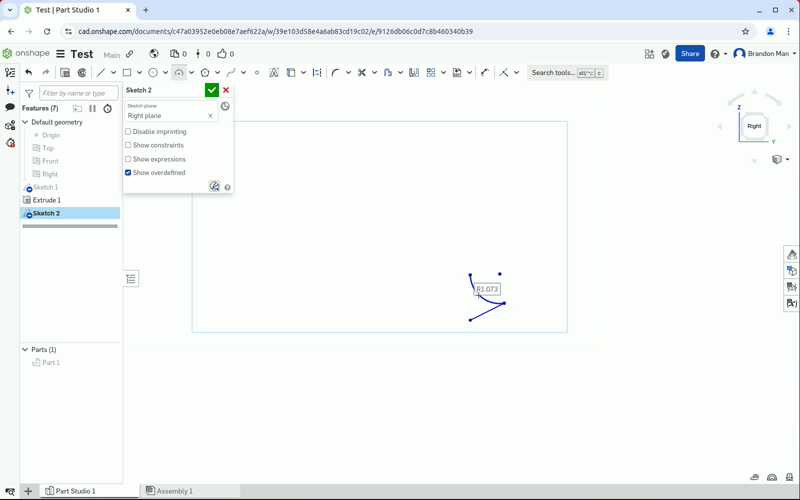
scroll(-6)
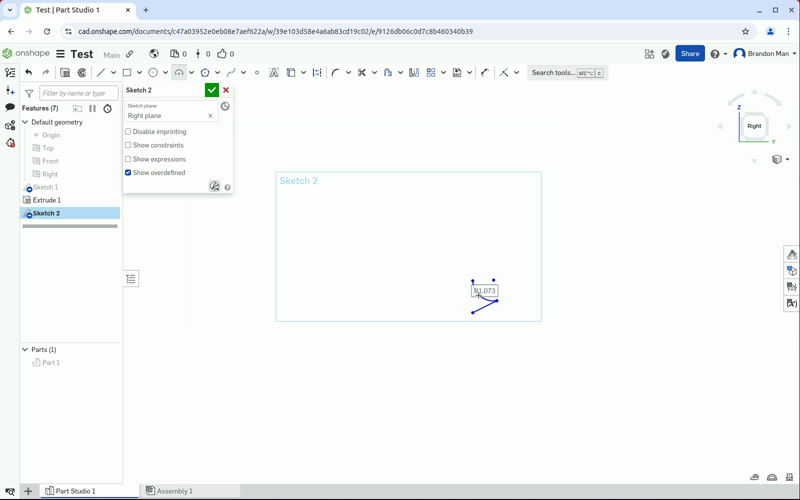
scroll(-6)
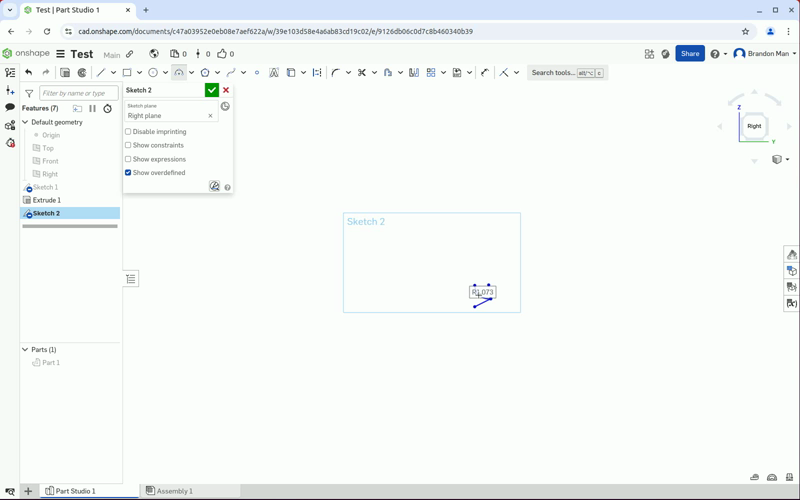
scroll(-6)
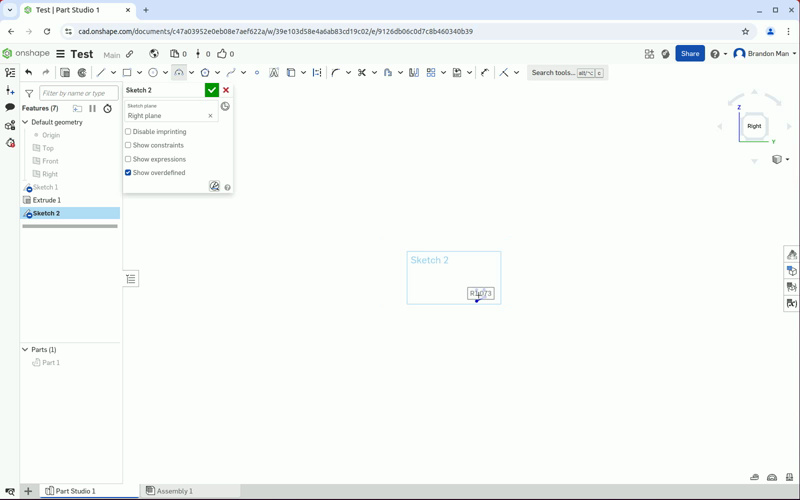
scroll(-6)
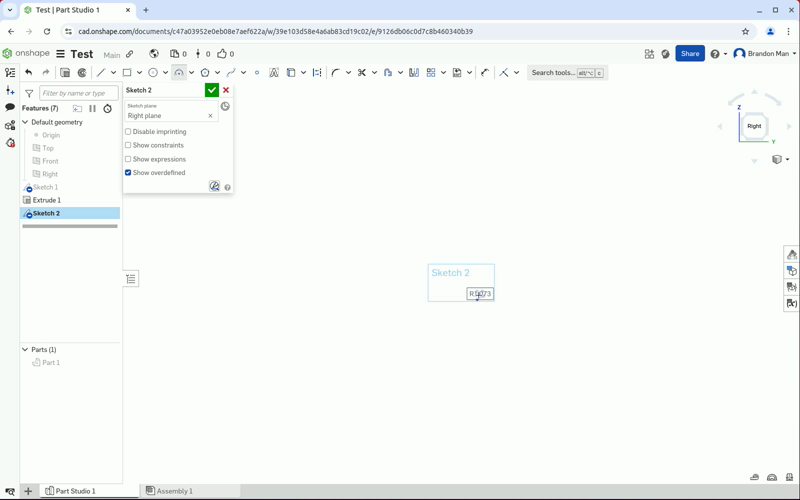
key_up(shift)
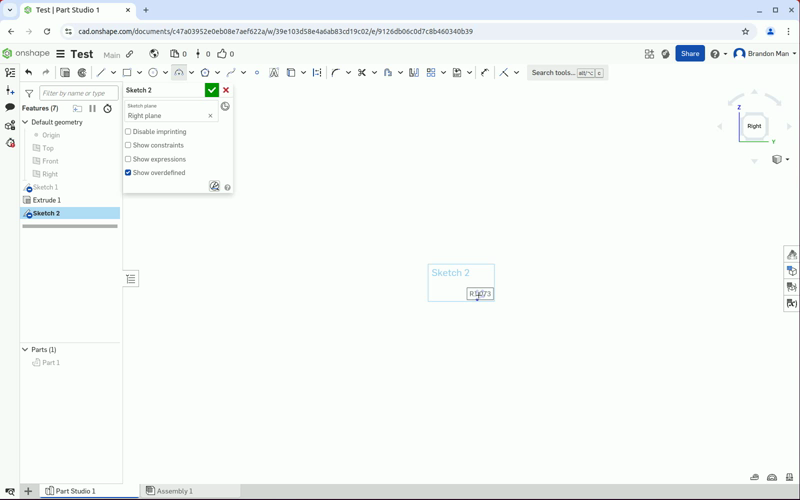
key(esc)
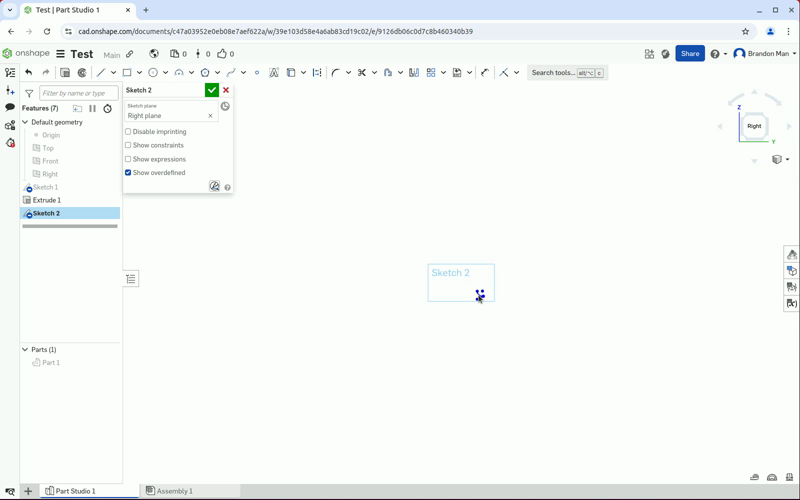
key(l)
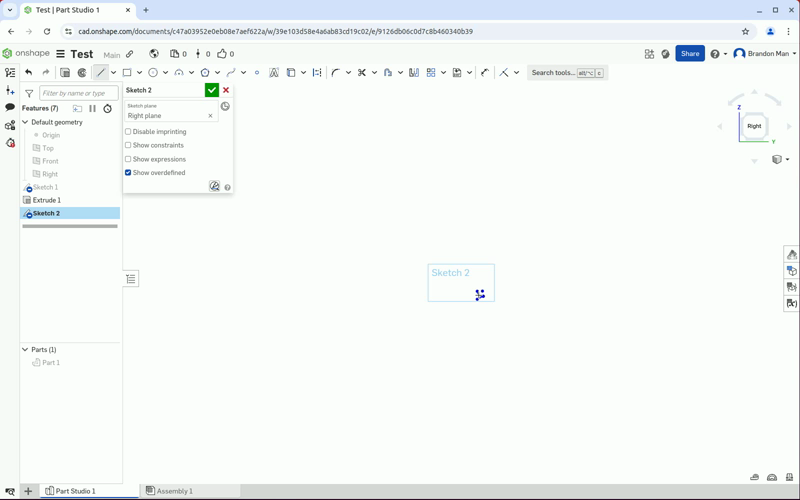
mouse_move(477, 291)
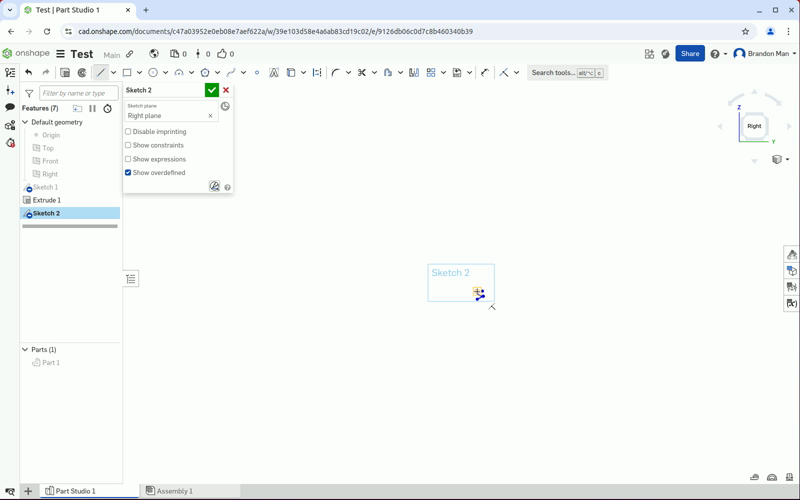
scroll(6)
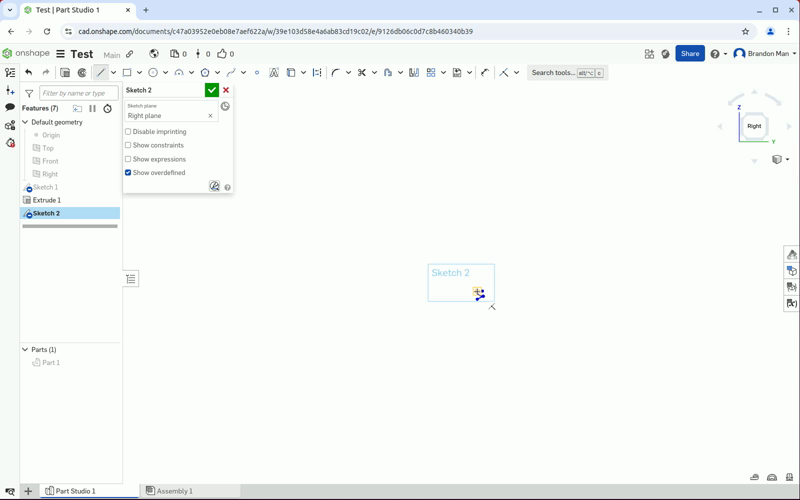
scroll(6)
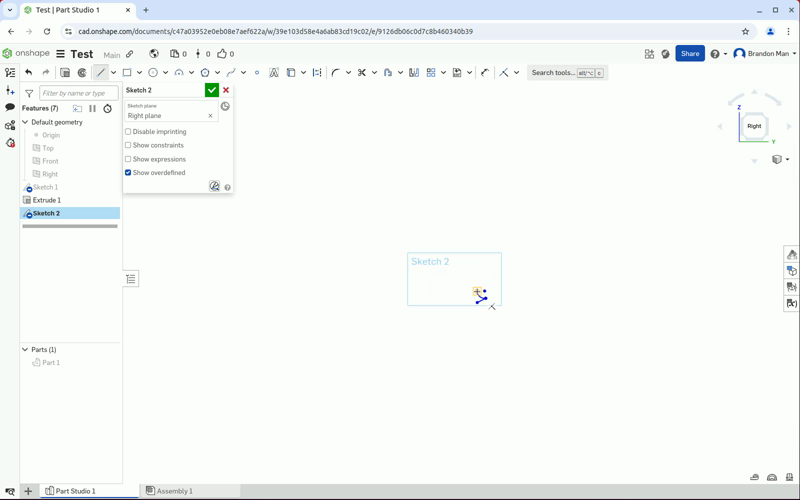
scroll(6)
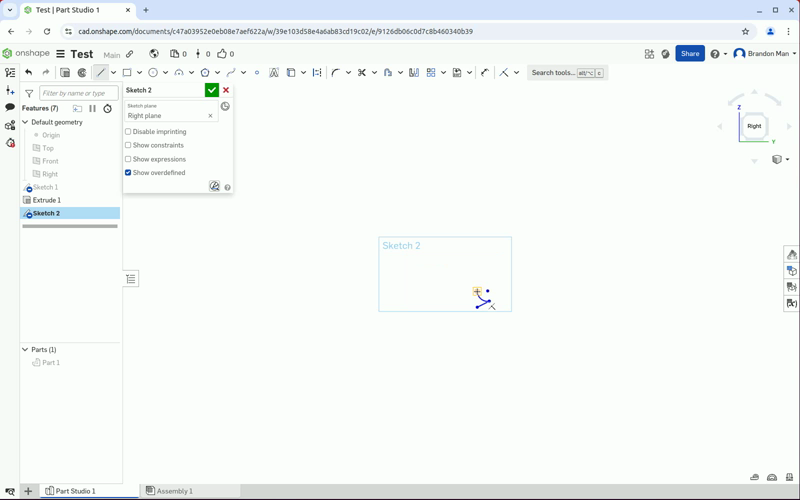
scroll(6)
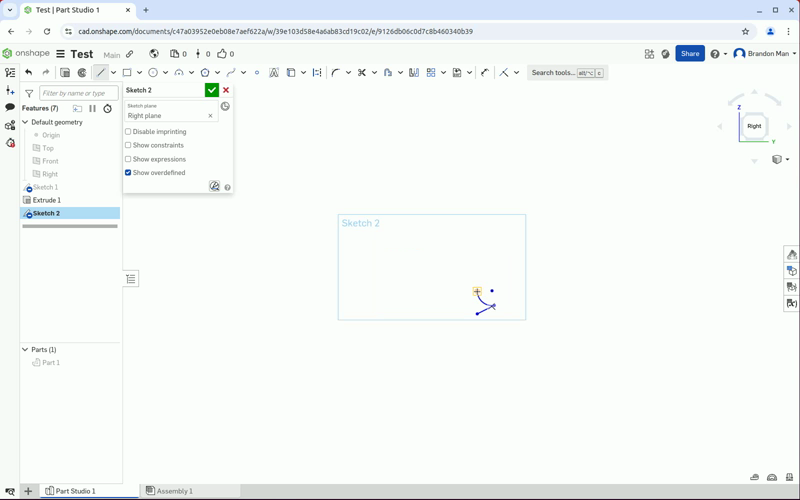
scroll(6)
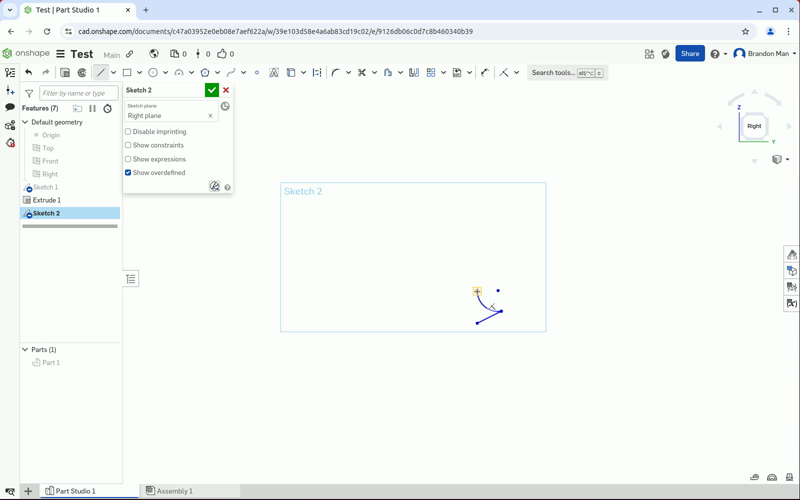
scroll(6)
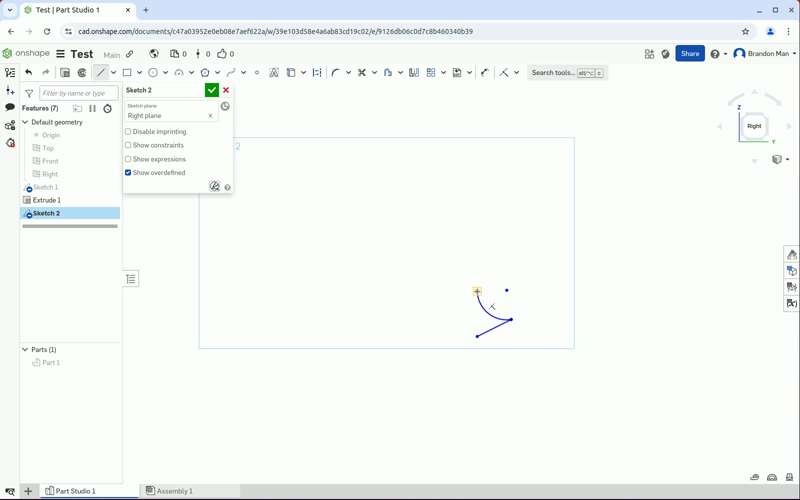
scroll(6)
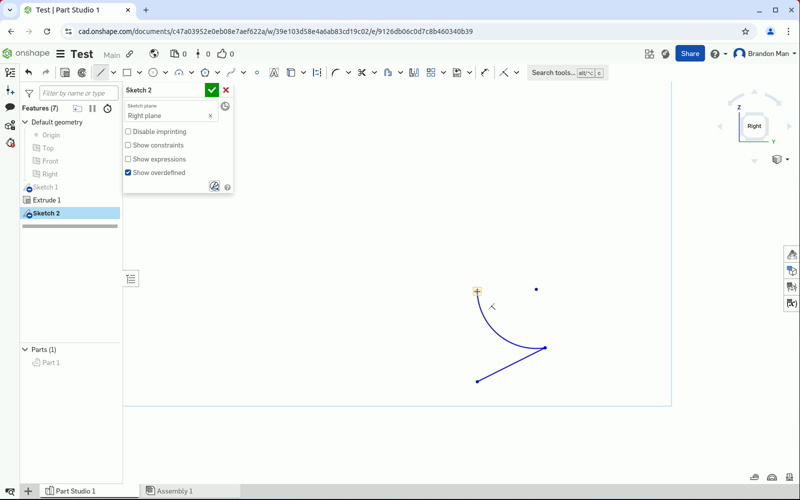
click(477, 291)
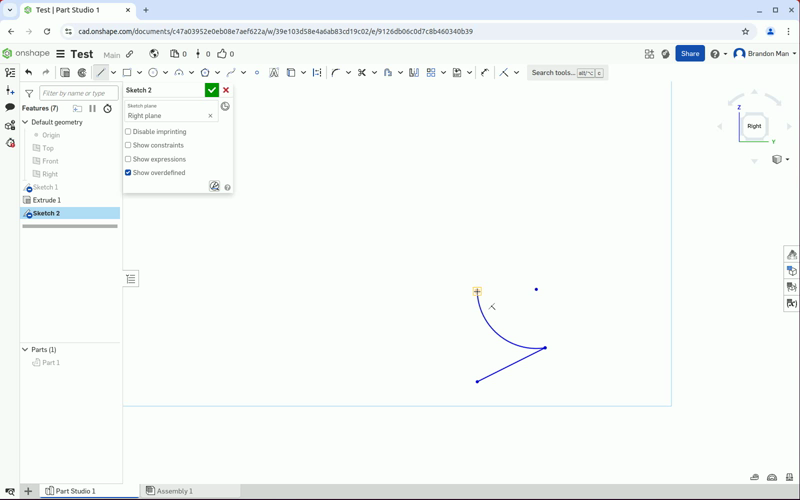
scroll(-6)
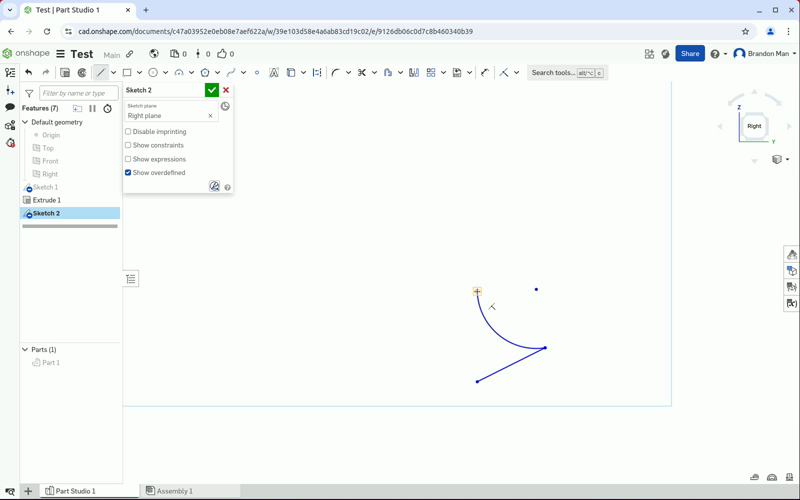
scroll(-6)
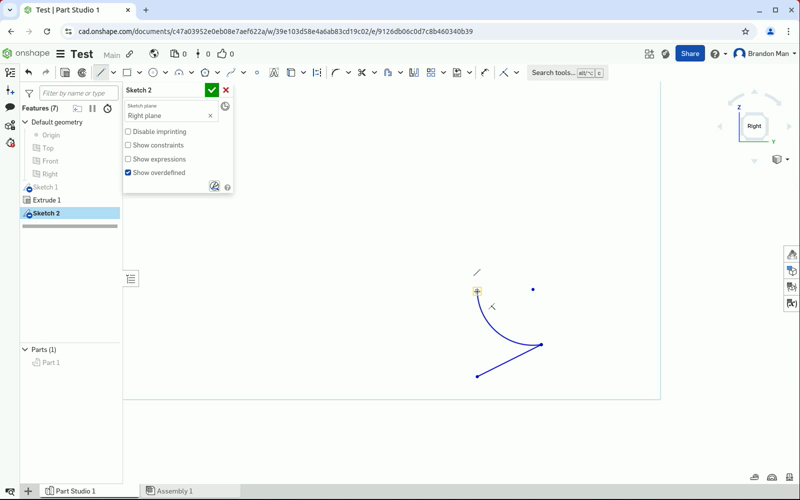
scroll(-6)
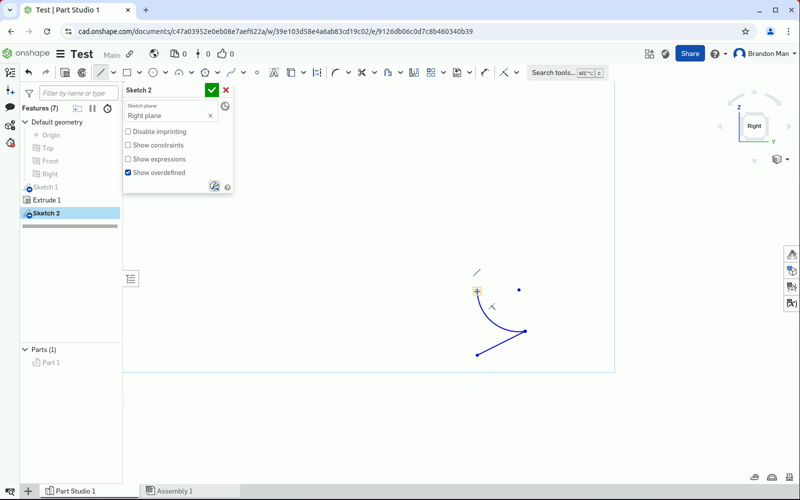
scroll(-6)
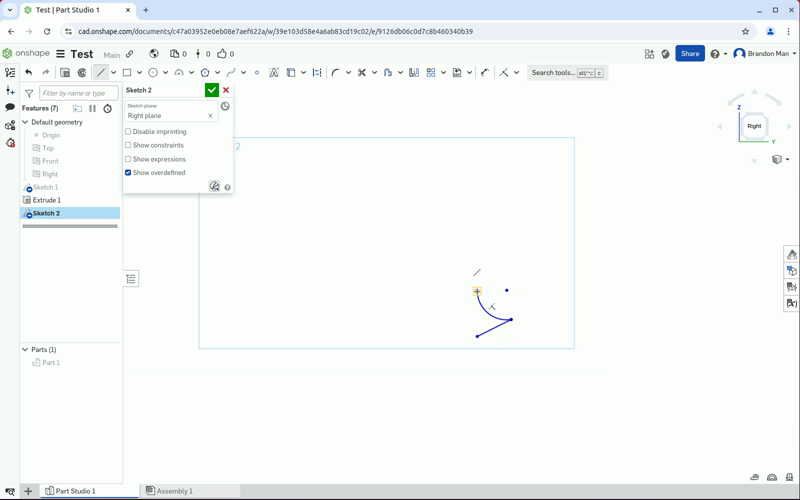
scroll(-6)
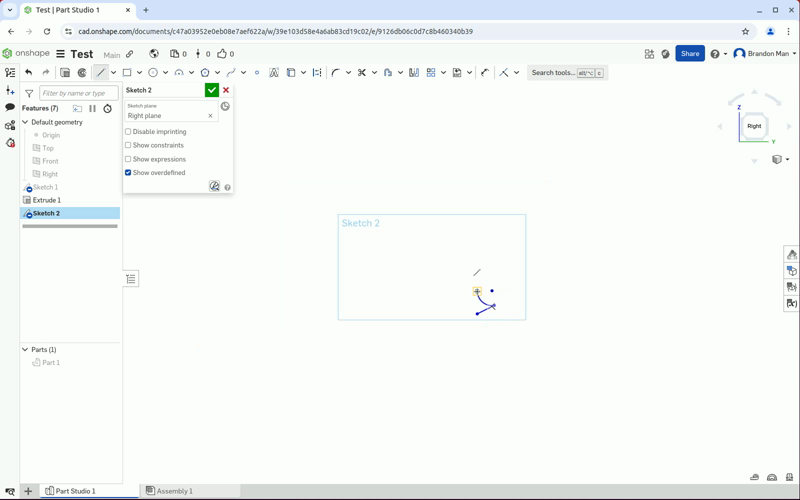
scroll(-6)
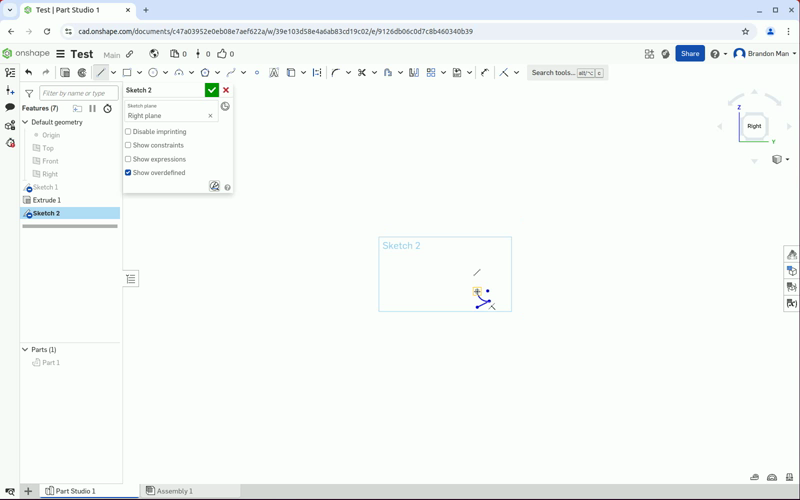
scroll(-6)
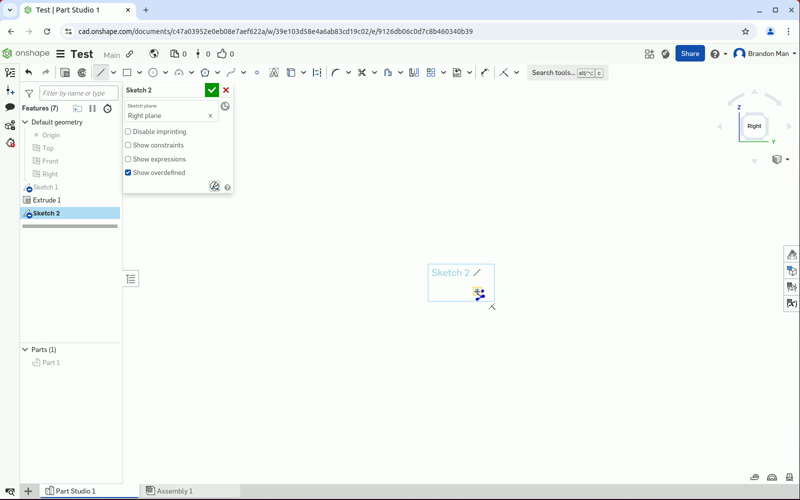
mouse_move(507, 291)
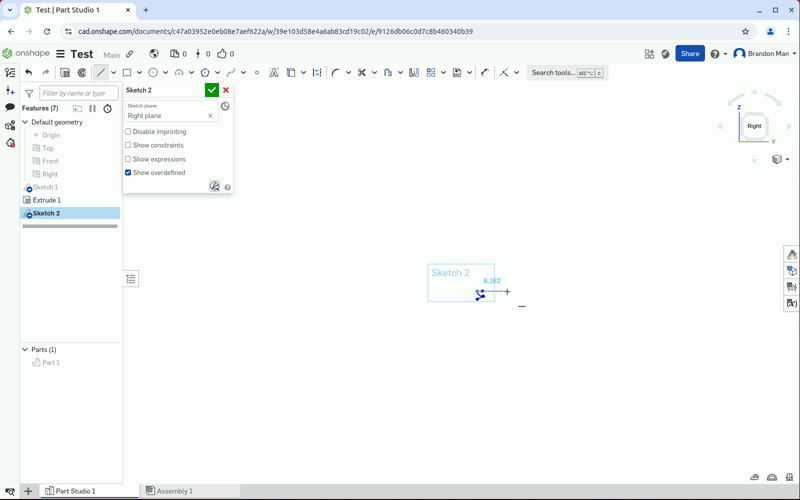
key_down(shift)
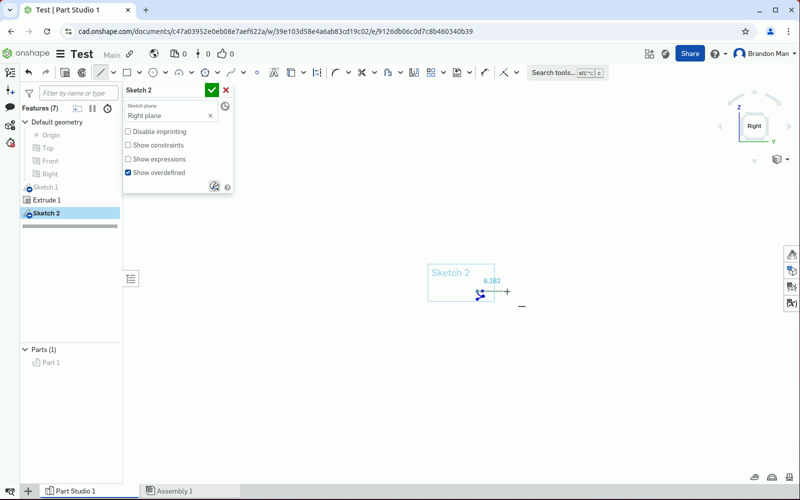
mouse_move(477, 299)
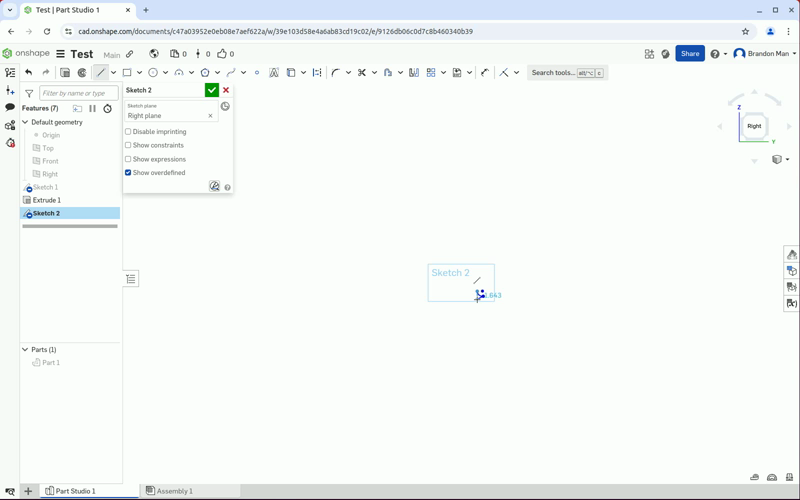
key_up(shift)
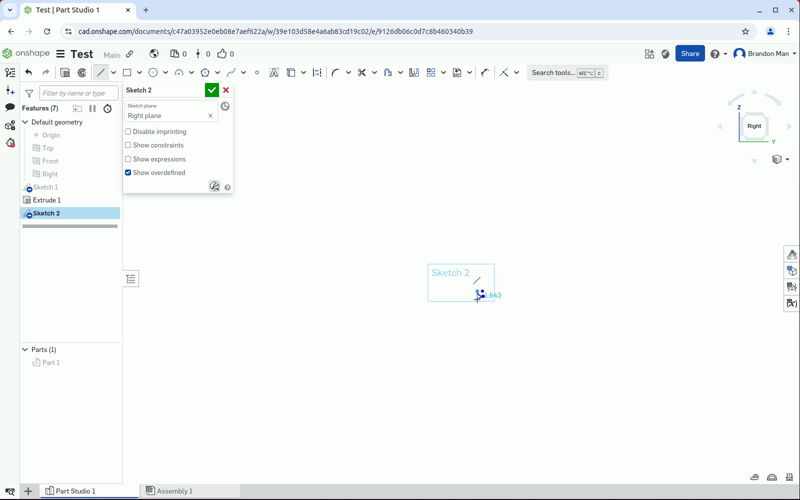
click(477, 299)
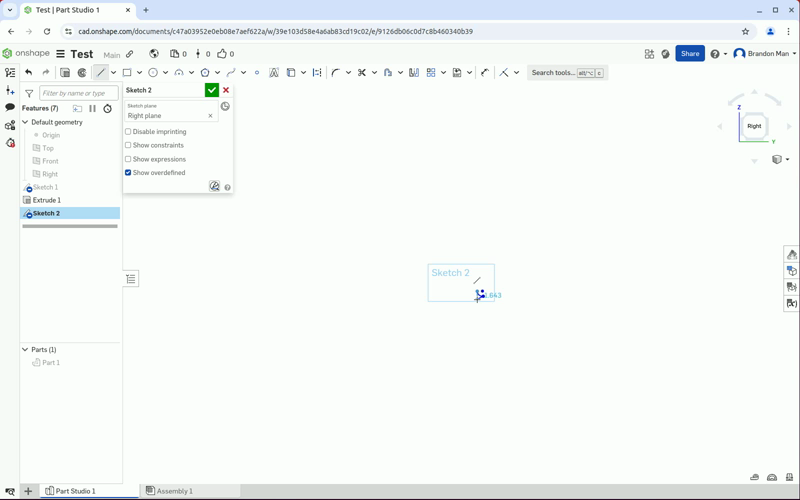
key(esc)
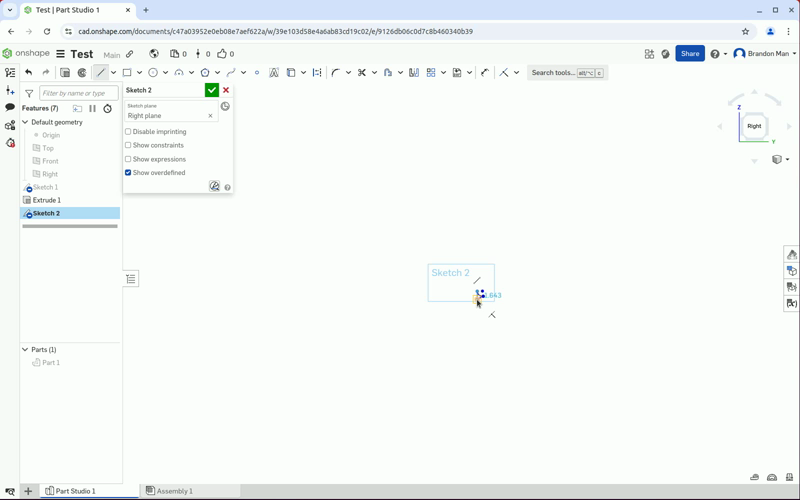
mouse_move(477, 298)
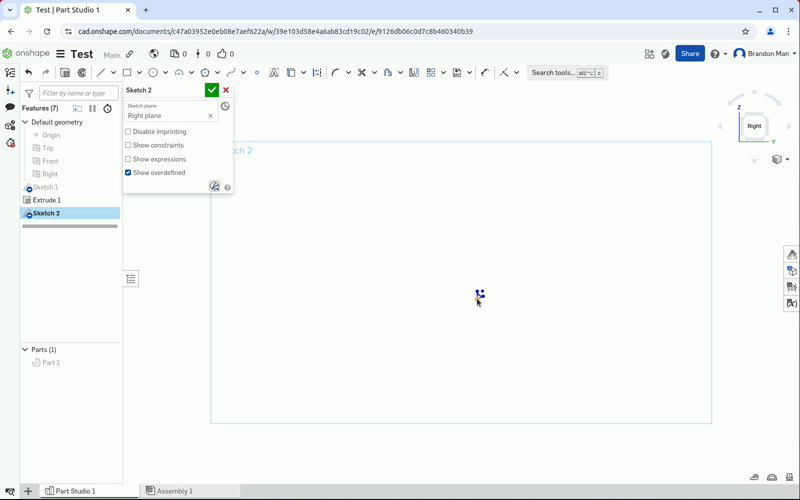
scroll(6)
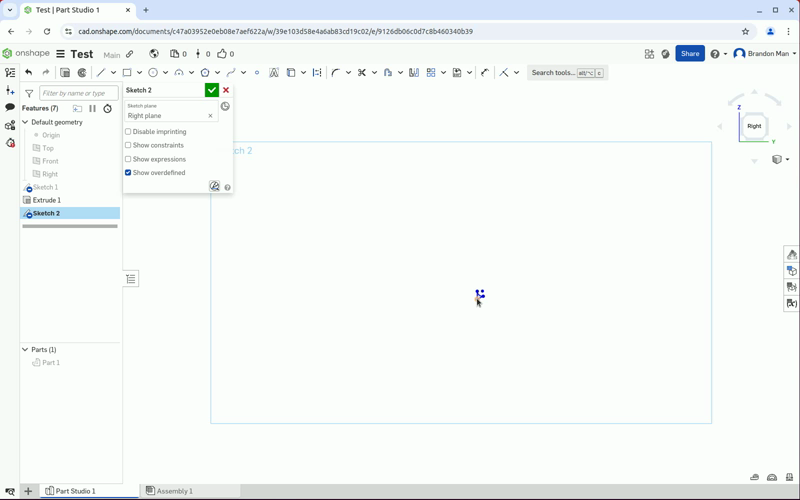
scroll(6)
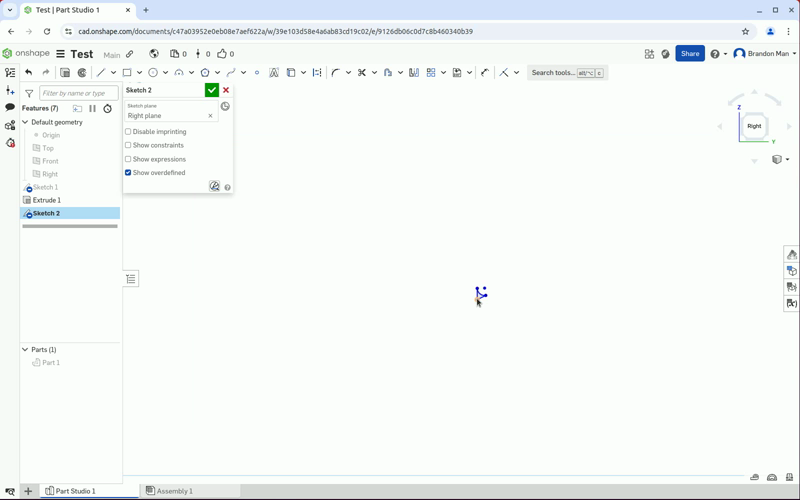
scroll(6)
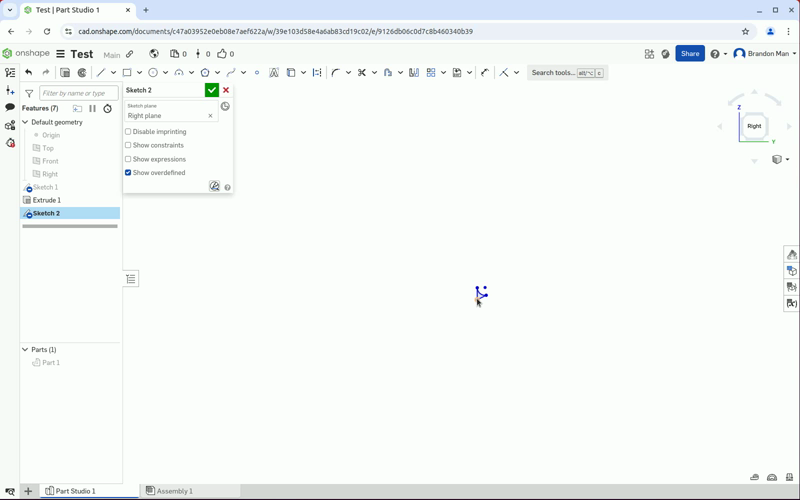
scroll(6)
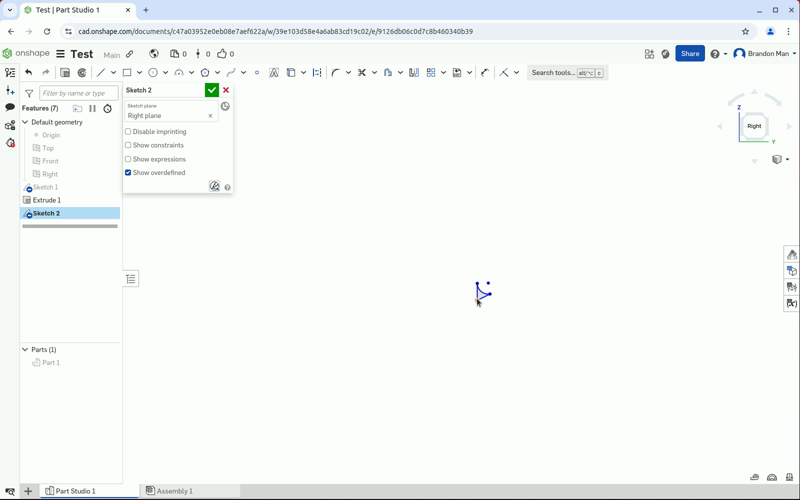
scroll(6)
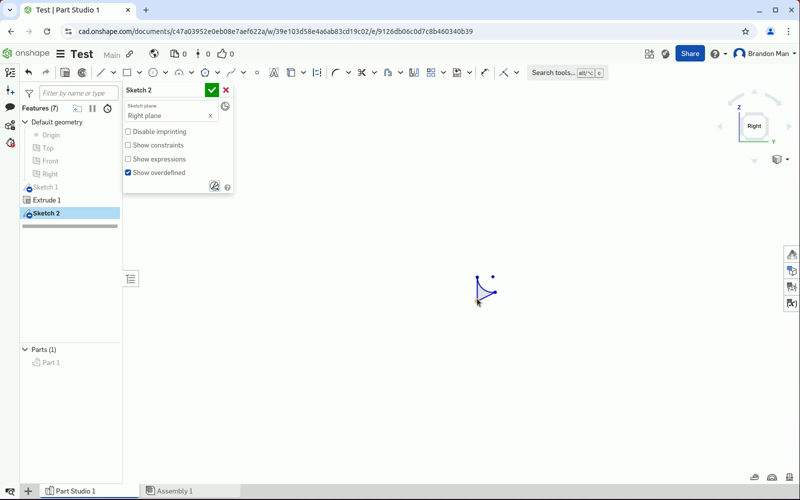
scroll(6)
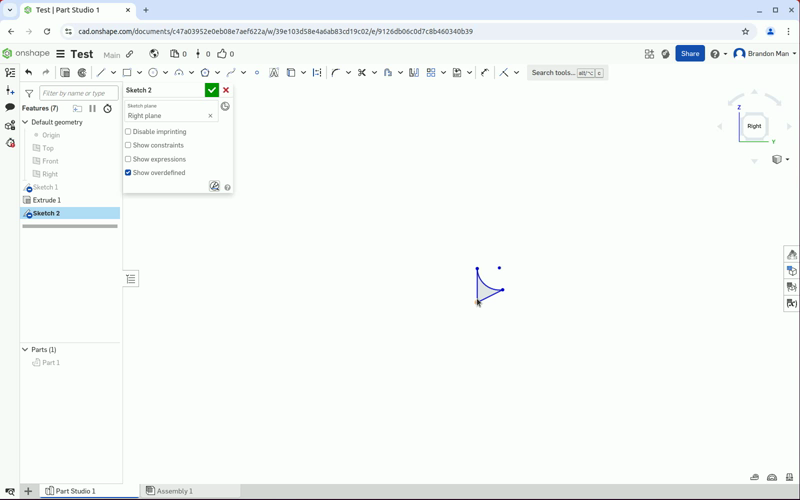
scroll(6)
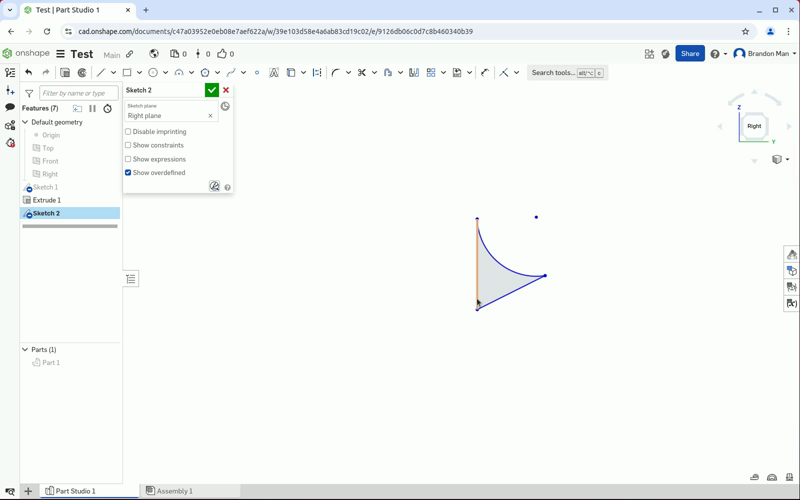
click(477, 298)
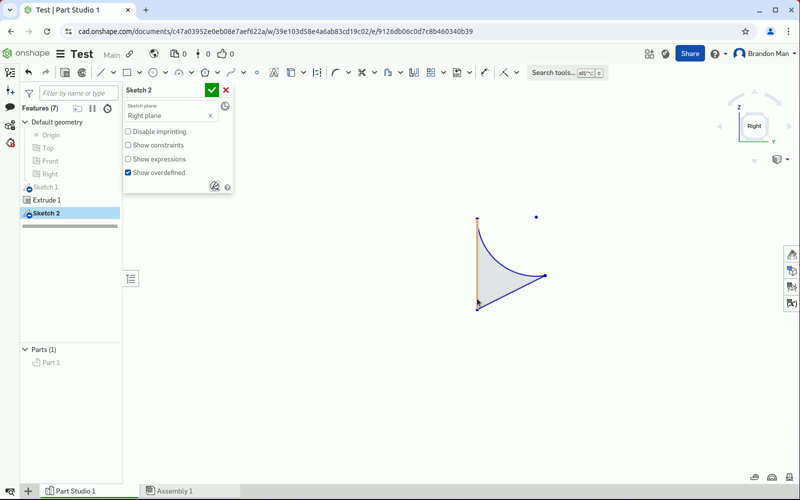
scroll(-6)
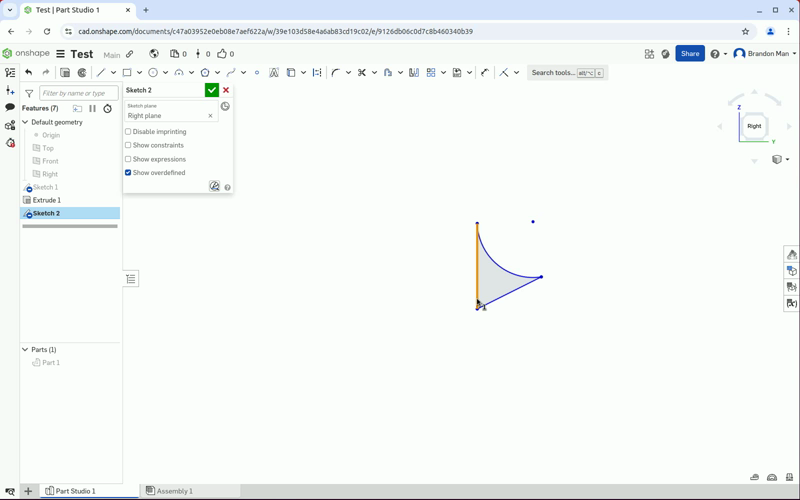
scroll(-6)
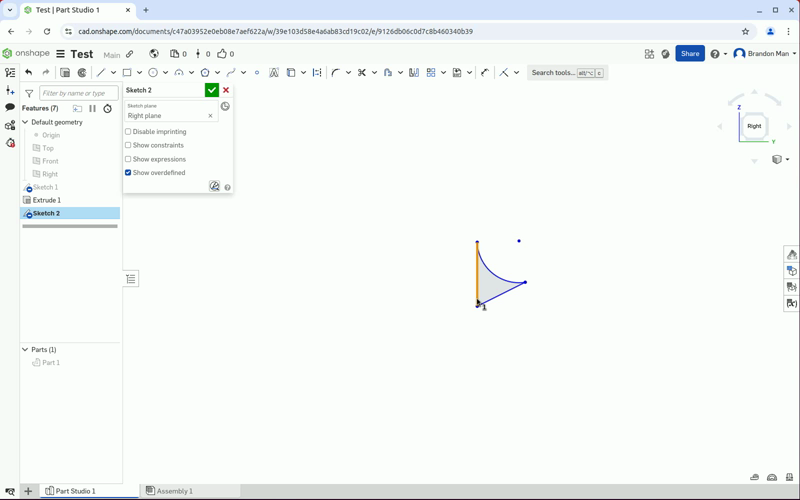
scroll(-6)
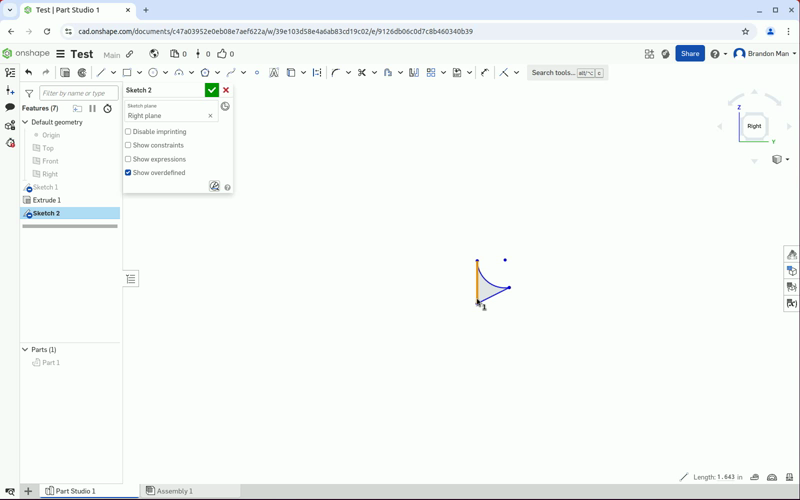
scroll(-6)
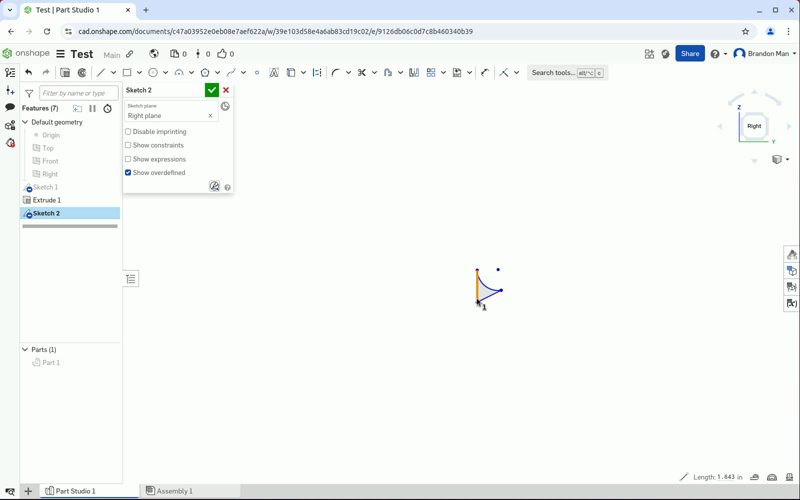
scroll(-6)
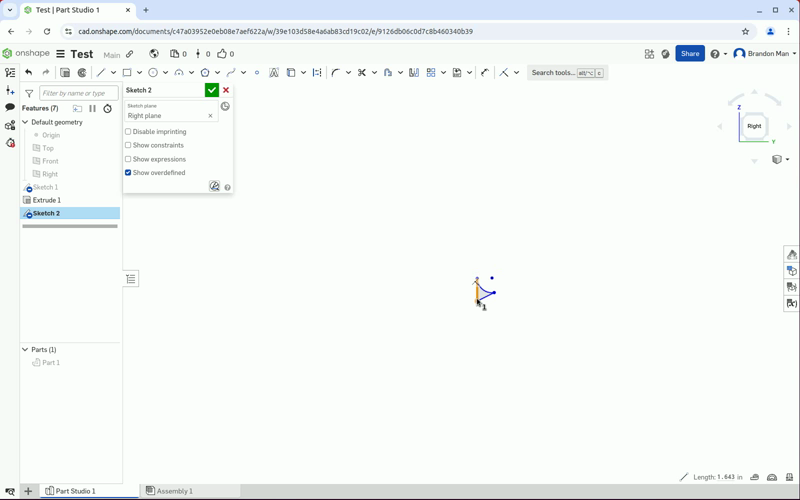
scroll(-6)
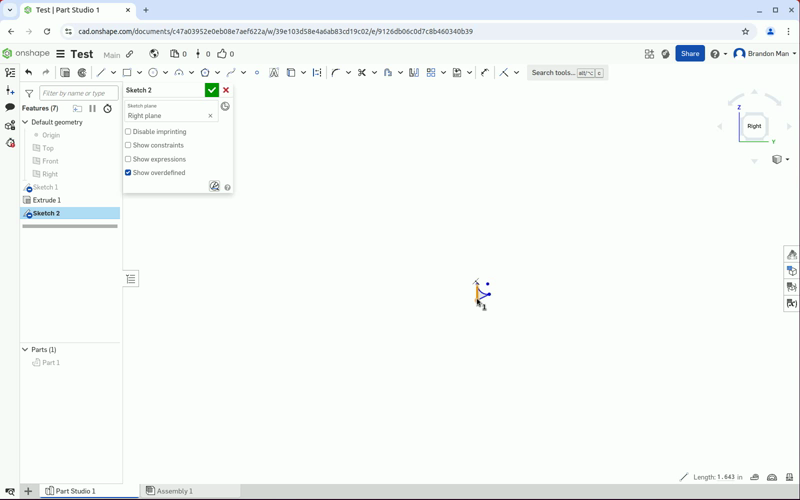
scroll(-6)
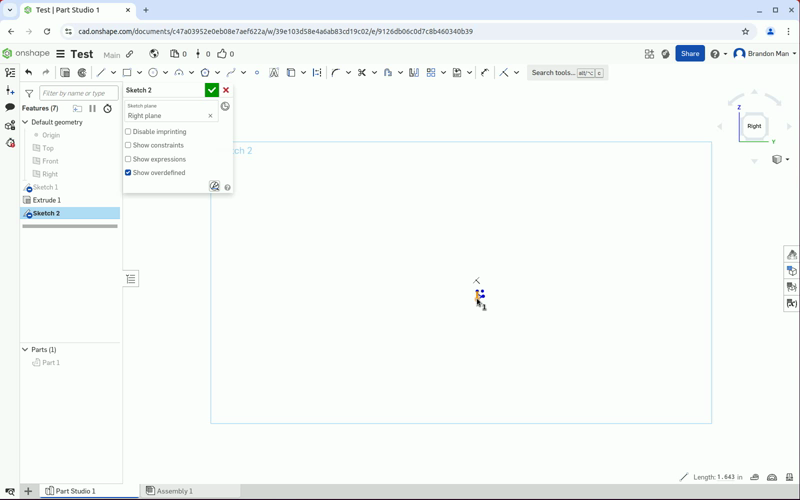
mouse_move(73, 352)
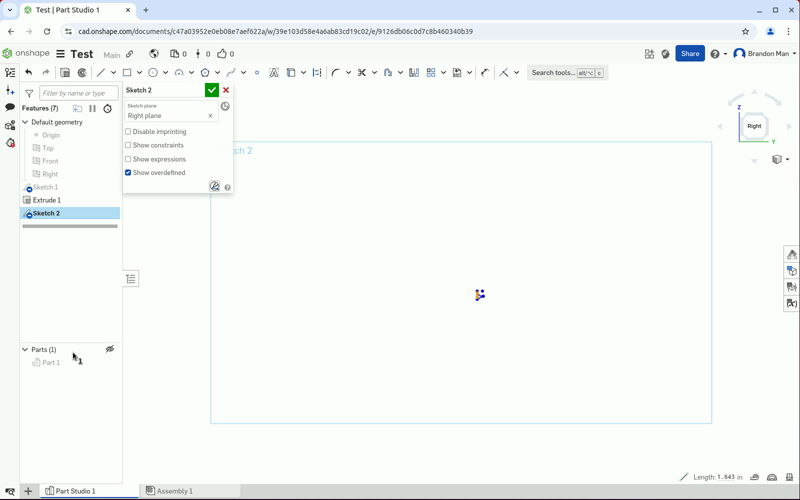
key(shift+y)
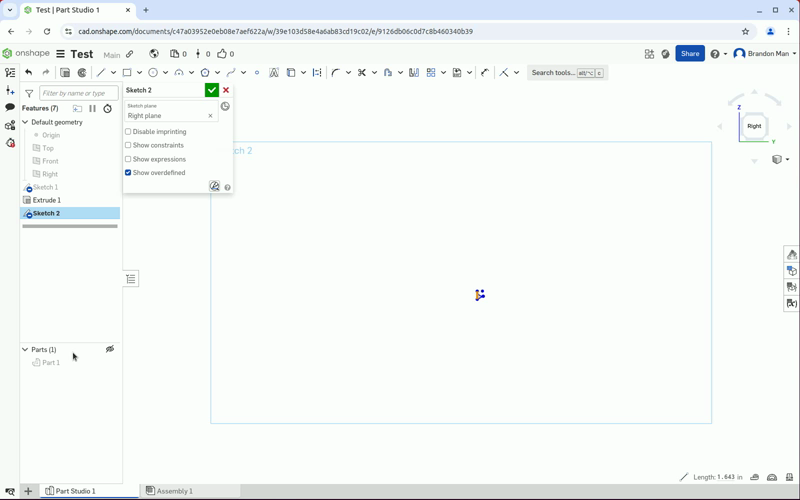
key(shift+e)
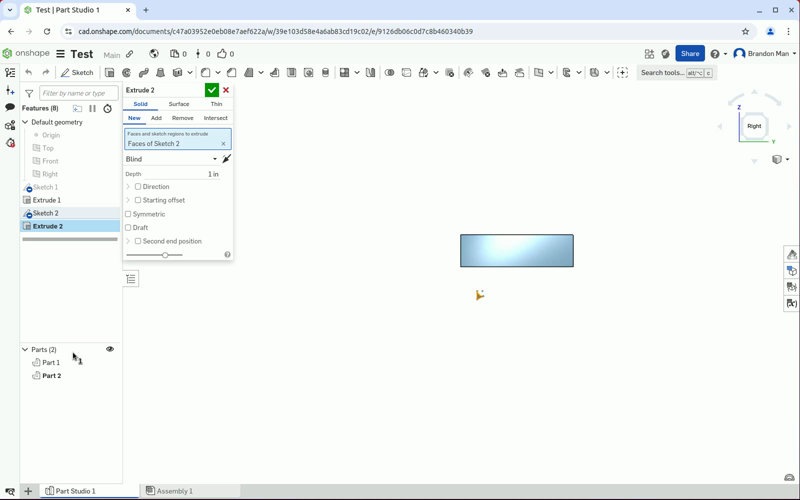
mouse_move(143, 106)
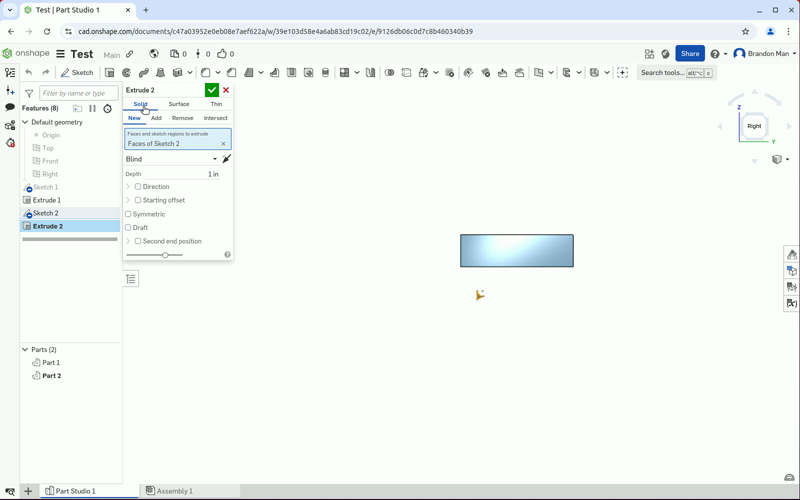
click(143, 106)
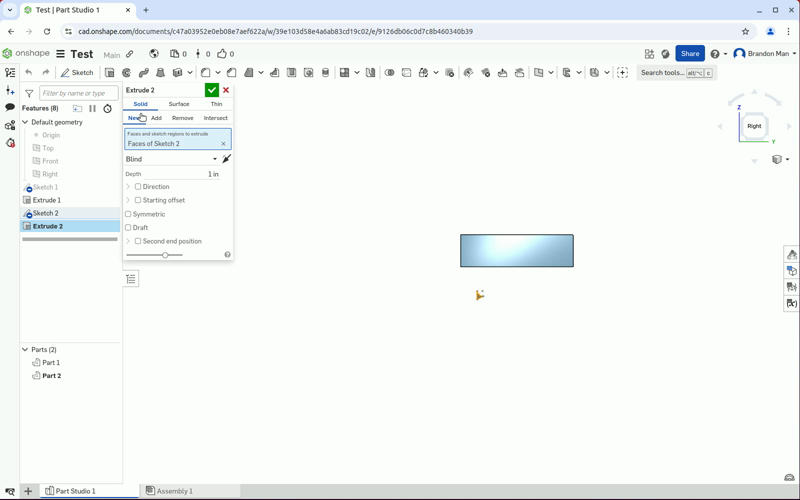
mouse_move(137, 120)
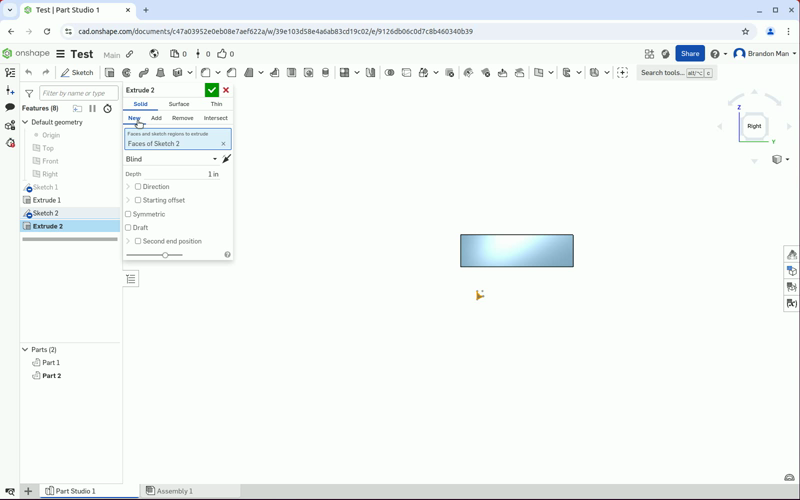
click(137, 120)
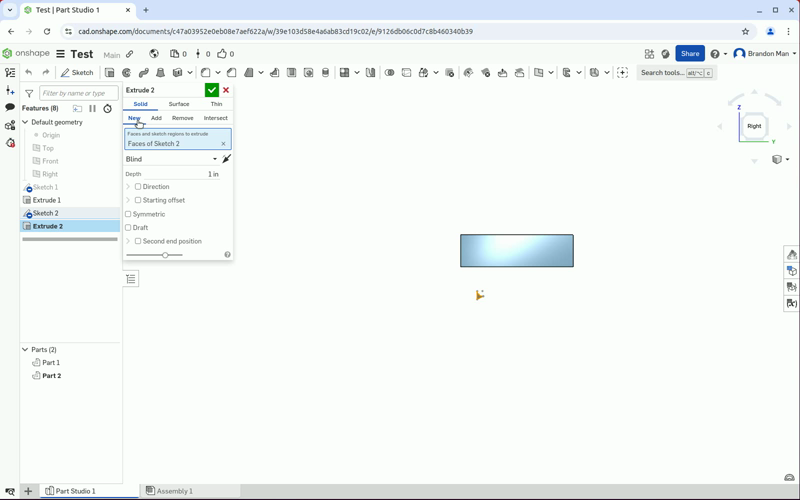
key(tab, 4)
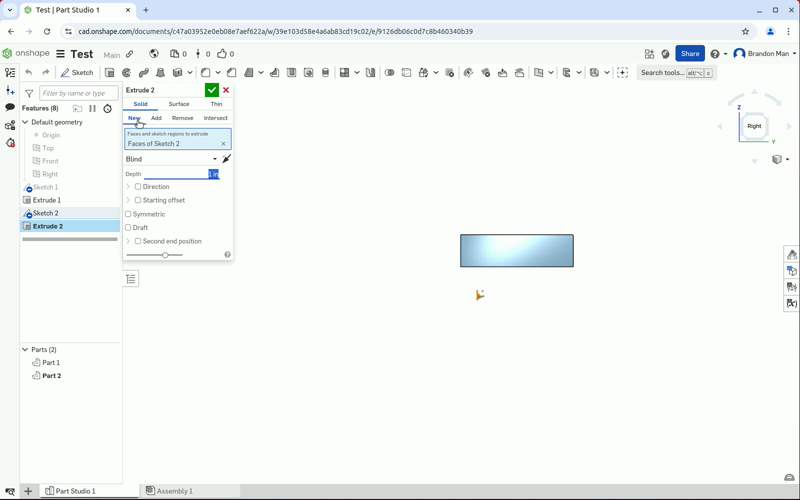
text(8.184)
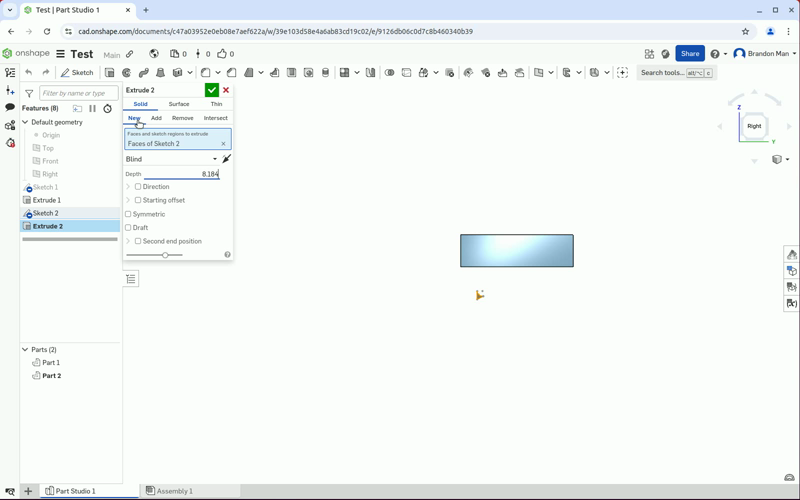
key(enter)
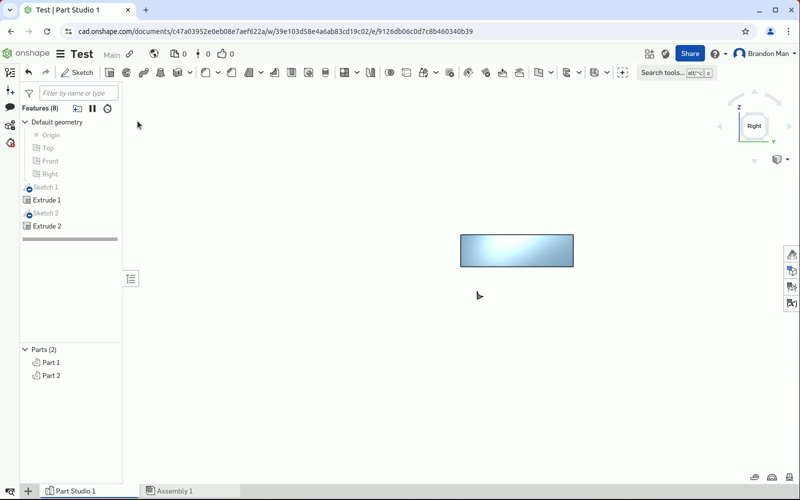
key(shift+h)
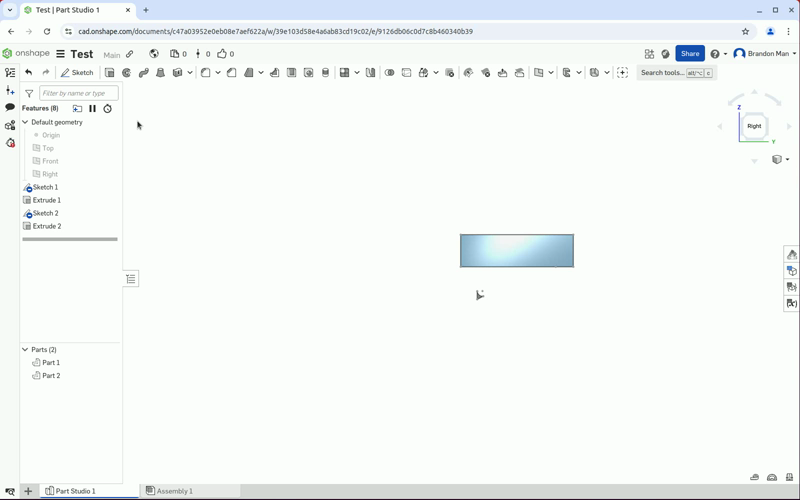
key(shift+h)
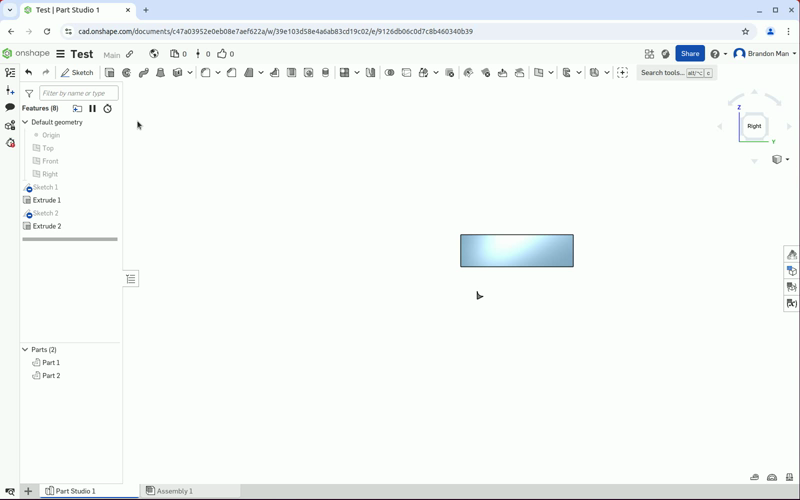
mouse_move(73, 189)
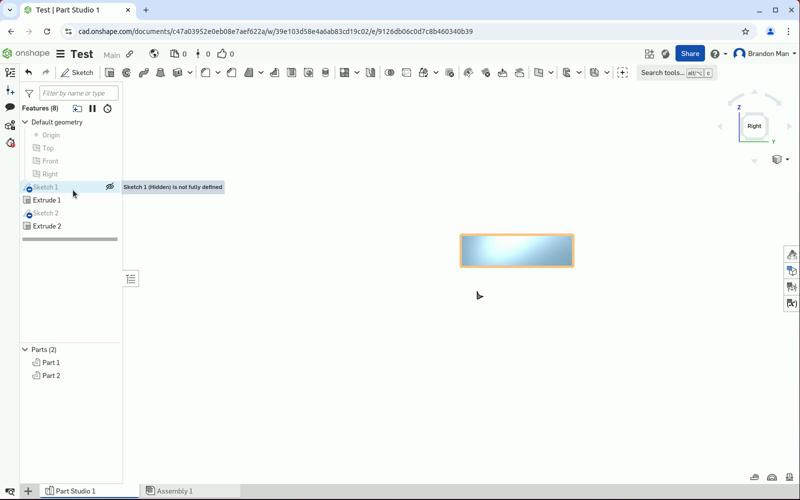
click(73, 189)
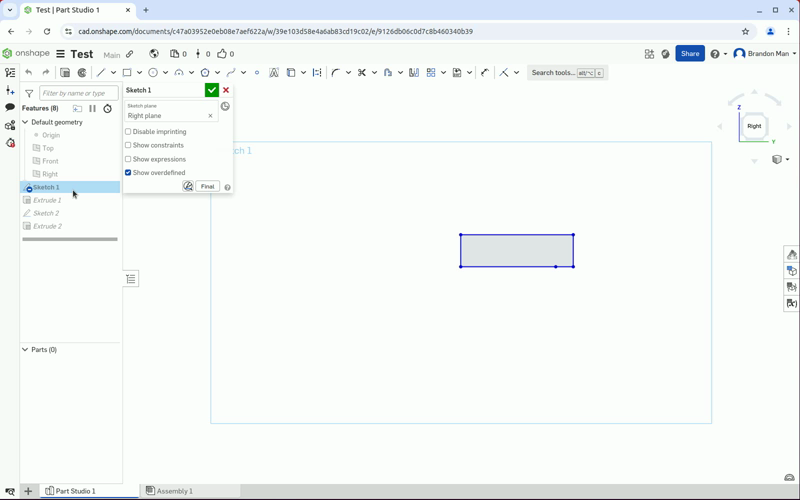
mouse_move(229, 92)
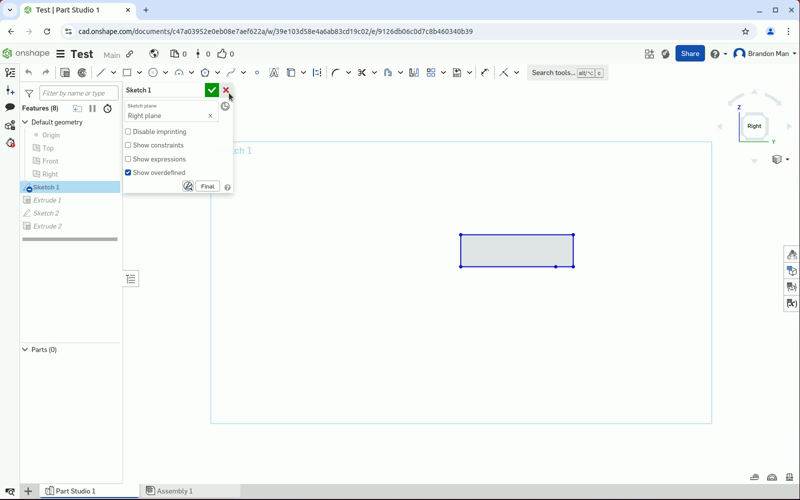
click(229, 92)
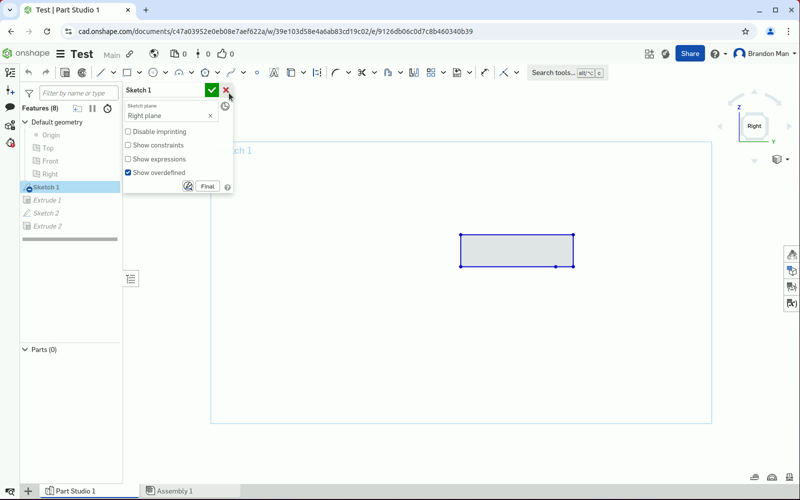
key(shift+s)
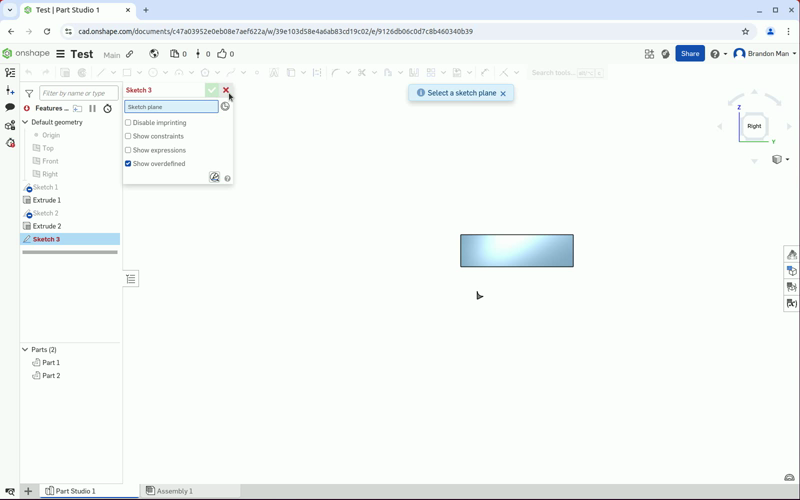
mouse_move(73, 176)
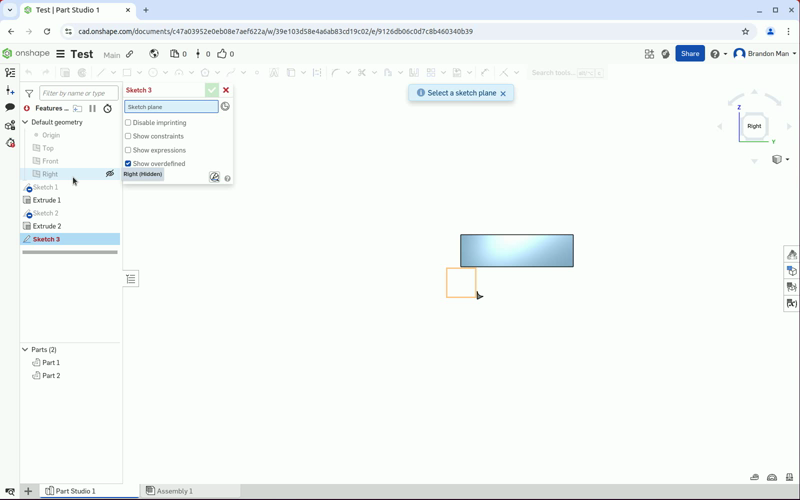
click(73, 176)
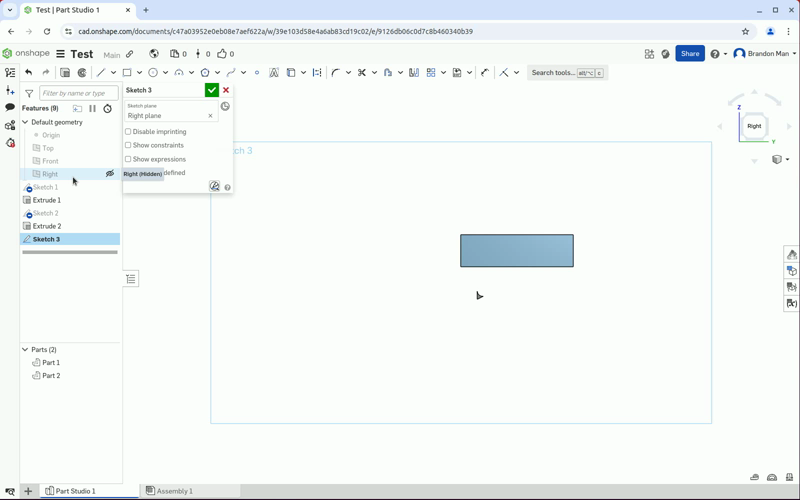
mouse_move(73, 352)
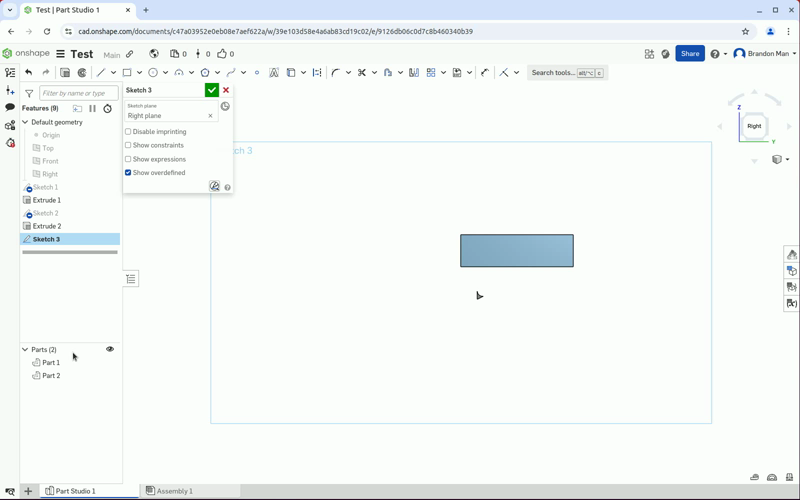
key(y)
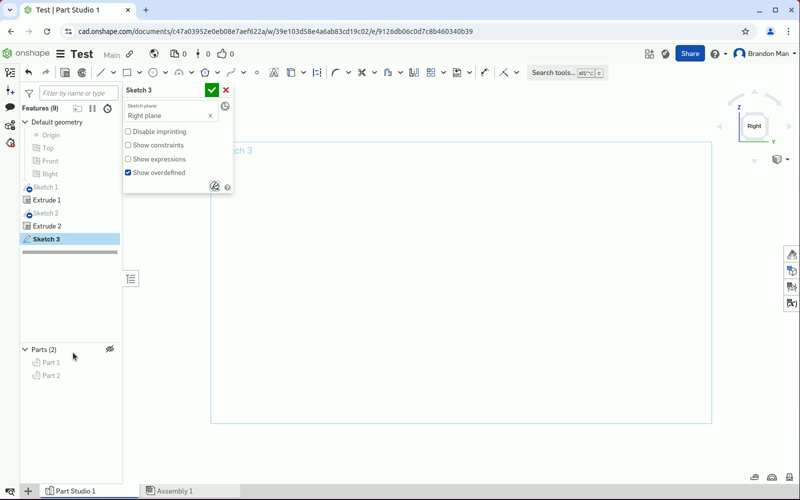
key(a)
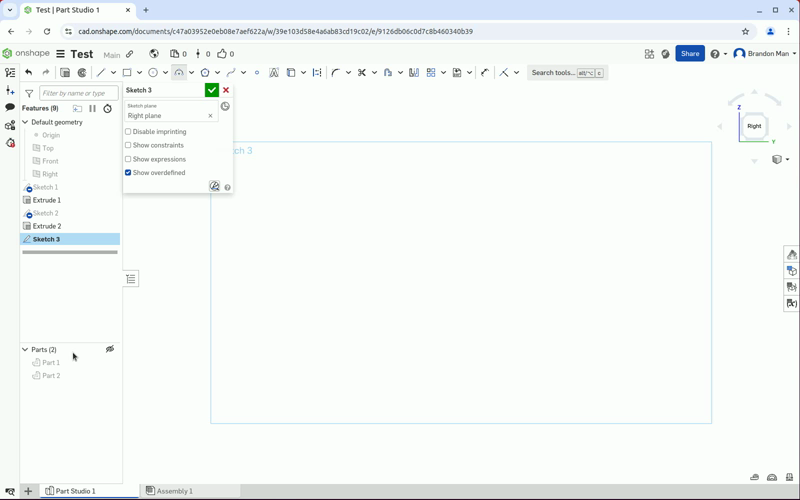
key_down(shift)
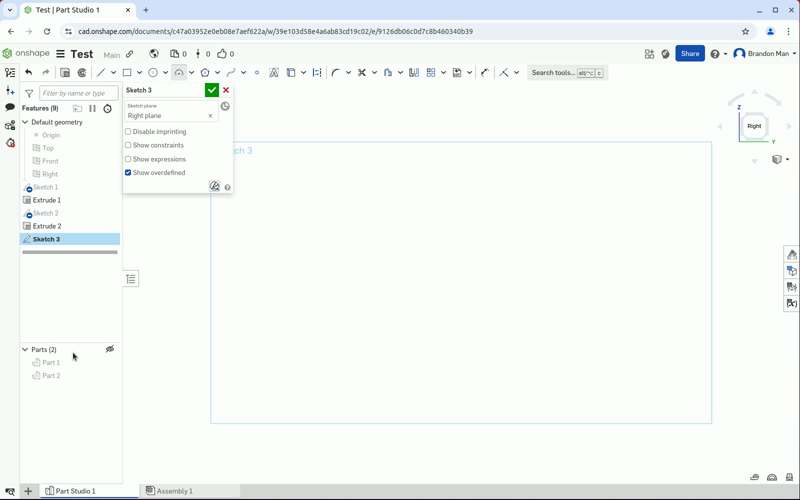
mouse_move(477, 291)
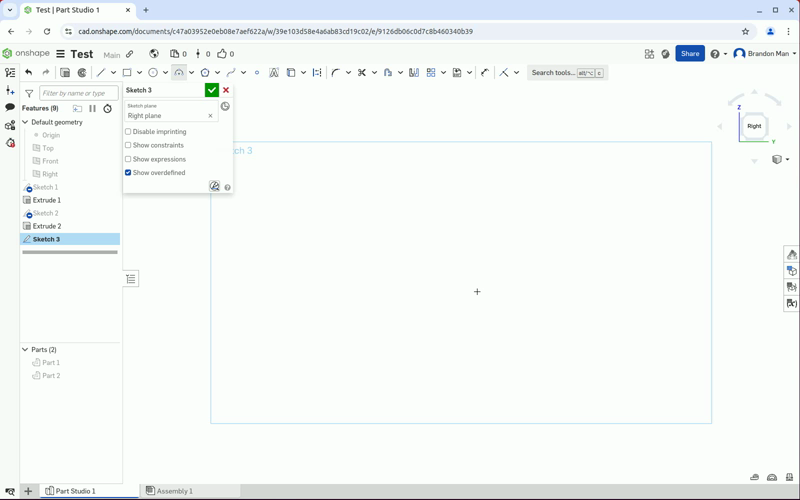
click(477, 291)
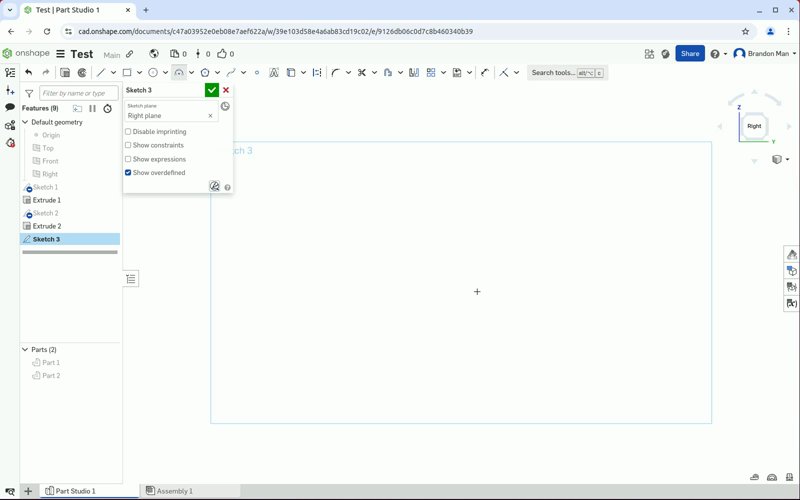
key_up(shift)
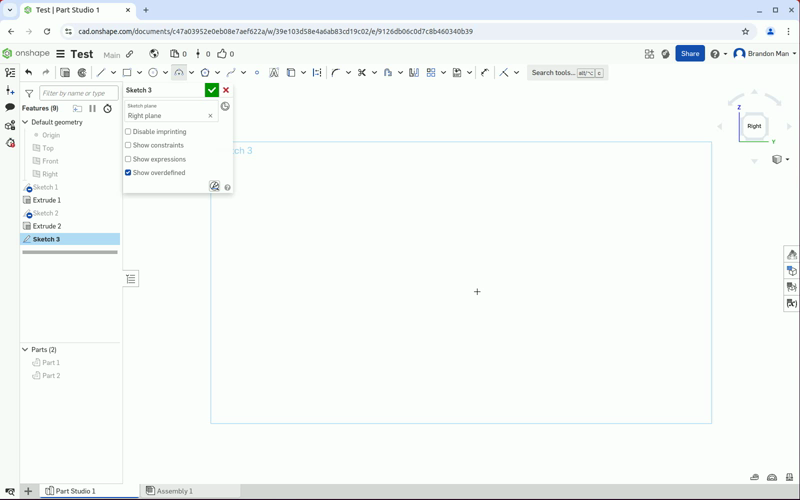
key_down(shift)
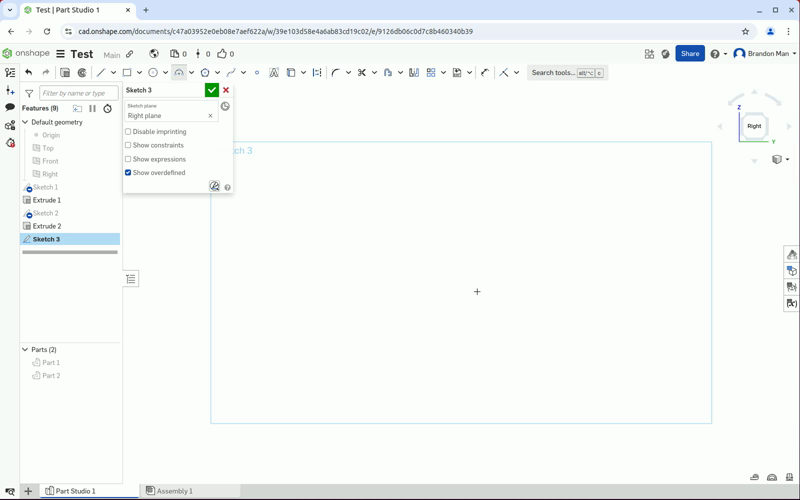
mouse_move(482, 286)
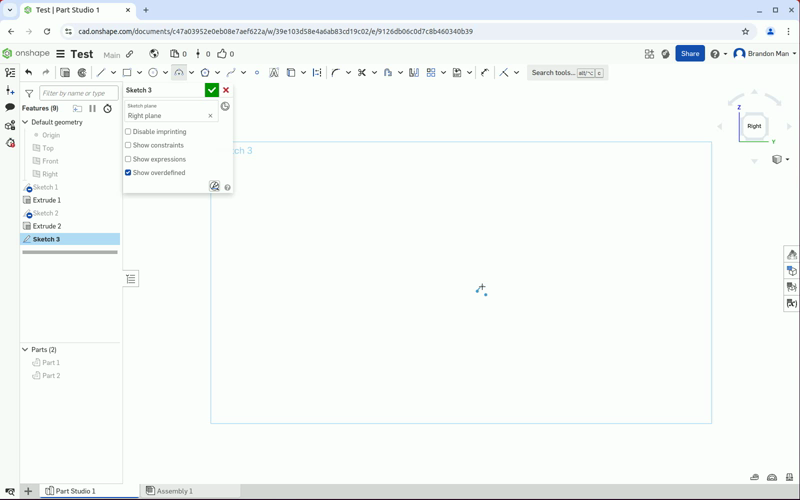
scroll(6)
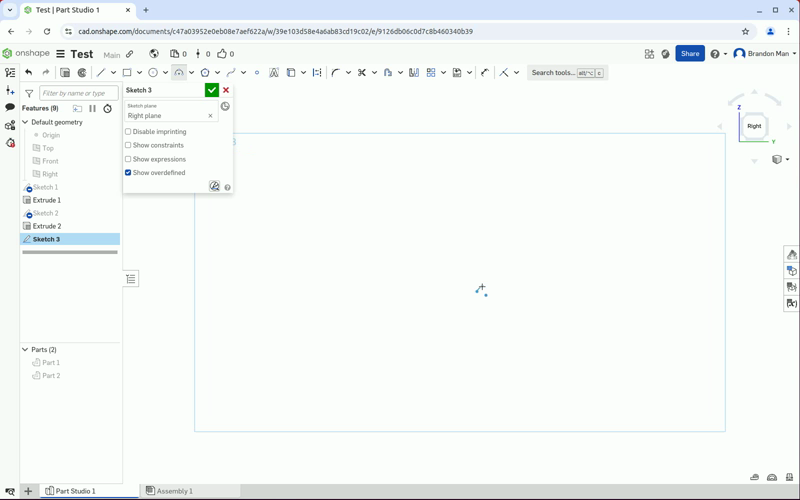
scroll(6)
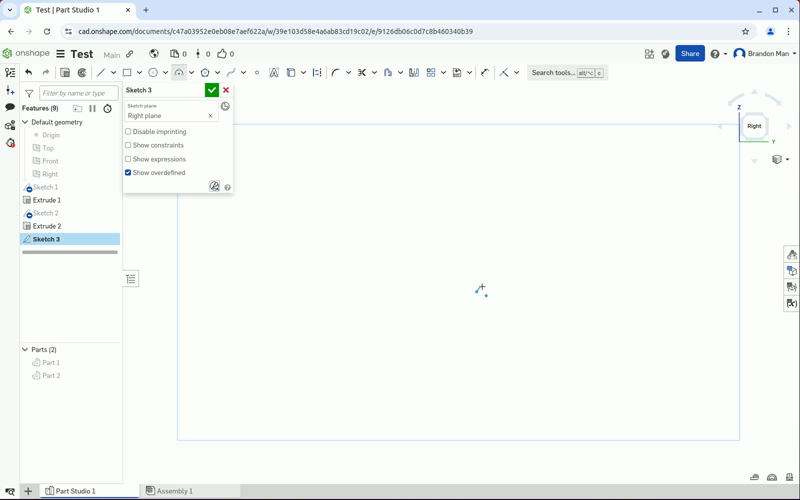
scroll(6)
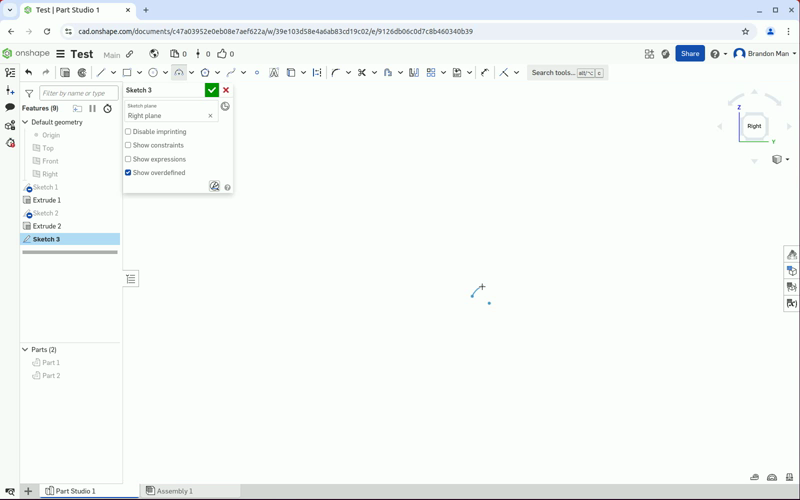
scroll(6)
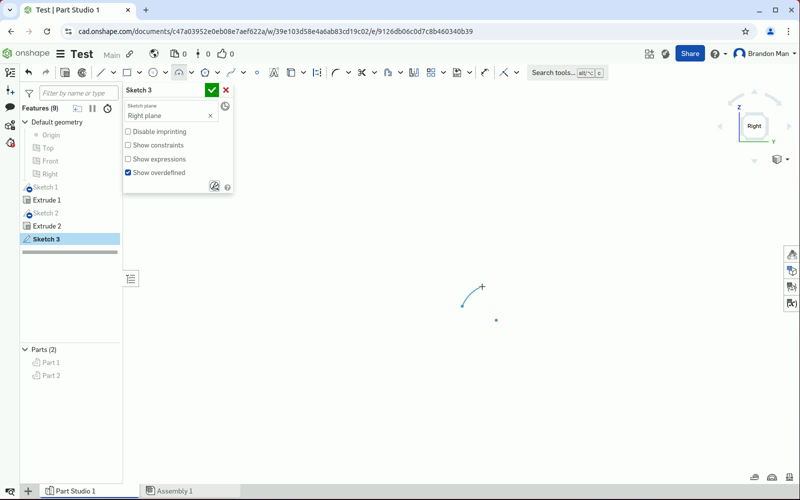
scroll(6)
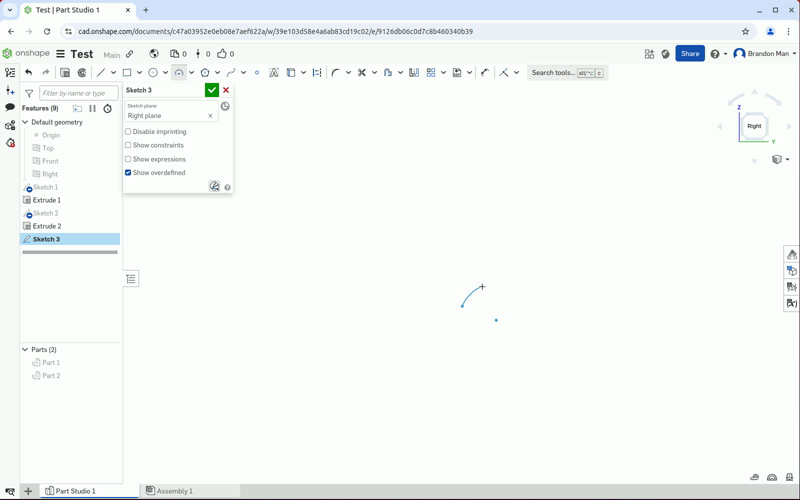
scroll(6)
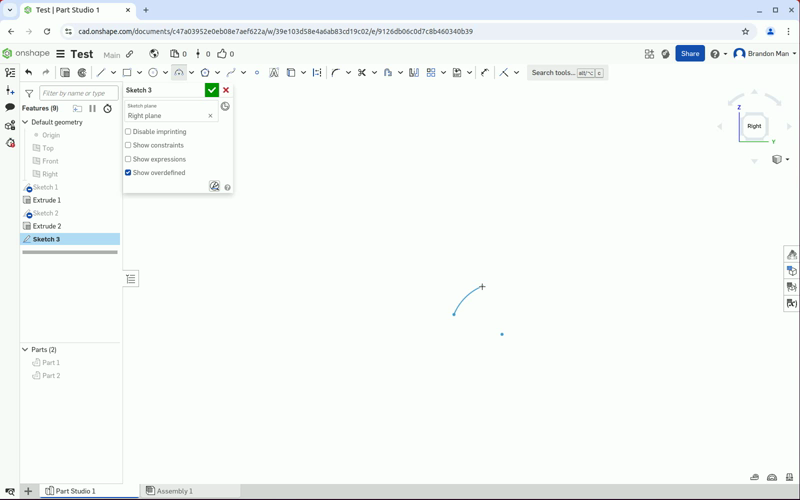
scroll(6)
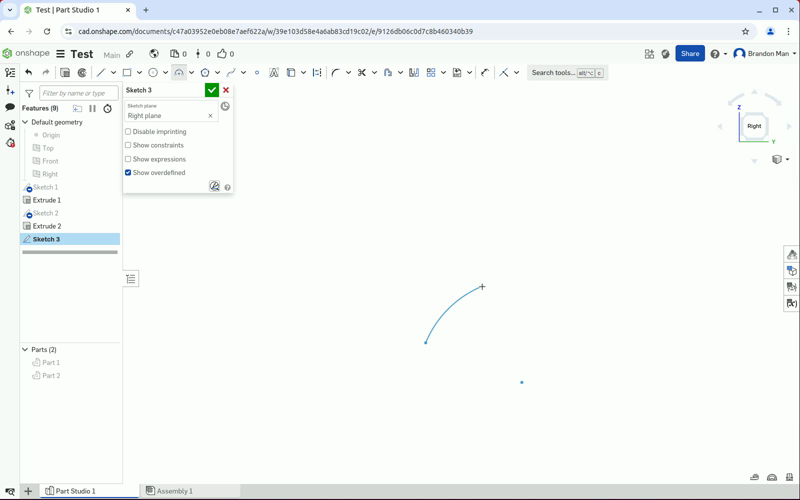
click(482, 286)
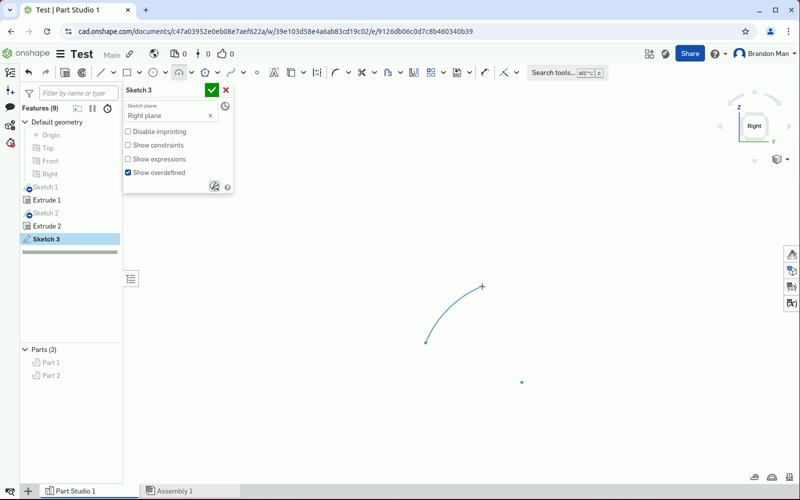
scroll(-6)
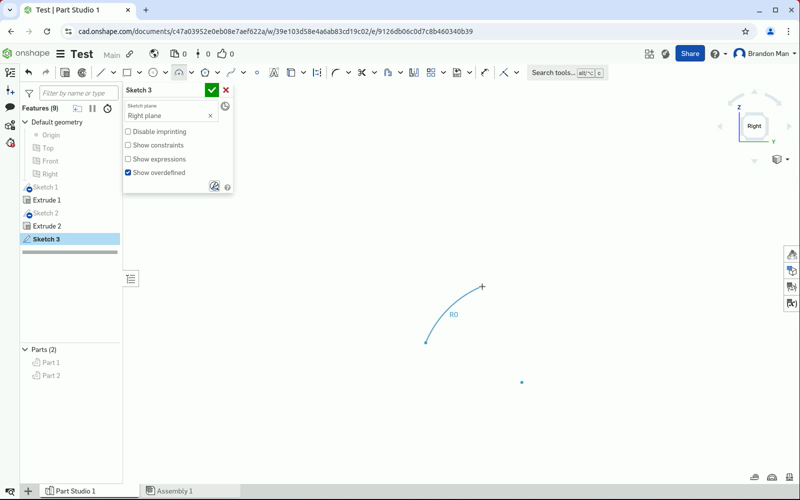
scroll(-6)
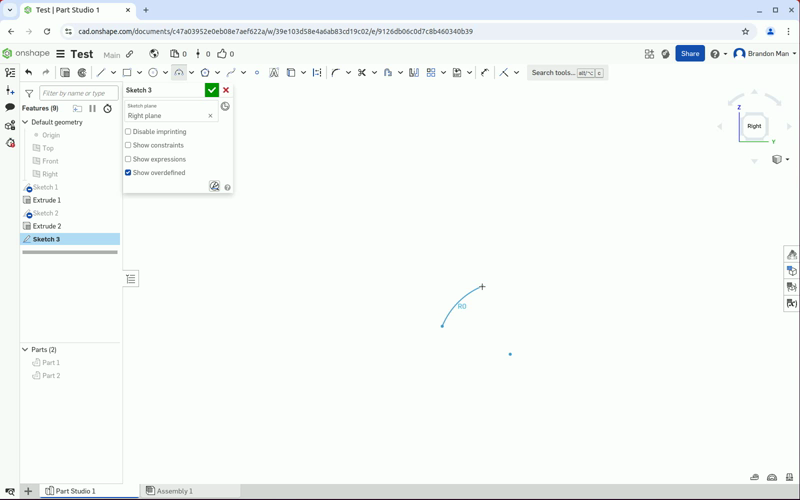
scroll(-6)
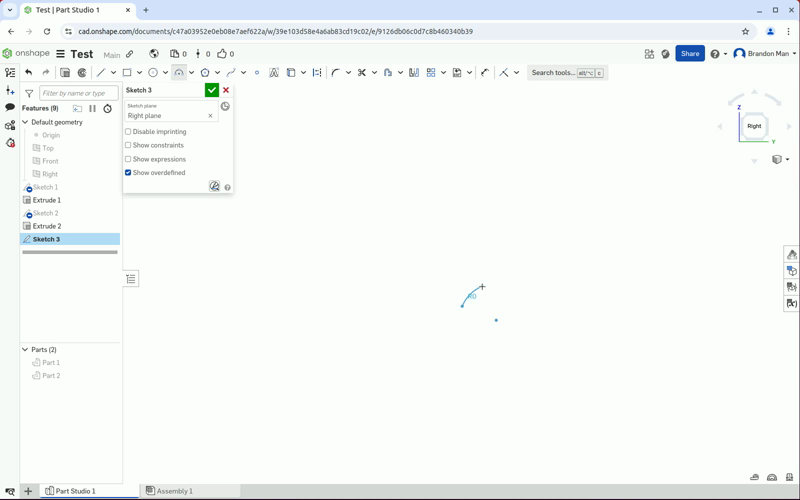
scroll(-6)
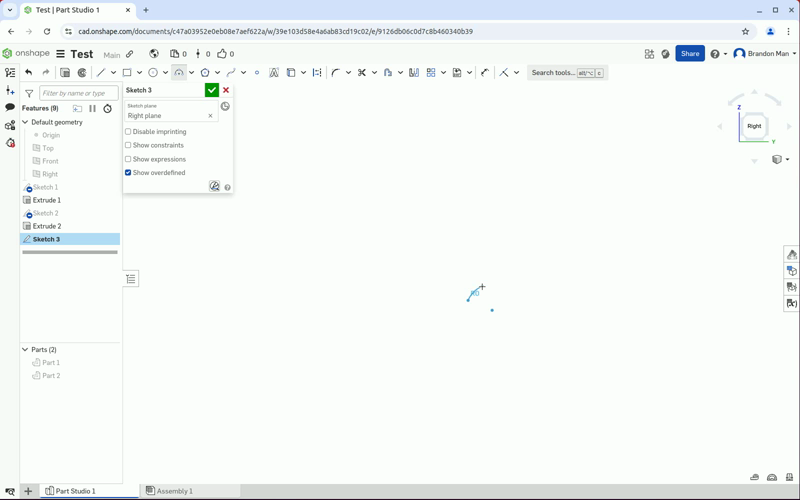
scroll(-6)
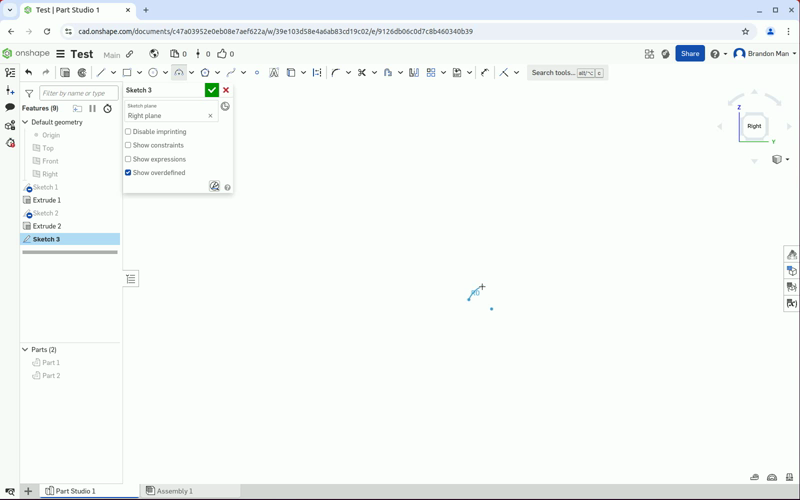
scroll(-6)
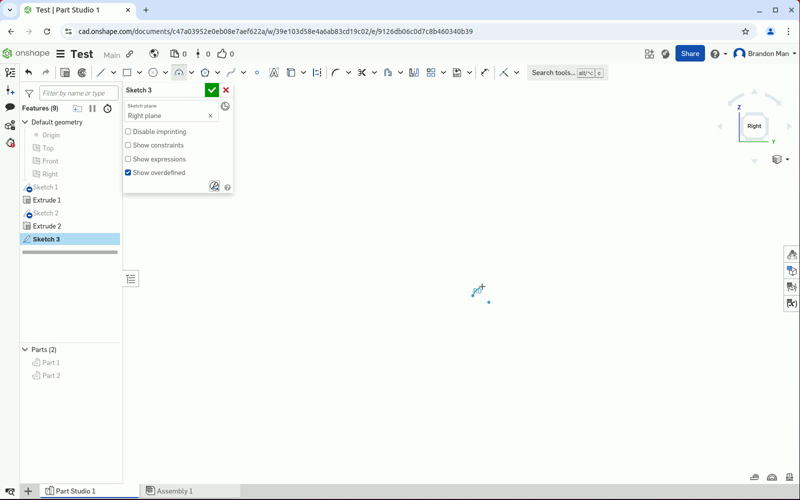
scroll(-6)
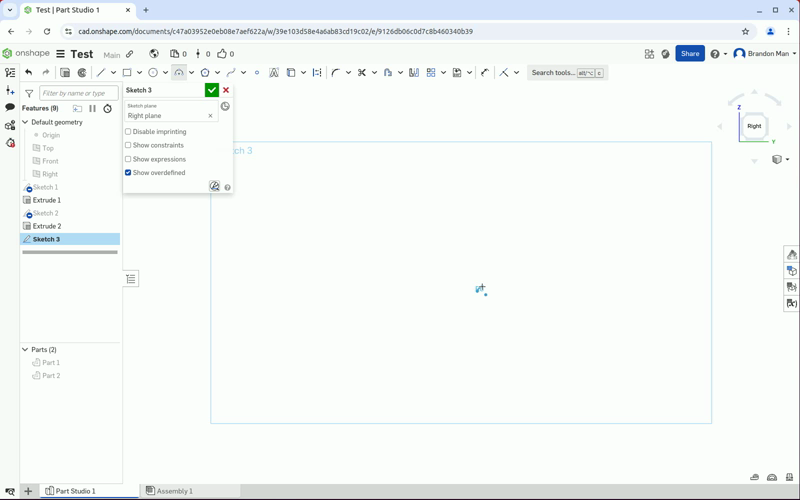
mouse_move(478, 287)
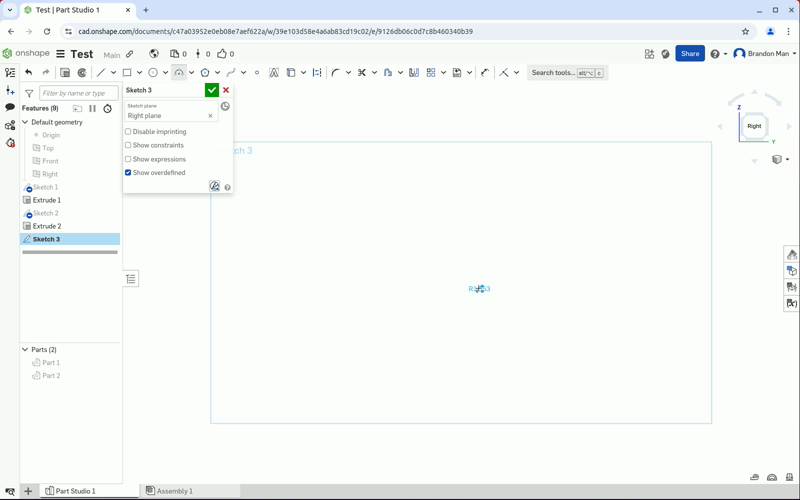
scroll(6)
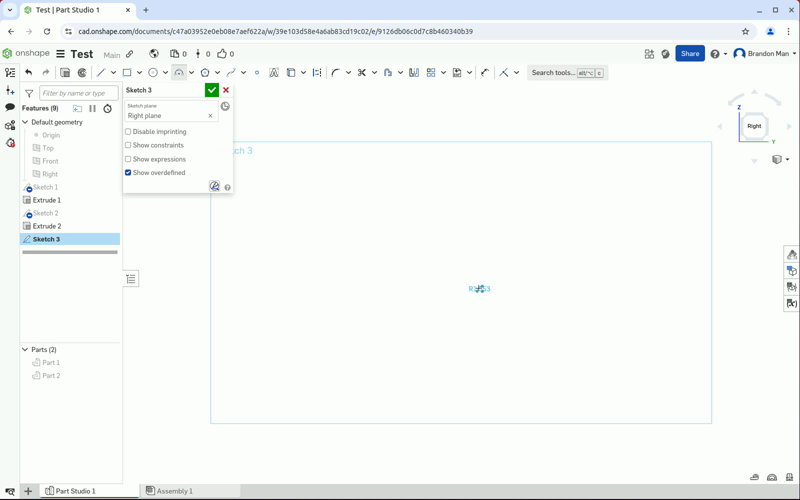
scroll(6)
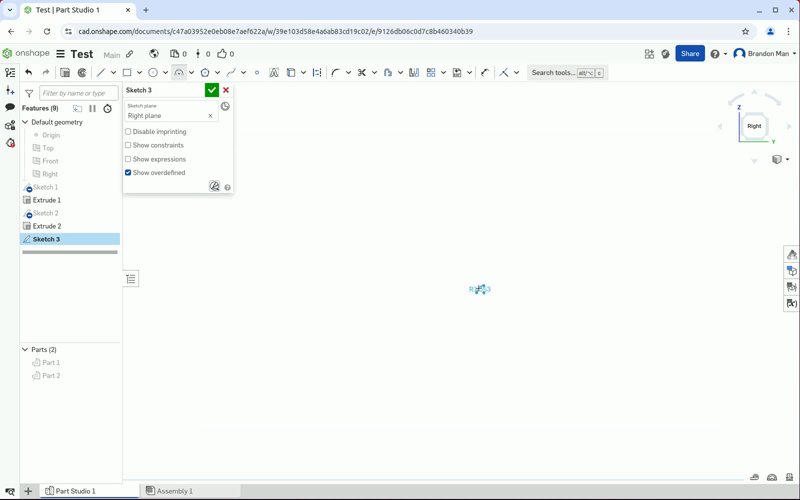
scroll(6)
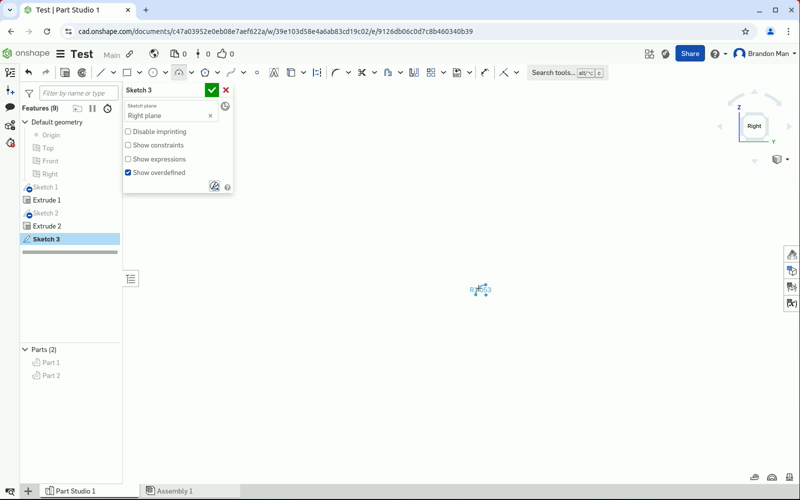
scroll(6)
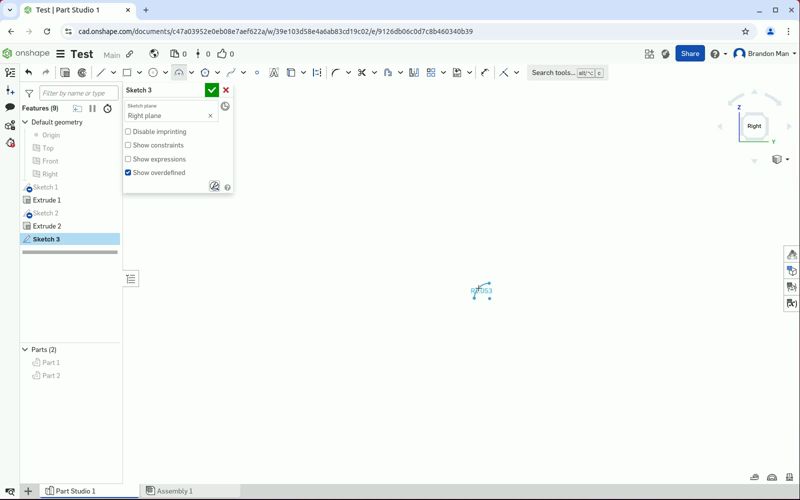
scroll(6)
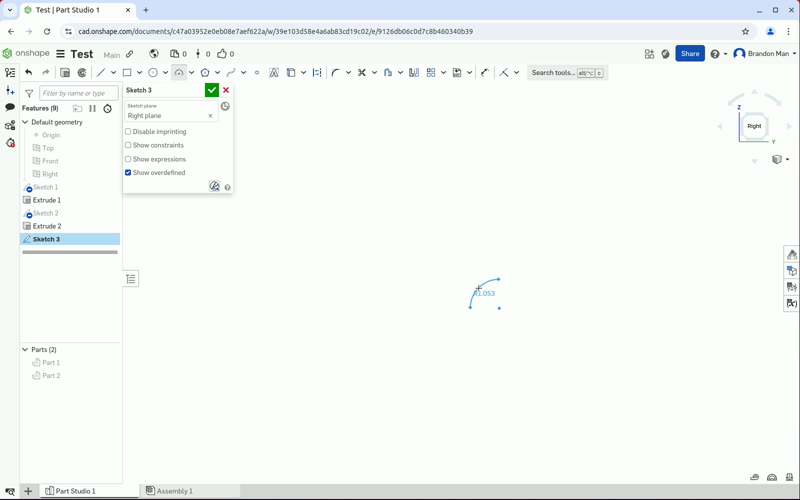
scroll(6)
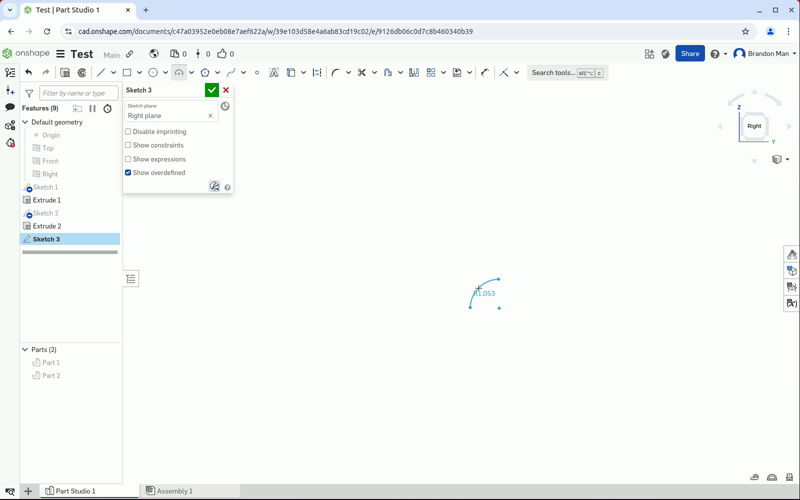
scroll(6)
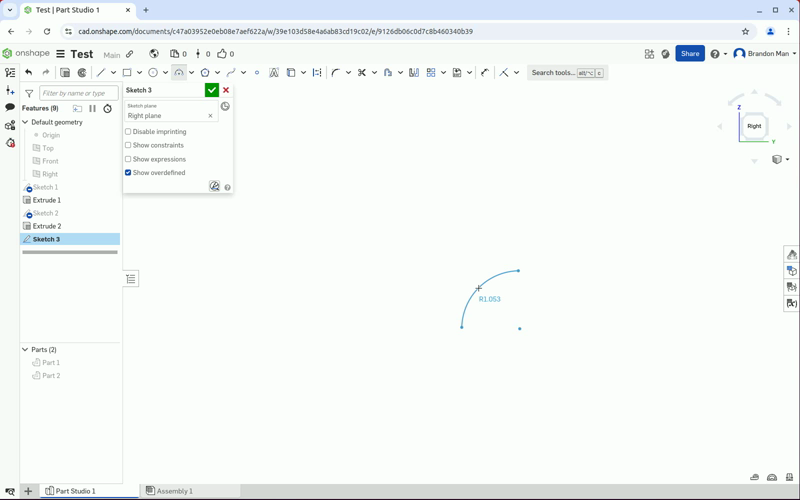
click(478, 287)
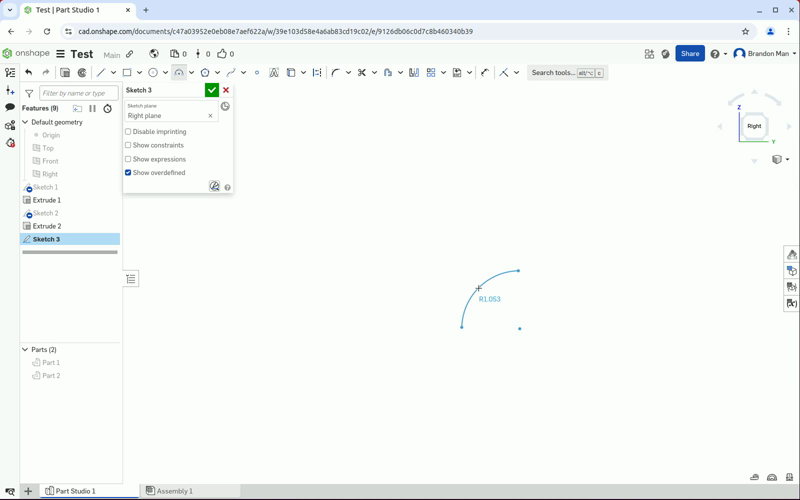
scroll(-6)
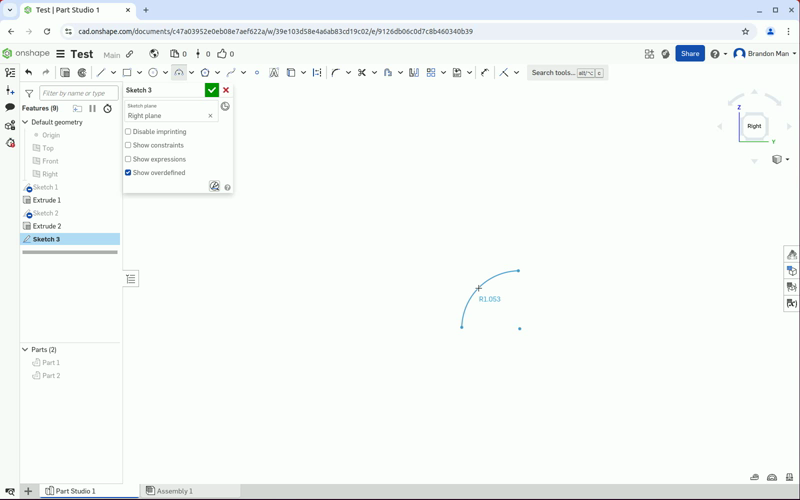
scroll(-6)
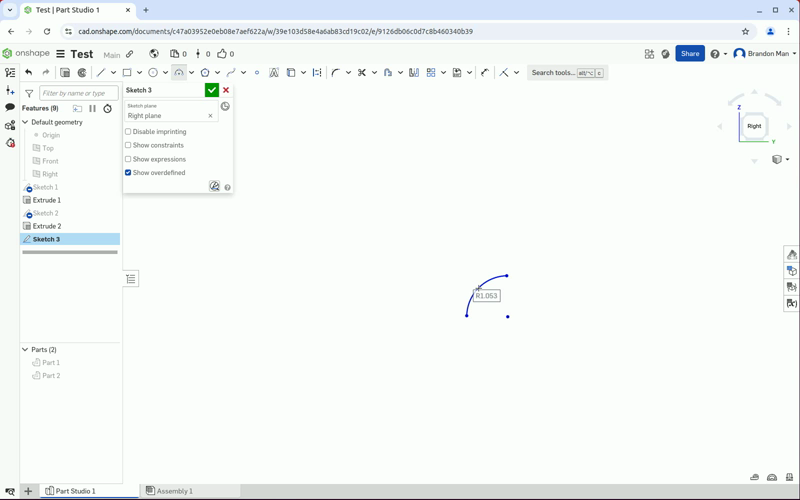
scroll(-6)
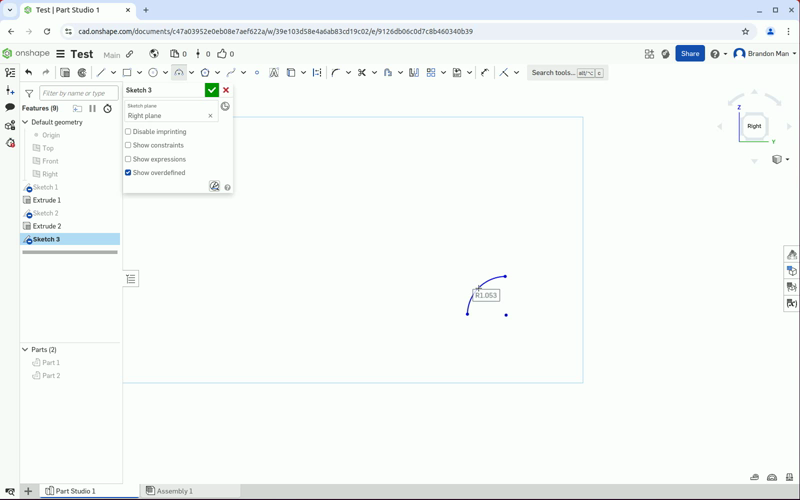
scroll(-6)
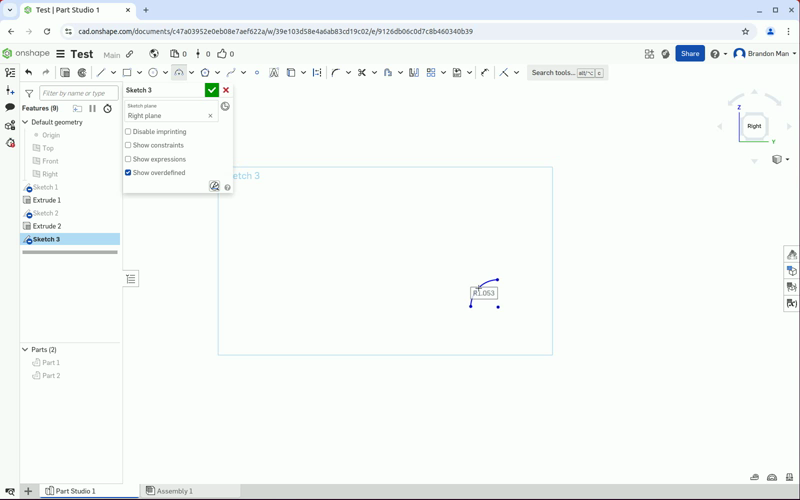
scroll(-6)
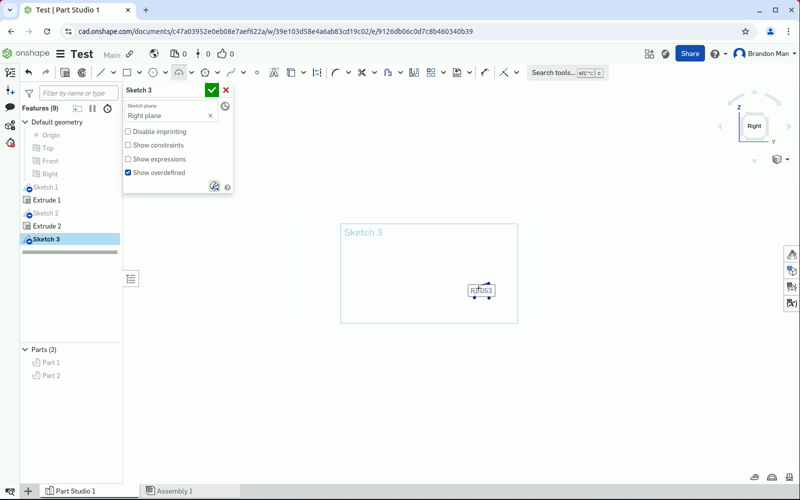
scroll(-6)
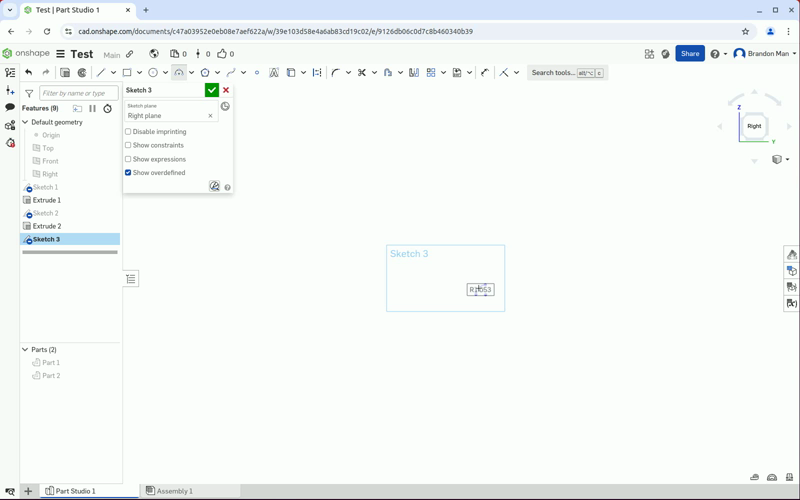
scroll(-6)
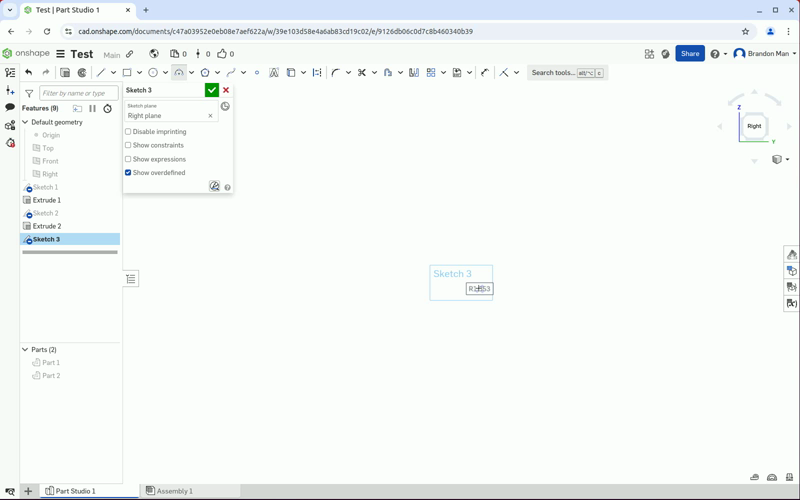
key_up(shift)
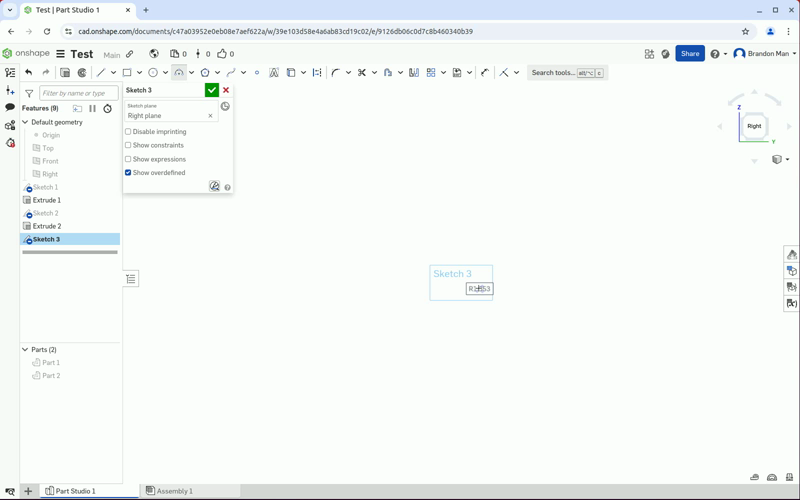
key(esc)
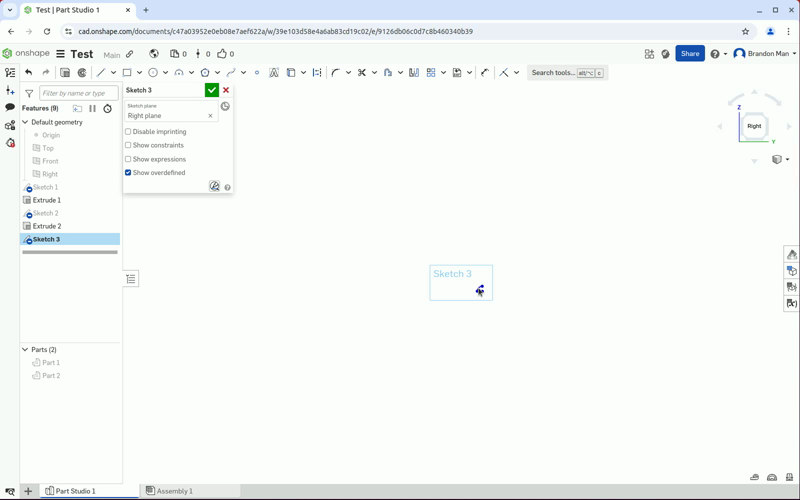
key(l)
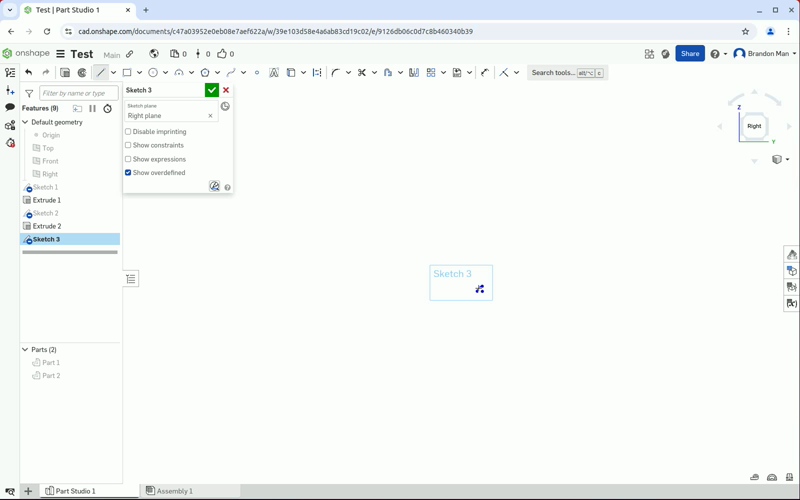
mouse_move(482, 286)
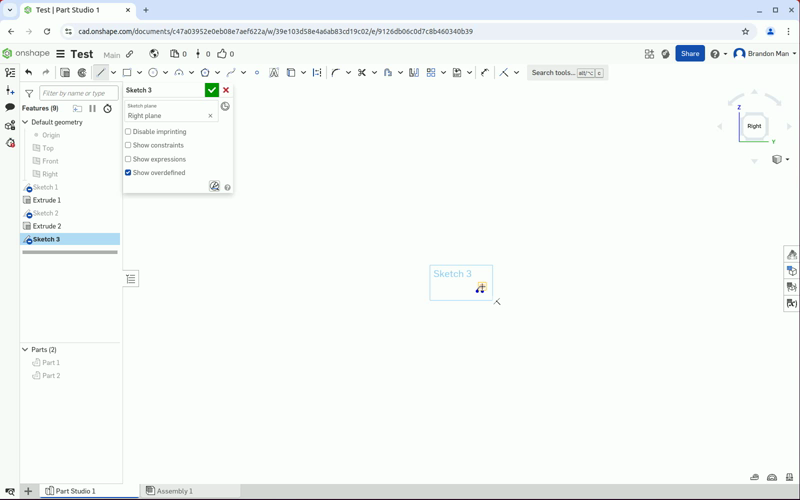
scroll(6)
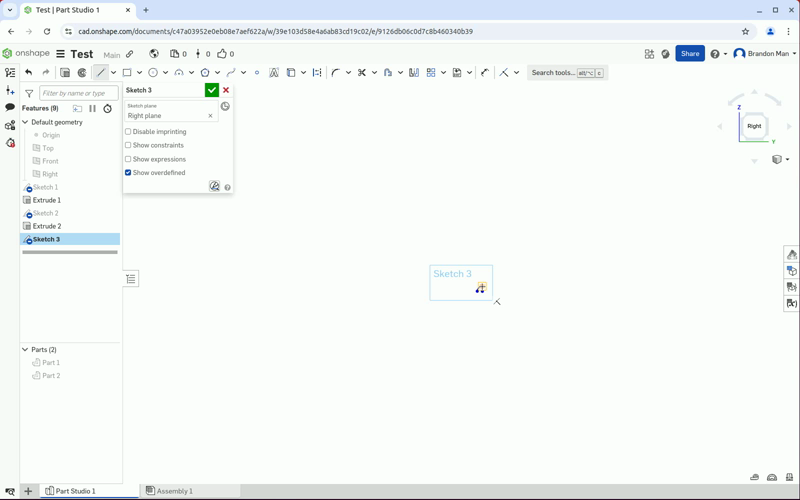
scroll(6)
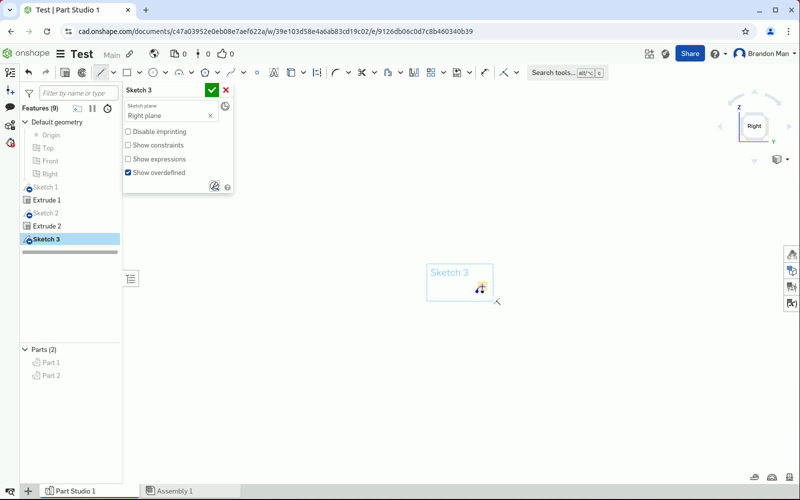
scroll(6)
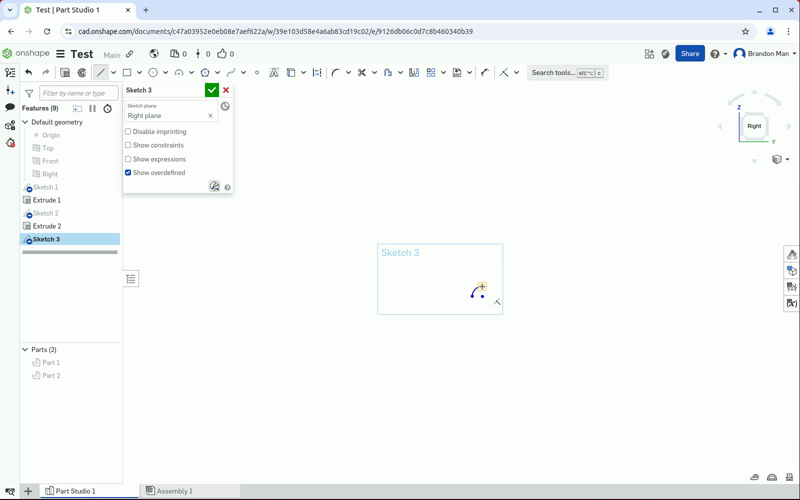
scroll(6)
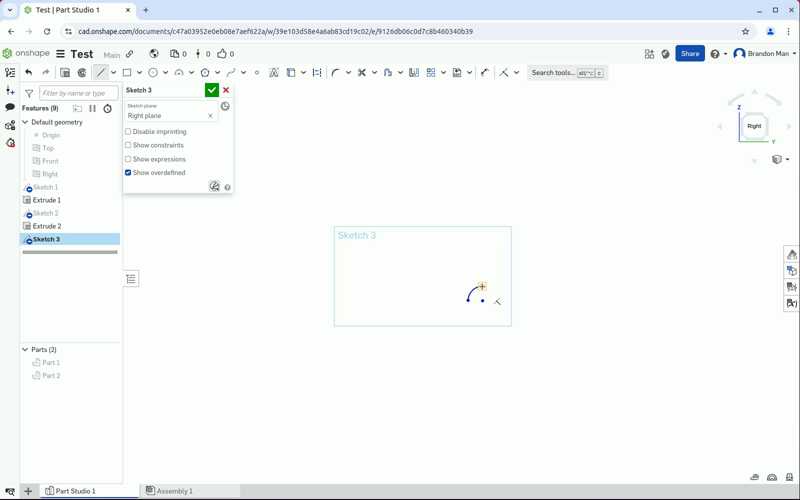
scroll(6)
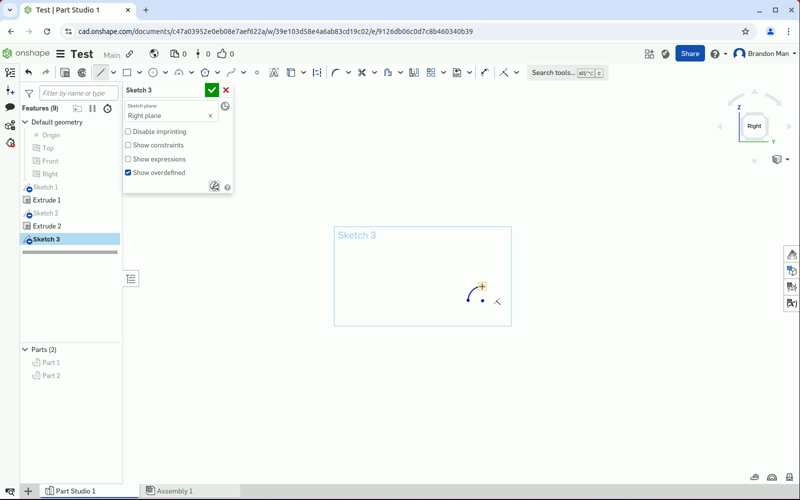
scroll(6)
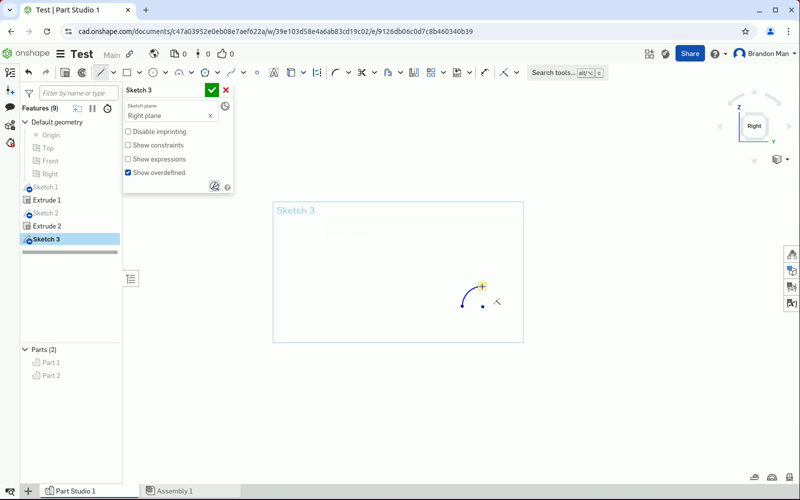
scroll(6)
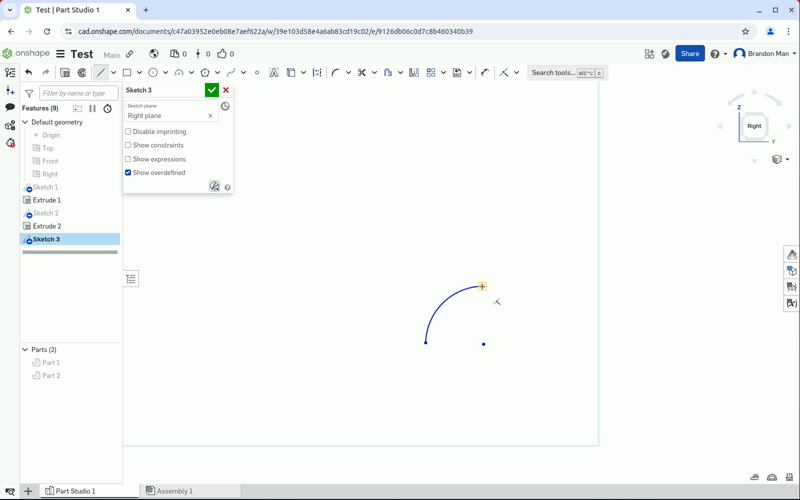
click(482, 286)
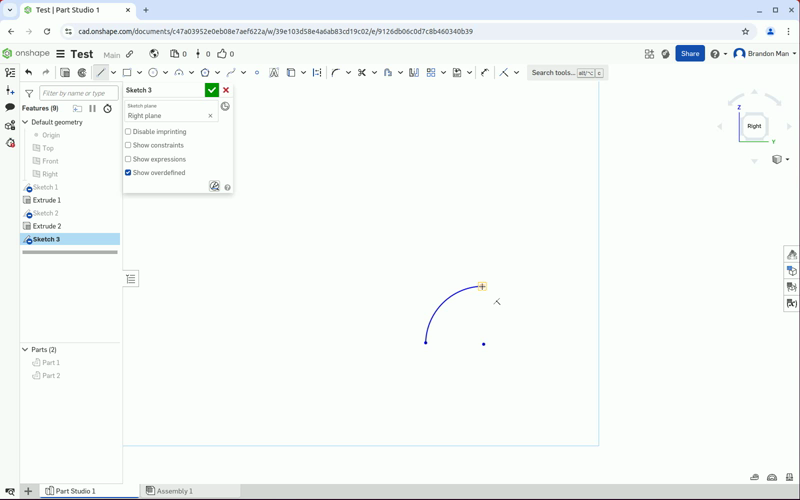
scroll(-6)
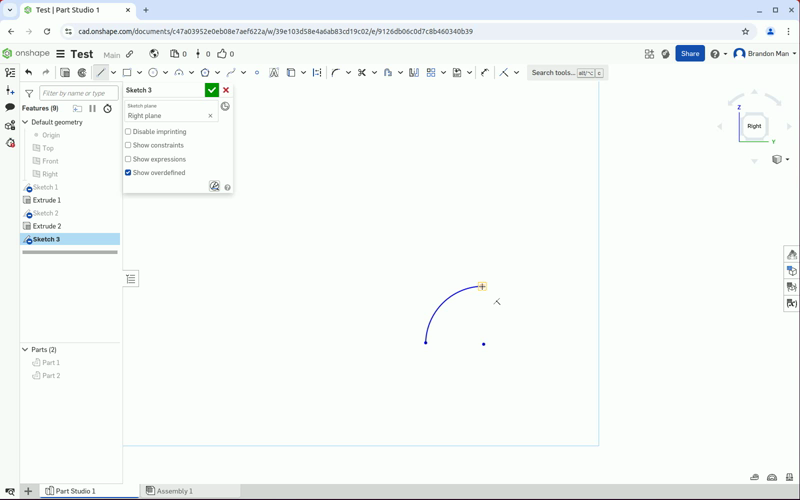
scroll(-6)
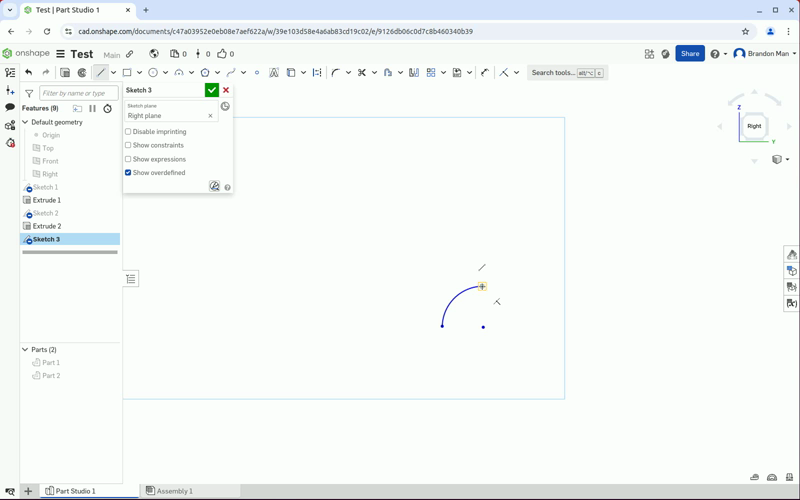
scroll(-6)
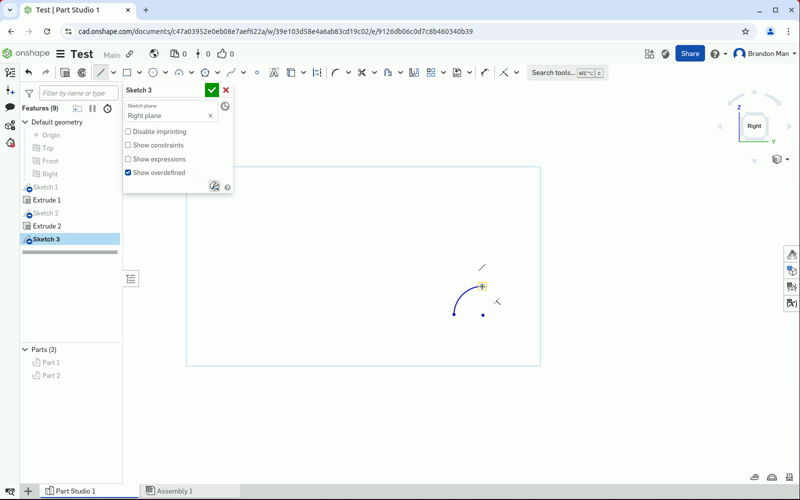
scroll(-6)
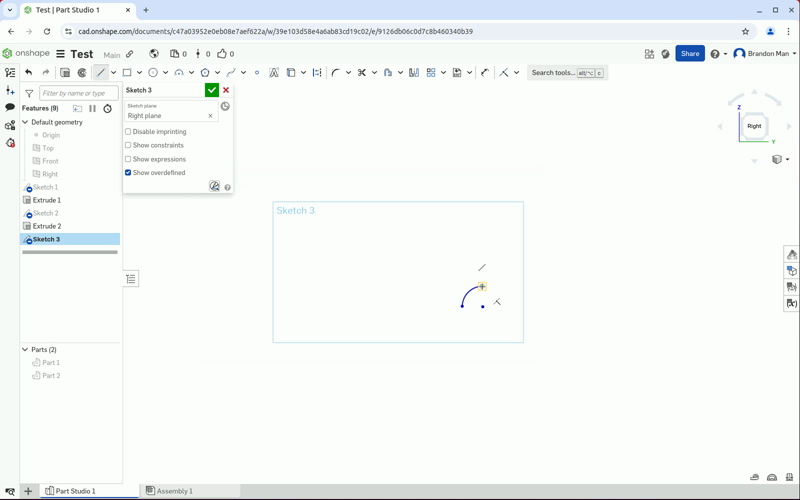
scroll(-6)
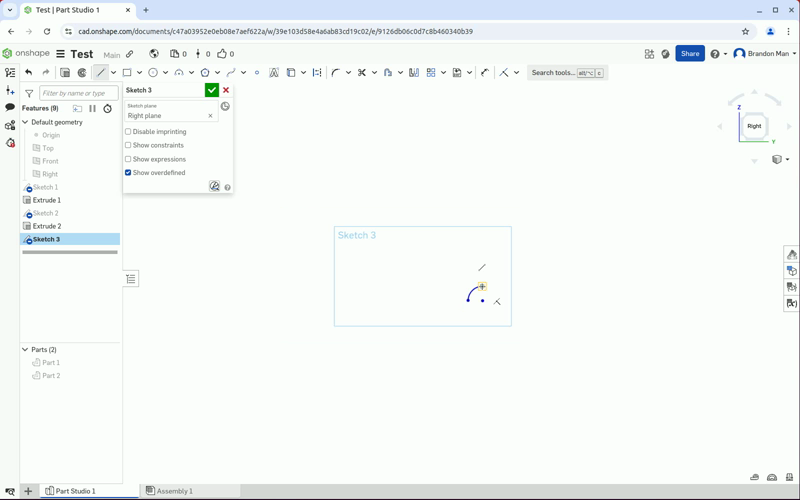
scroll(-6)
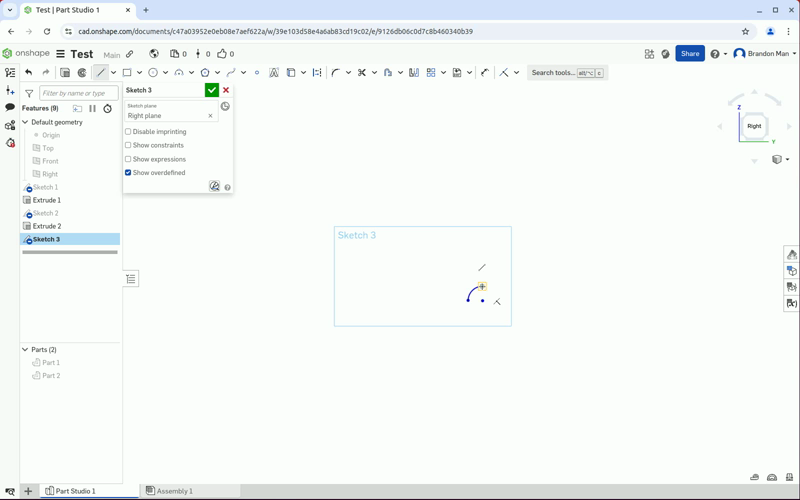
scroll(-6)
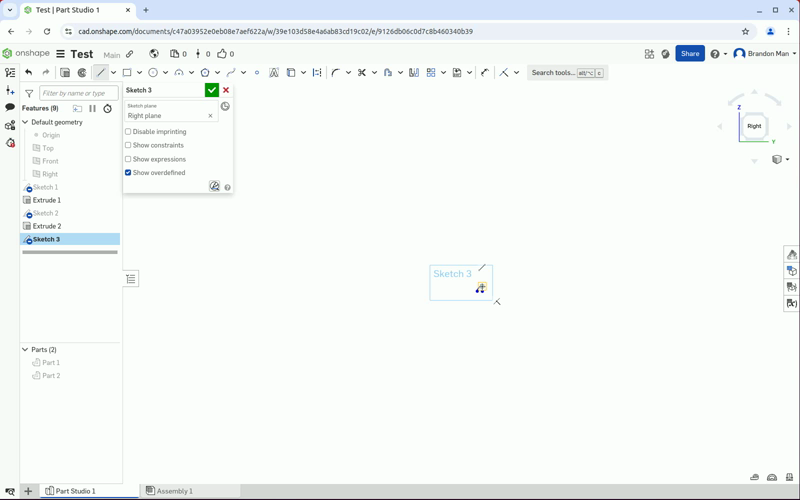
key_down(shift)
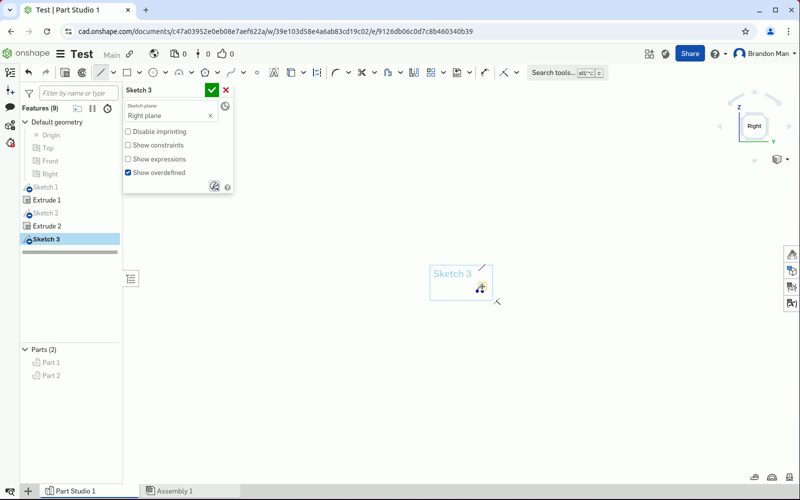
mouse_move(512, 286)
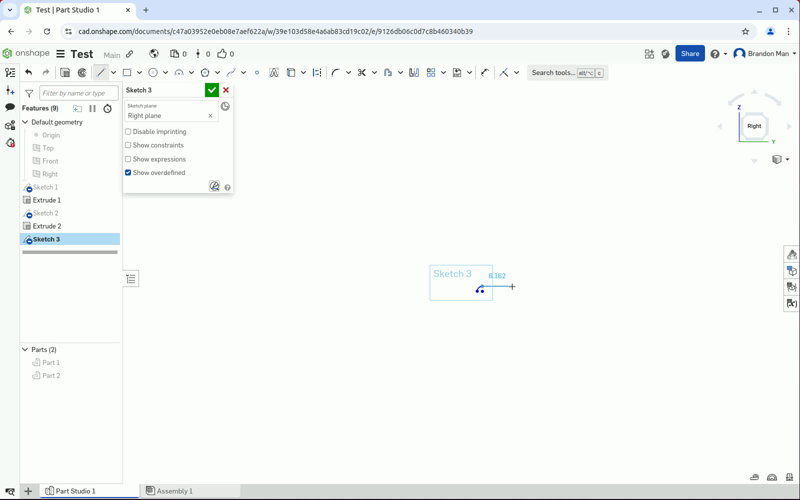
mouse_move(477, 282)
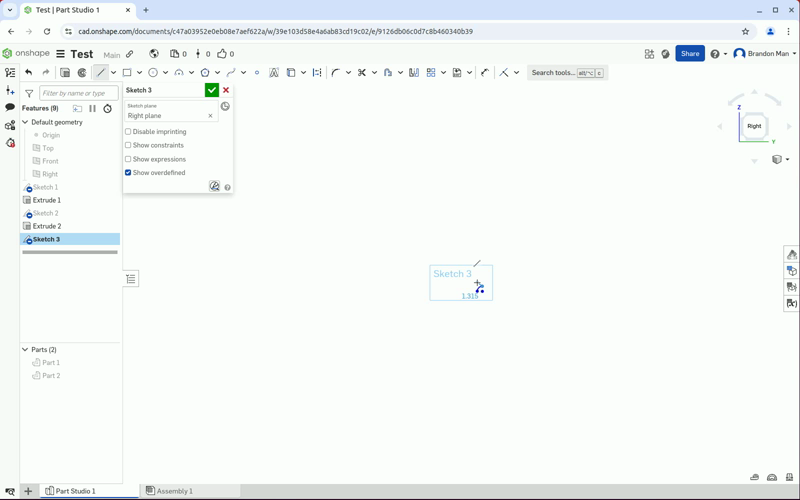
scroll(6)
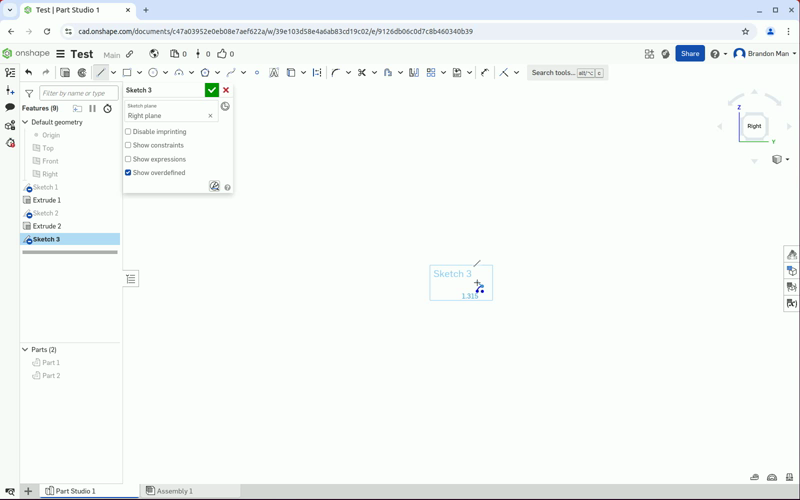
scroll(6)
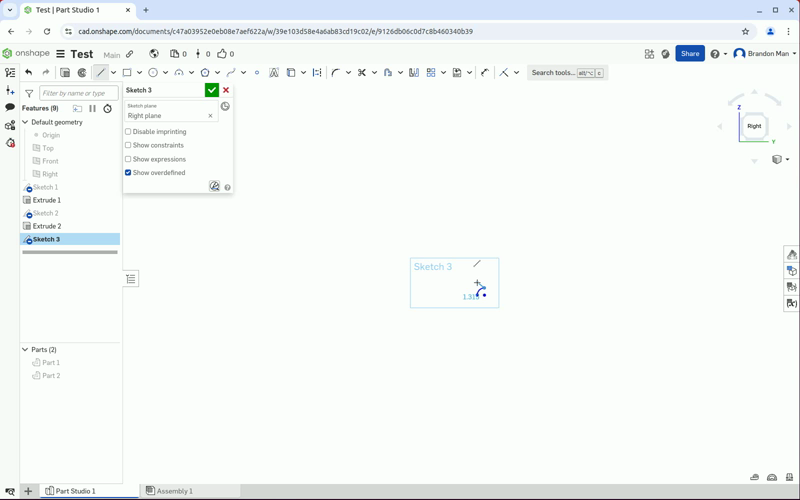
scroll(6)
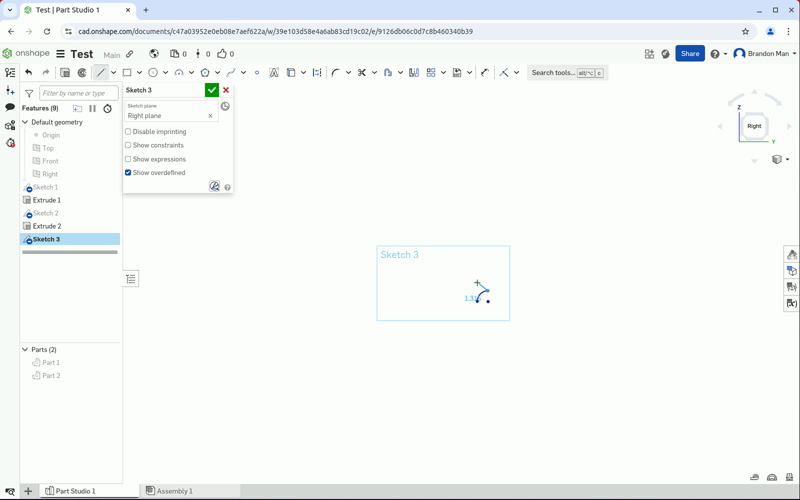
scroll(6)
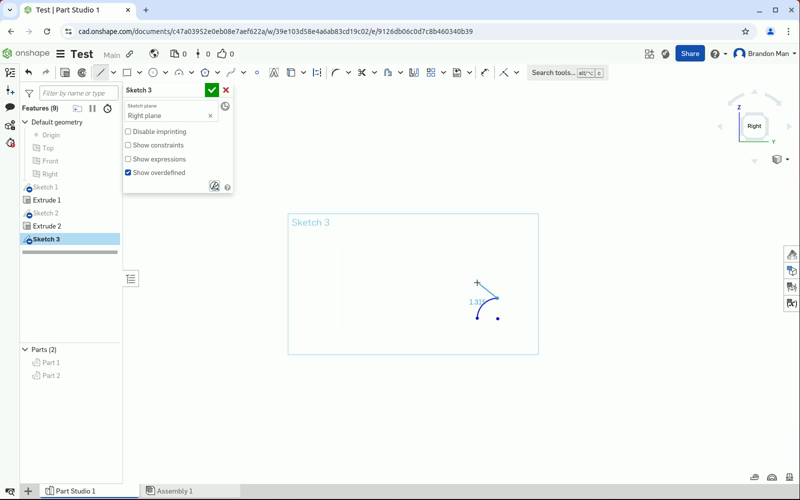
scroll(6)
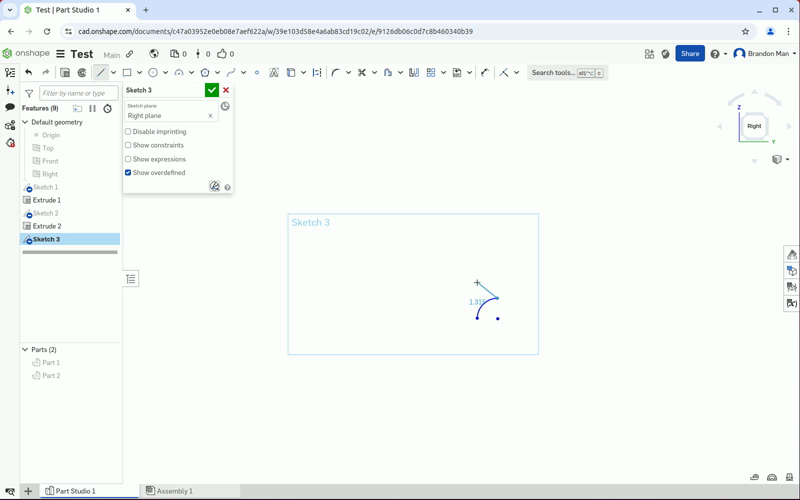
scroll(6)
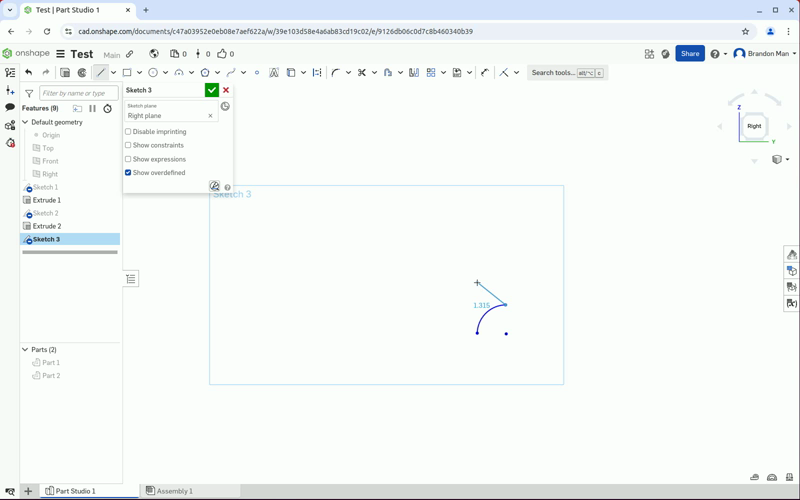
scroll(6)
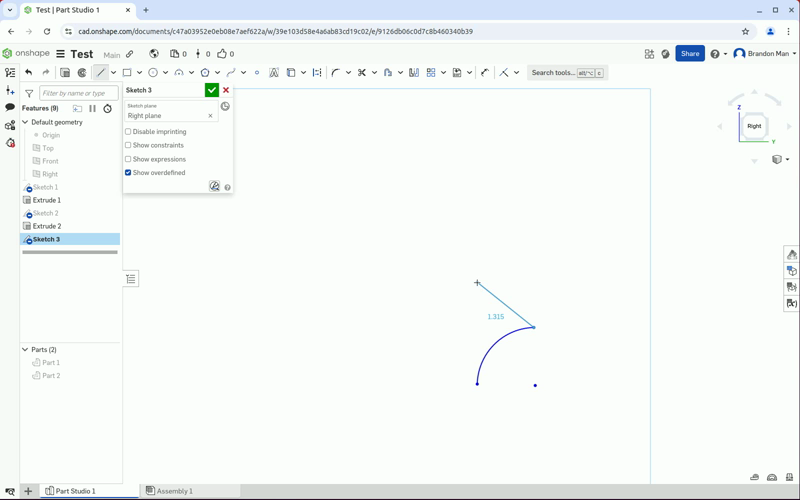
click(477, 282)
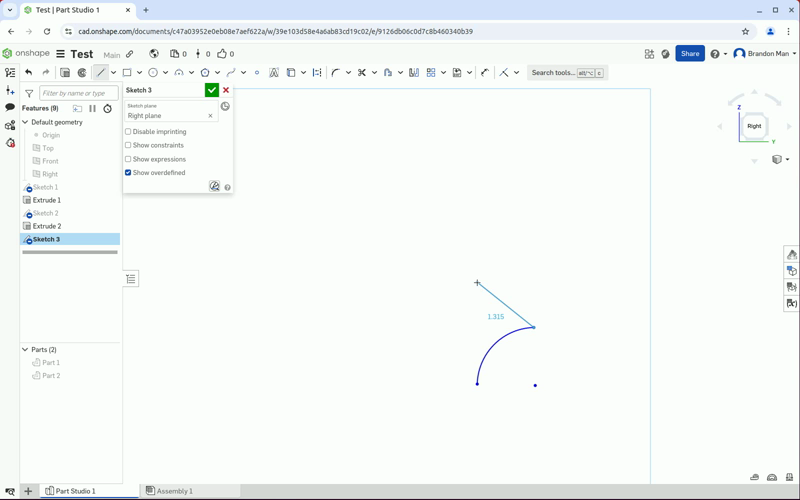
scroll(-6)
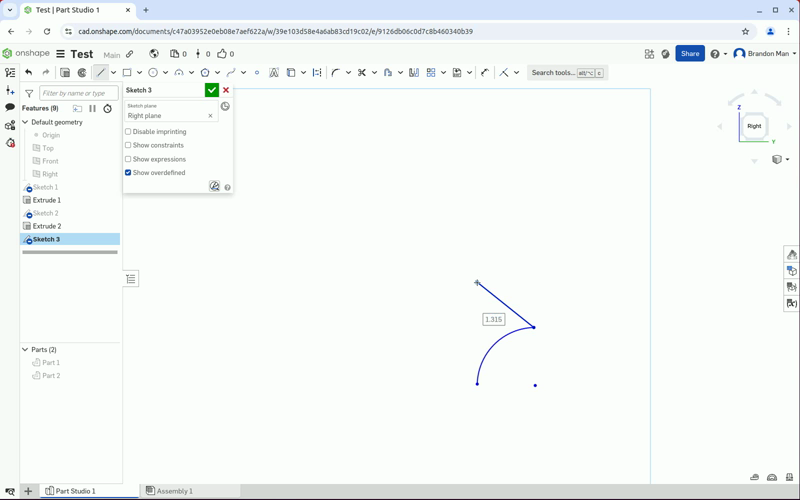
scroll(-6)
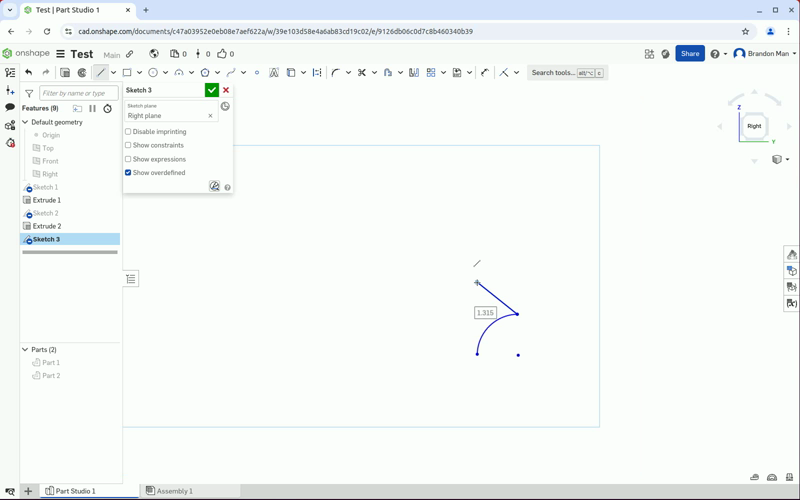
scroll(-6)
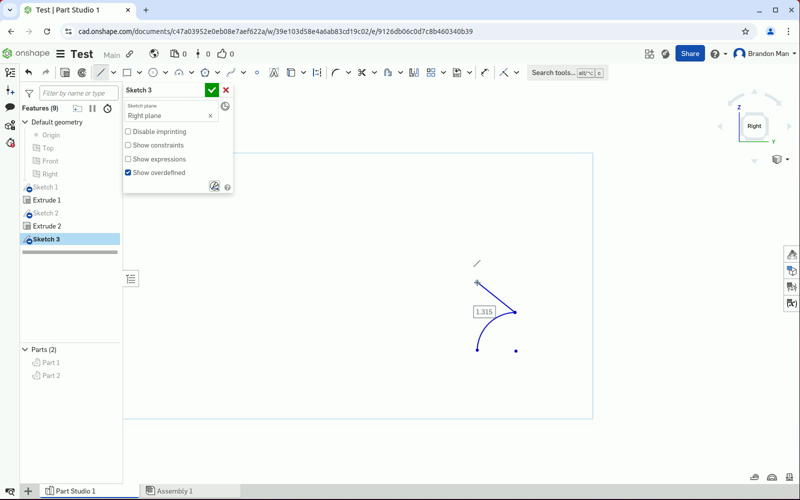
scroll(-6)
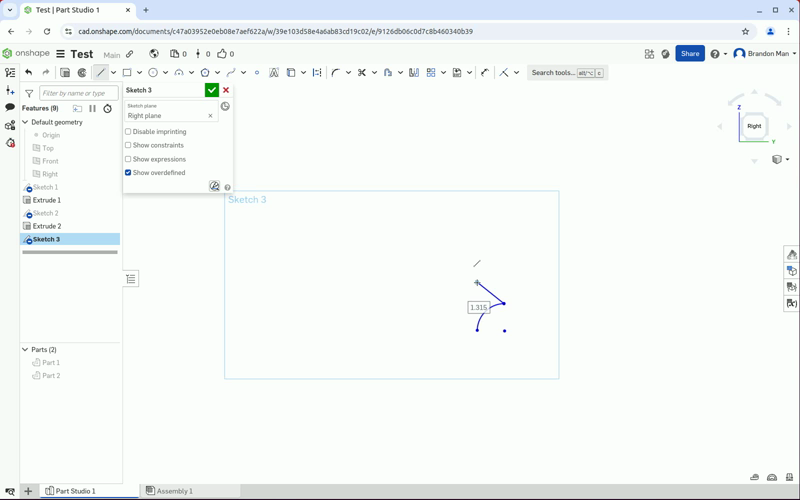
scroll(-6)
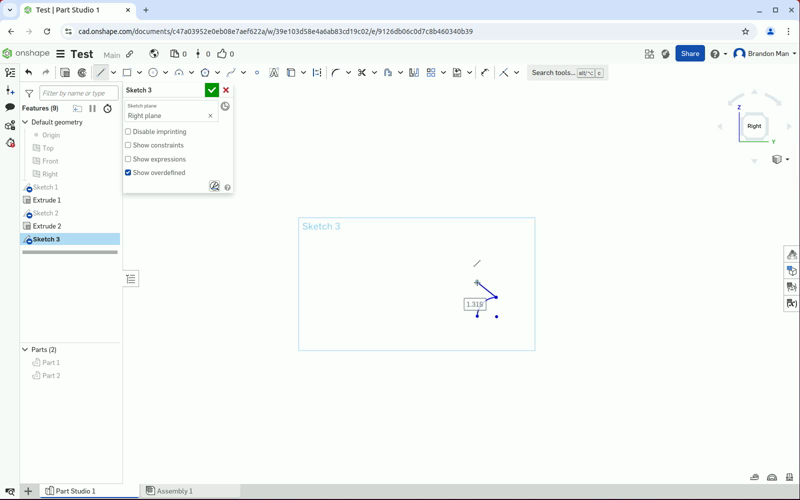
scroll(-6)
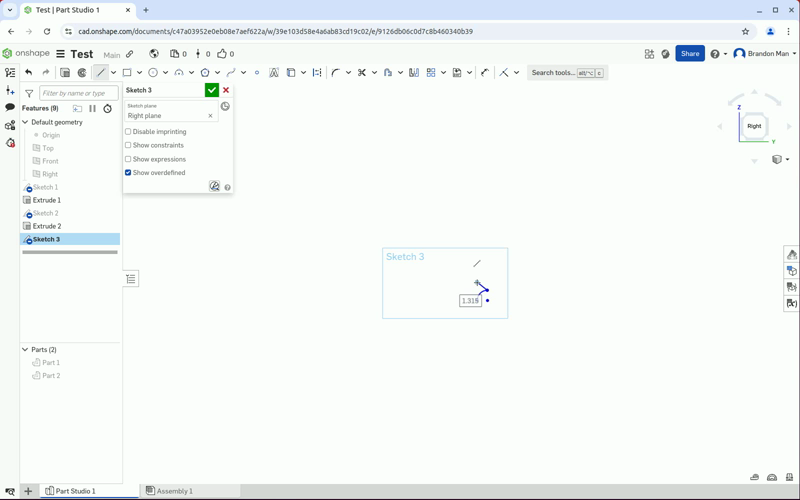
scroll(-6)
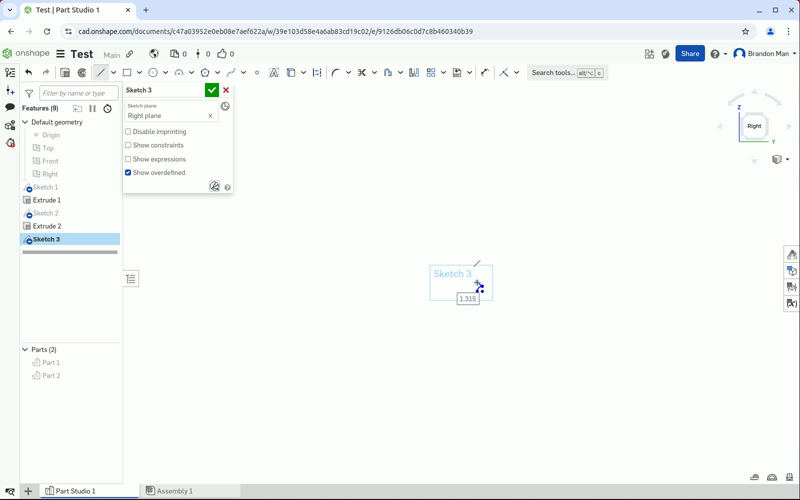
key_up(shift)
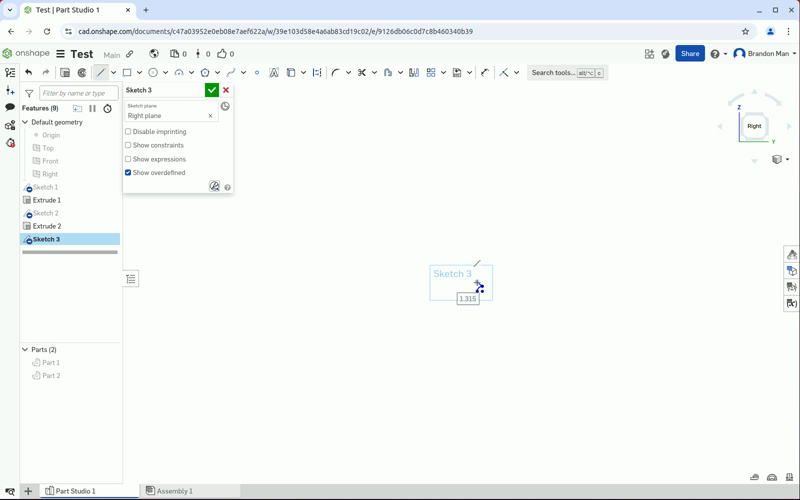
mouse_move(507, 282)
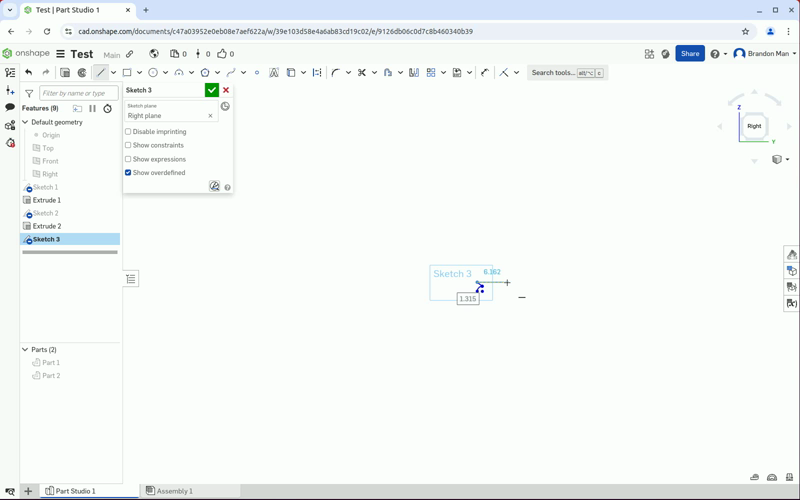
key_down(shift)
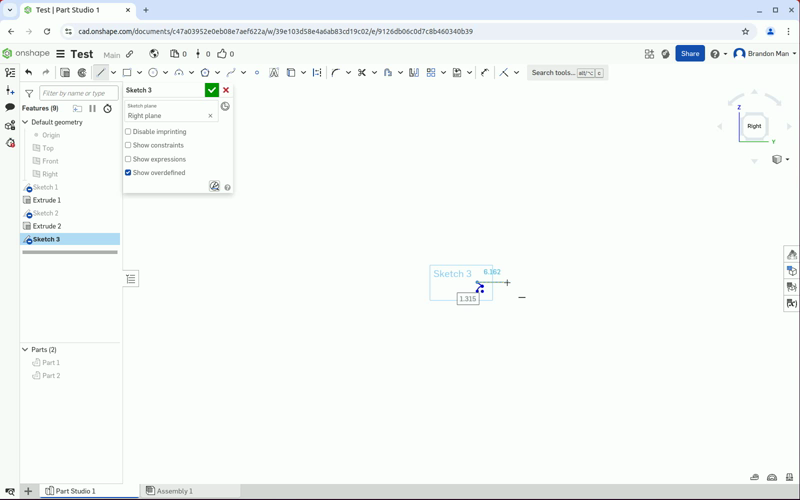
mouse_move(477, 291)
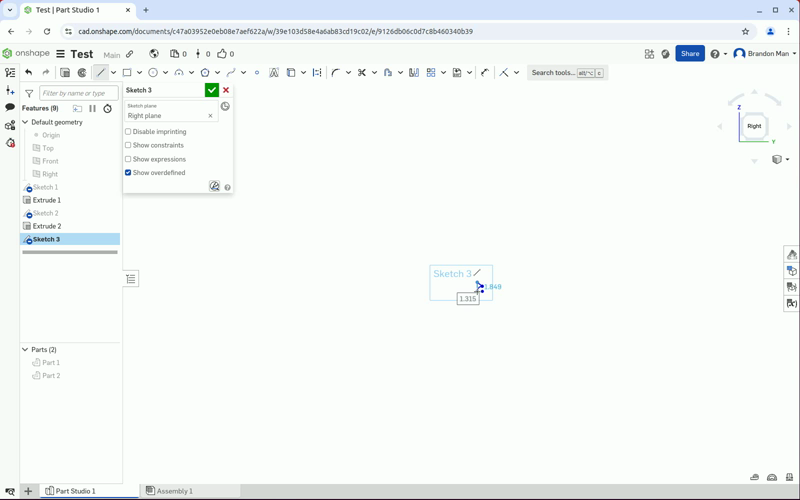
scroll(6)
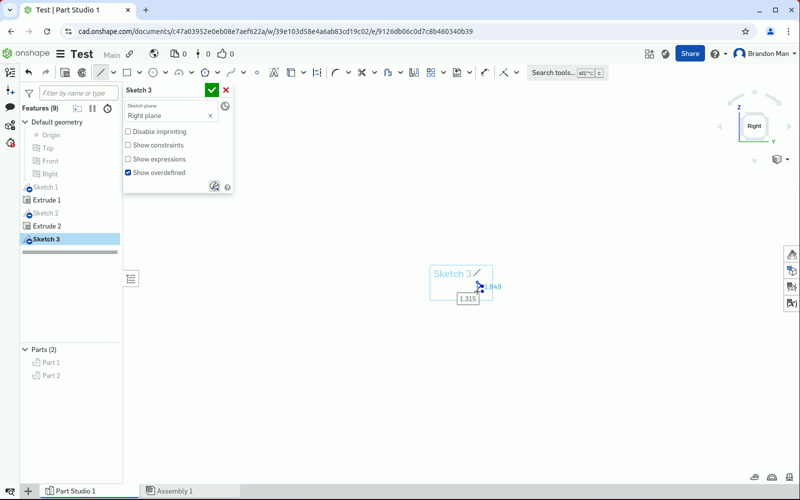
scroll(6)
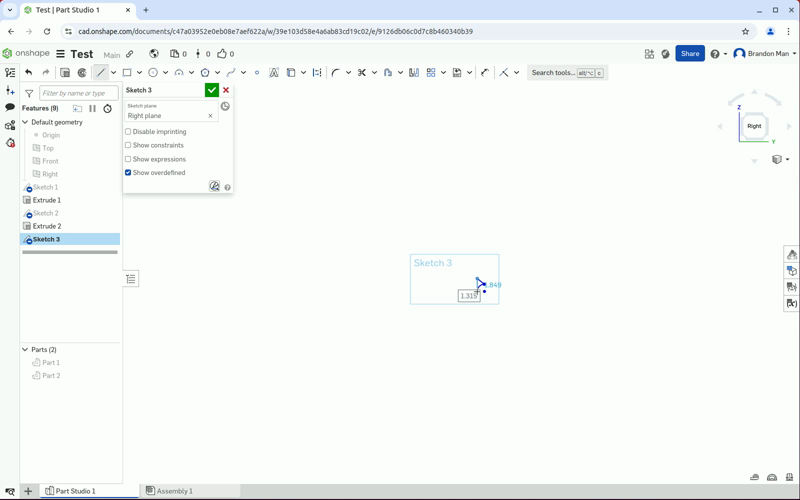
scroll(6)
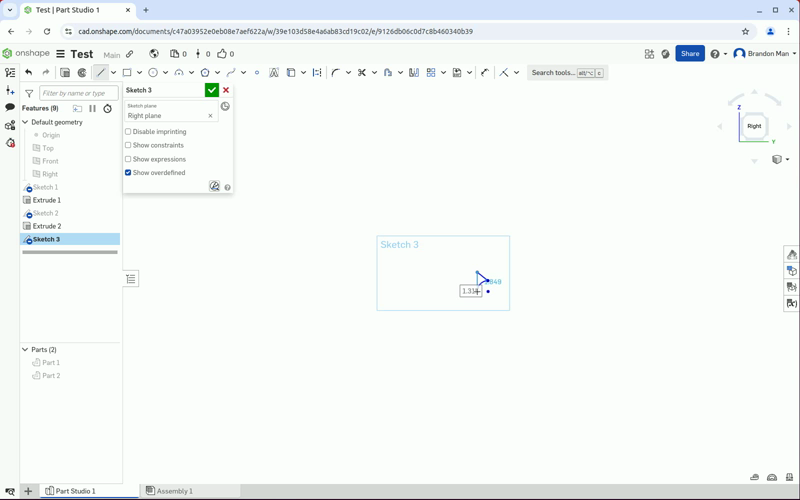
scroll(6)
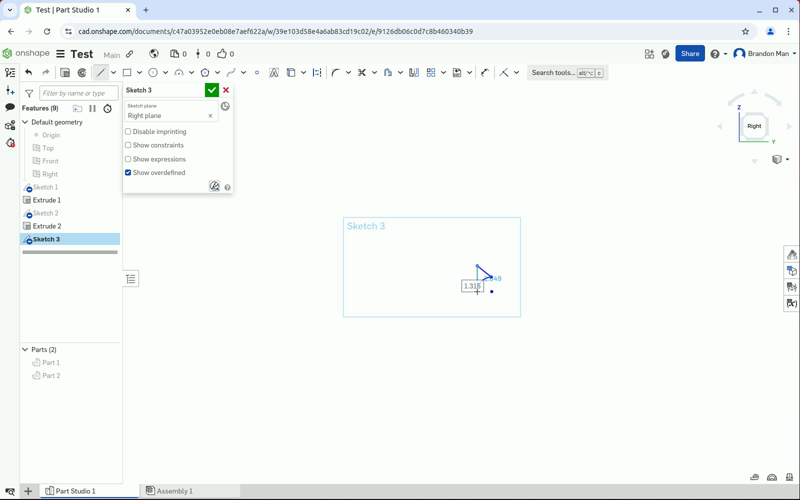
scroll(6)
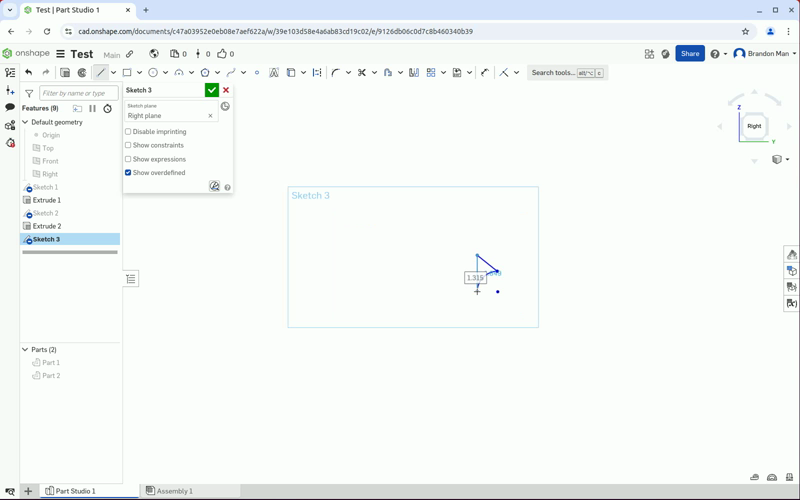
scroll(6)
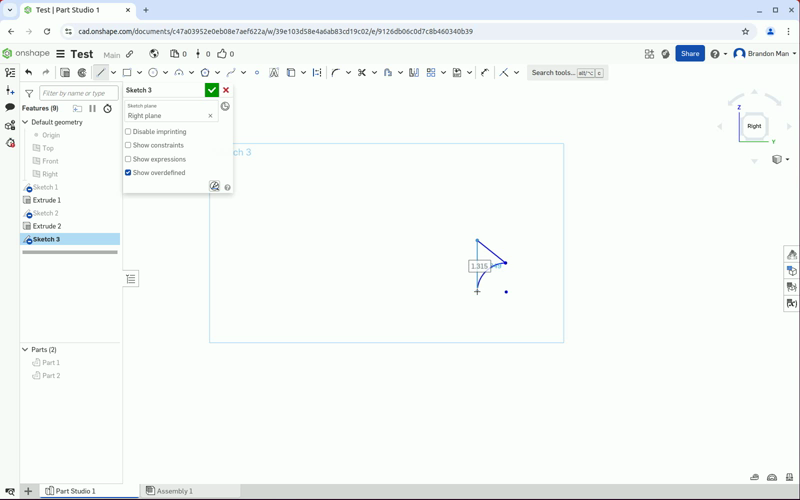
scroll(6)
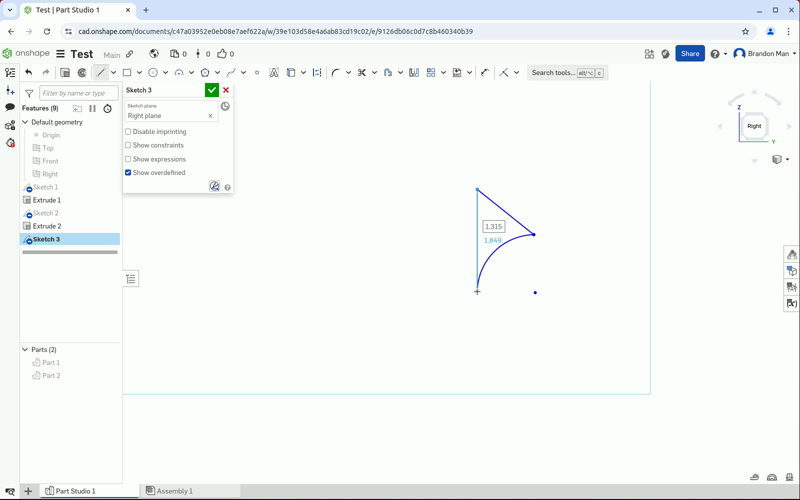
key_up(shift)
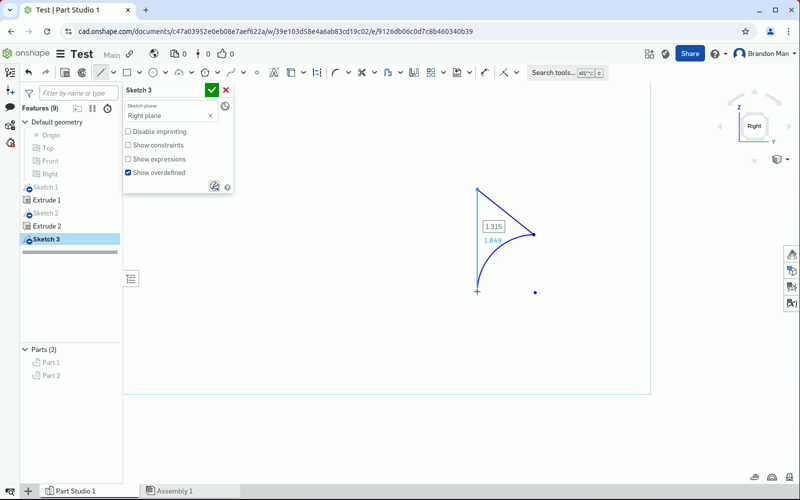
click(477, 291)
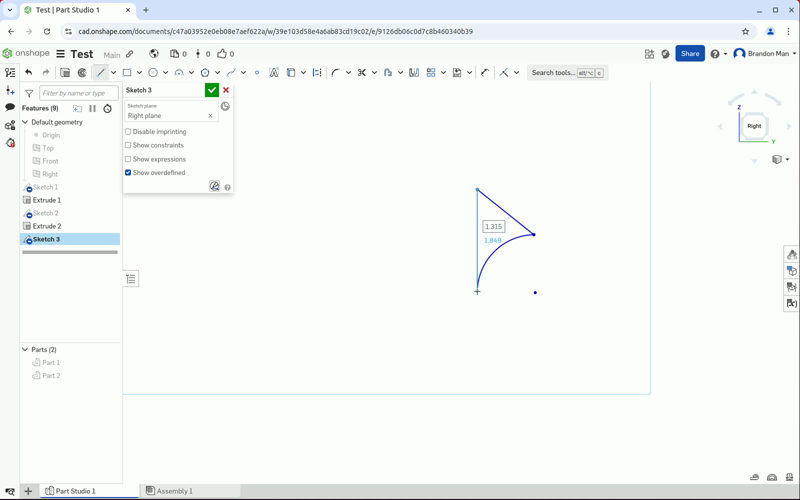
scroll(-6)
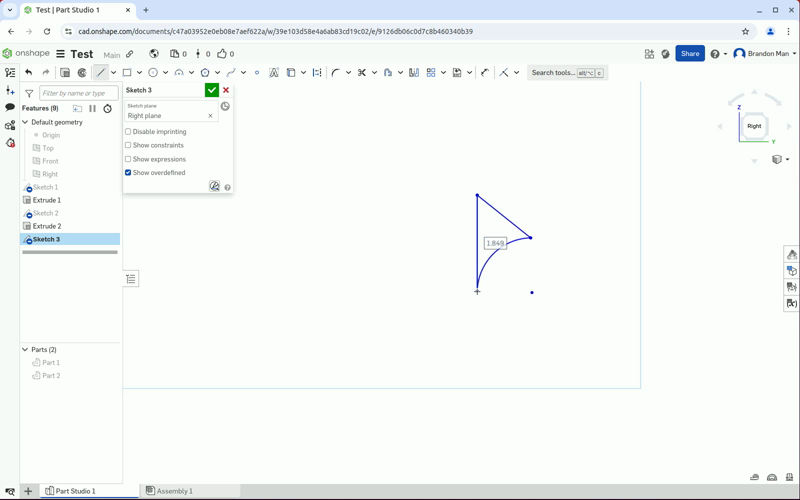
scroll(-6)
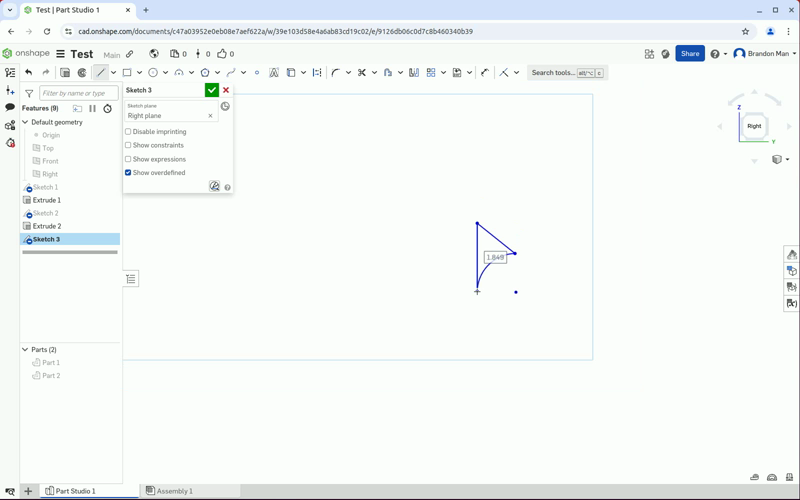
scroll(-6)
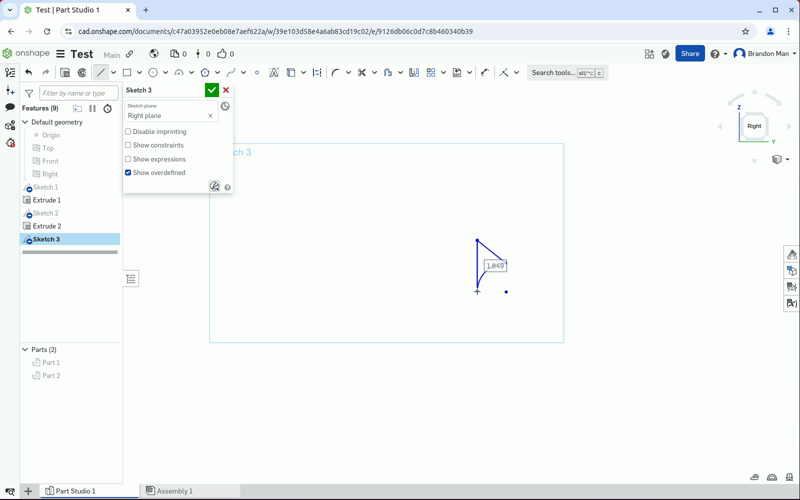
scroll(-6)
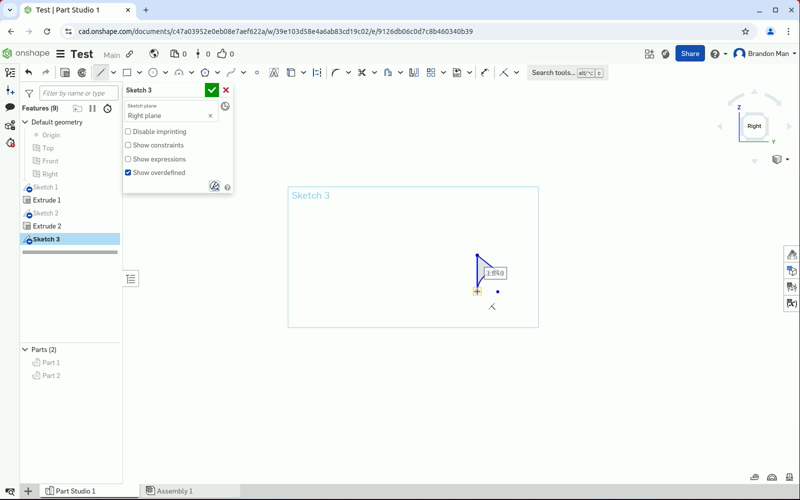
scroll(-6)
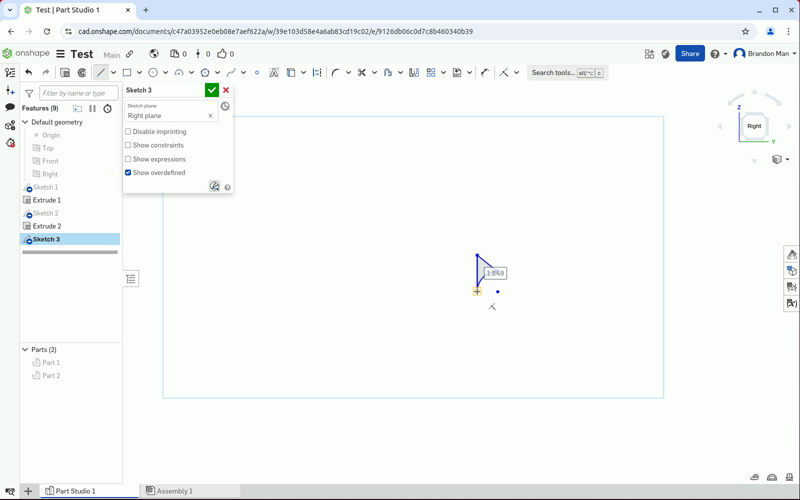
scroll(-6)
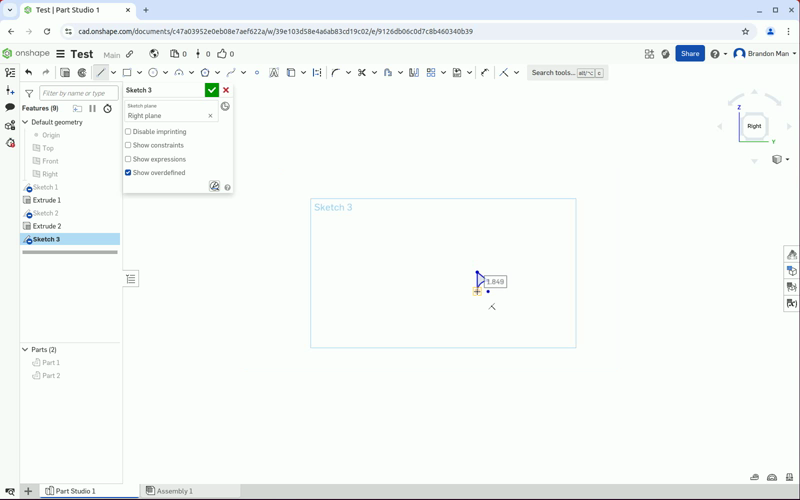
scroll(-6)
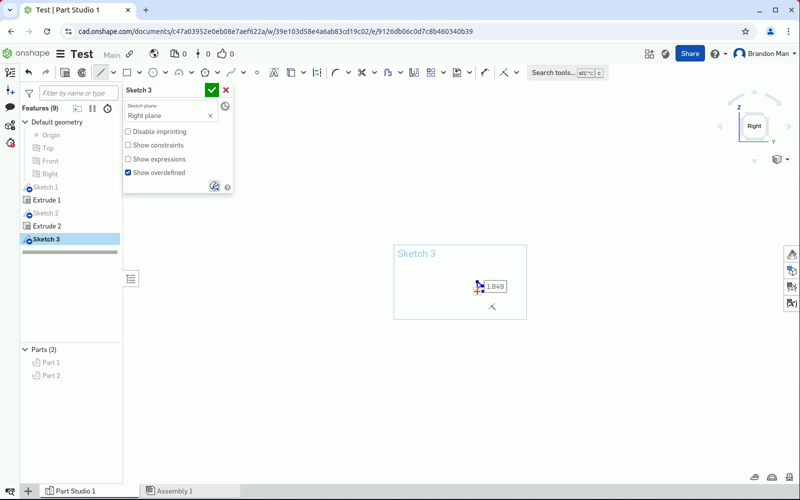
key(esc)
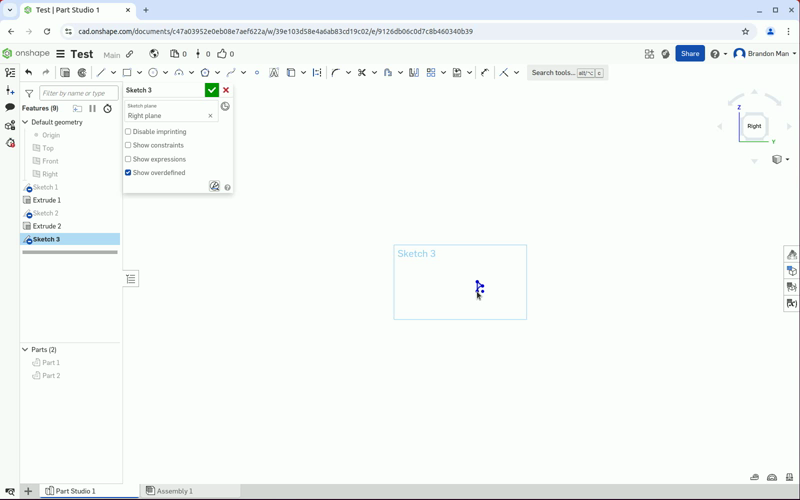
mouse_move(477, 287)
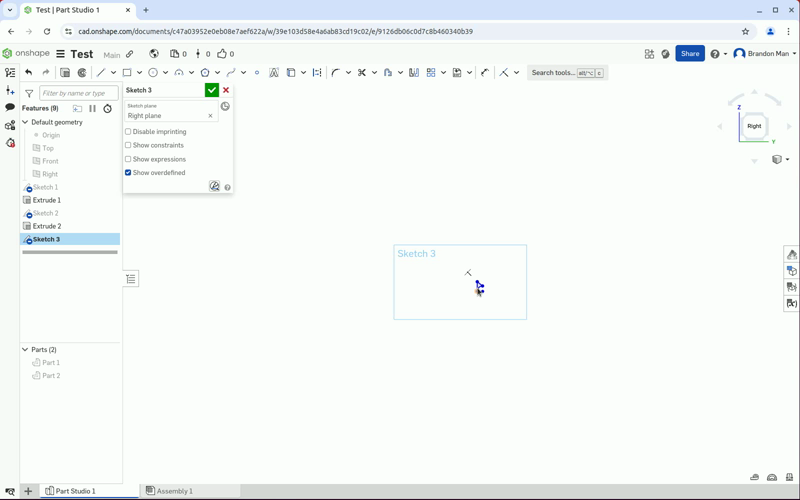
scroll(6)
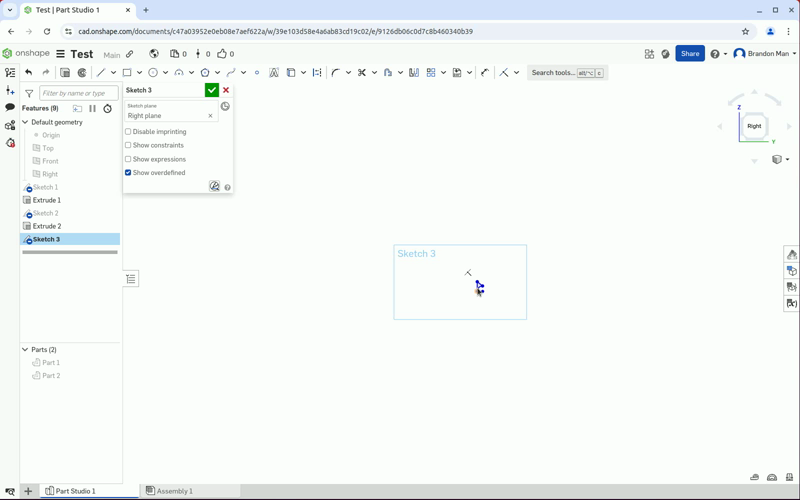
scroll(6)
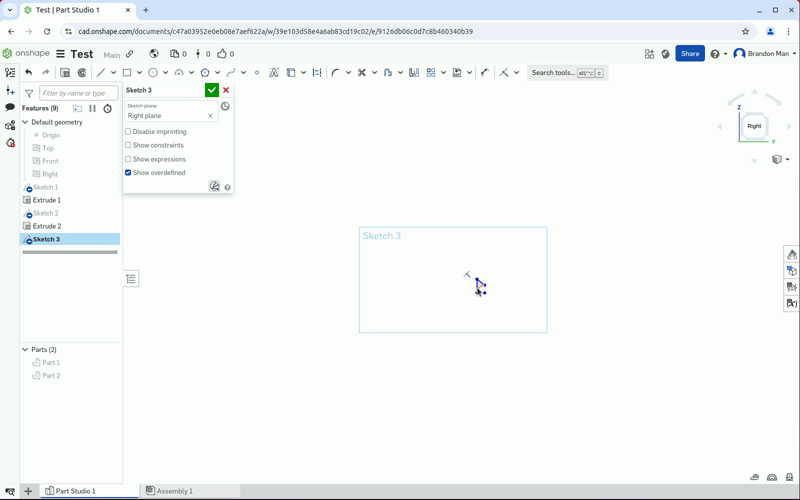
scroll(6)
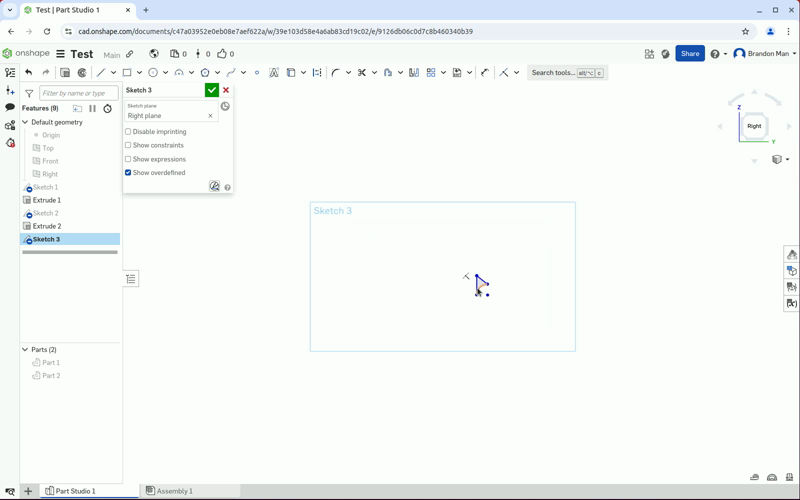
scroll(6)
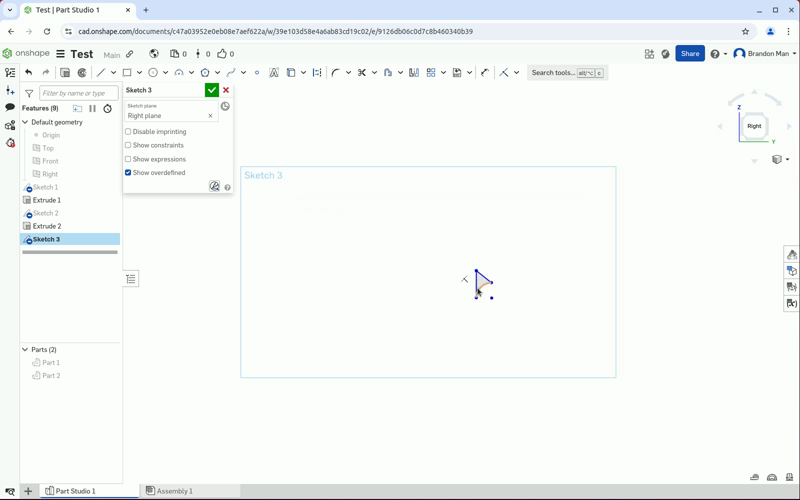
scroll(6)
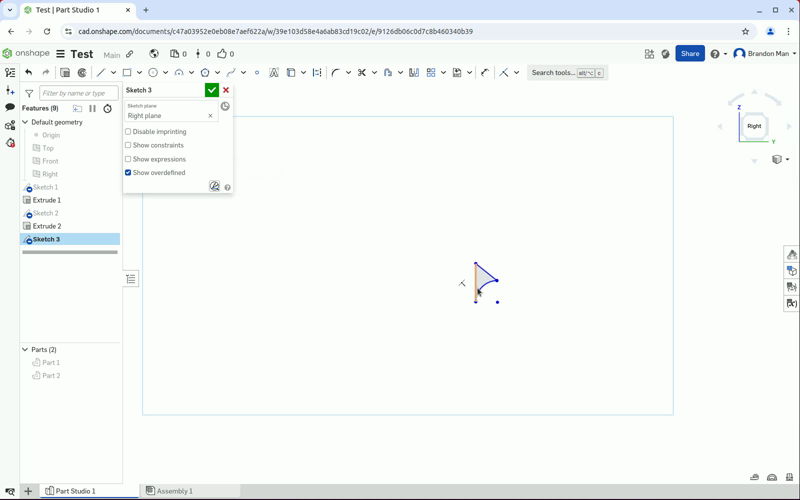
scroll(6)
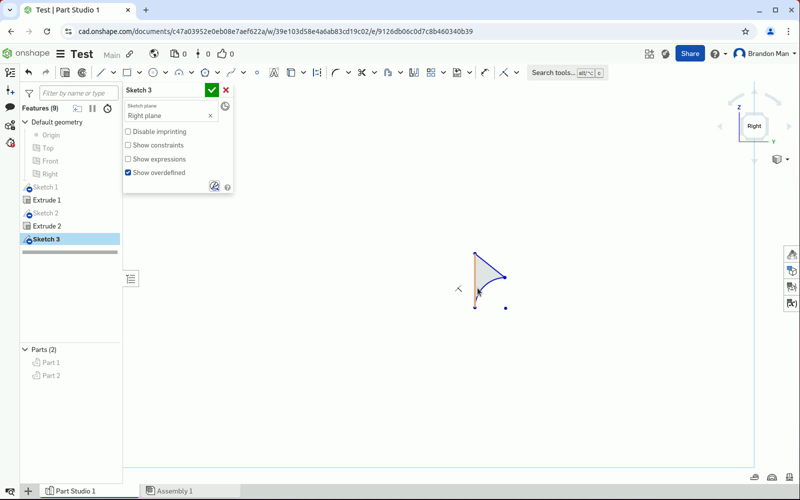
scroll(6)
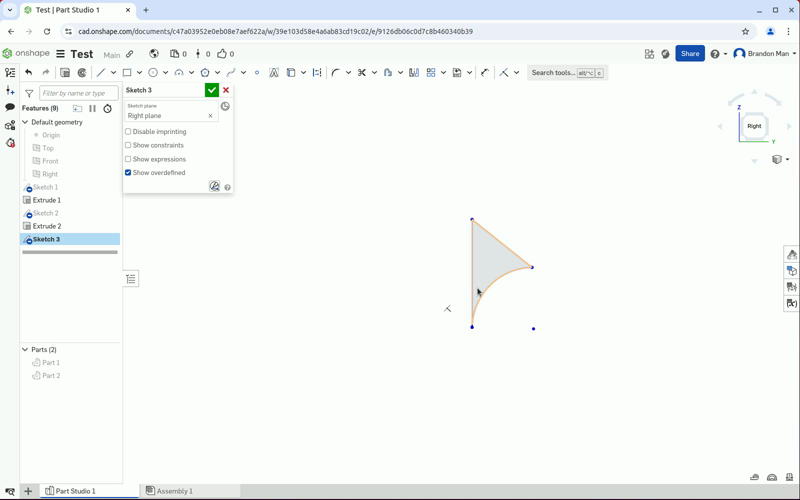
click(477, 287)
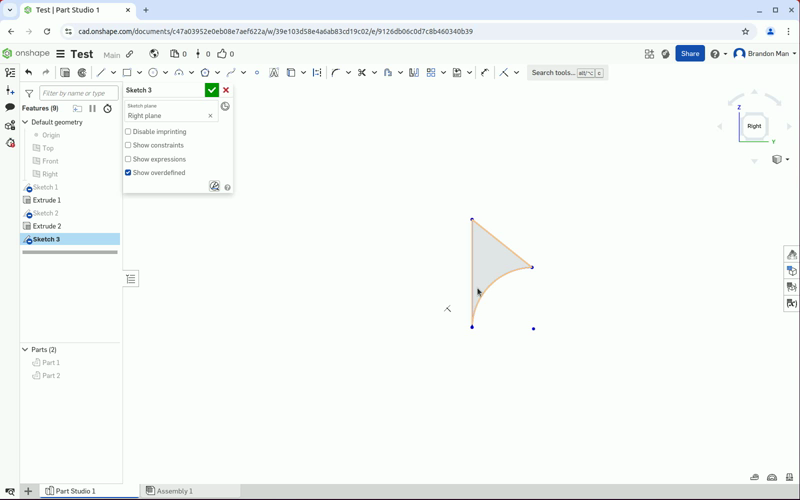
scroll(-6)
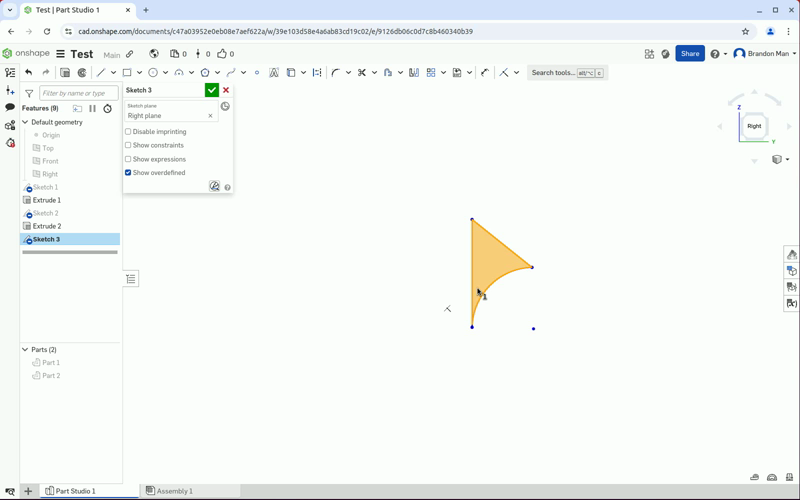
scroll(-6)
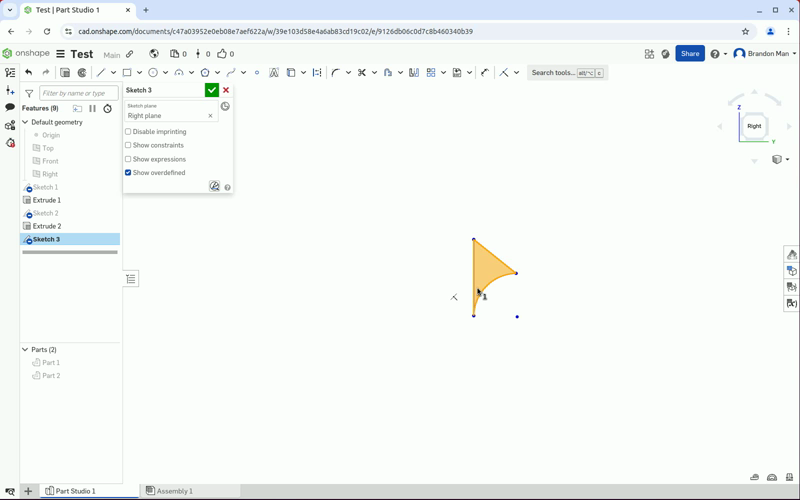
scroll(-6)
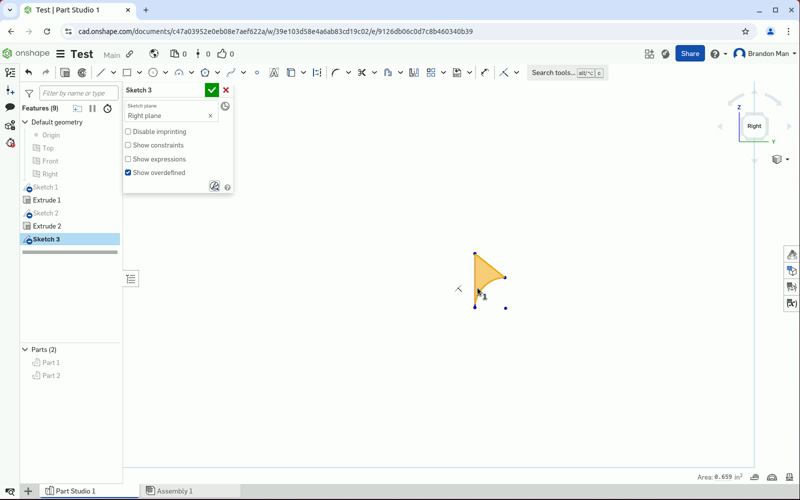
scroll(-6)
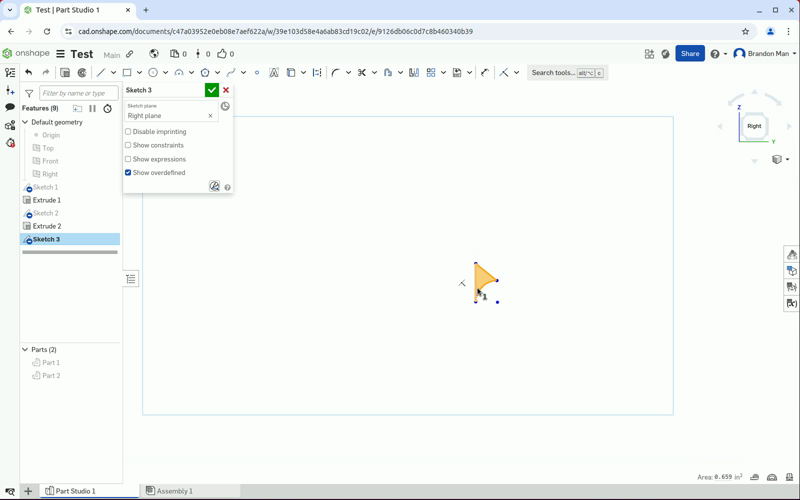
scroll(-6)
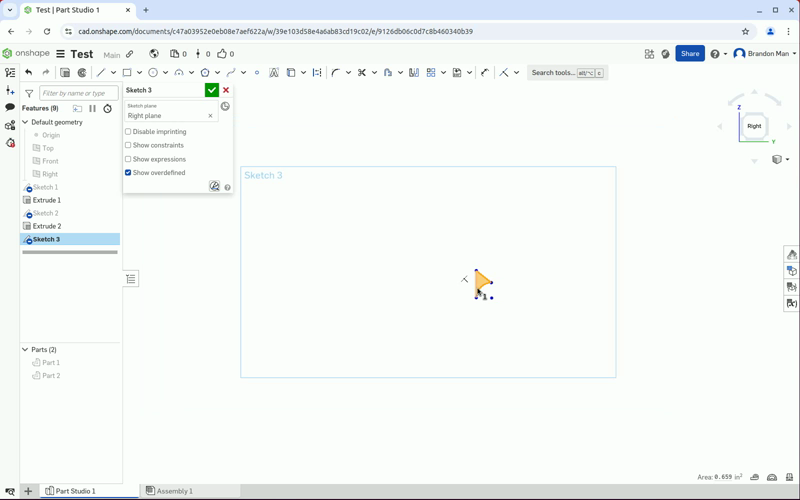
scroll(-6)
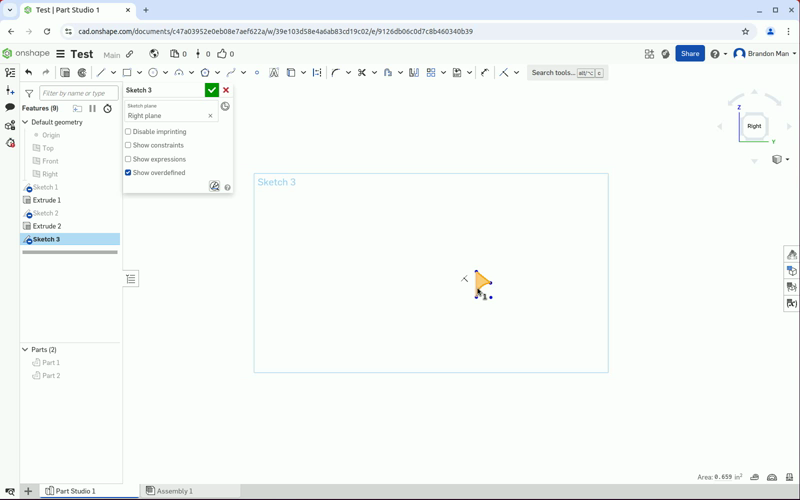
scroll(-6)
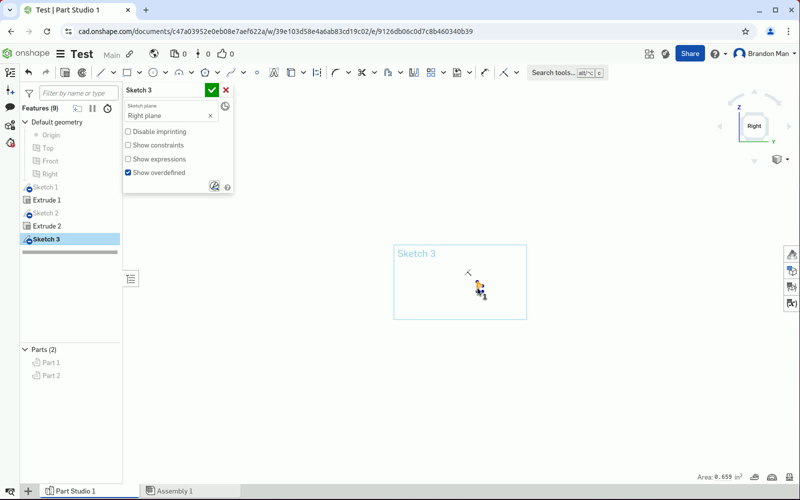
mouse_move(73, 352)
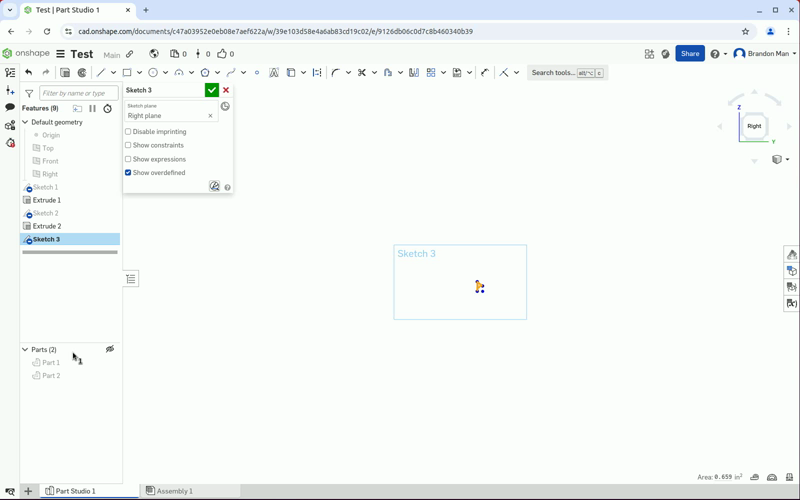
key(shift+y)
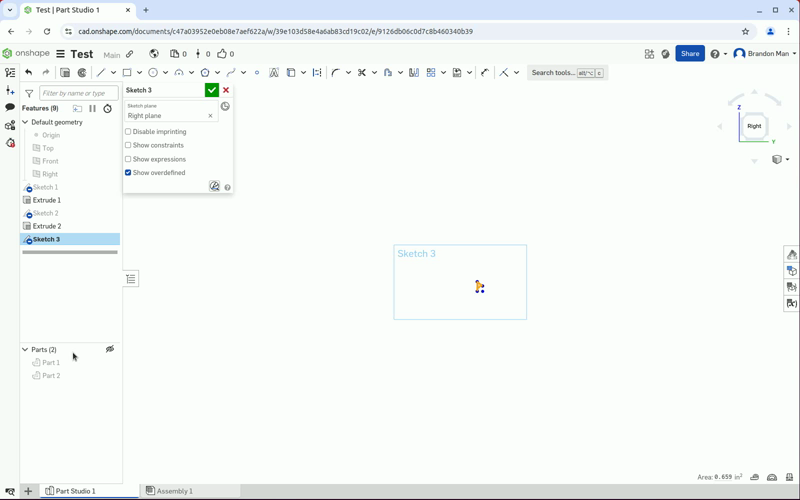
key(shift+e)
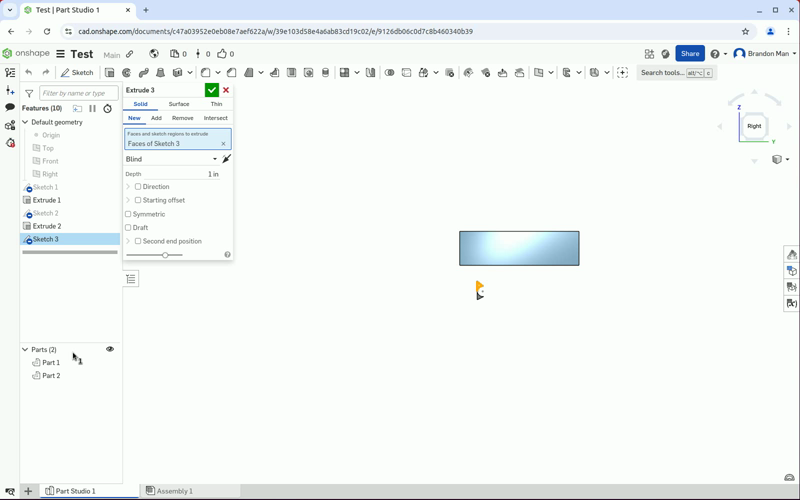
mouse_move(143, 106)
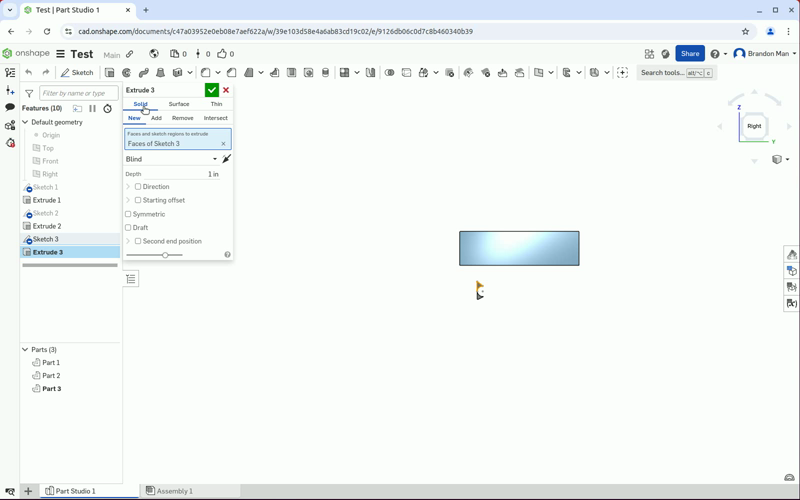
click(143, 106)
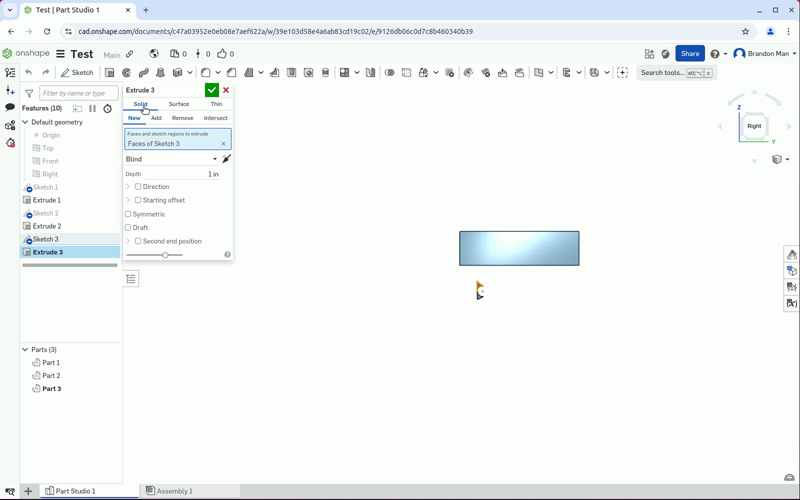
mouse_move(137, 120)
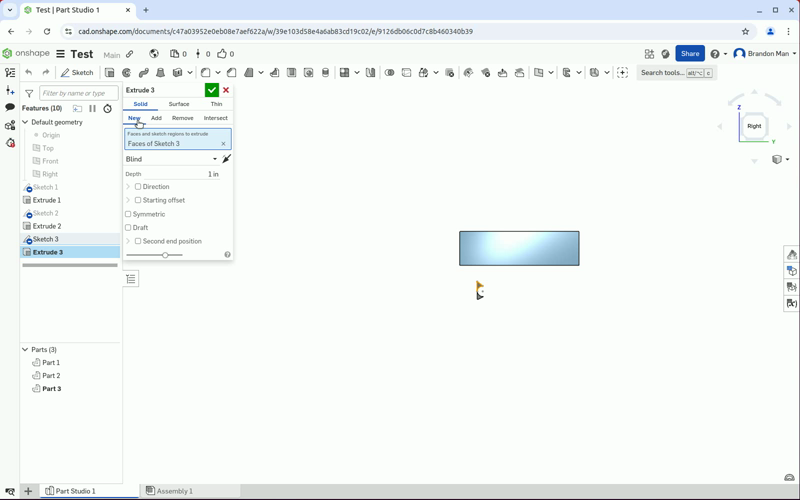
click(137, 120)
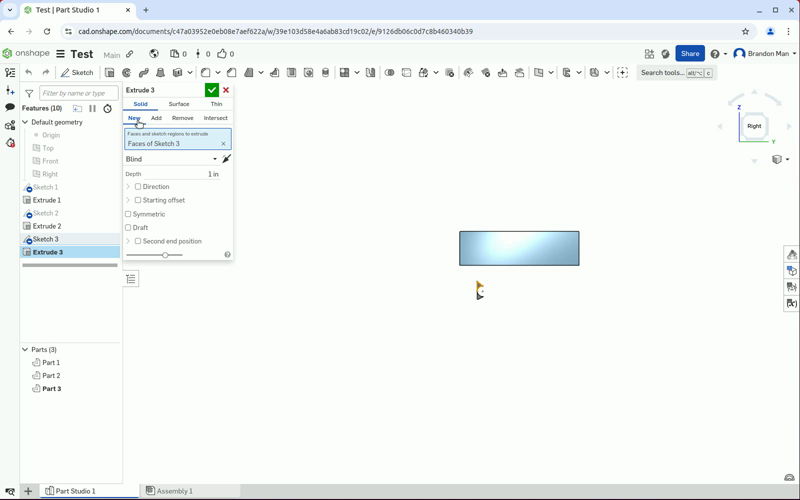
key(tab, 4)
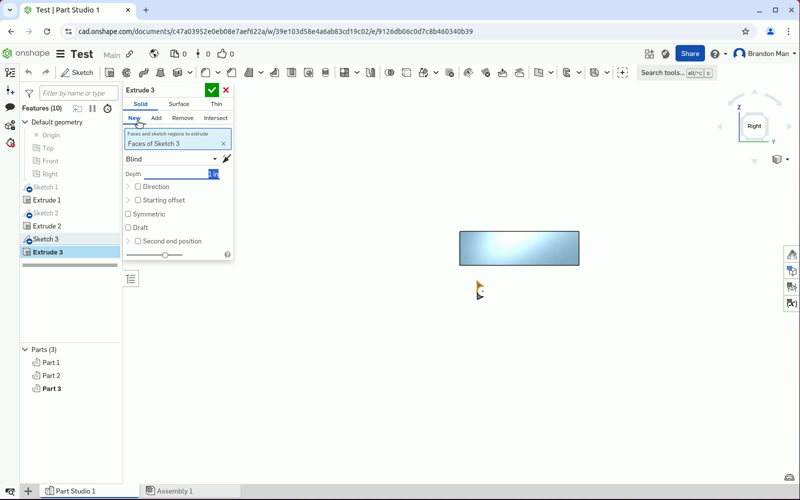
text(8.184)
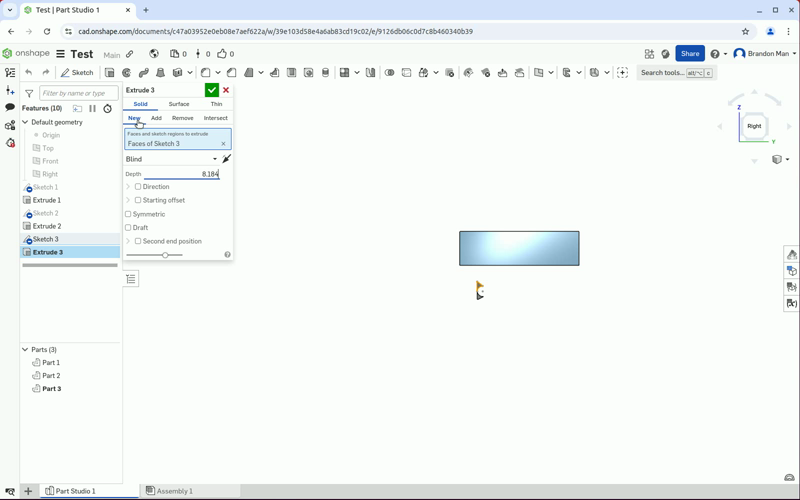
key(enter)
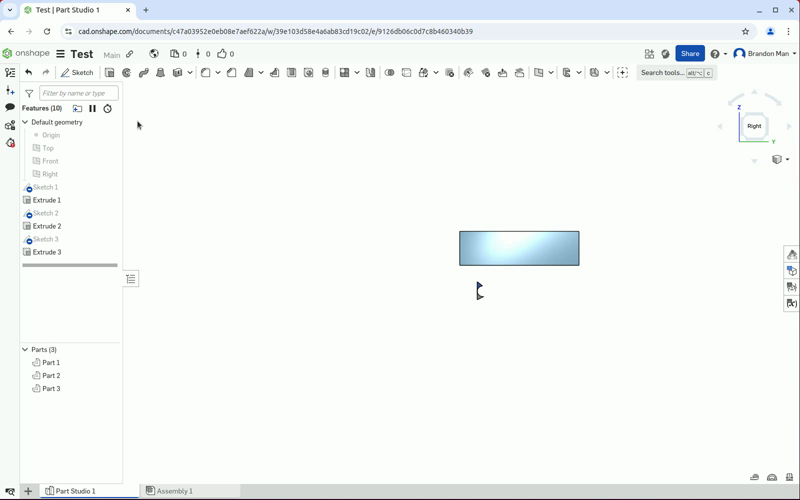
key(shift+h)
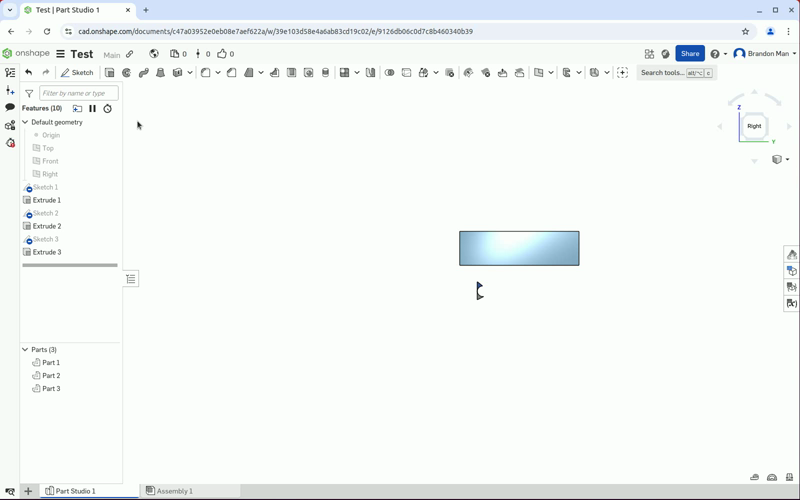
key(shift+h)
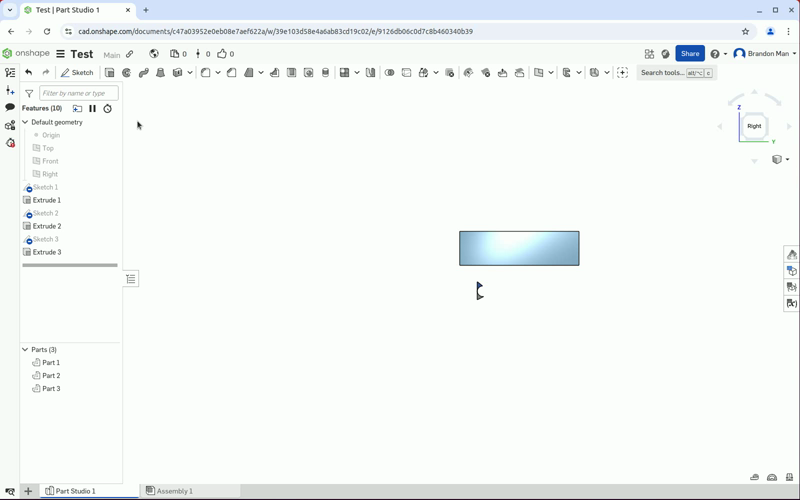
mouse_move(73, 189)
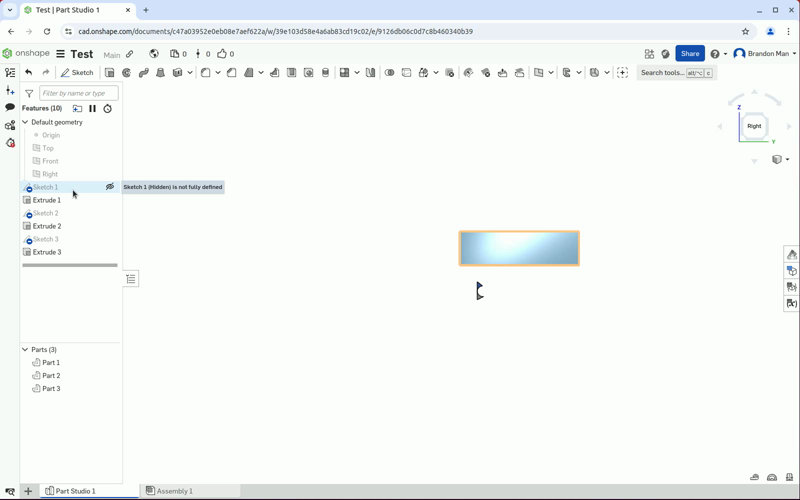
click(73, 189)
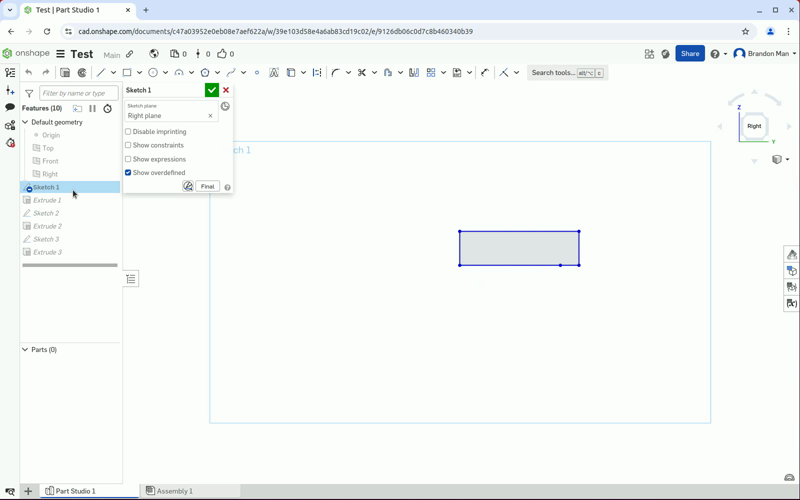
mouse_move(229, 92)
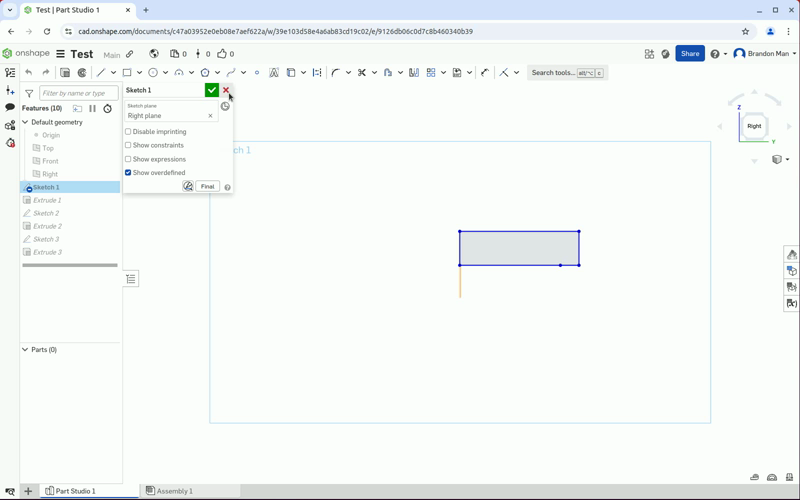
click(229, 92)
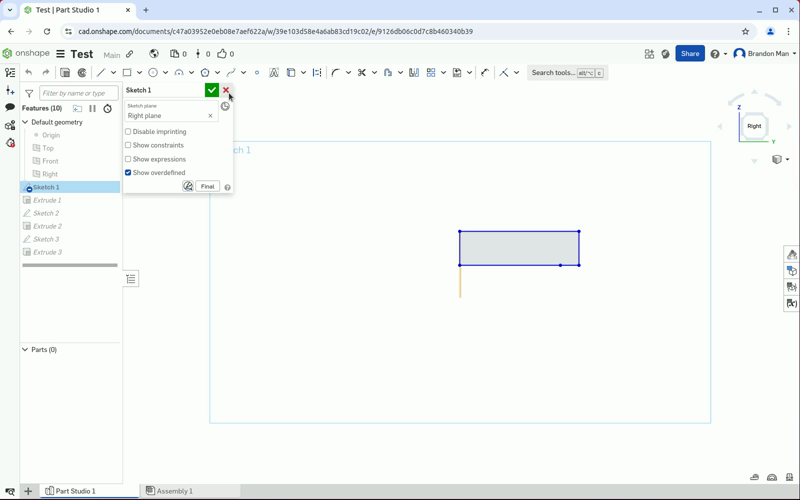
key(shift+s)
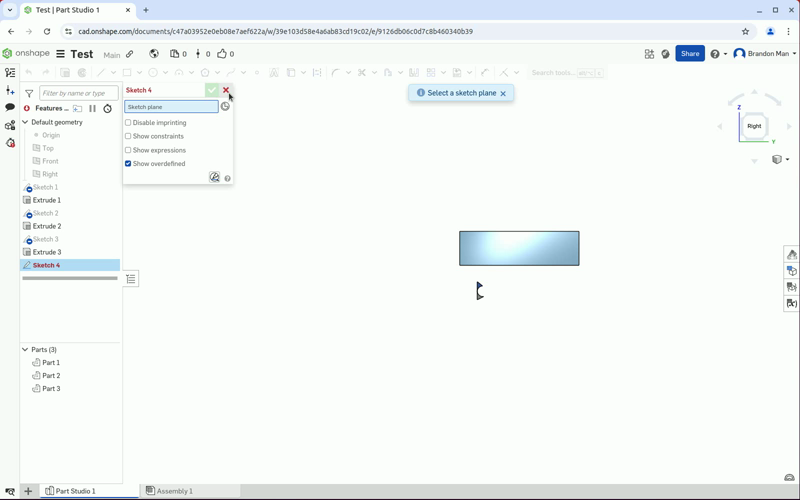
mouse_move(73, 176)
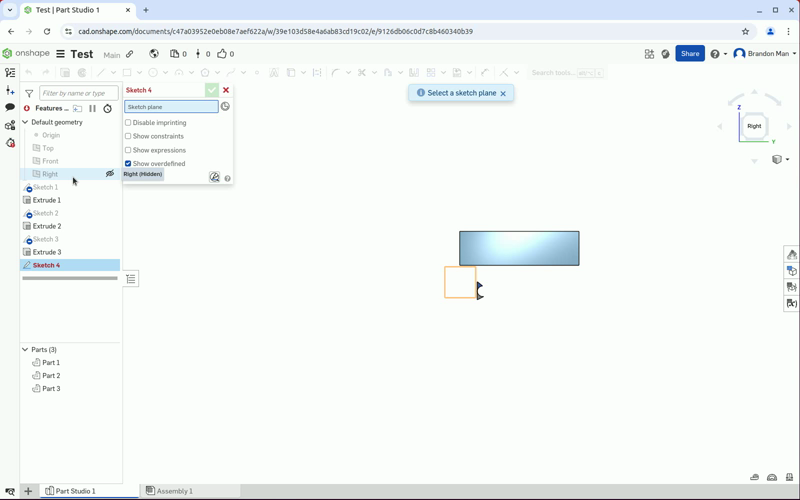
click(73, 176)
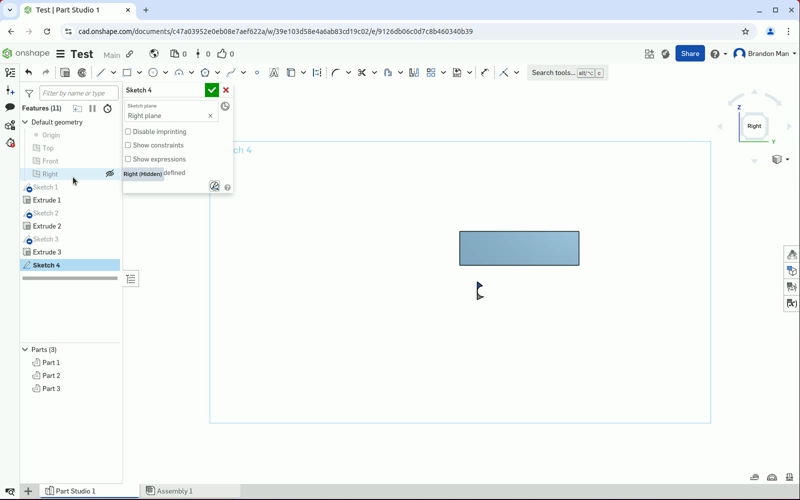
mouse_move(73, 352)
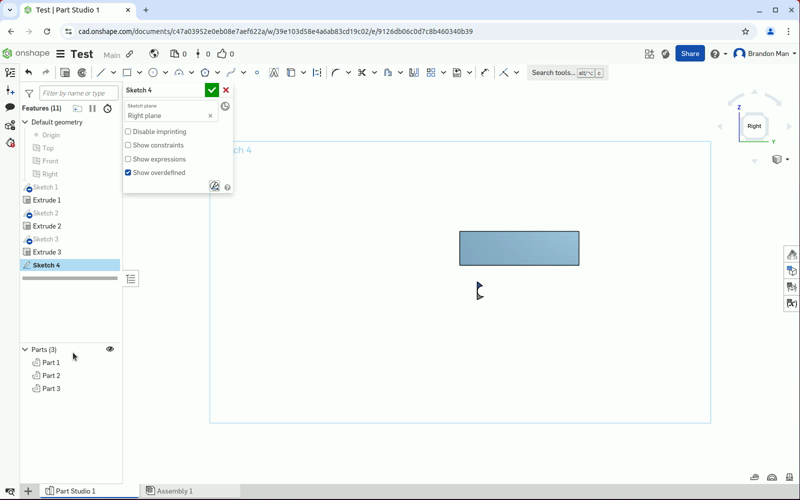
key(y)
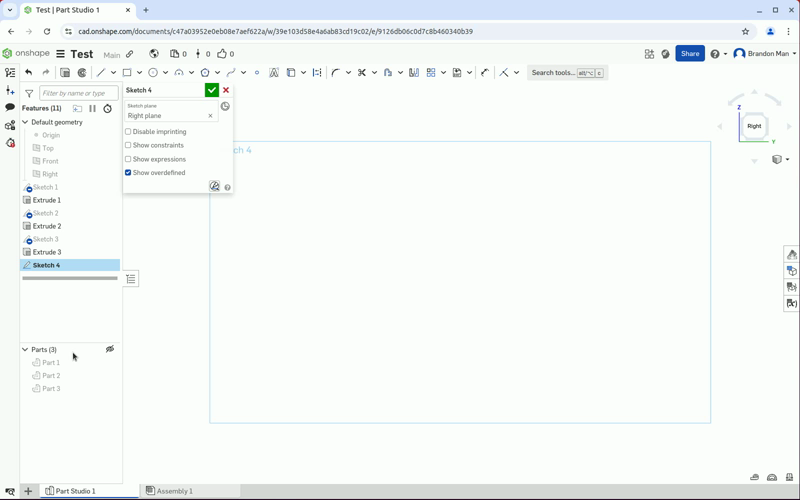
key(l)
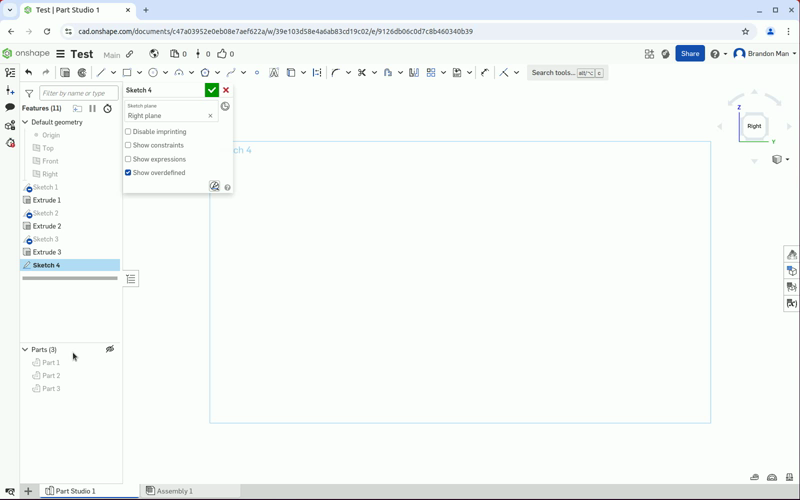
key_down(shift)
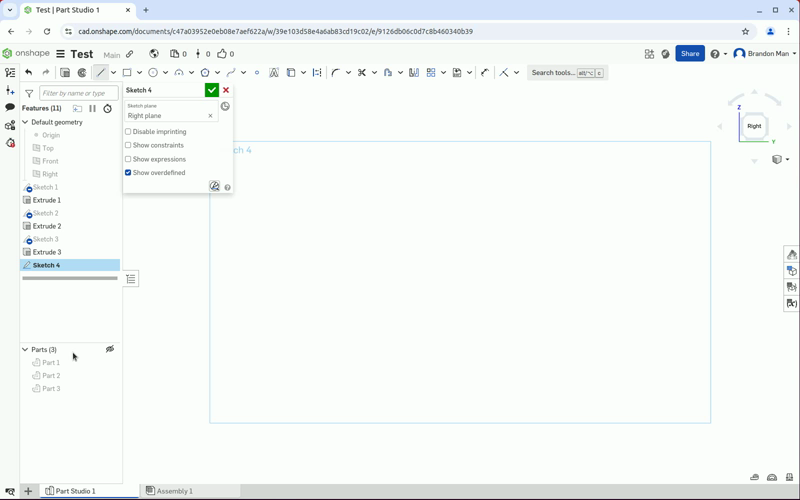
mouse_move(460, 282)
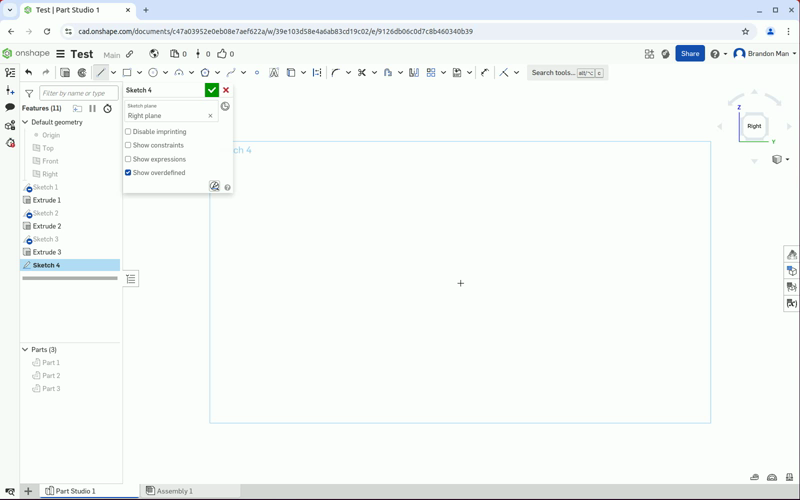
click(460, 282)
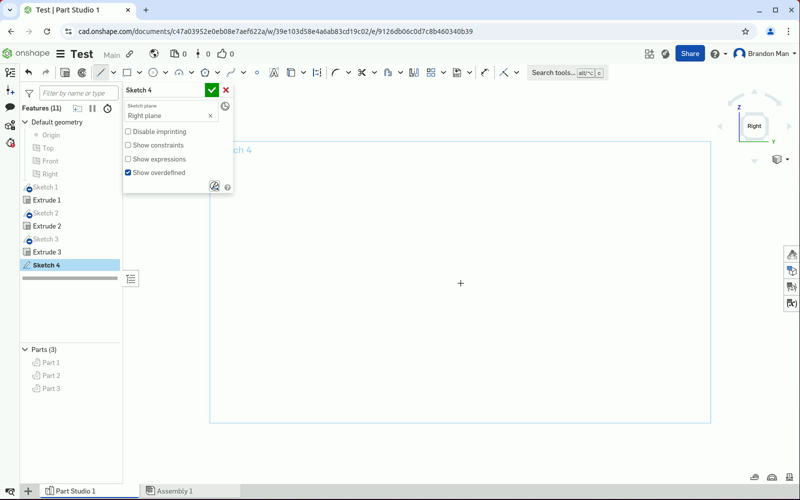
key_up(shift)
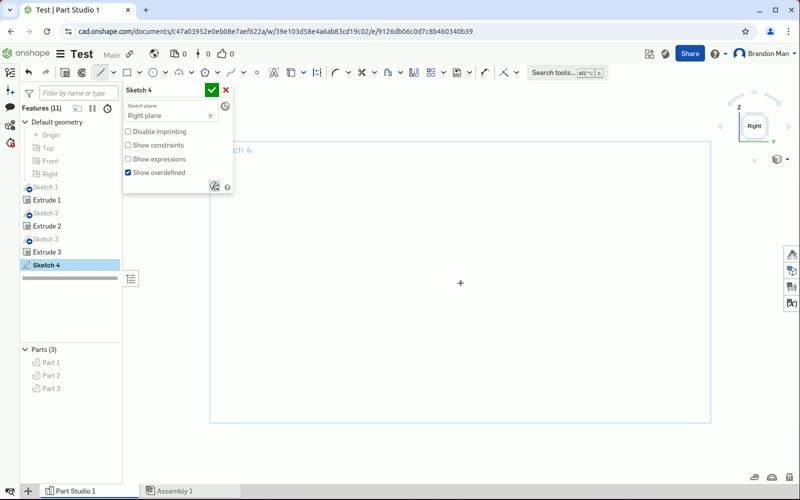
key_down(shift)
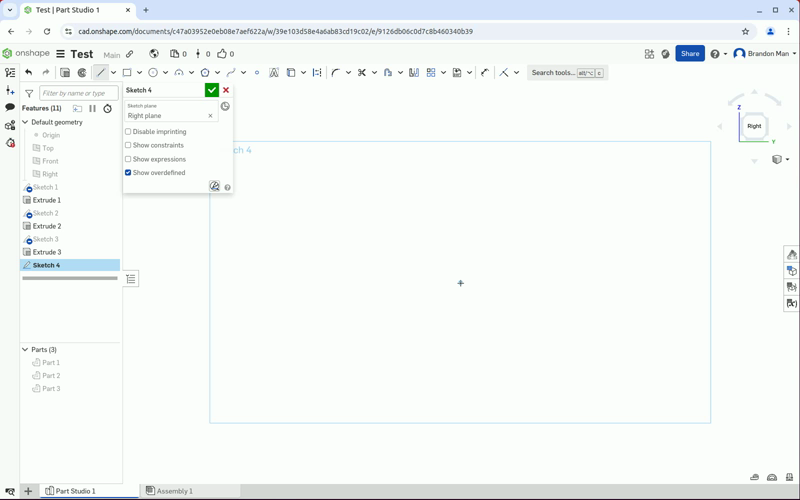
mouse_move(490, 282)
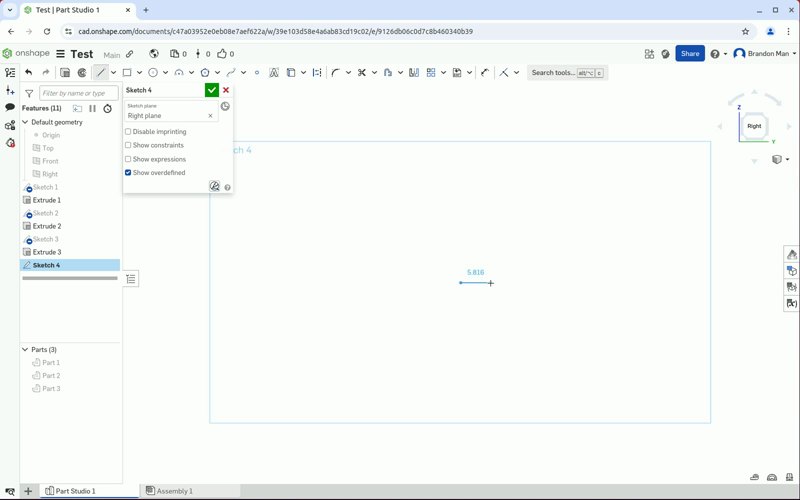
mouse_move(476, 282)
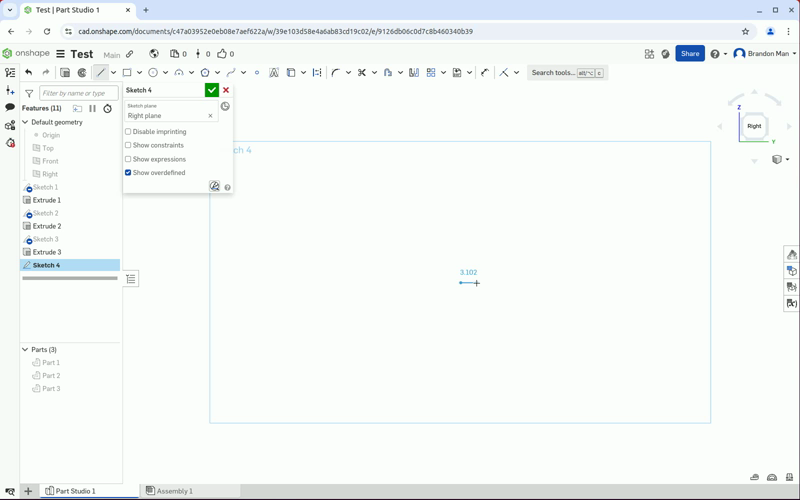
click(476, 282)
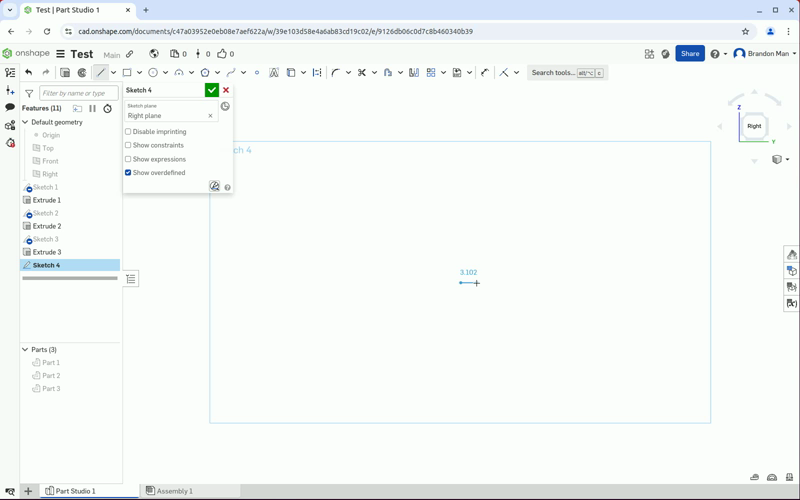
key_up(shift)
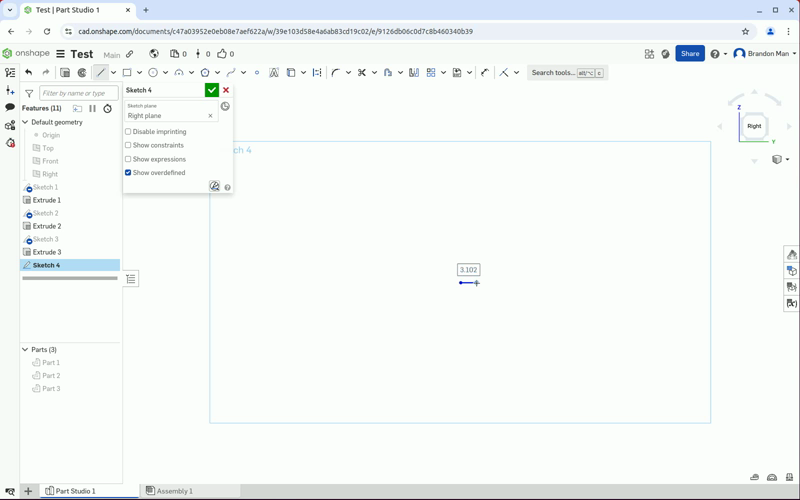
key_down(shift)
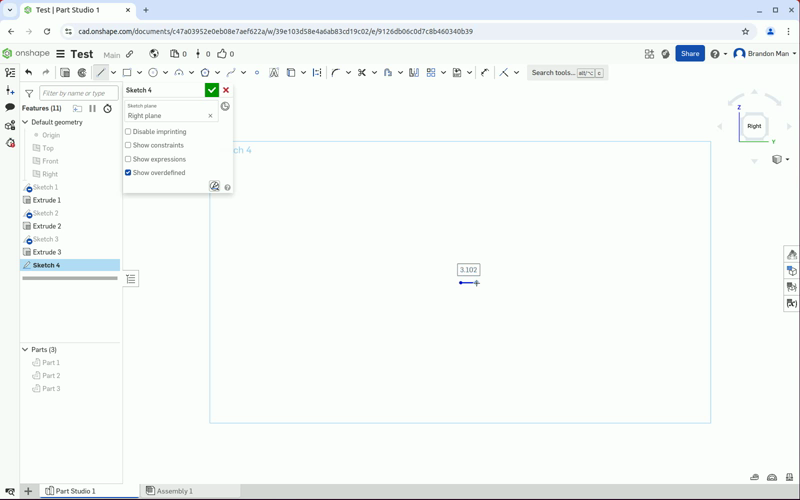
mouse_move(555, 282)
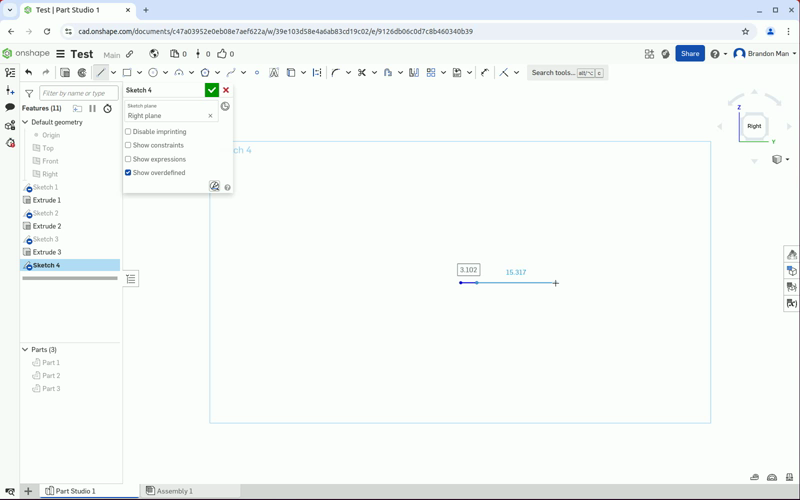
click(555, 282)
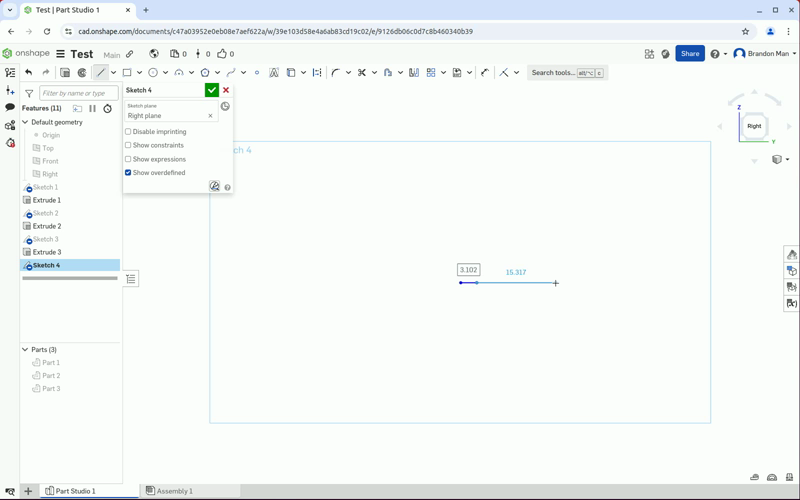
key_up(shift)
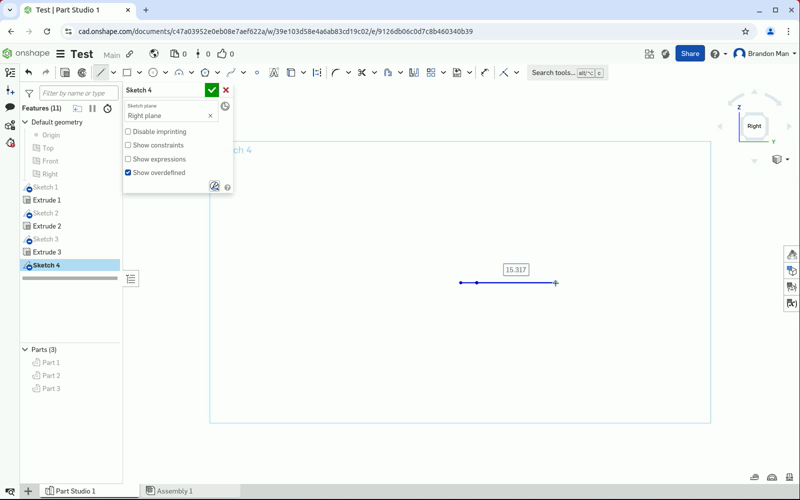
key_down(shift)
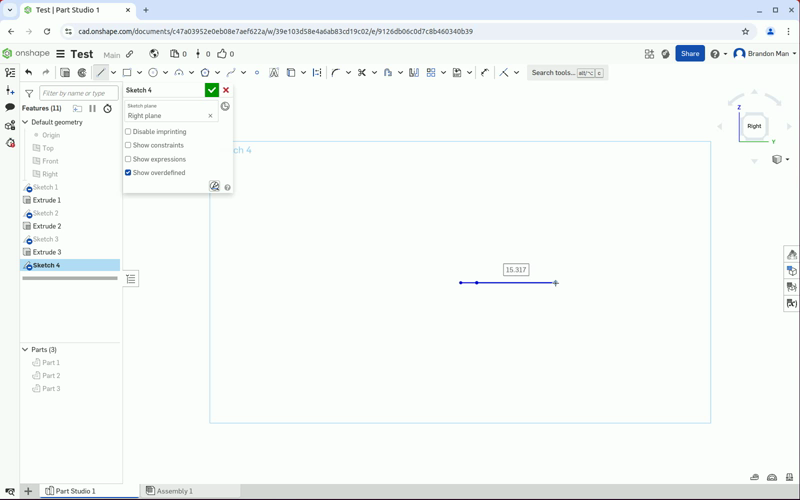
mouse_move(585, 282)
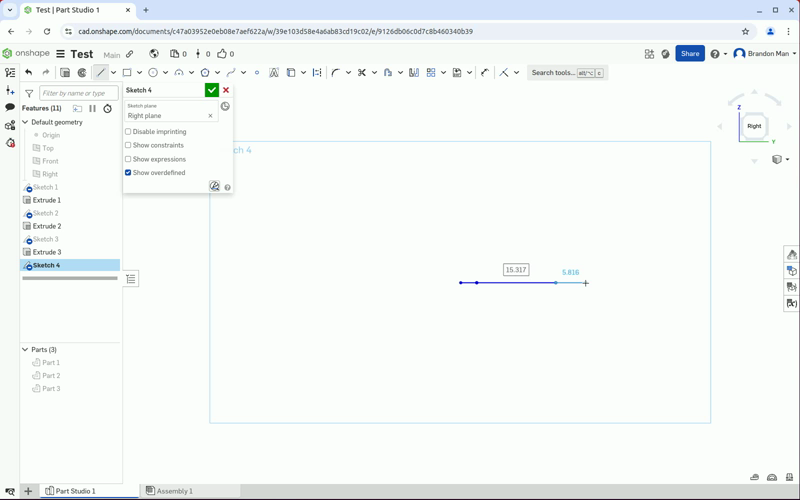
mouse_move(555, 267)
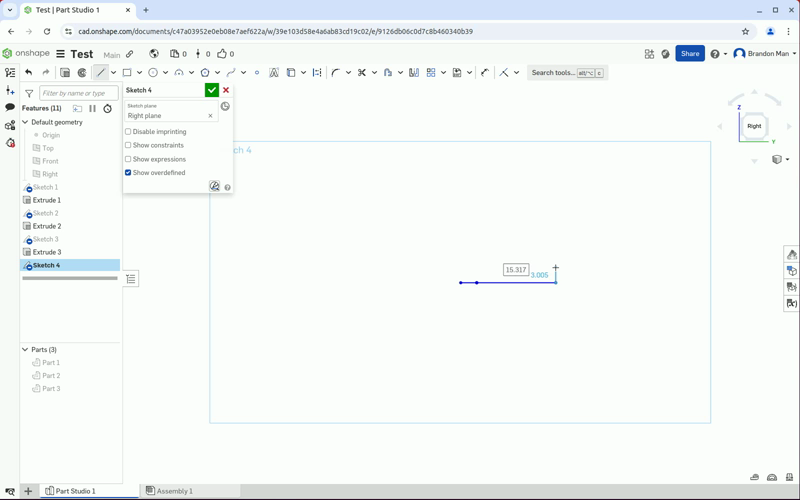
click(555, 267)
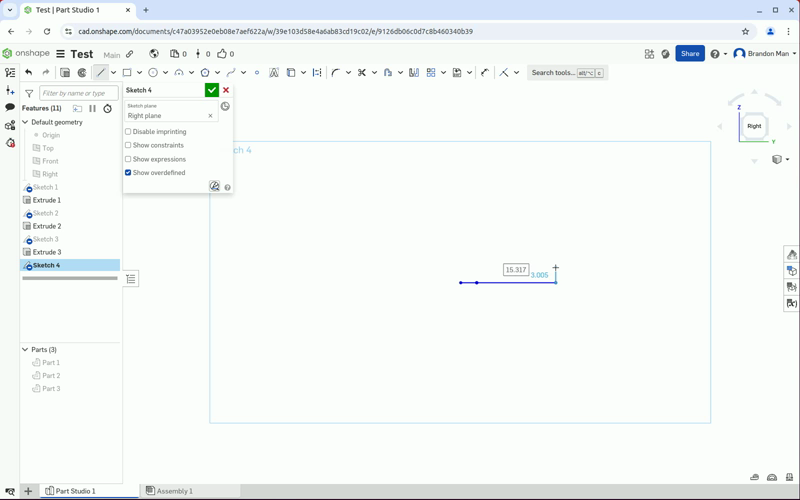
key_up(shift)
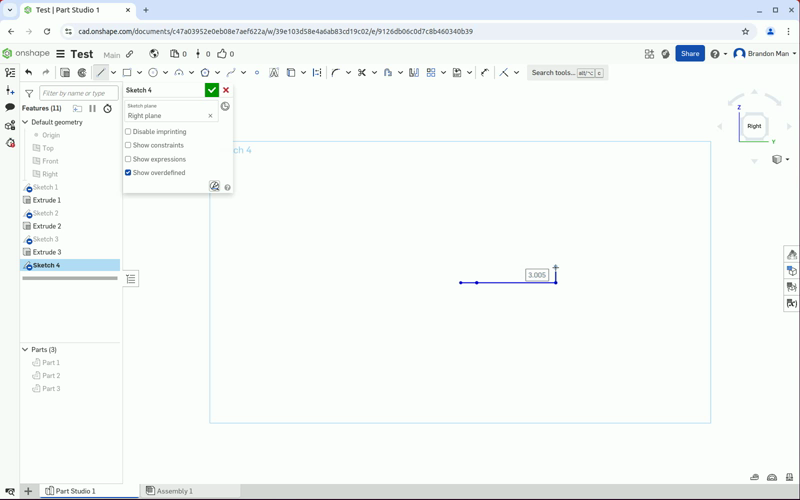
key_down(shift)
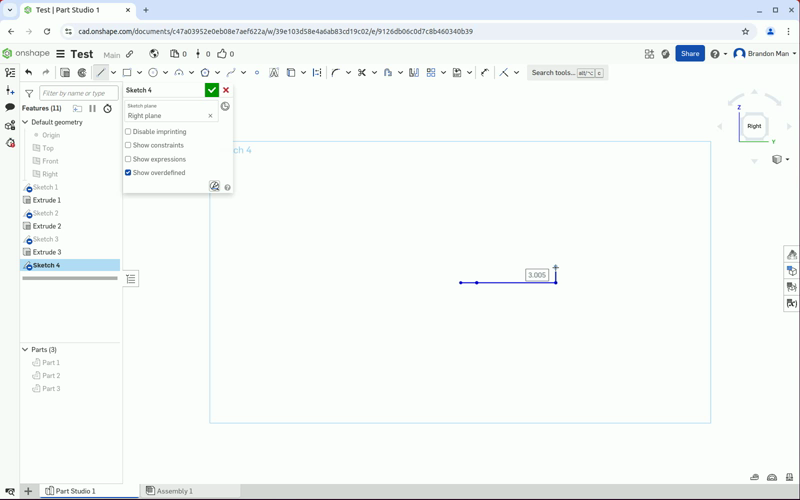
mouse_move(460, 267)
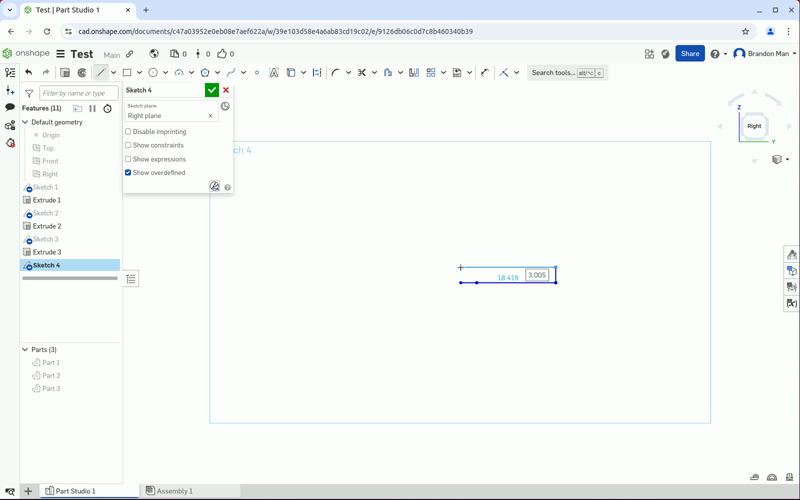
click(460, 267)
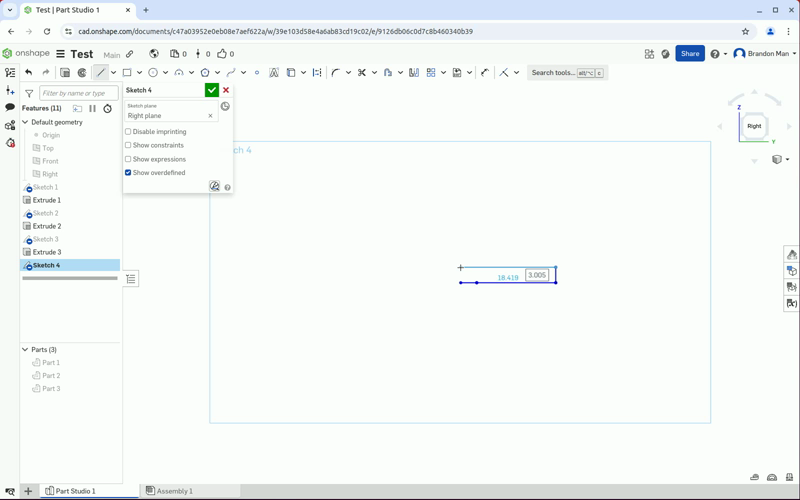
key_up(shift)
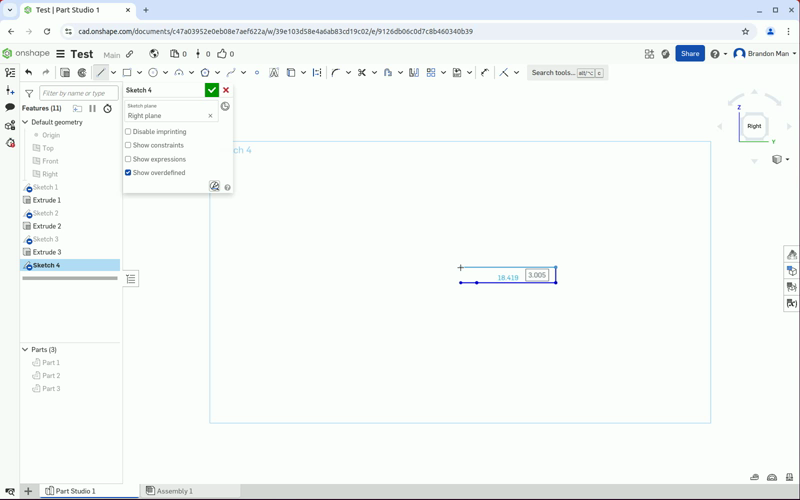
mouse_move(490, 267)
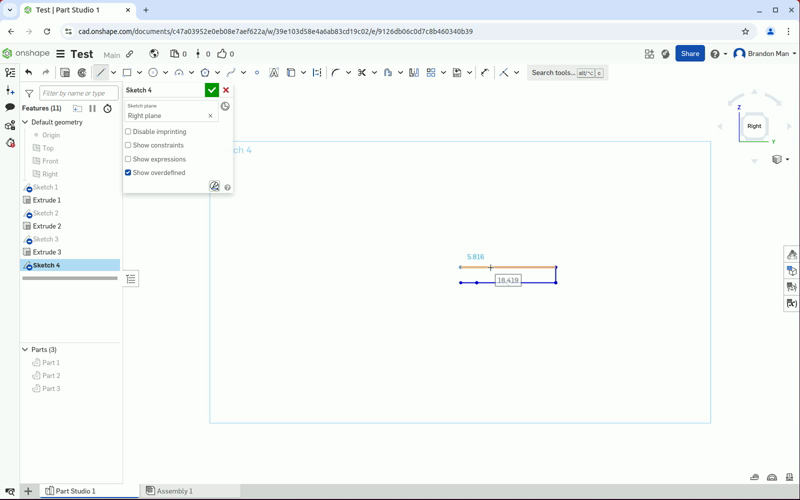
key_down(shift)
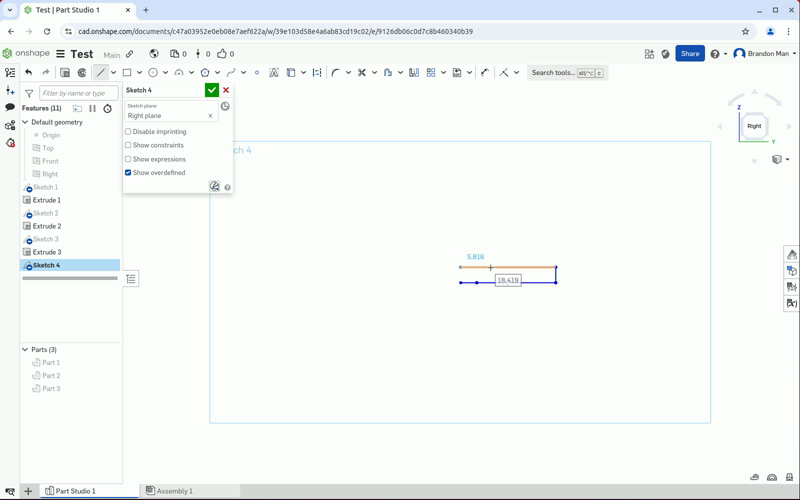
mouse_move(460, 282)
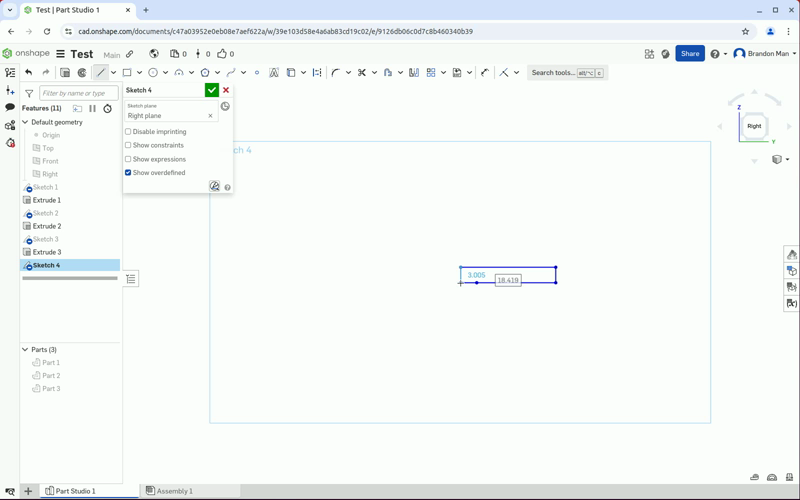
key_up(shift)
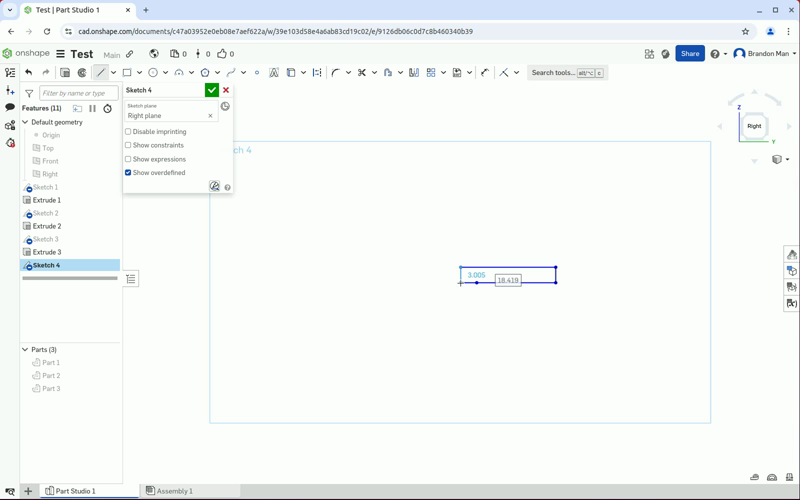
click(460, 282)
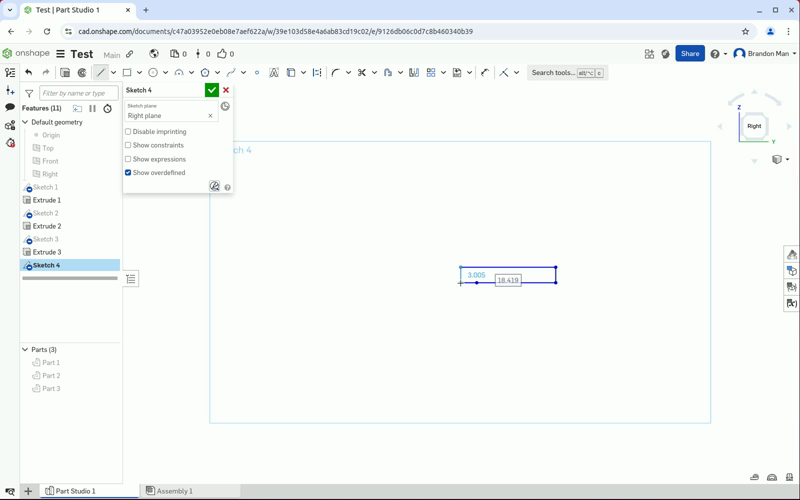
key(esc)
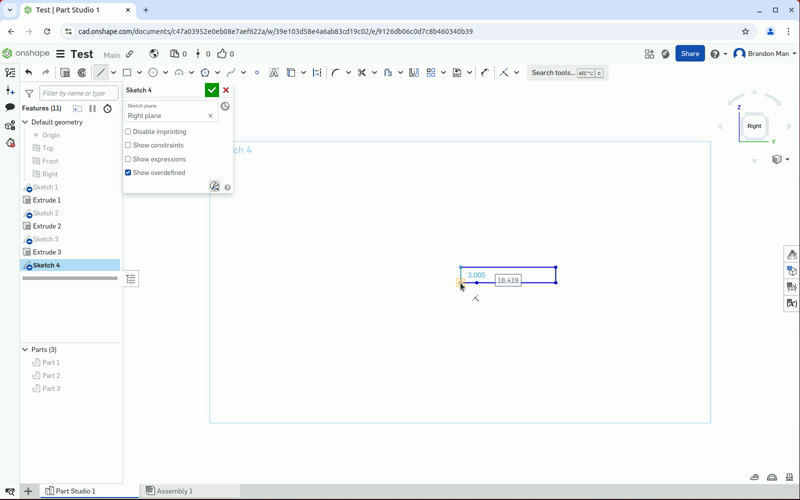
mouse_move(475, 281)
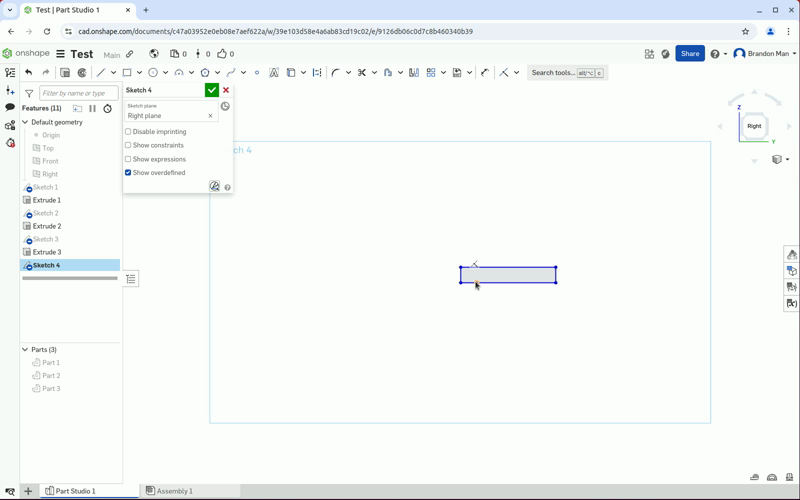
scroll(6)
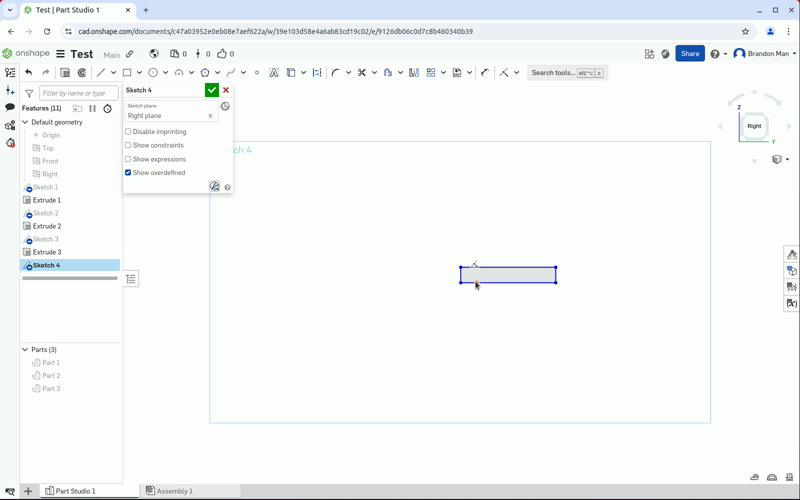
scroll(6)
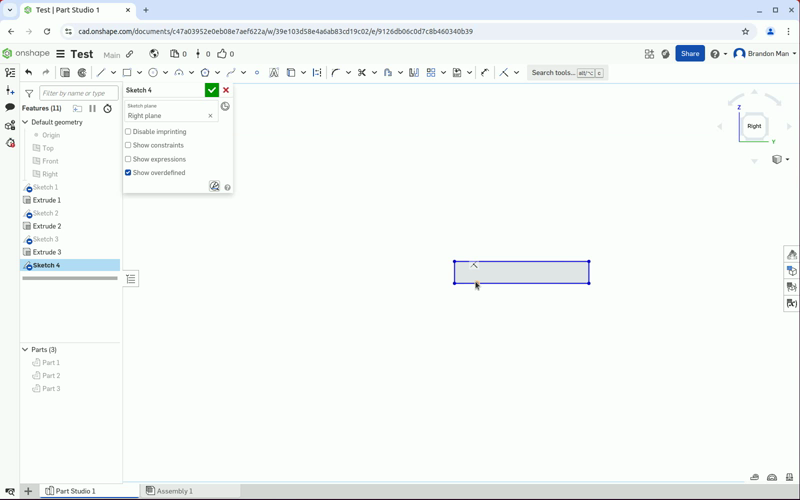
scroll(6)
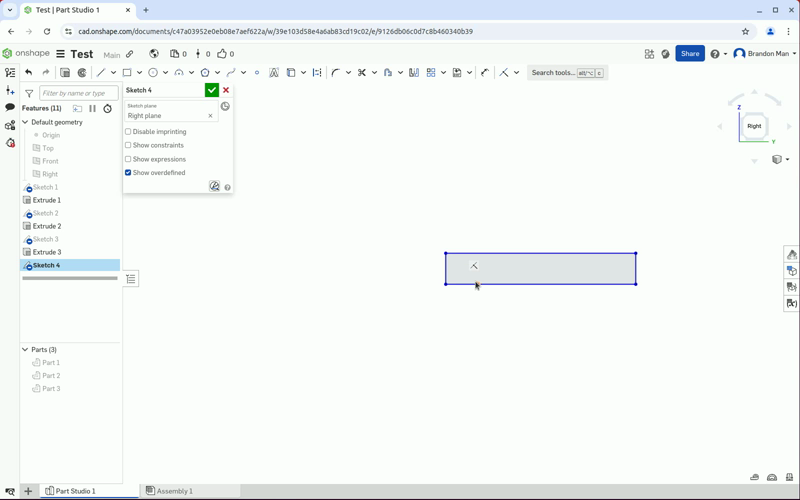
scroll(6)
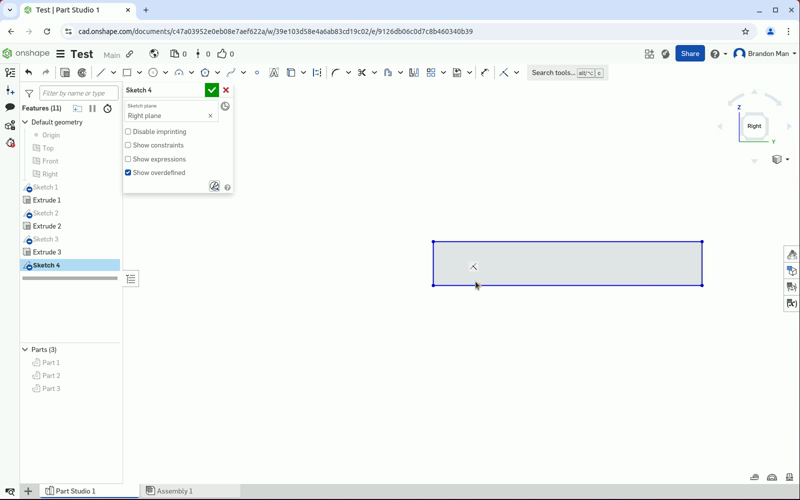
scroll(6)
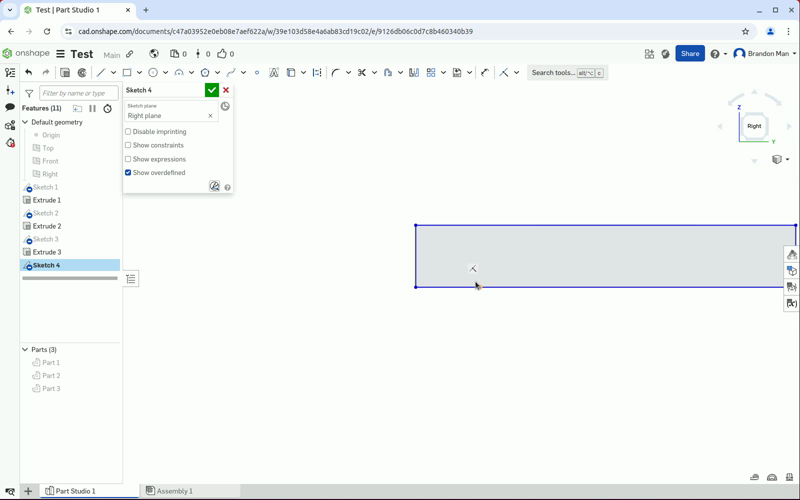
scroll(6)
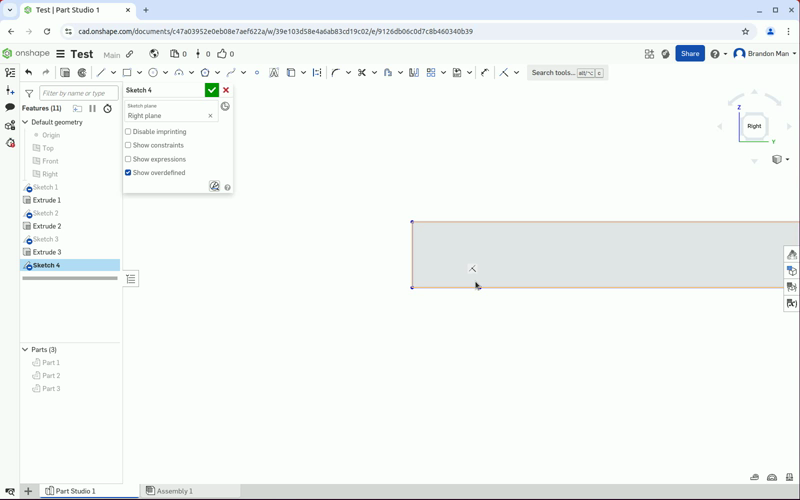
scroll(6)
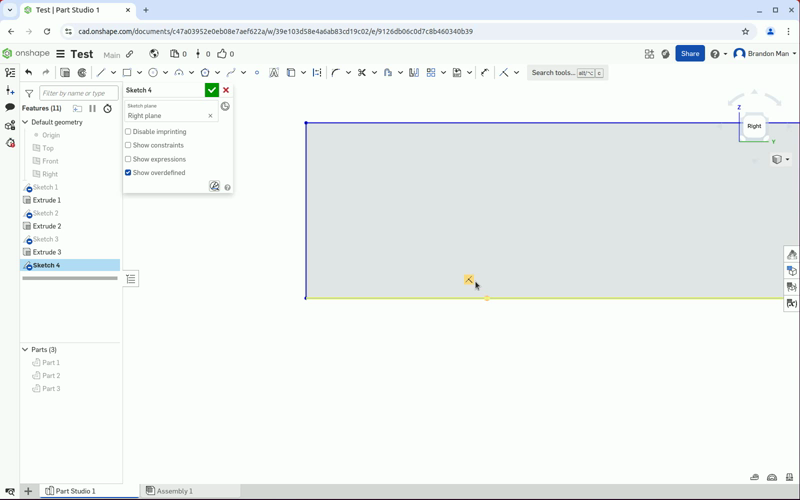
click(475, 281)
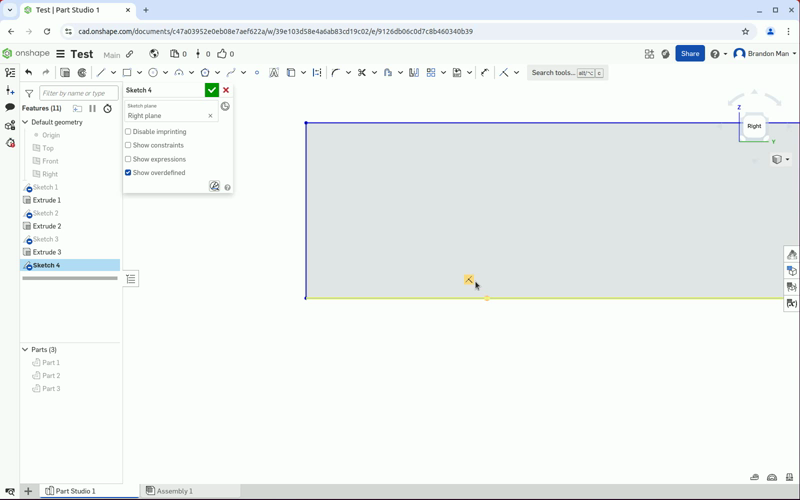
scroll(-6)
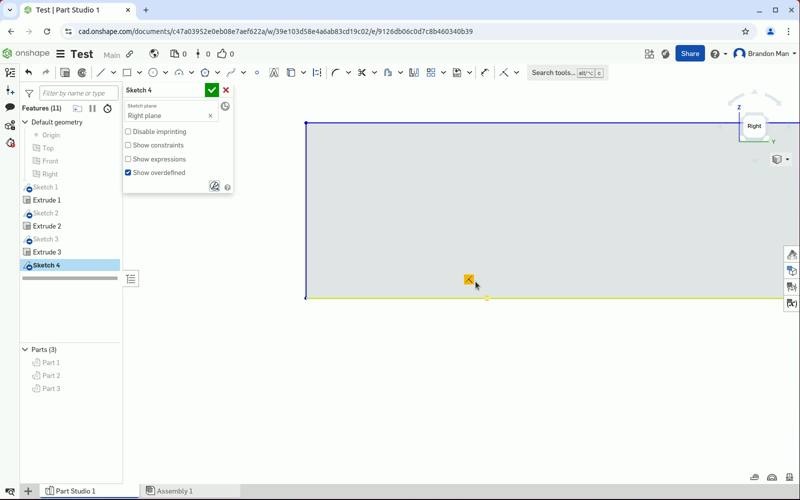
scroll(-6)
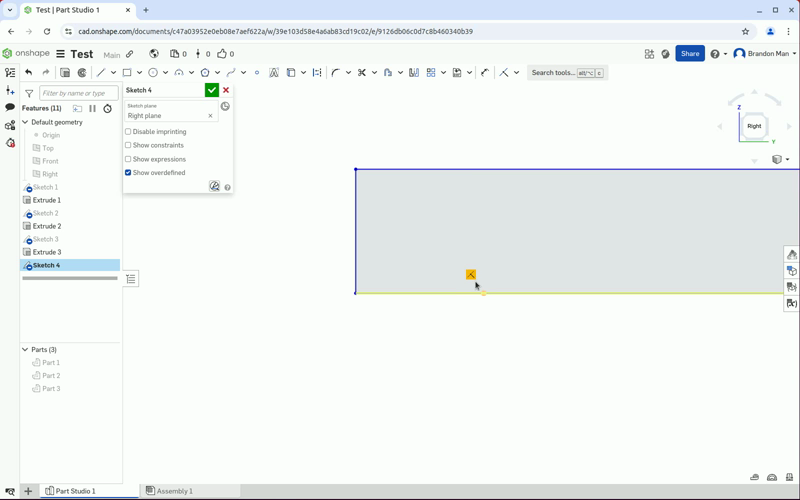
scroll(-6)
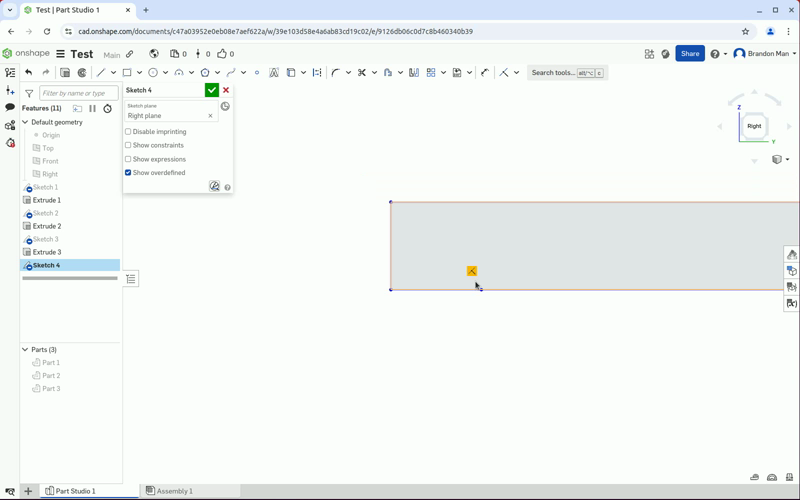
scroll(-6)
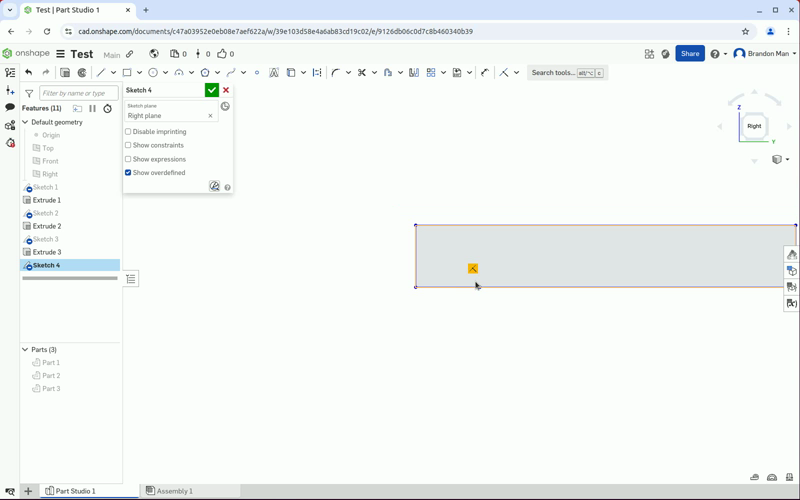
scroll(-6)
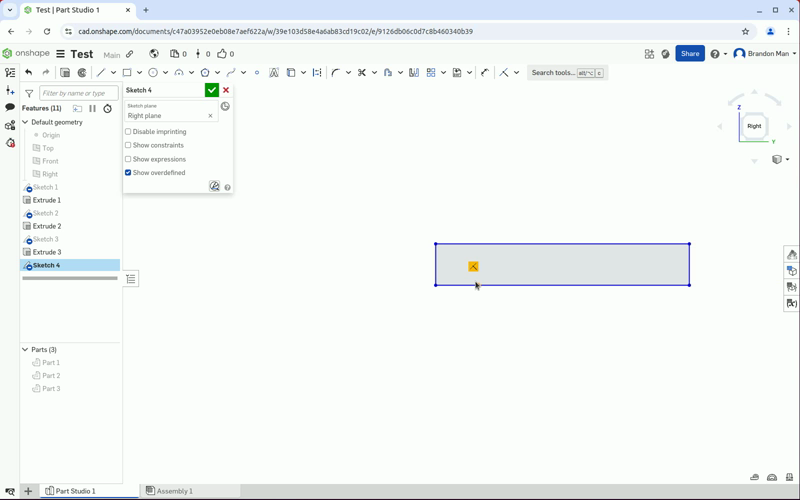
scroll(-6)
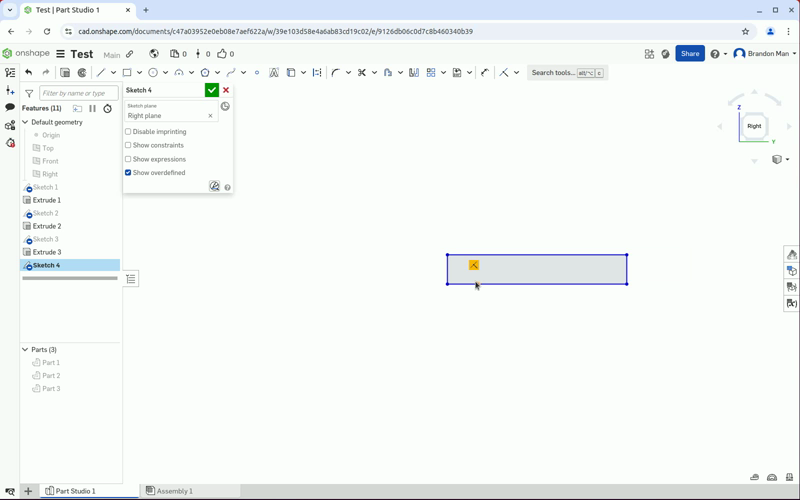
scroll(-6)
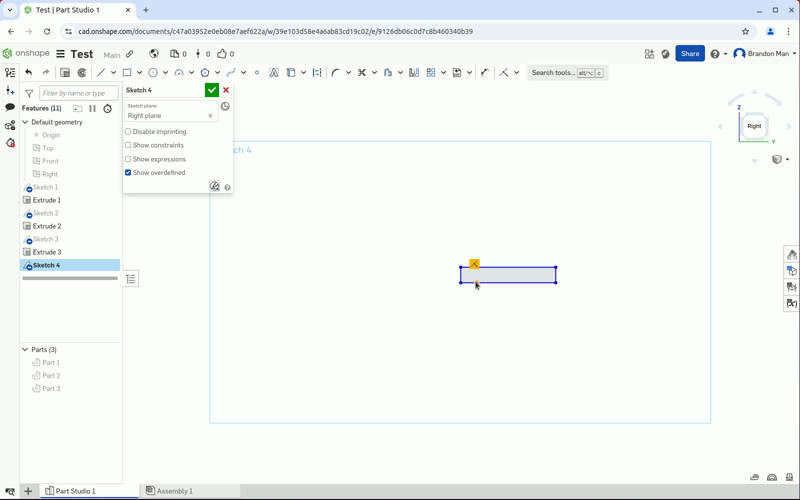
mouse_move(73, 352)
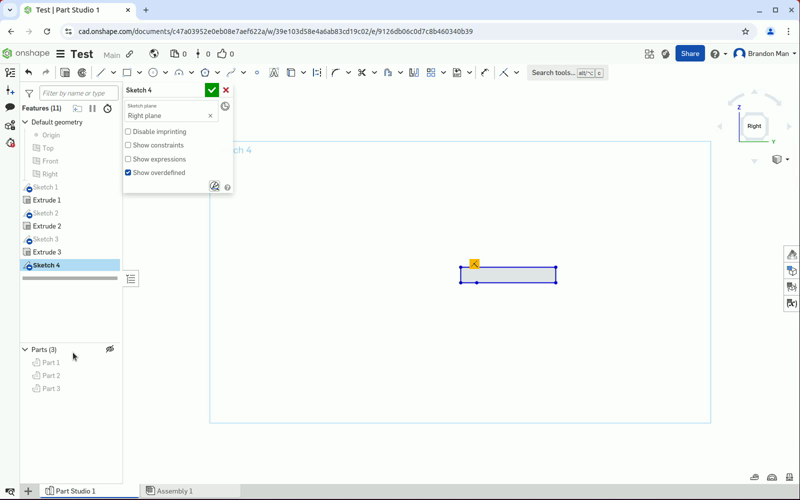
key(shift+y)
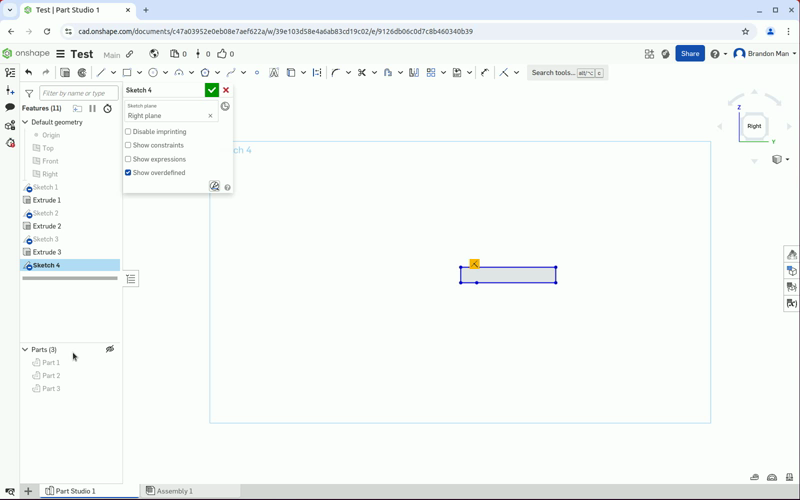
key(shift+e)
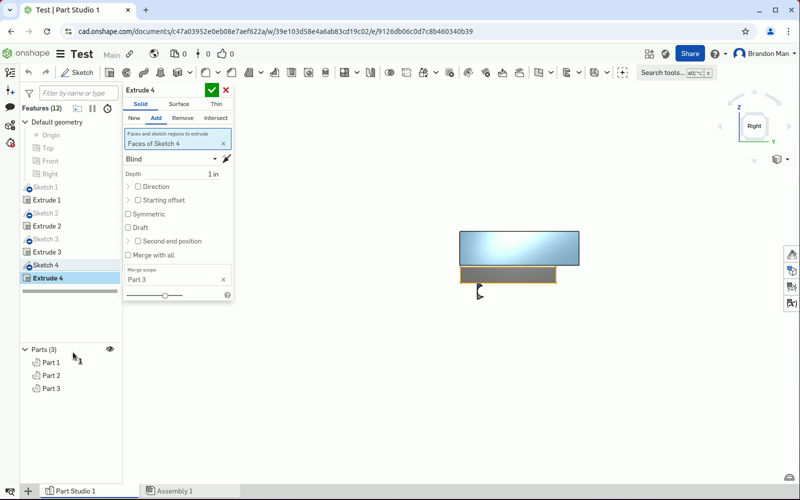
mouse_move(143, 106)
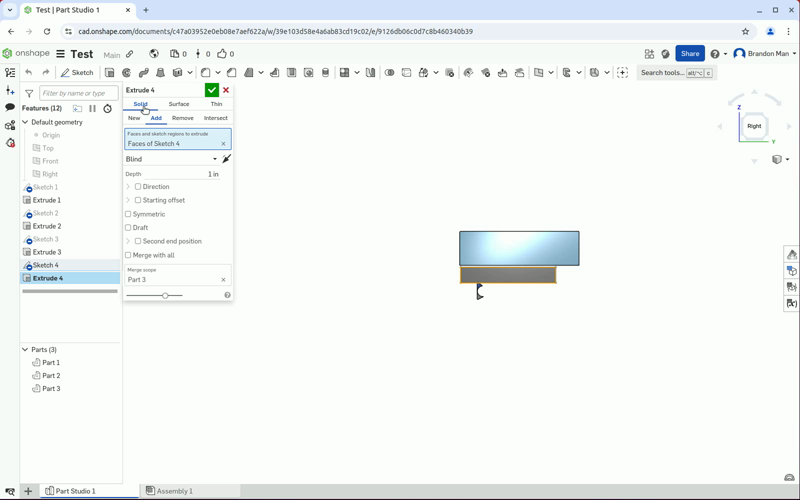
click(143, 106)
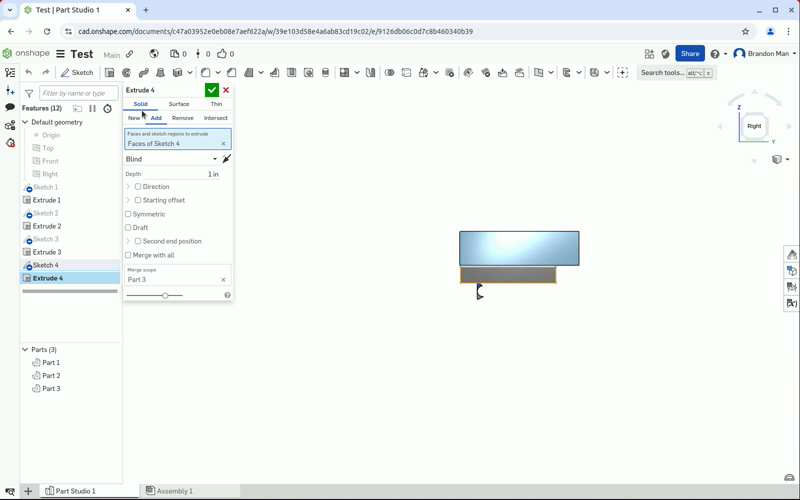
mouse_move(137, 120)
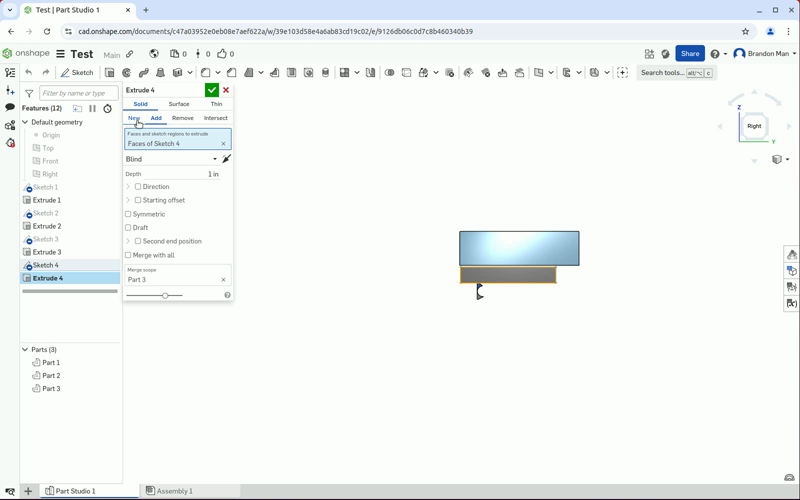
click(137, 120)
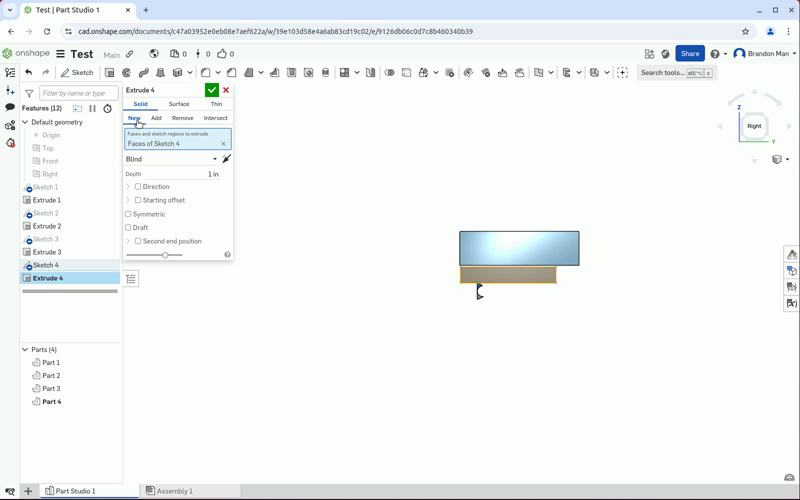
key(tab, 4)
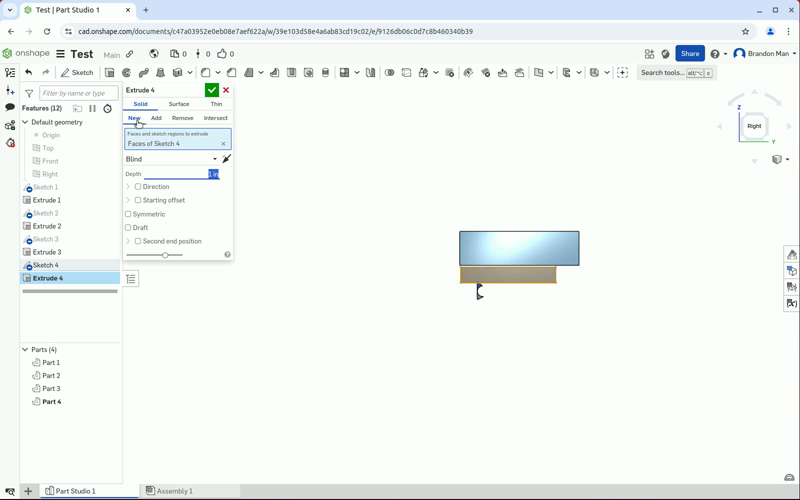
text(8.184)
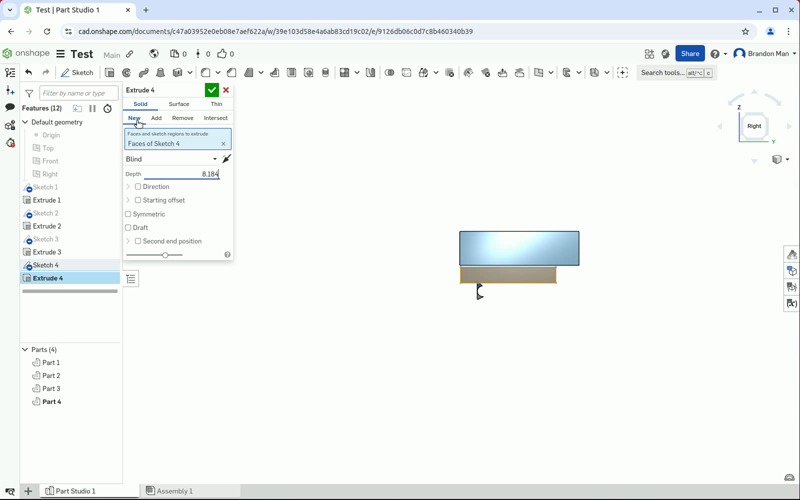
key(enter)
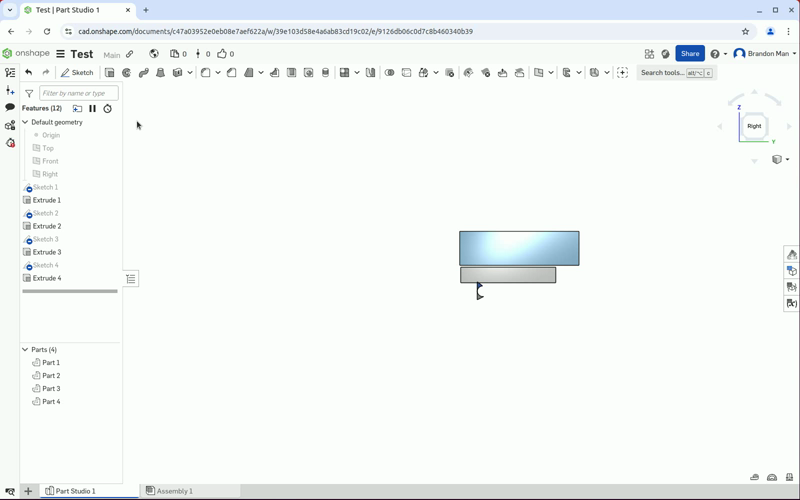
key(shift+h)
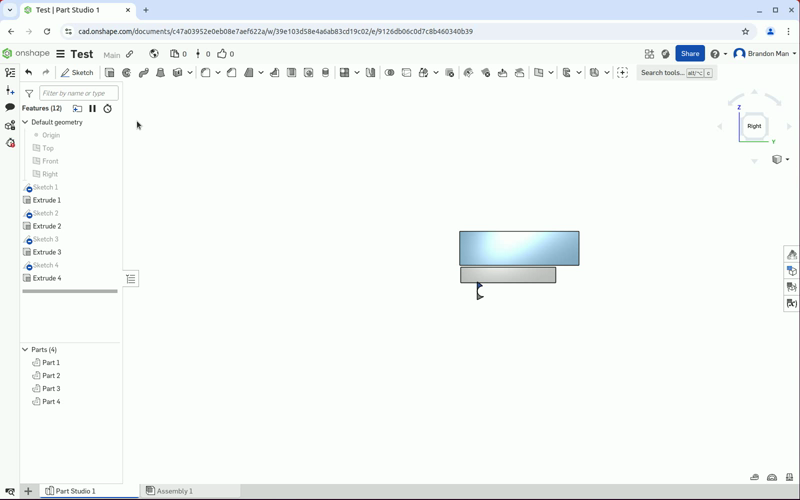
key(shift+h)
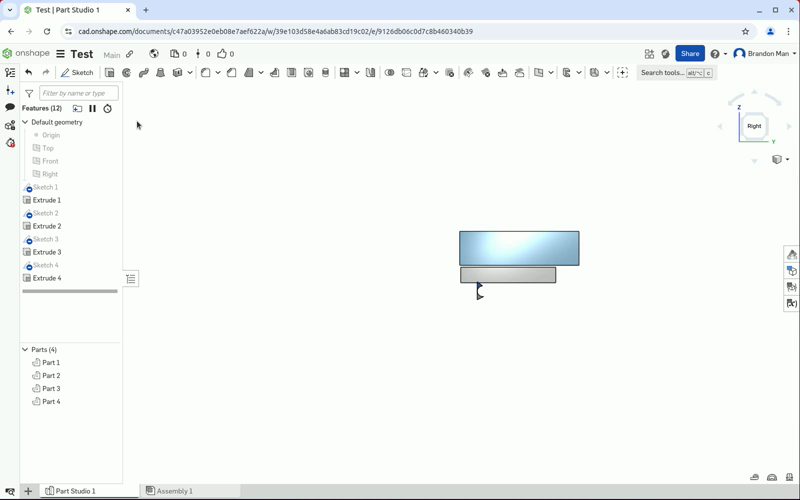
mouse_move(73, 189)
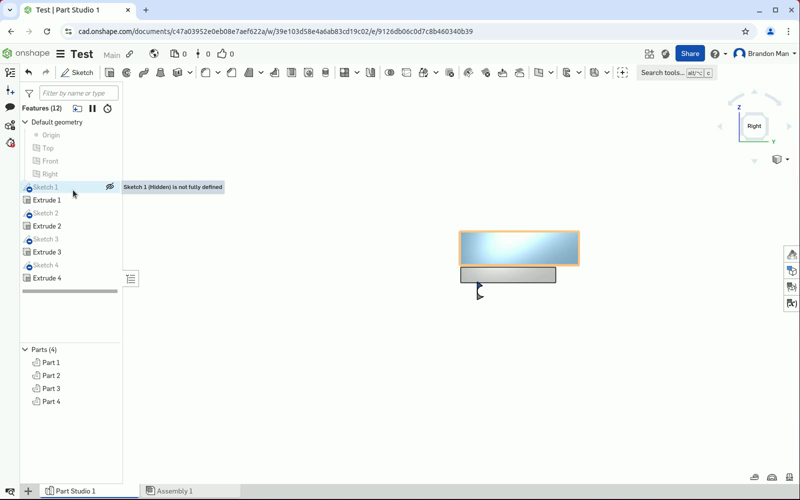
click(73, 189)
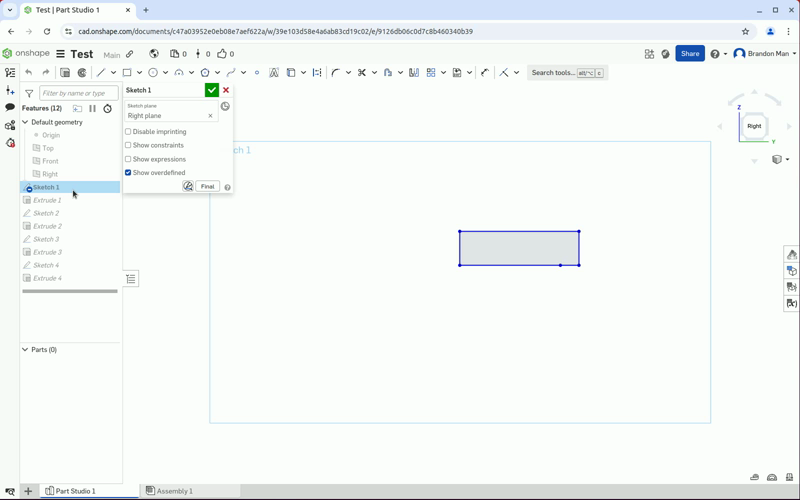
mouse_move(229, 92)
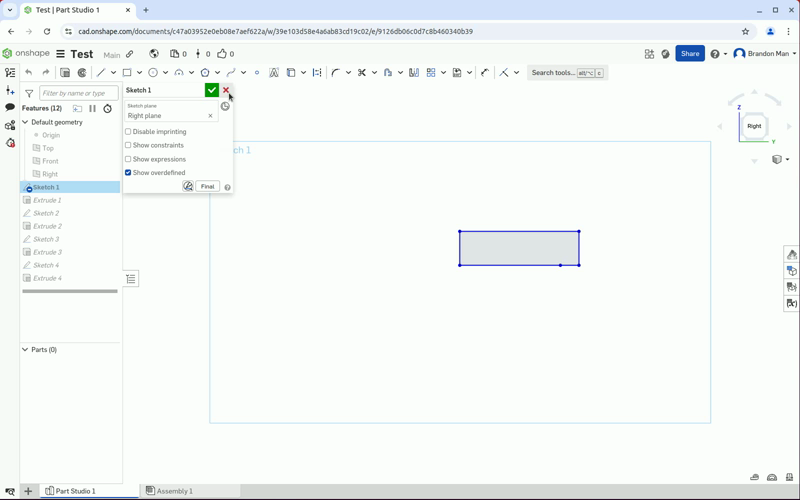
click(229, 92)
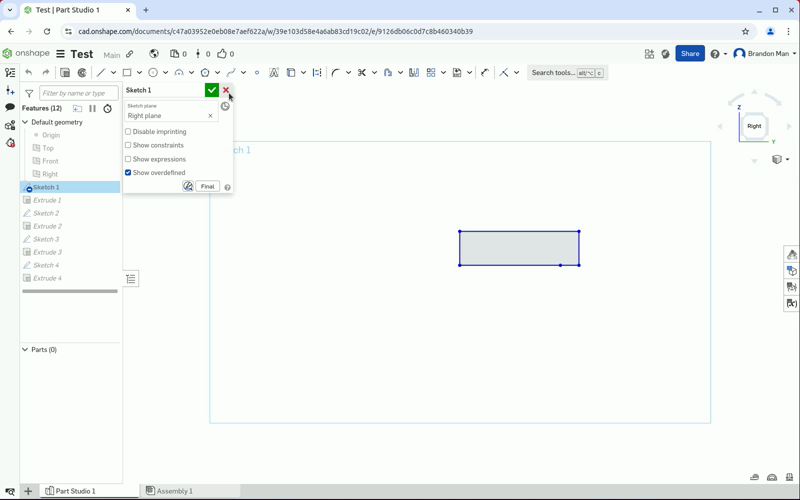
key(shift+s)
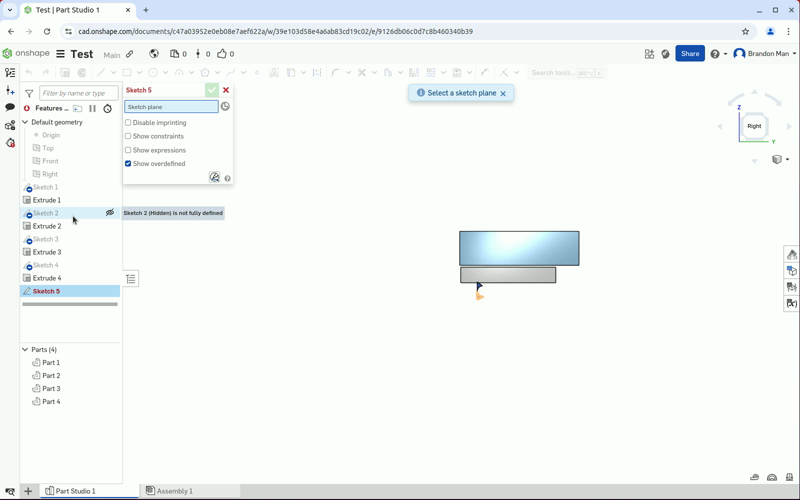
scroll(3)
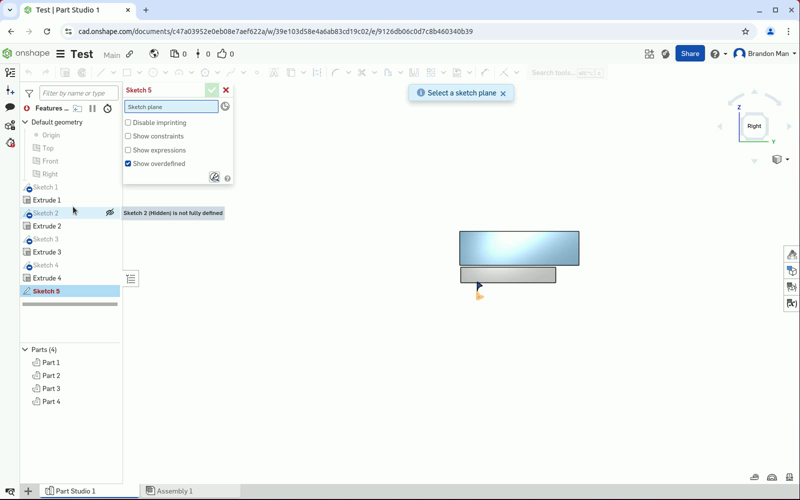
mouse_move(73, 176)
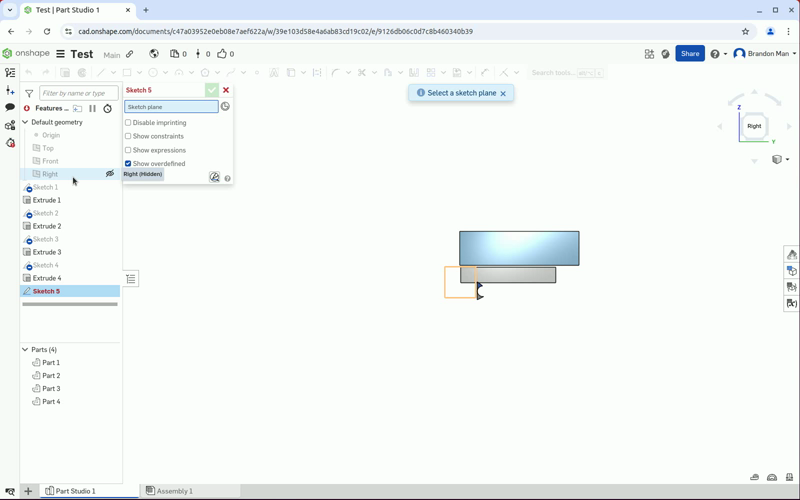
click(73, 176)
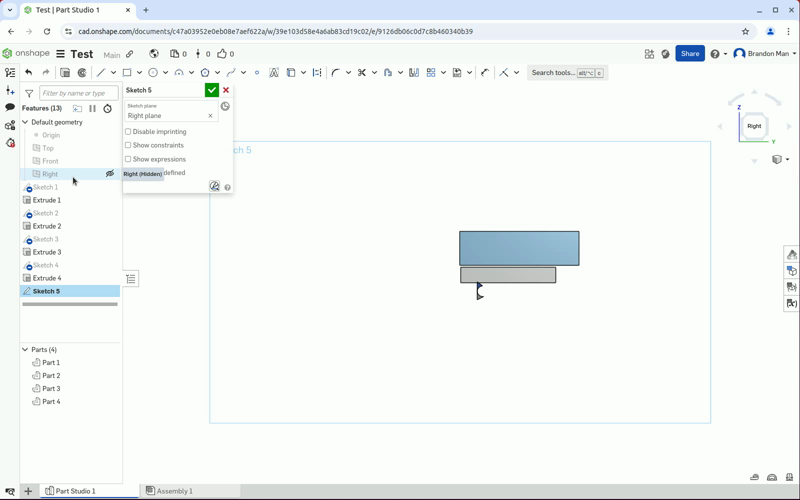
mouse_move(73, 352)
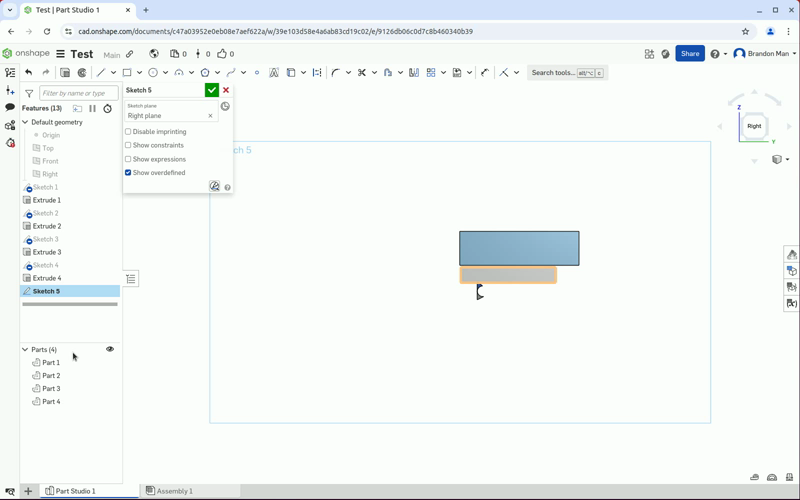
key(y)
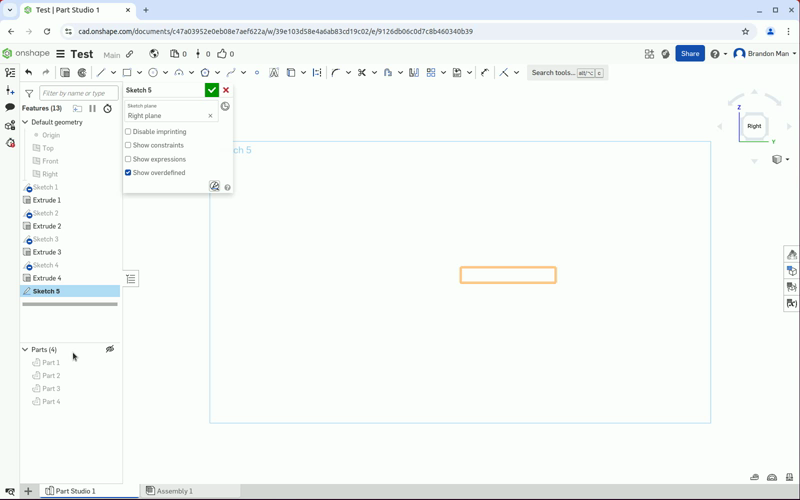
key(l)
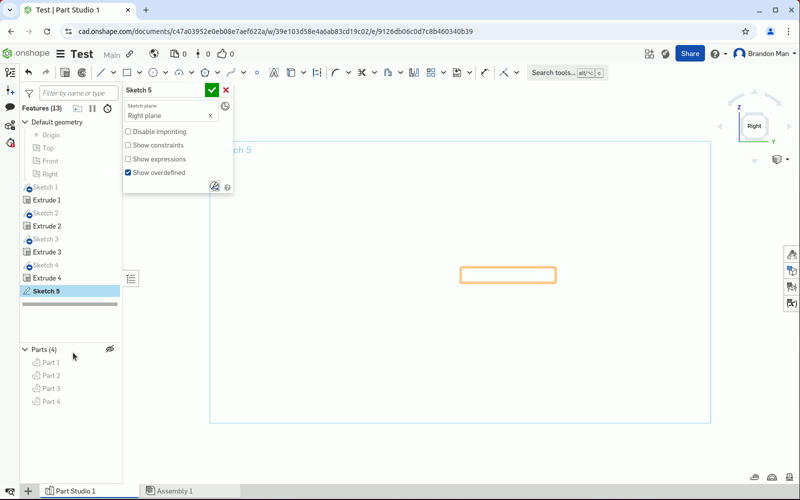
key_down(shift)
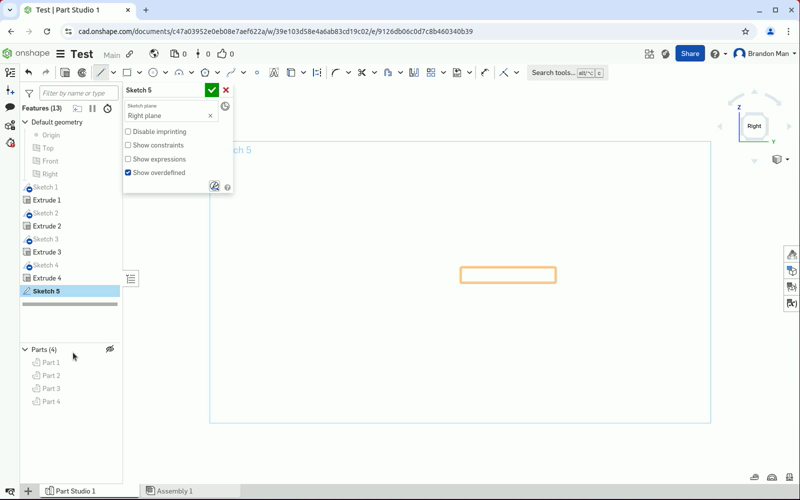
mouse_move(460, 299)
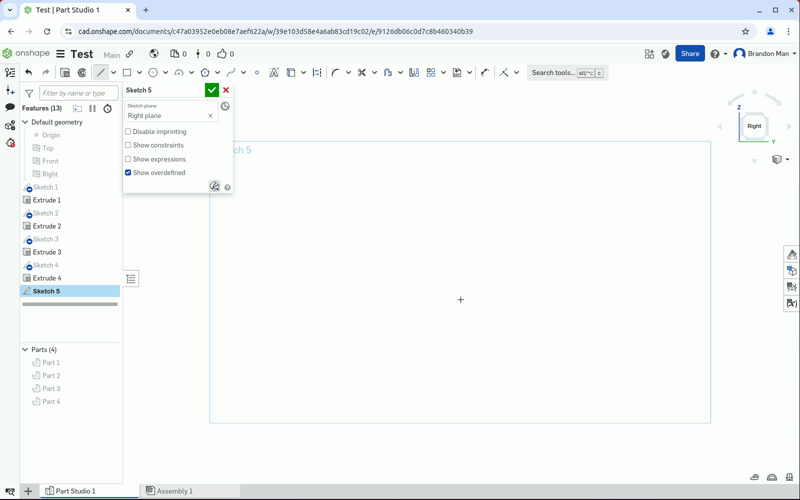
click(460, 299)
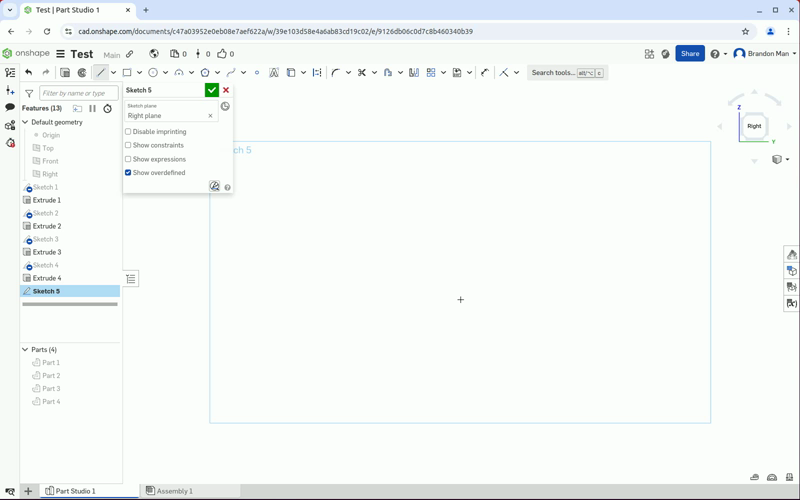
key_up(shift)
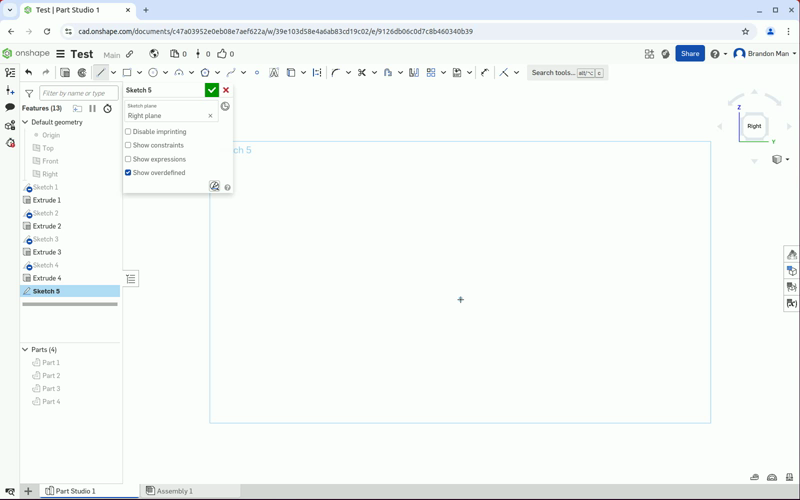
key_down(shift)
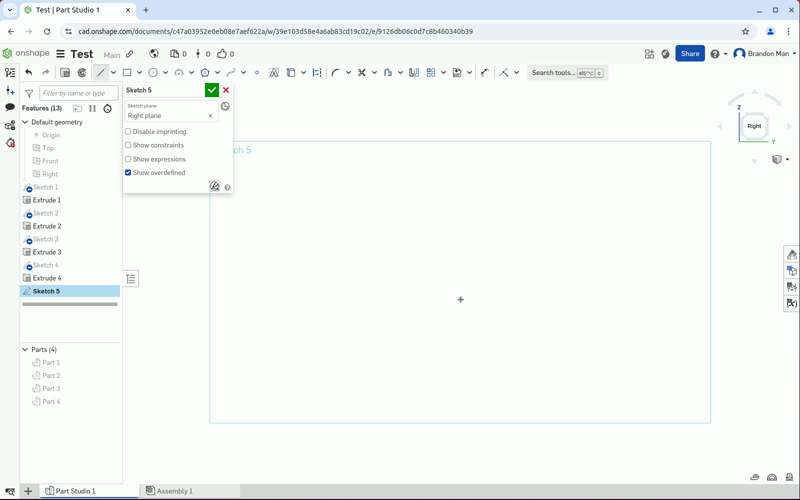
mouse_move(490, 299)
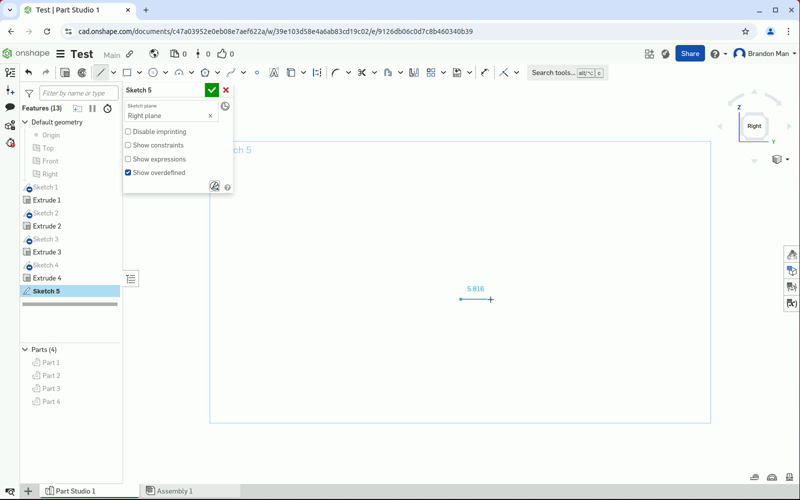
mouse_move(477, 299)
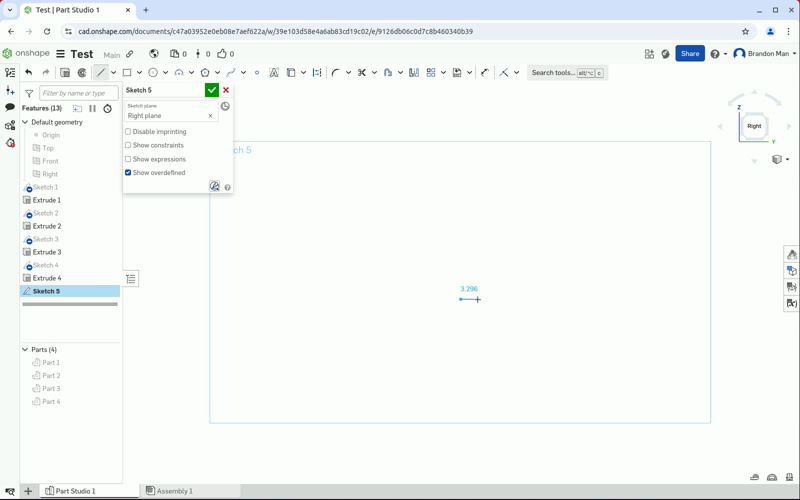
click(477, 299)
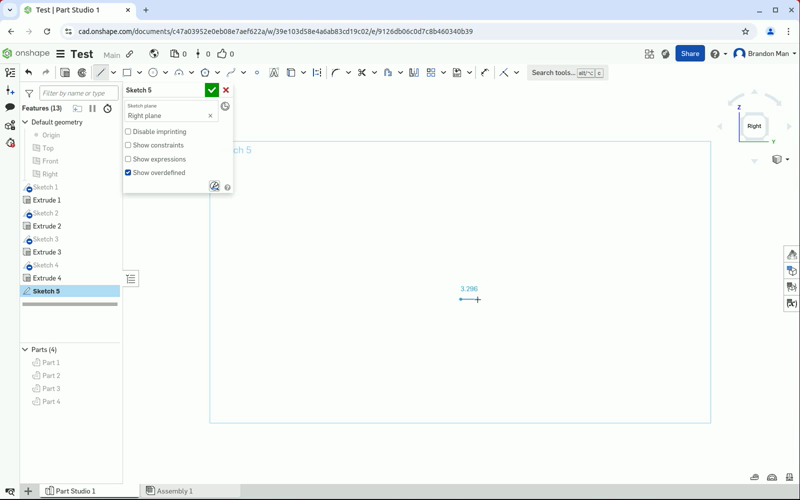
key_up(shift)
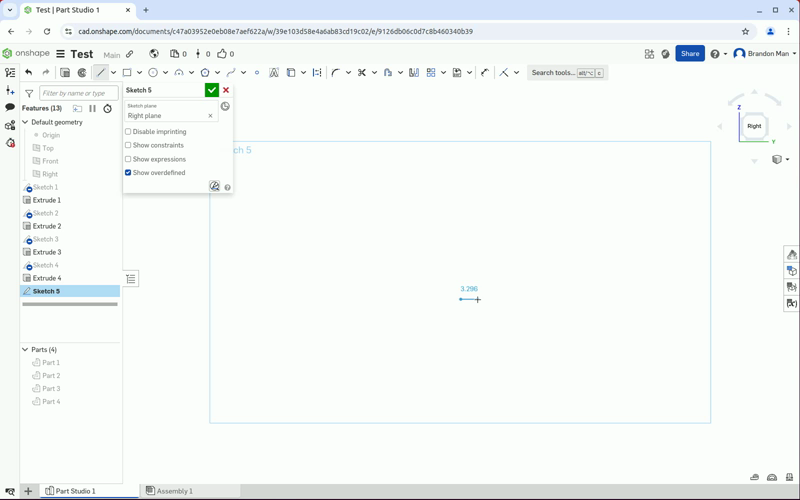
key_down(shift)
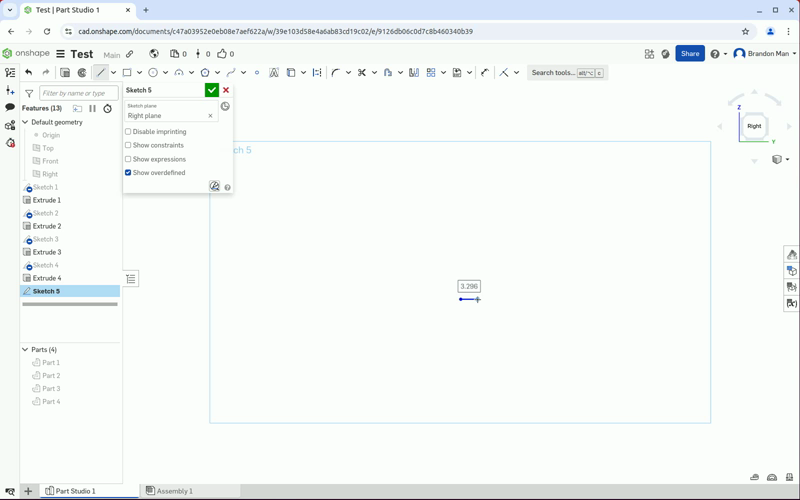
mouse_move(507, 299)
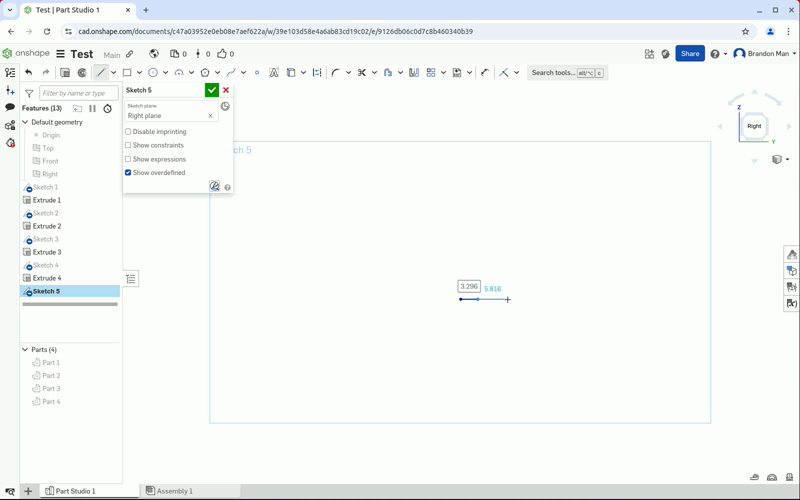
mouse_move(477, 291)
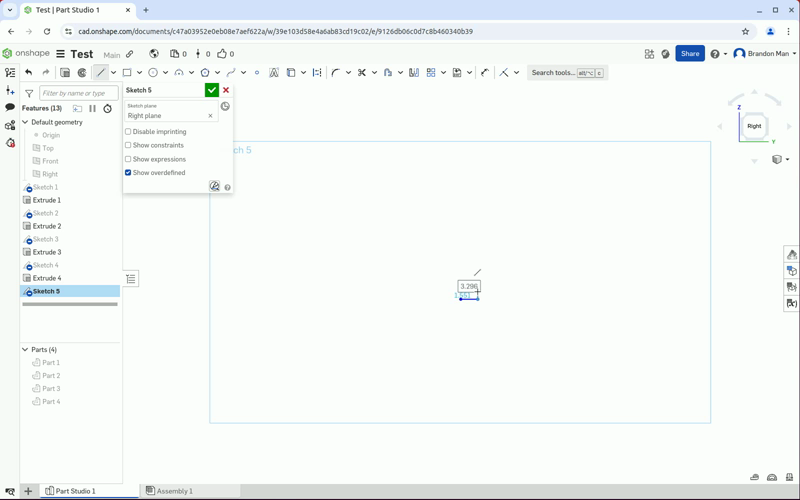
click(477, 291)
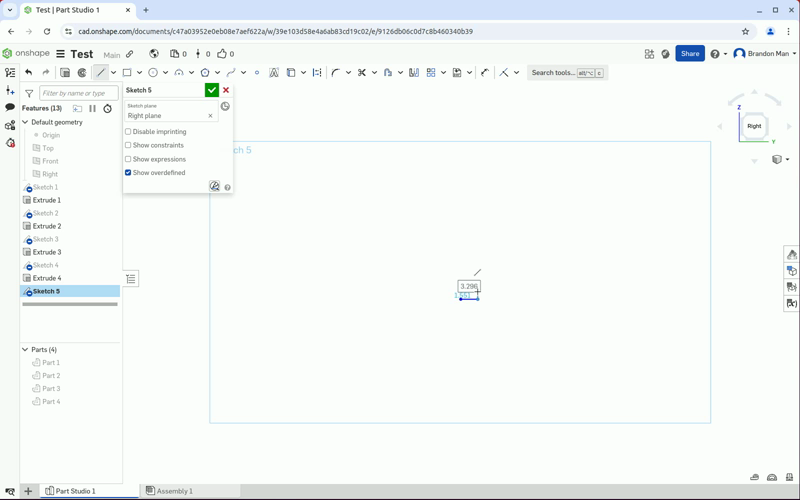
key_up(shift)
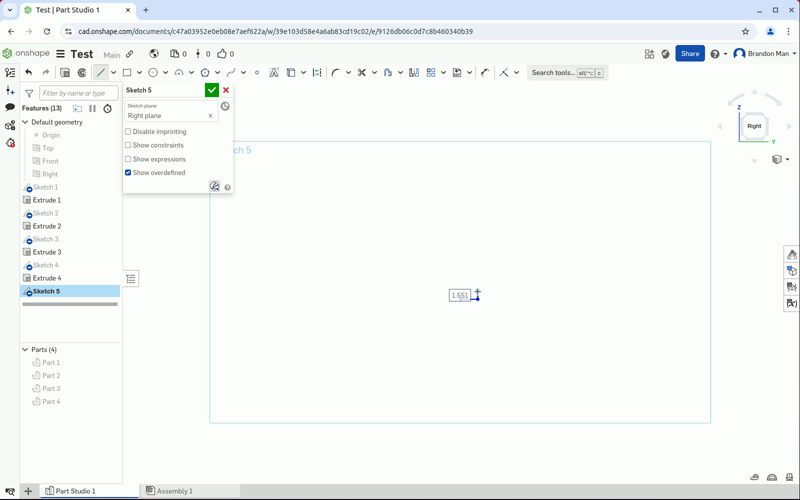
key_down(shift)
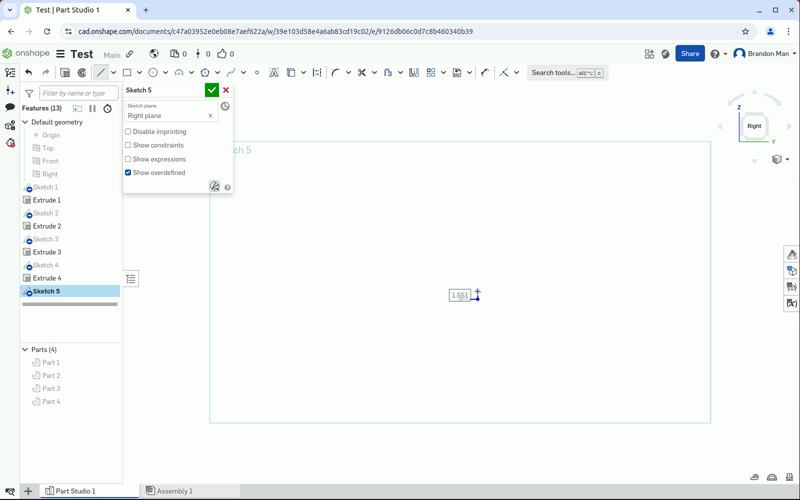
mouse_move(507, 291)
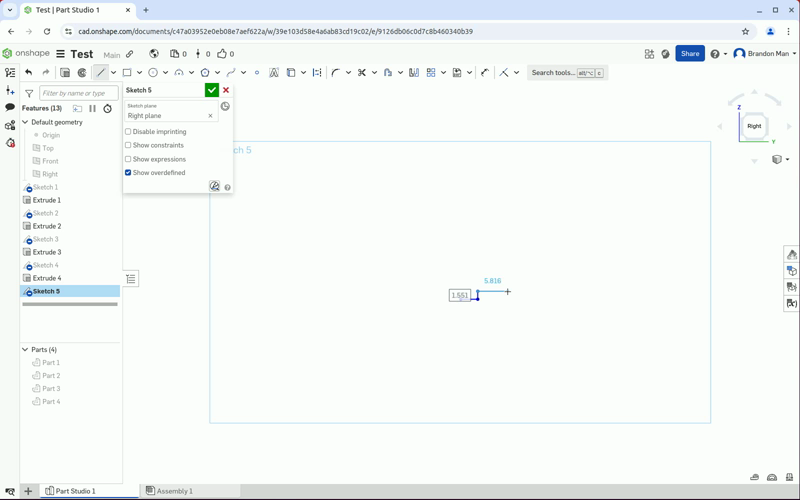
mouse_move(477, 282)
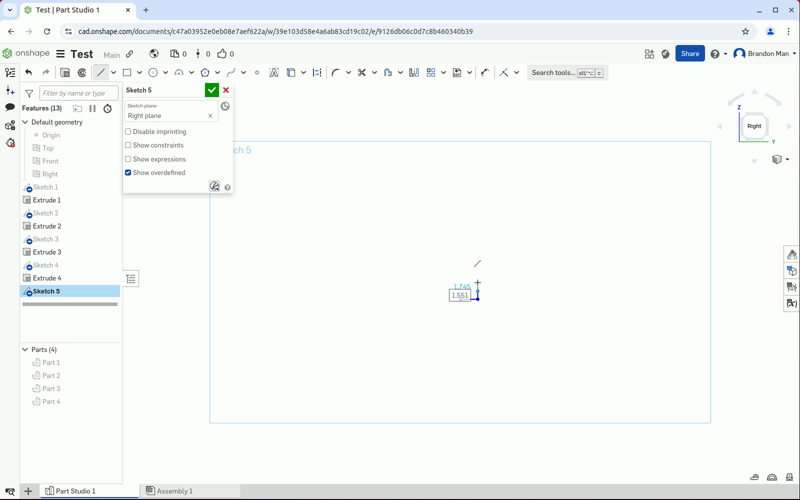
click(477, 282)
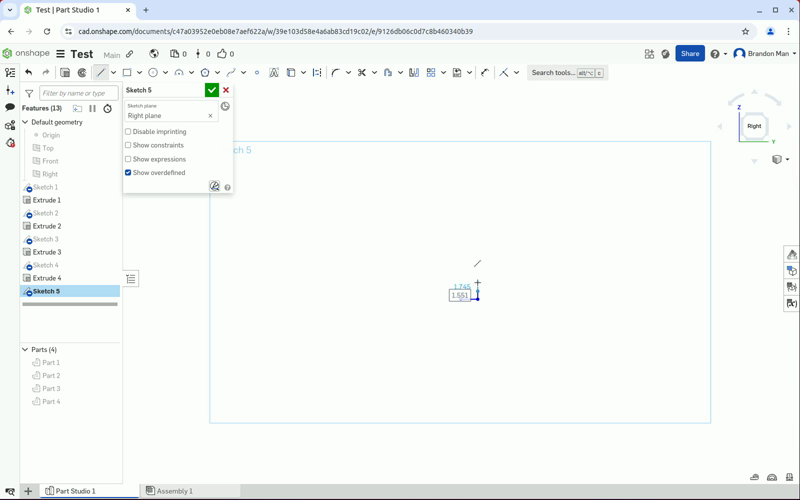
key_up(shift)
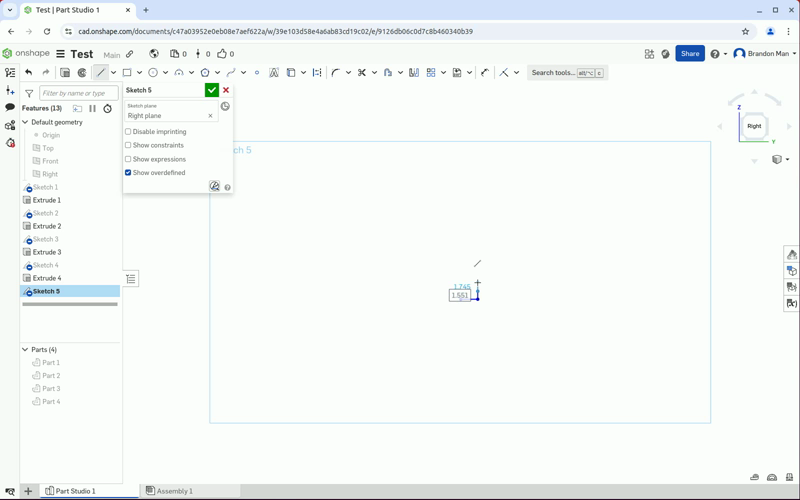
key_down(shift)
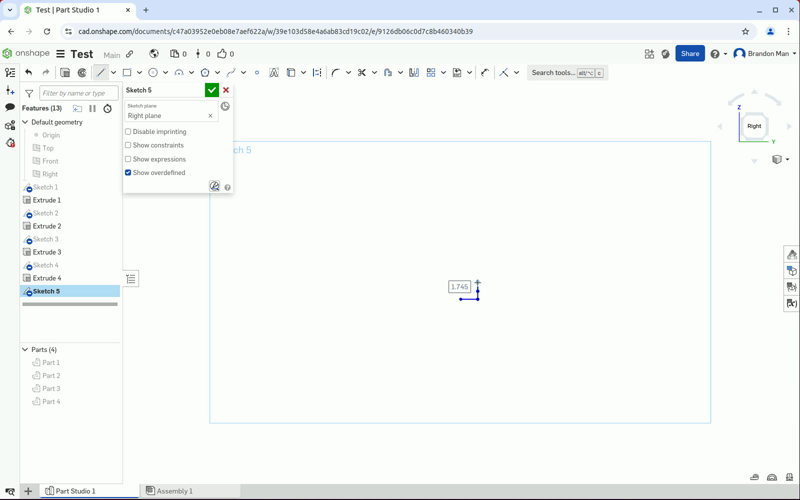
mouse_move(507, 282)
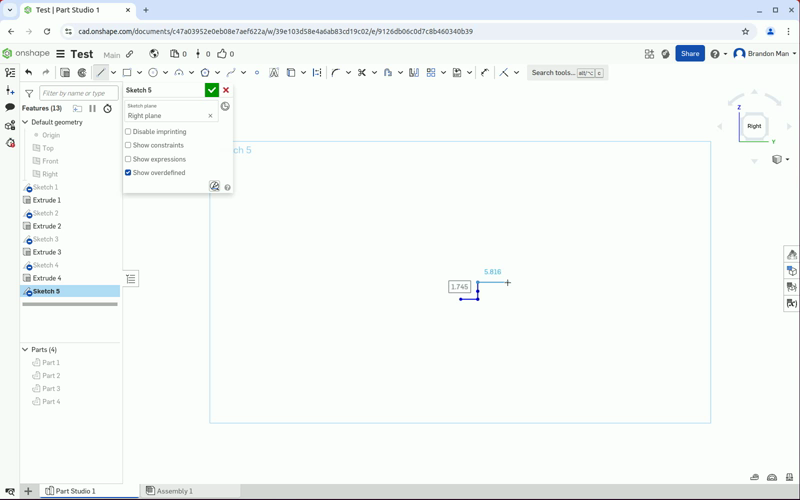
mouse_move(460, 282)
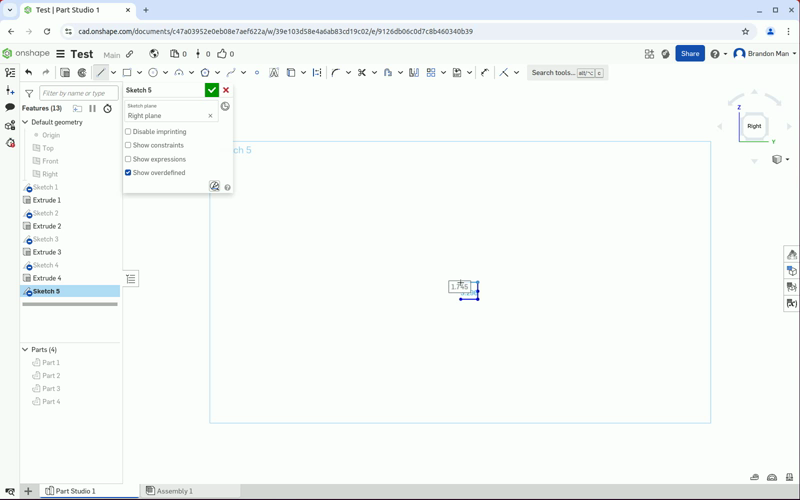
click(460, 282)
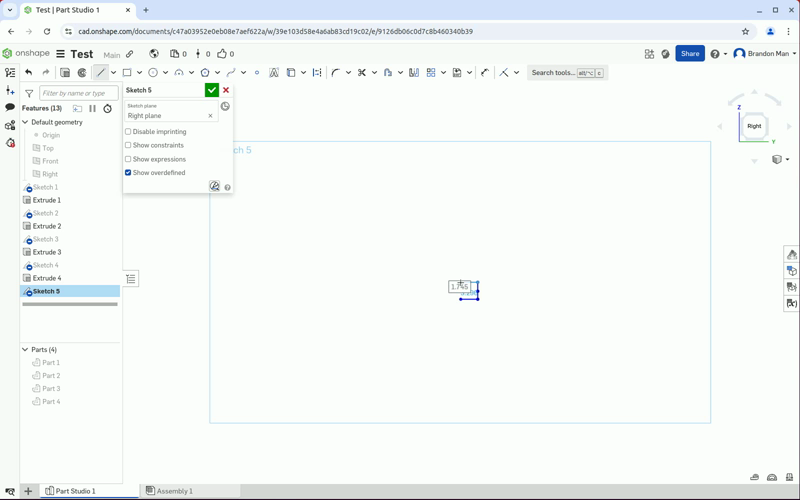
key_up(shift)
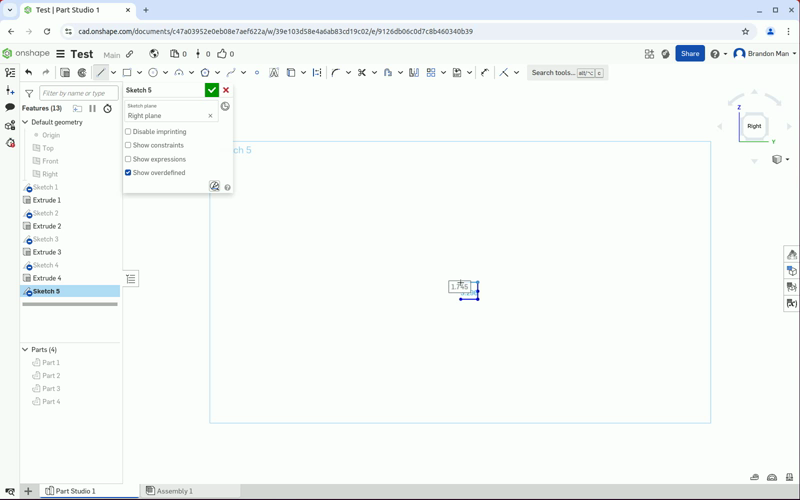
mouse_move(490, 282)
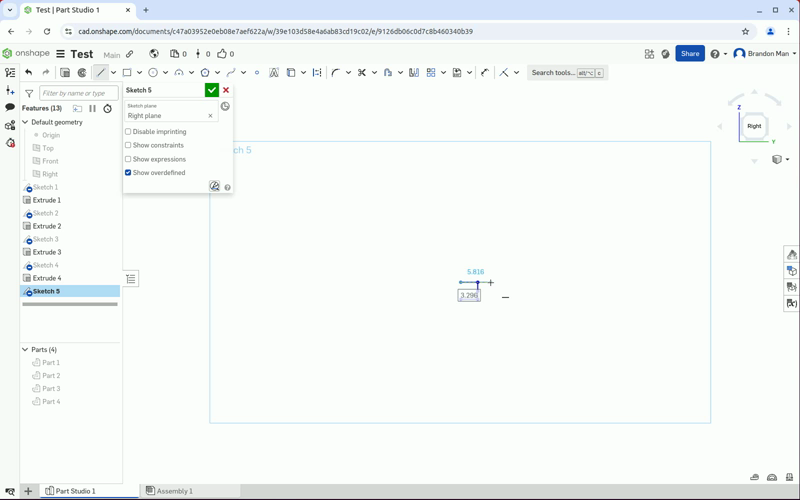
key_down(shift)
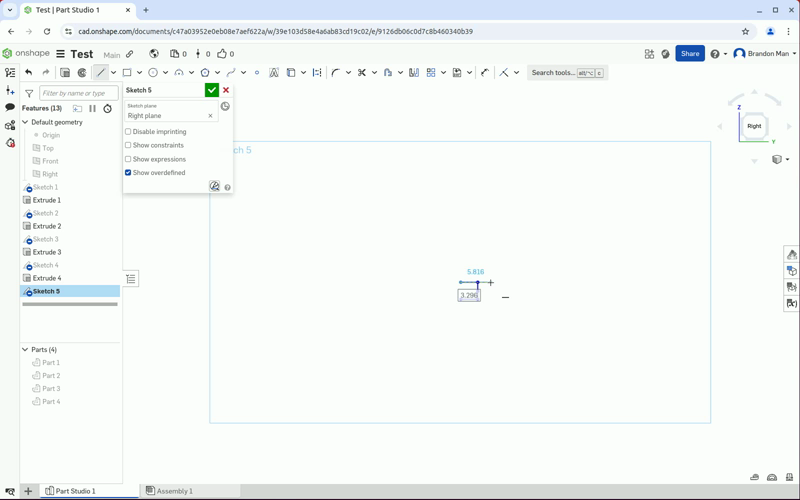
mouse_move(460, 299)
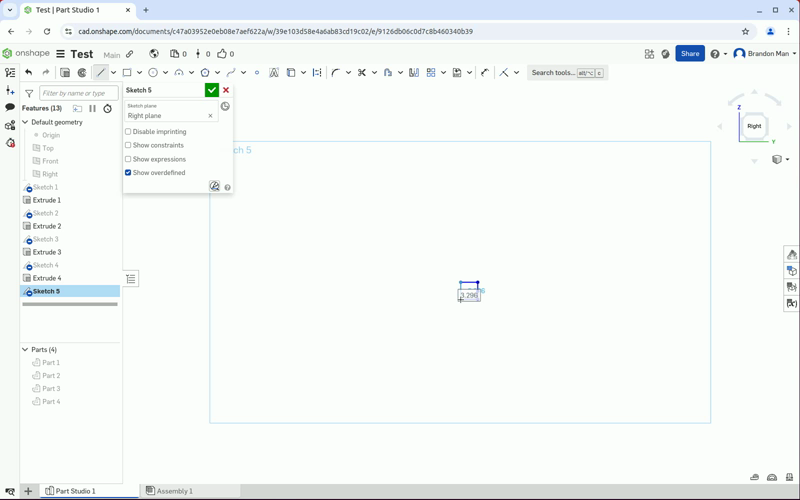
key_up(shift)
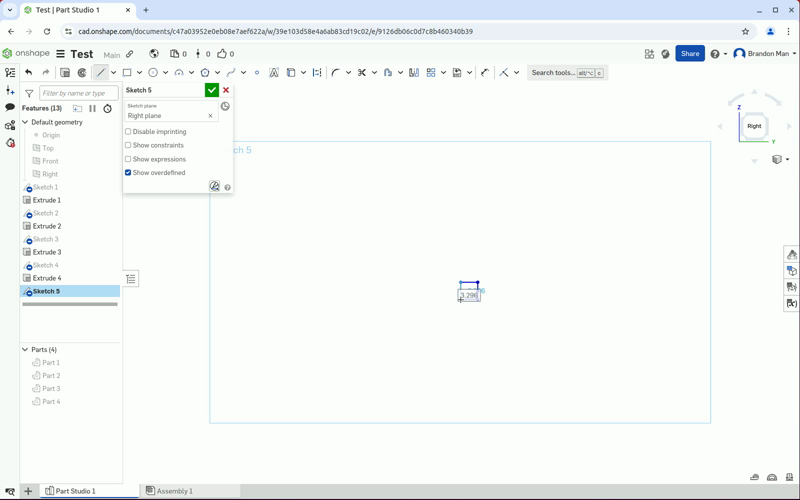
click(460, 299)
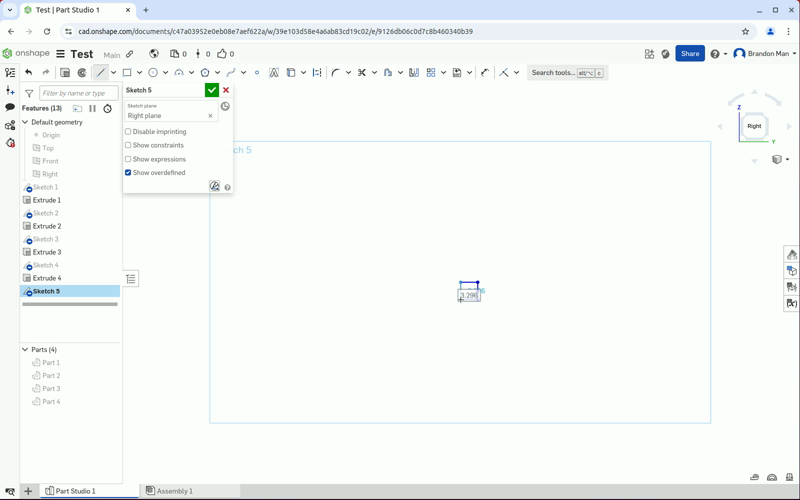
key(esc)
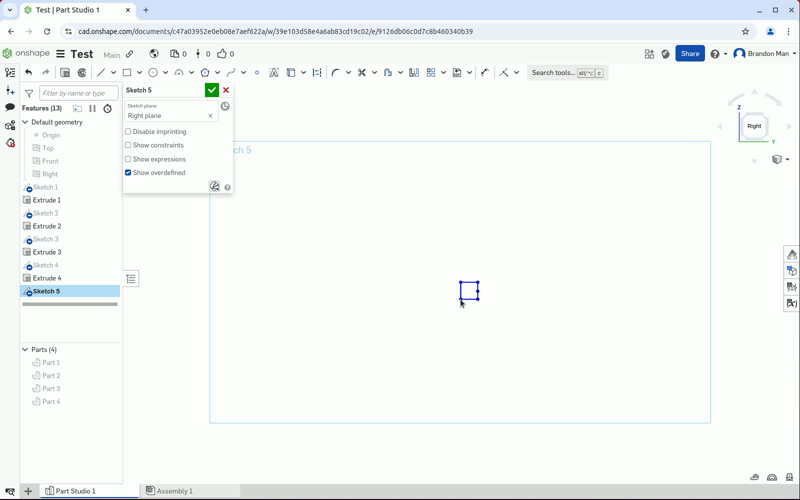
mouse_move(466, 282)
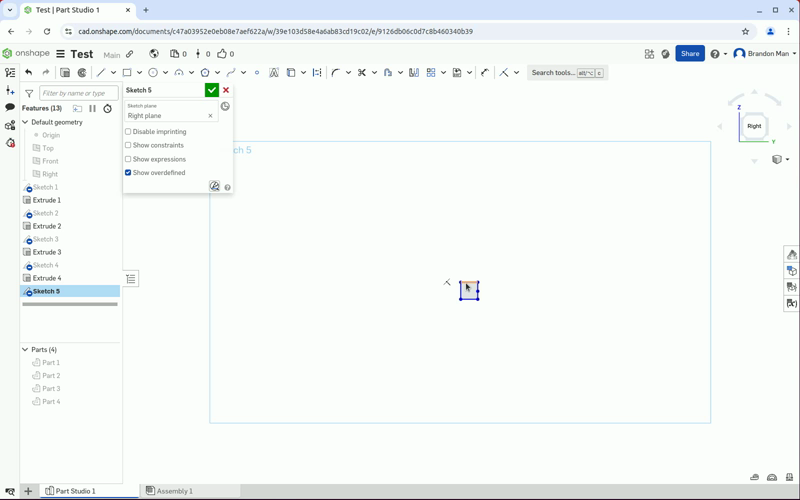
scroll(6)
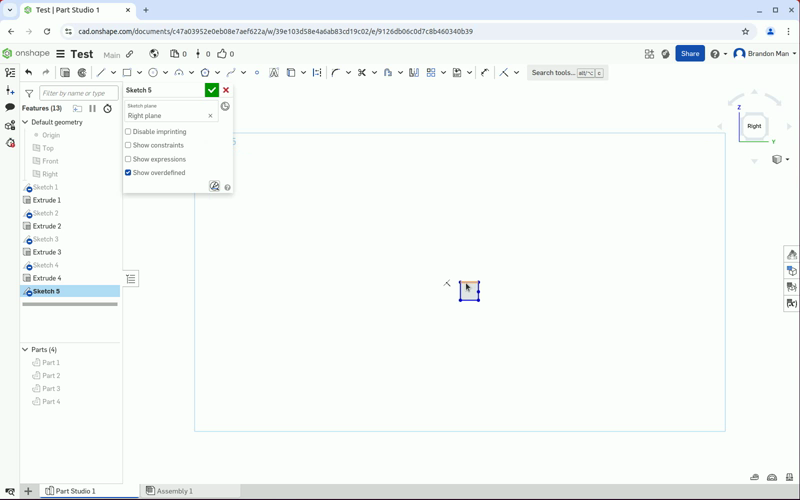
scroll(6)
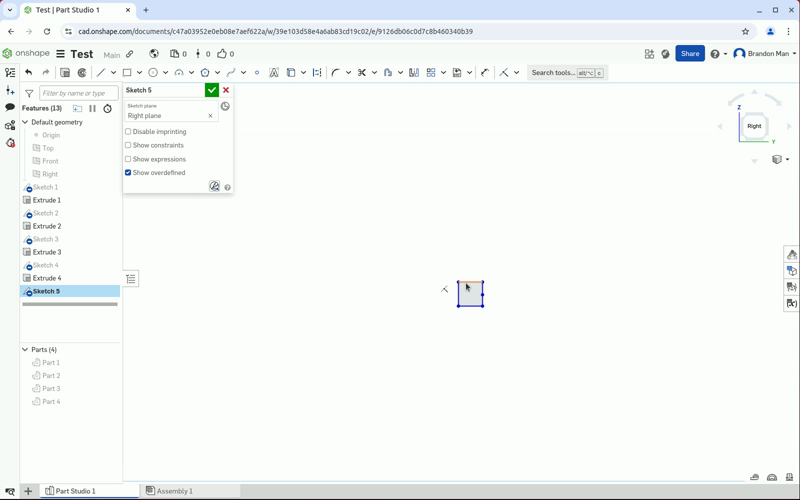
scroll(6)
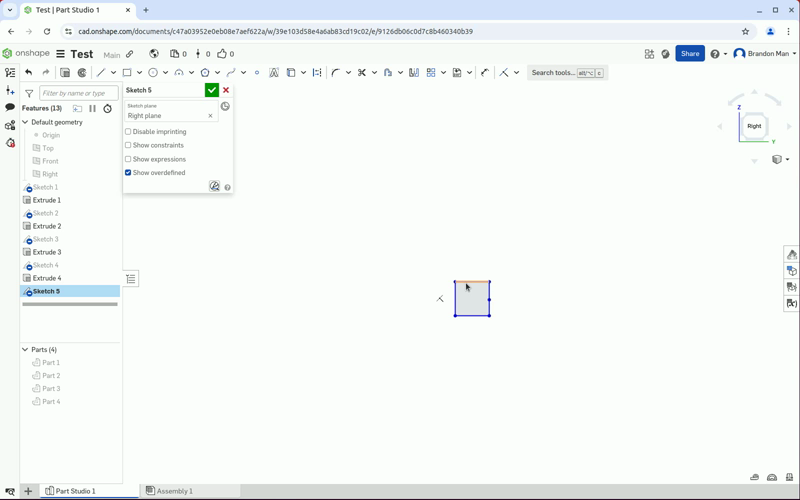
scroll(6)
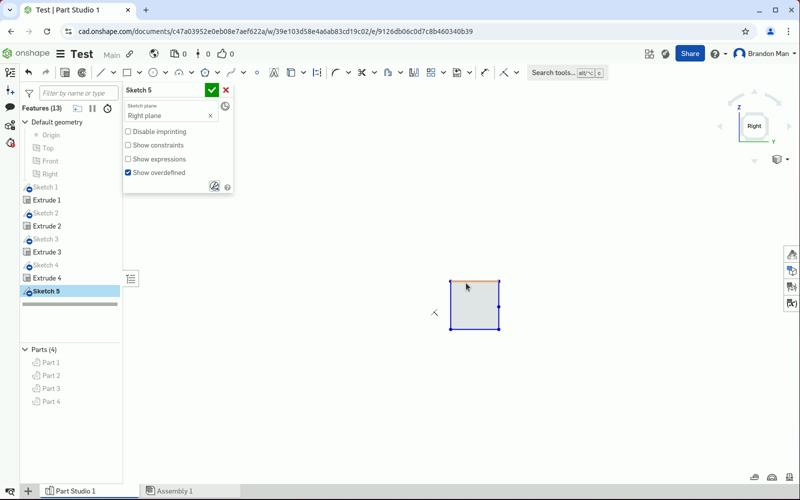
scroll(6)
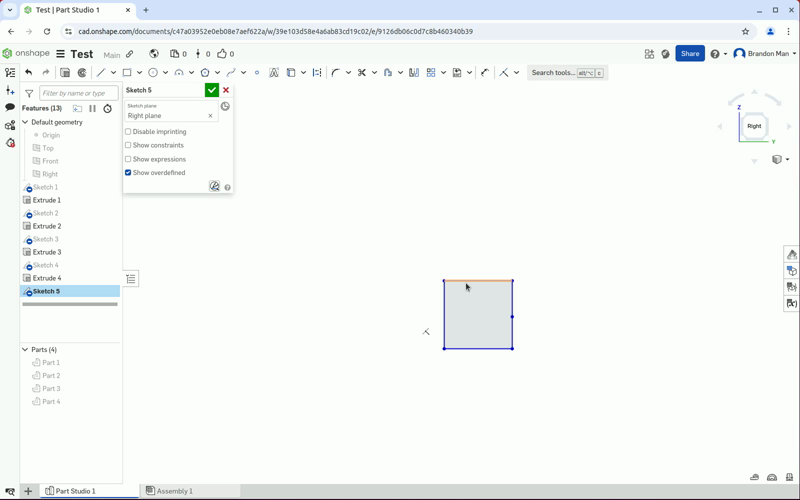
scroll(6)
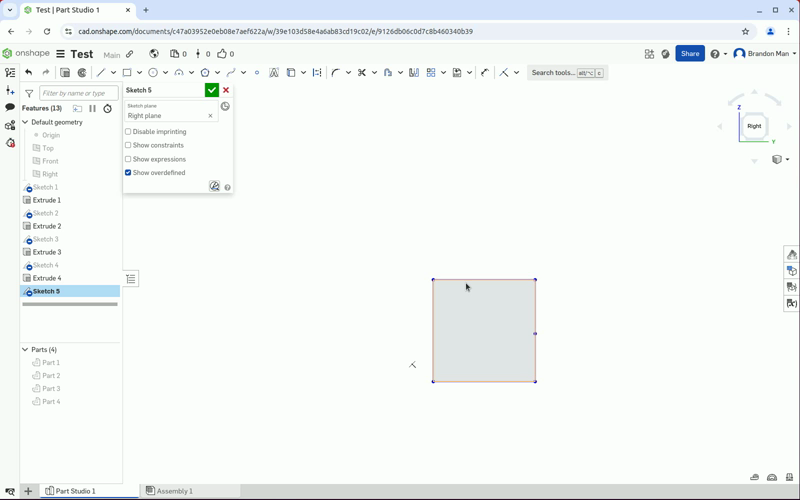
scroll(6)
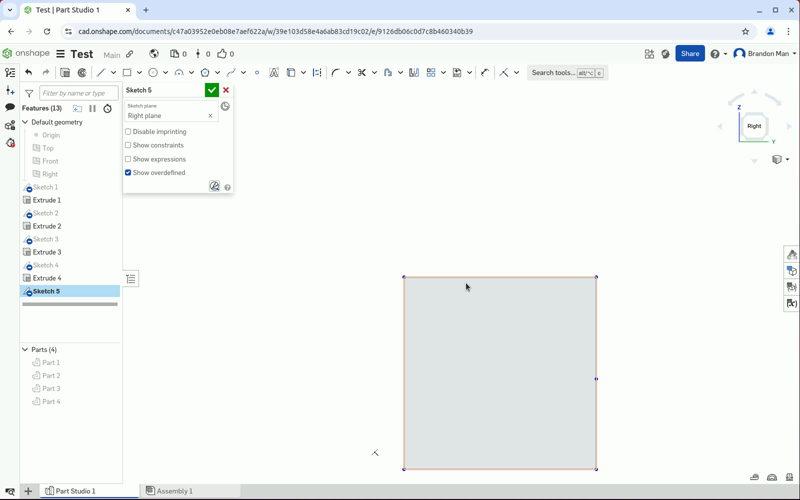
click(466, 282)
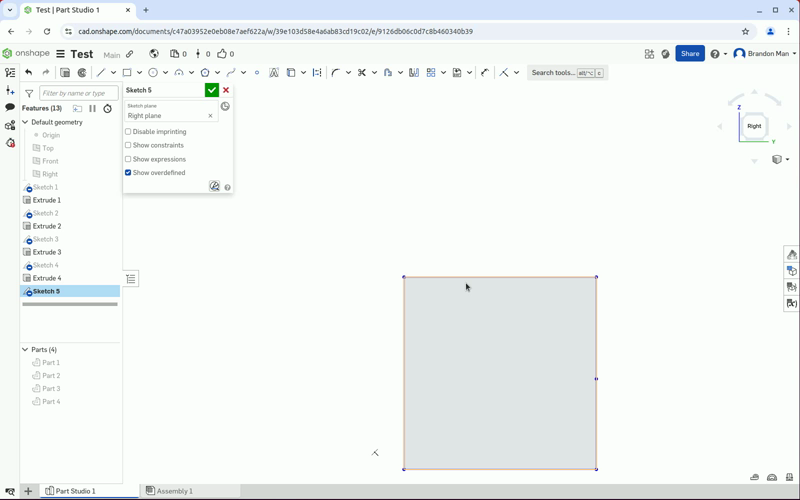
scroll(-6)
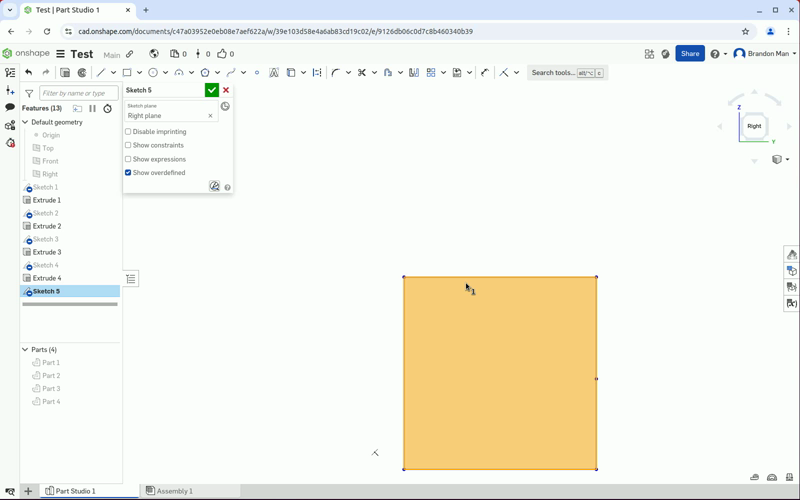
scroll(-6)
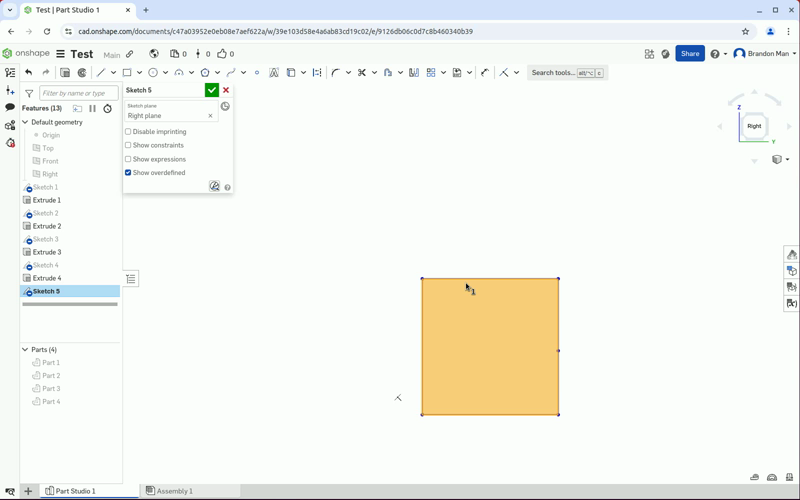
scroll(-6)
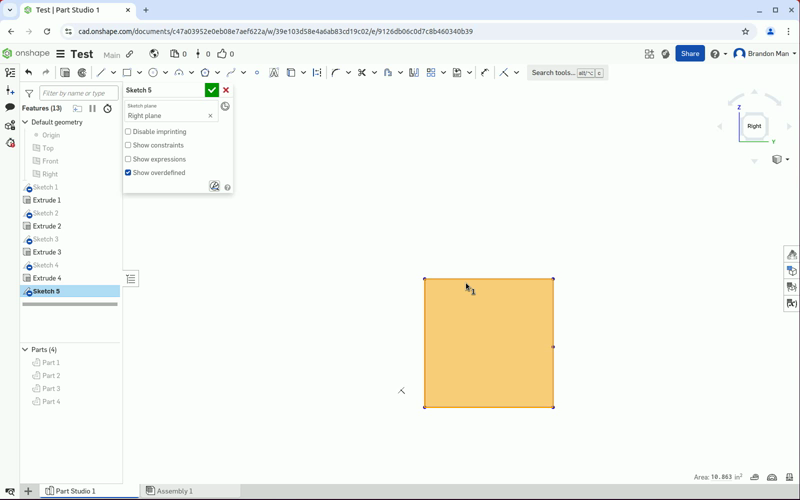
scroll(-6)
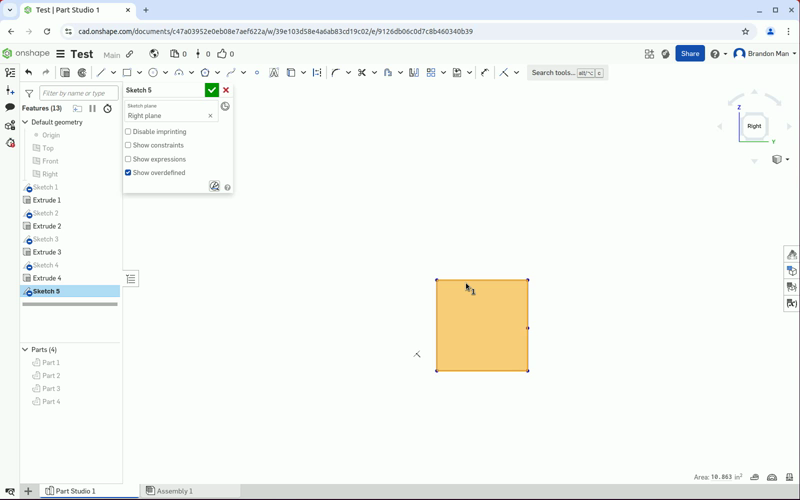
scroll(-6)
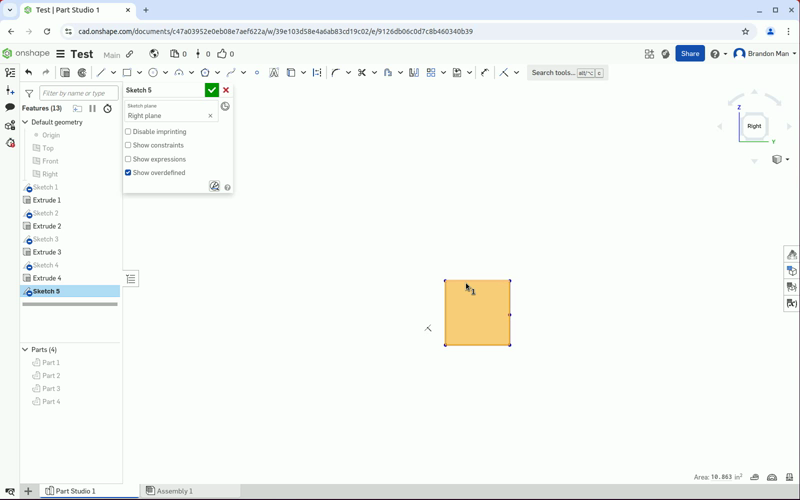
scroll(-6)
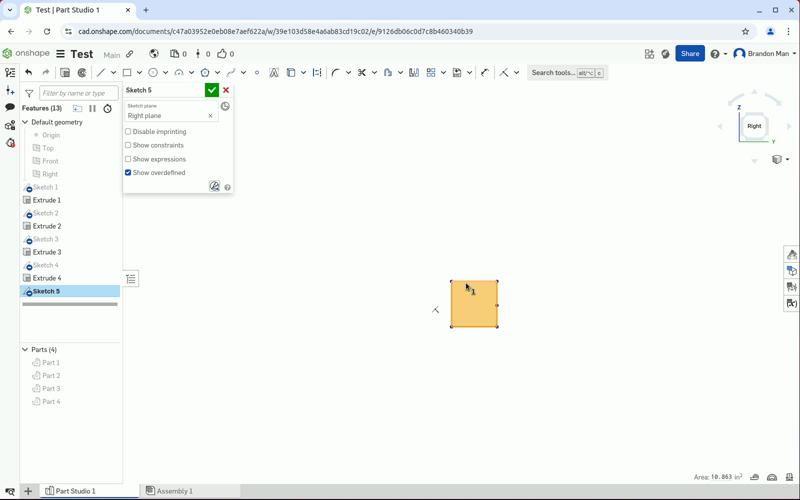
scroll(-6)
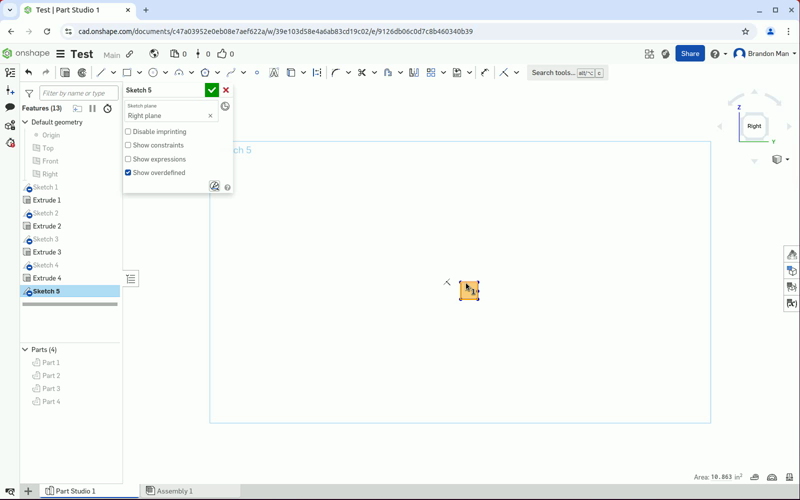
mouse_move(73, 352)
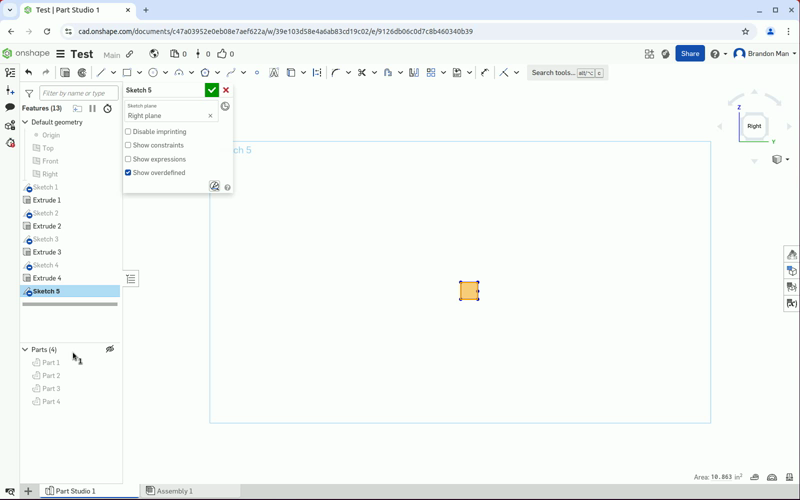
key(shift+y)
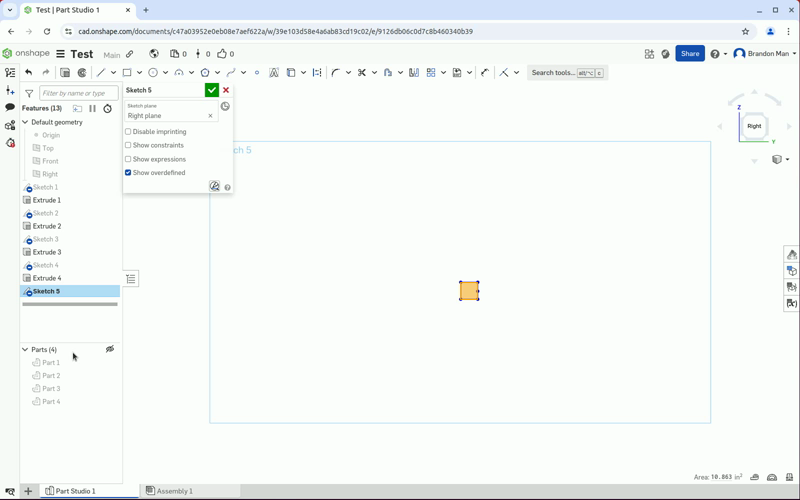
key(shift+e)
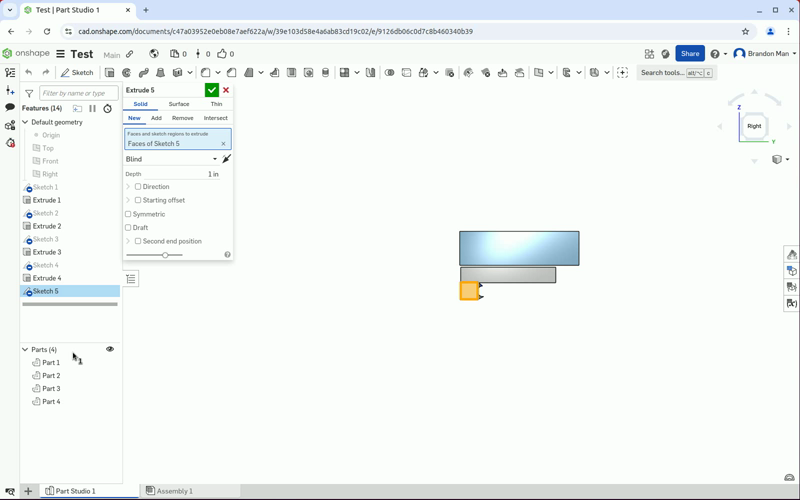
mouse_move(143, 106)
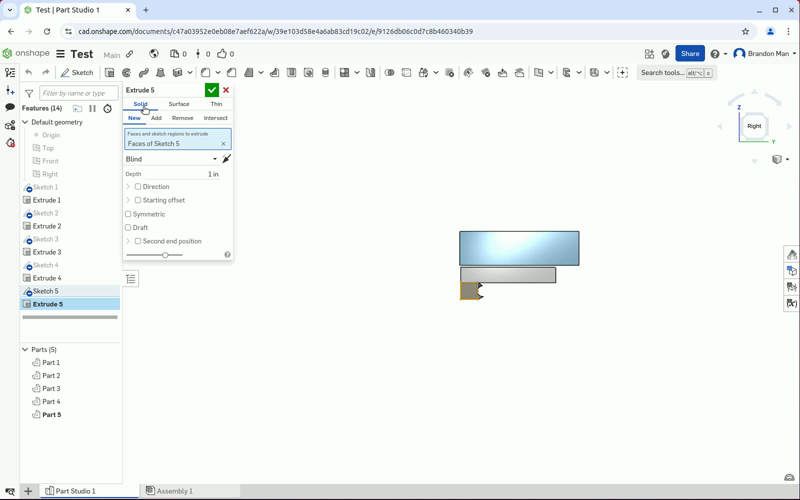
click(143, 106)
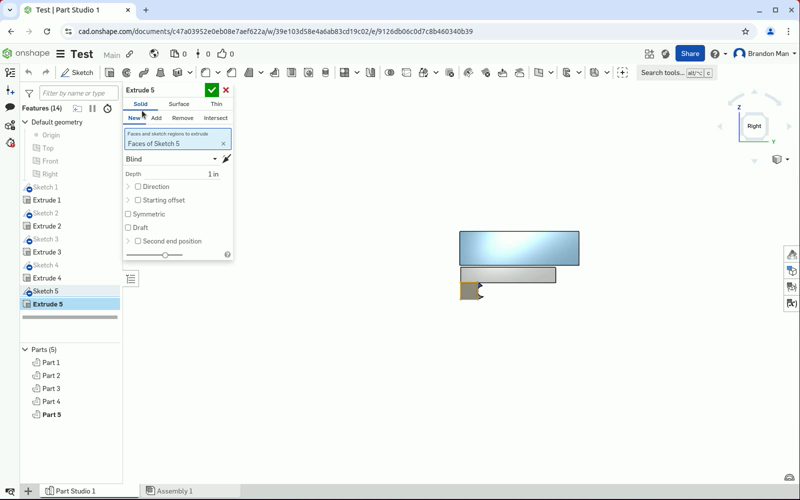
mouse_move(137, 120)
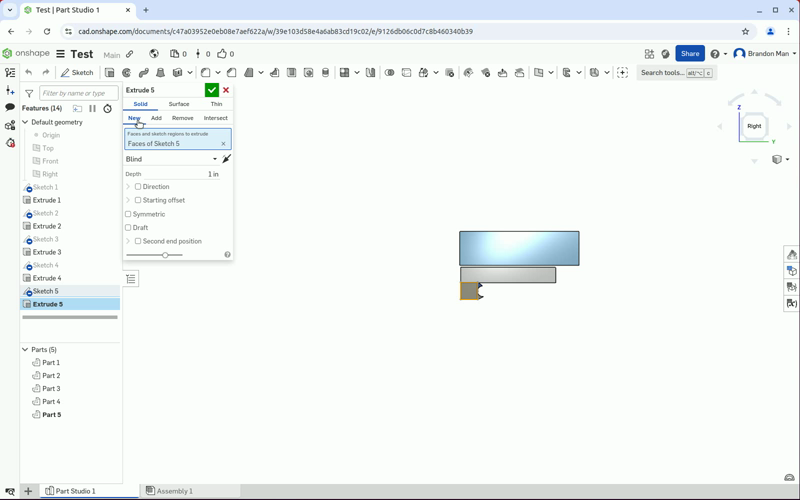
click(137, 120)
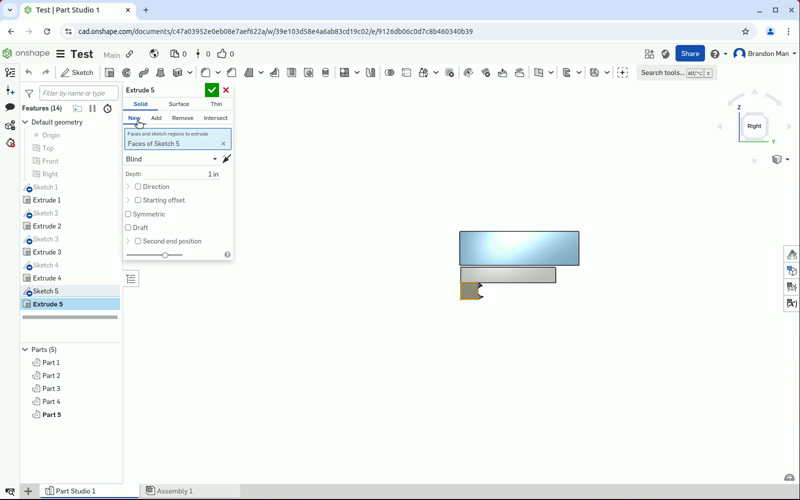
key(tab, 4)
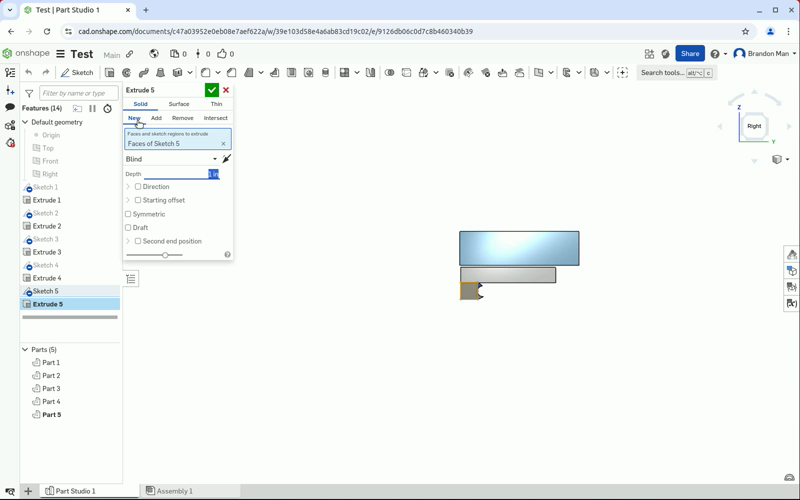
text(8.184)
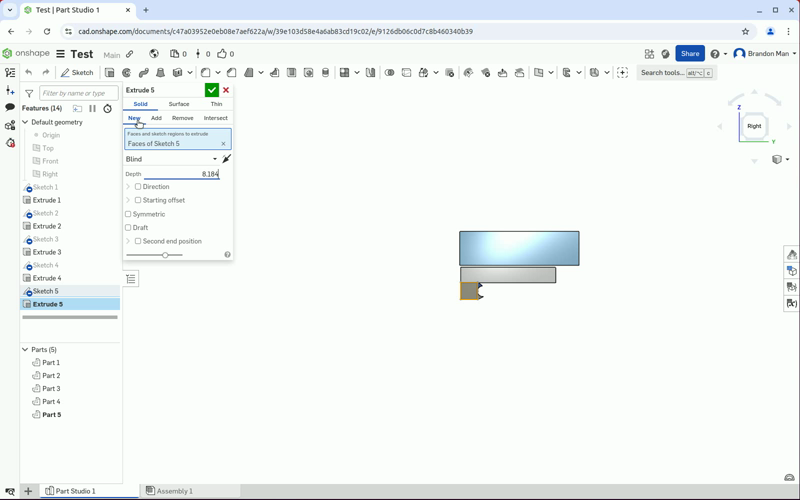
key(enter)
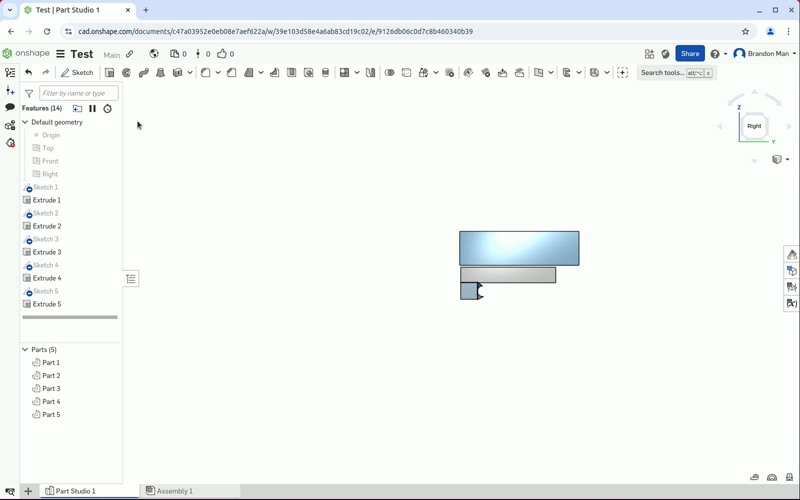
key(shift+h)
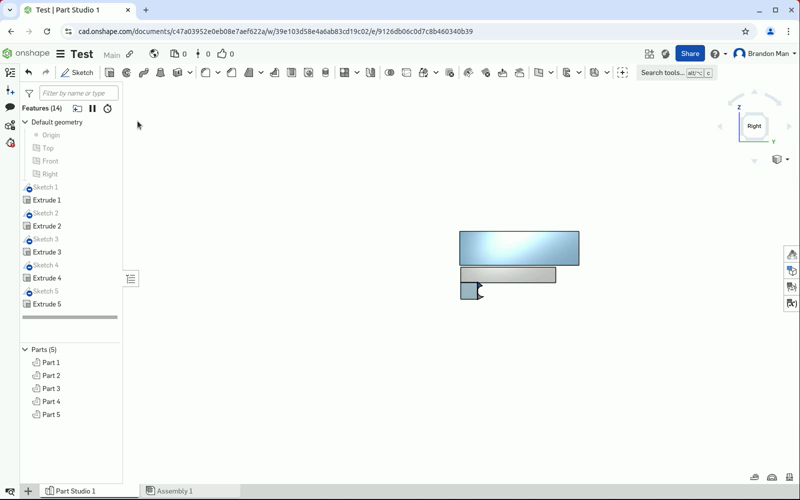
key(shift+h)
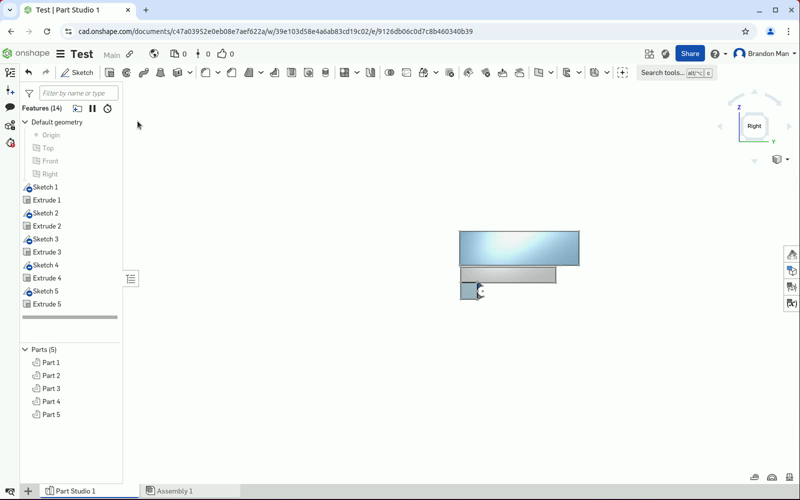
key(shift+7)
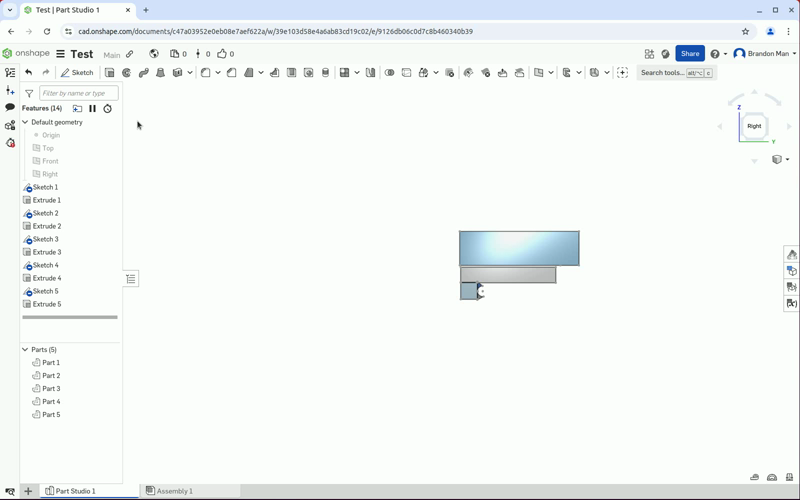
key(right, 2)
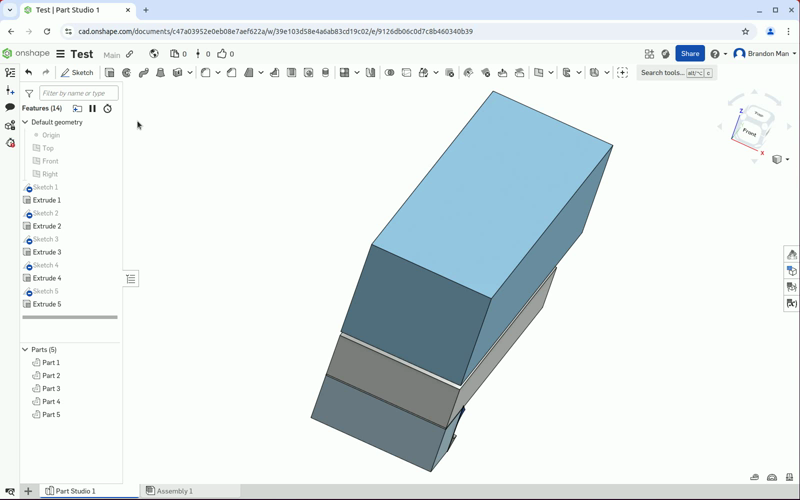
key(down, 2)
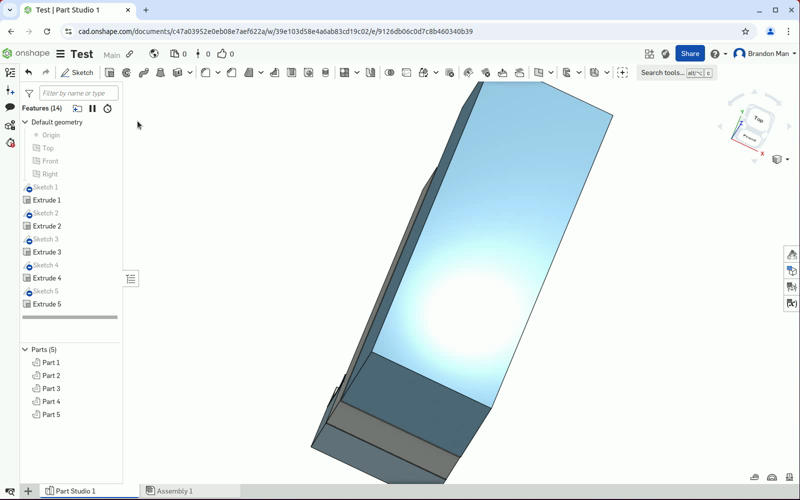
key(up, 2)
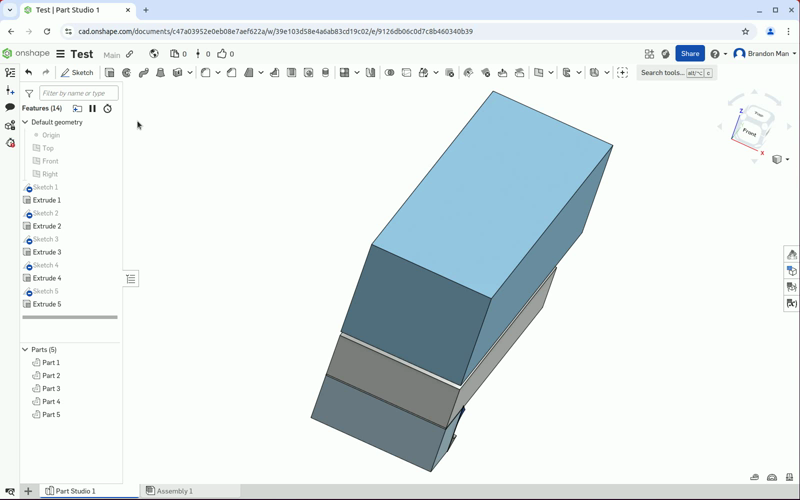
key(left, 2)
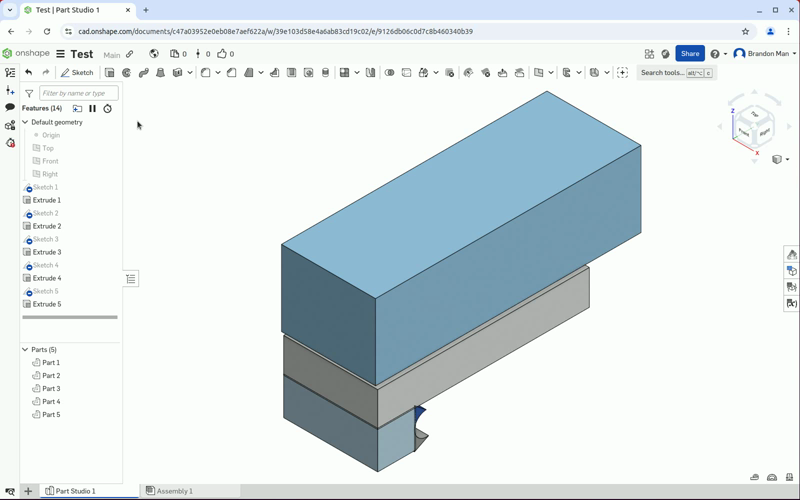
mouse_move(73, 189)
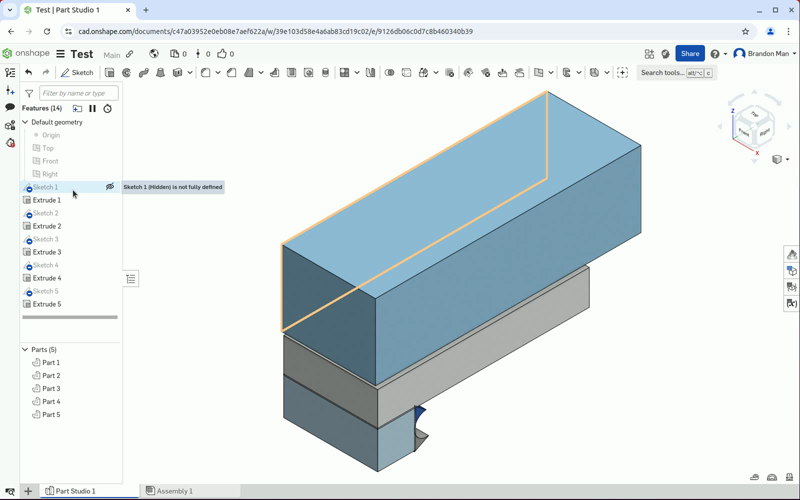
click(73, 189)